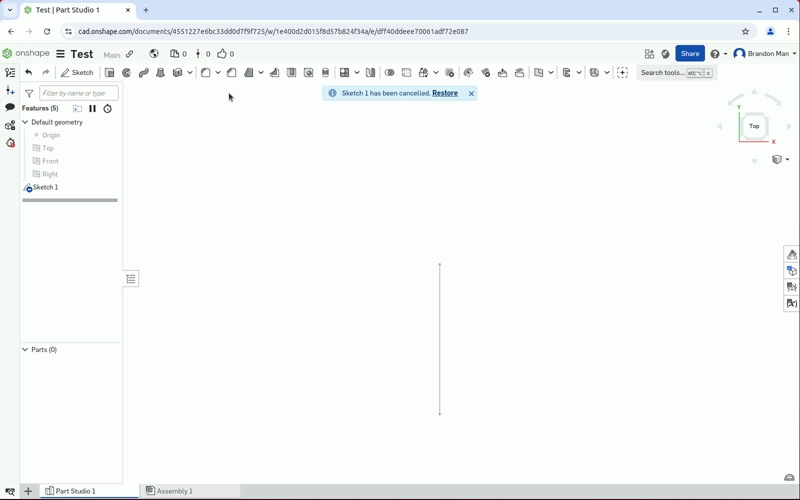
key(shift+h)
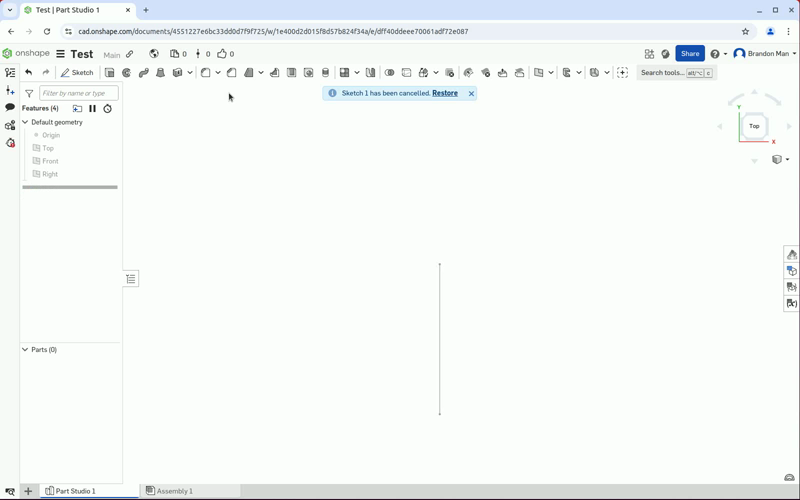
key(shift+s)
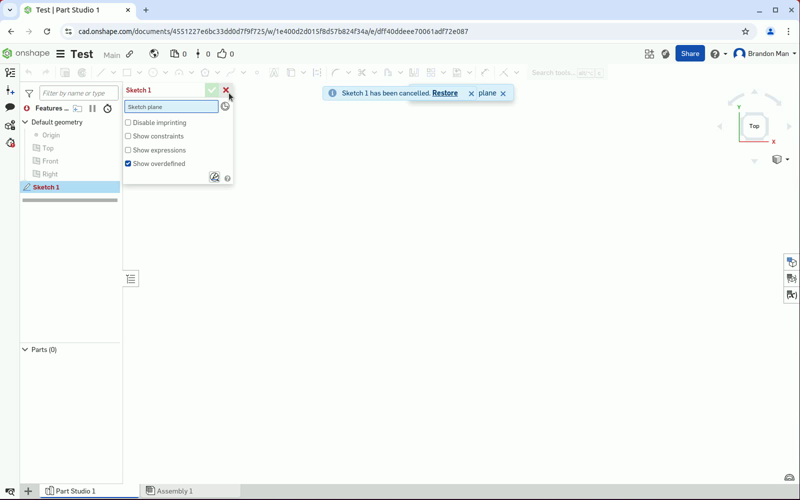
mouse_move(73, 150)
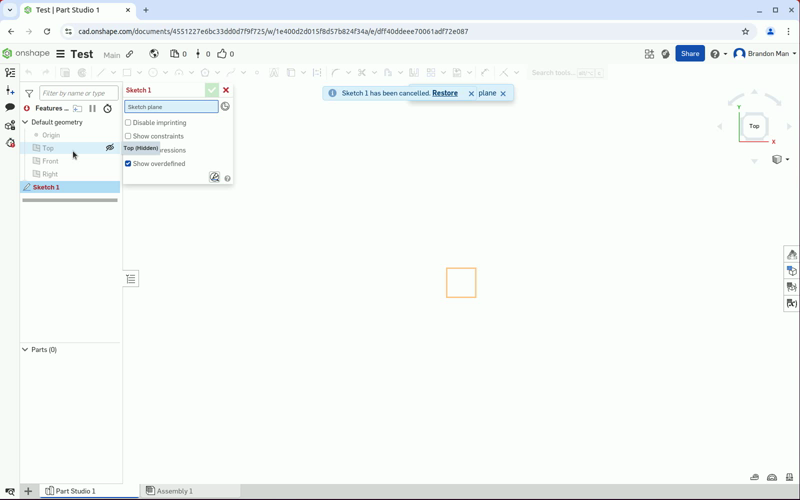
click(73, 150)
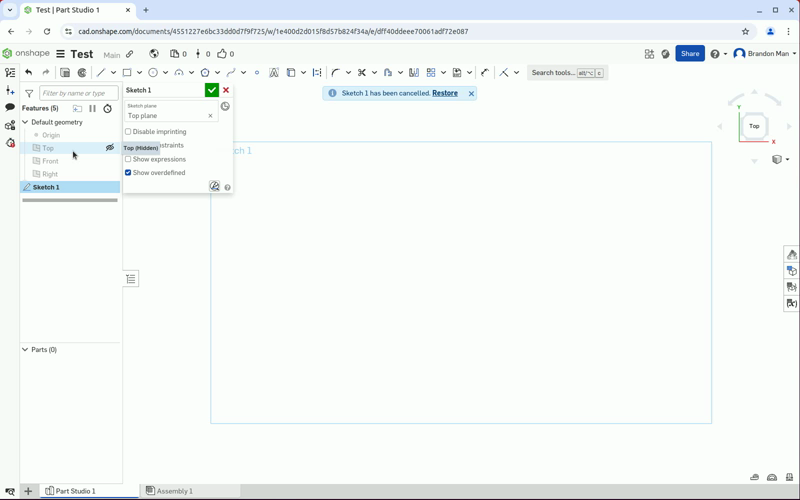
mouse_move(73, 352)
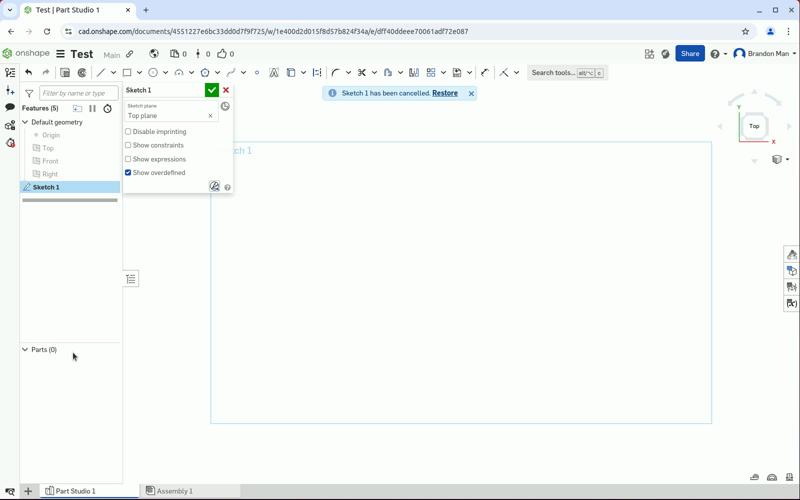
key(y)
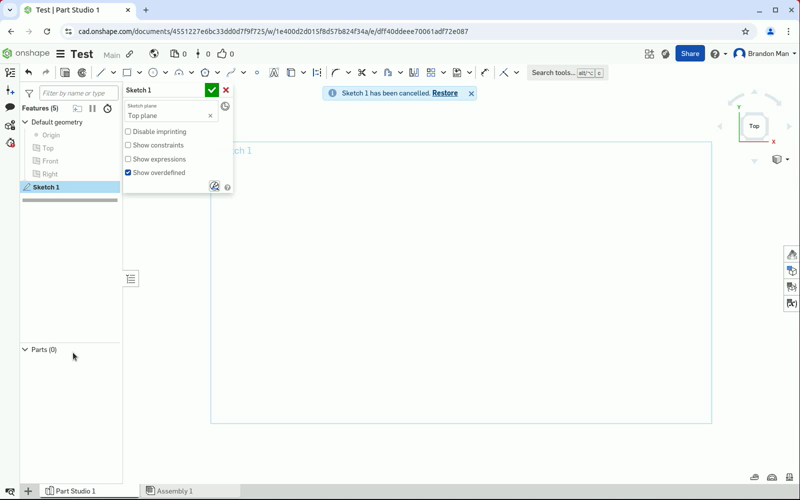
key(l)
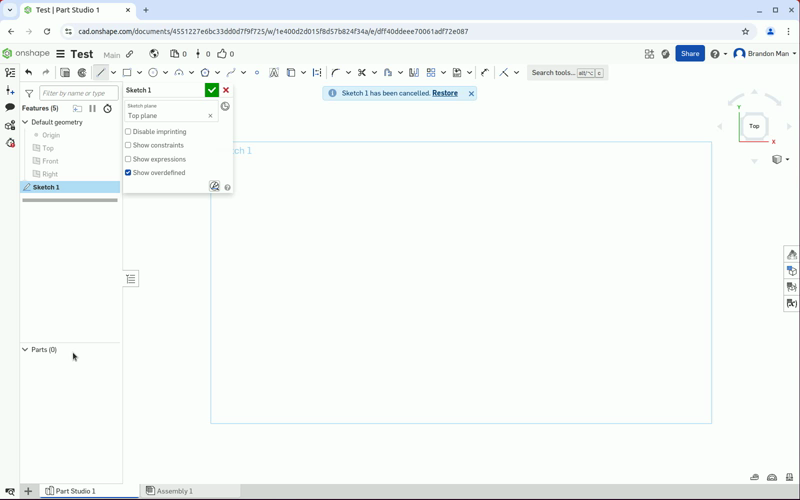
key_down(shift)
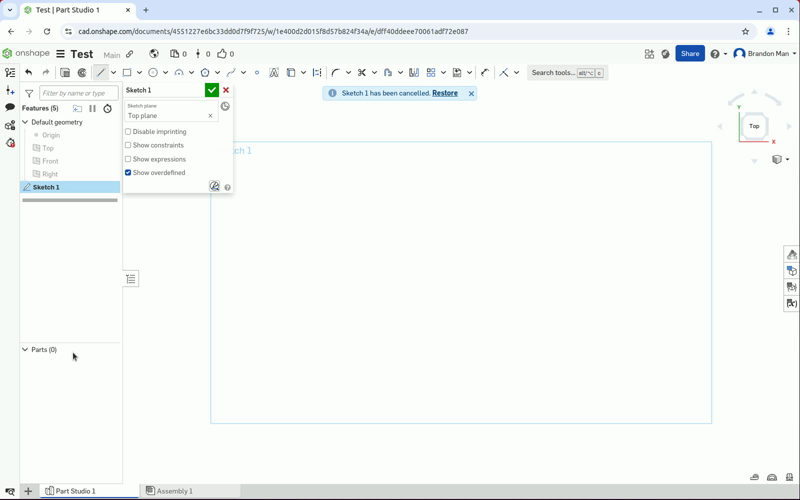
mouse_move(449, 394)
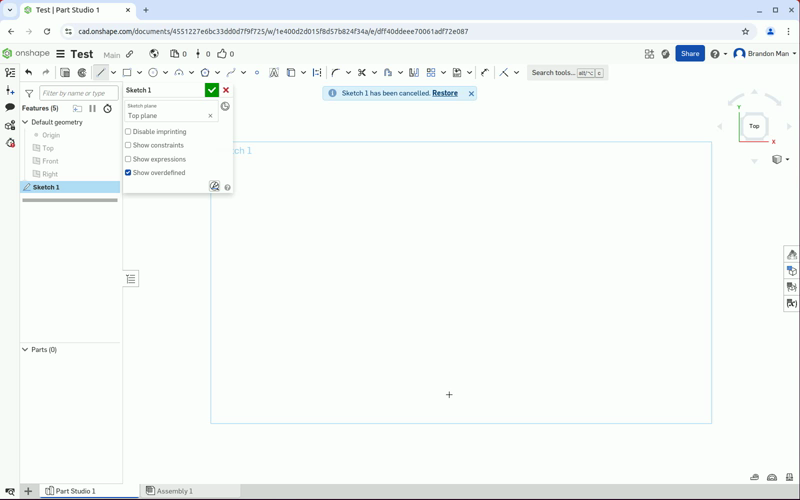
click(449, 394)
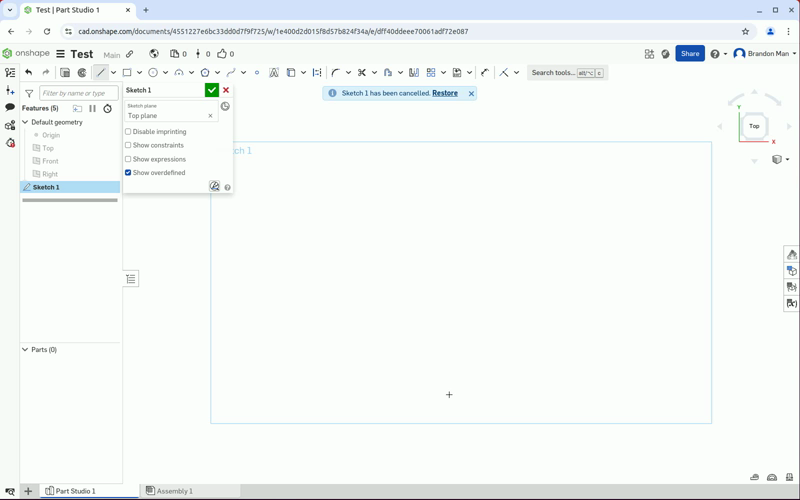
key_up(shift)
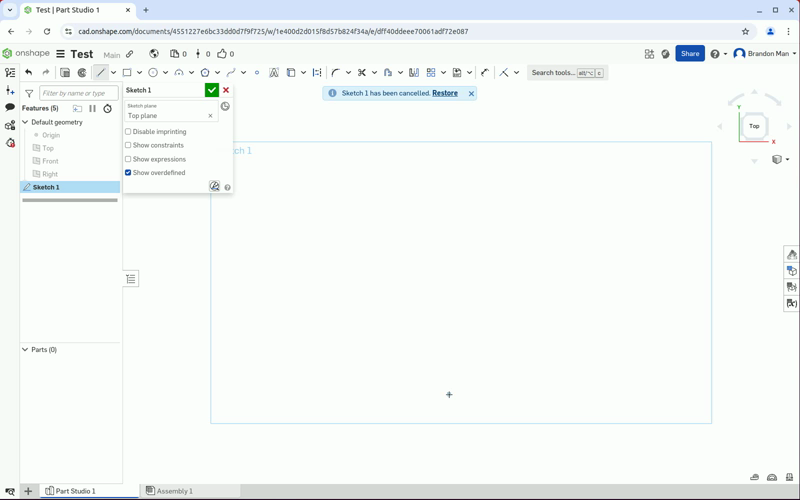
key_down(shift)
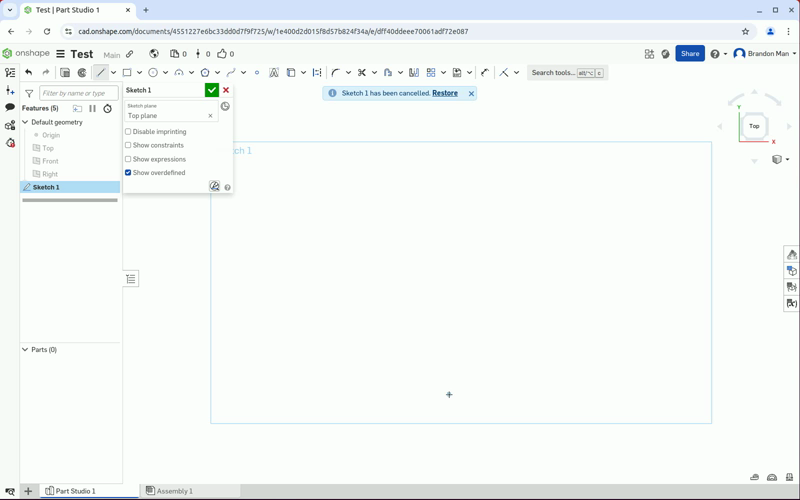
mouse_move(479, 394)
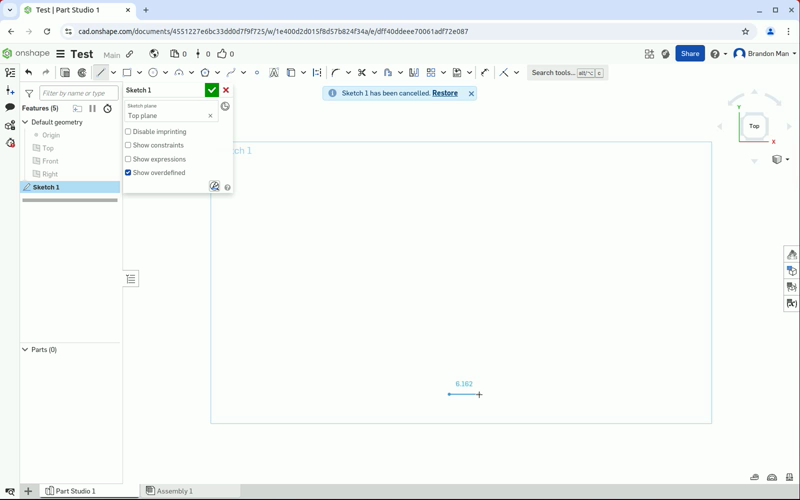
mouse_move(485, 394)
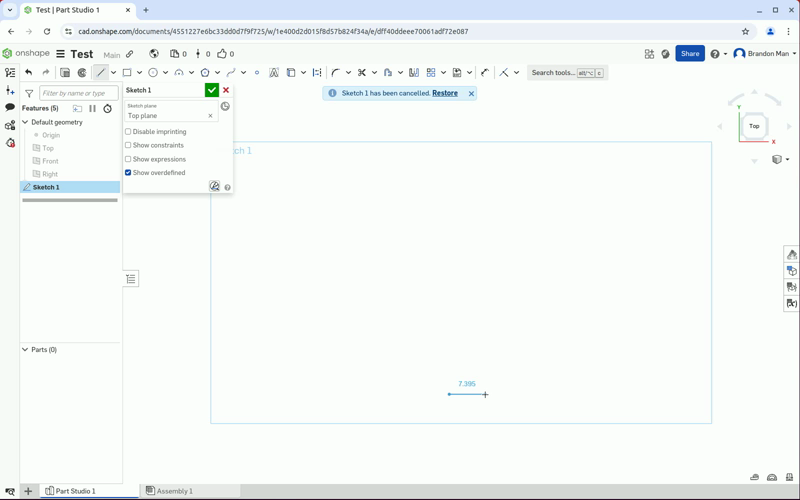
click(485, 394)
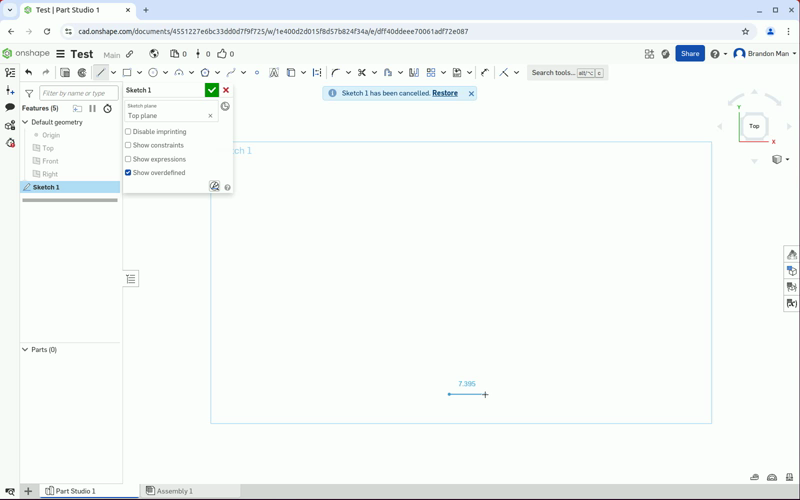
key_up(shift)
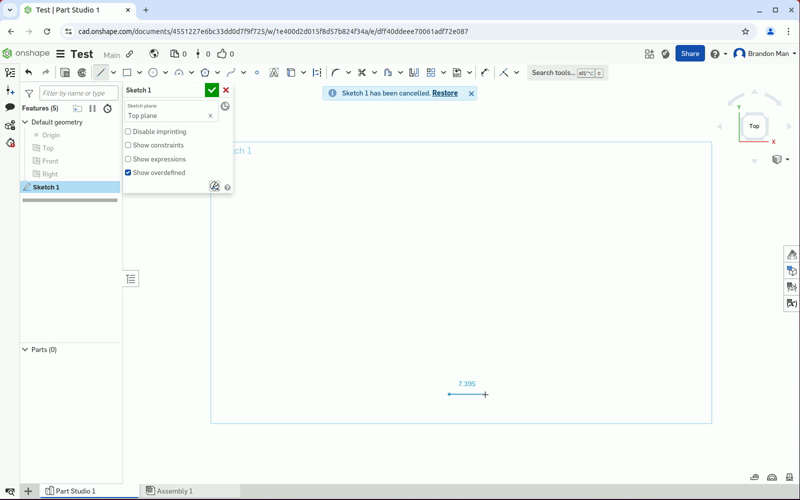
key_down(shift)
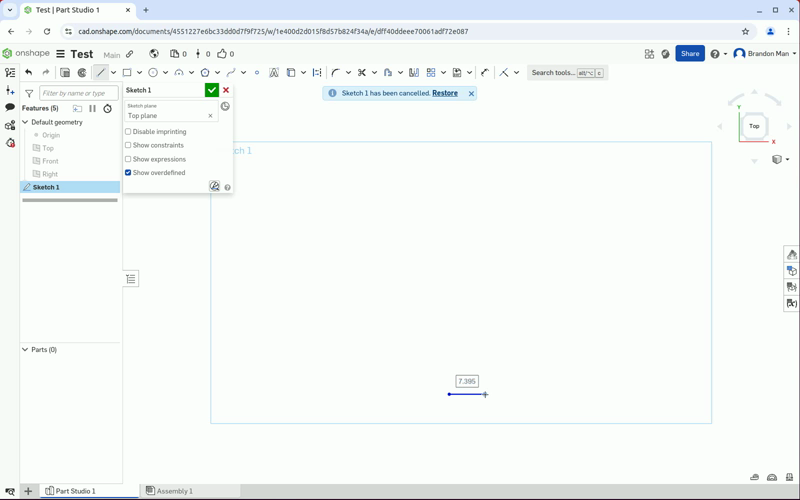
mouse_move(515, 394)
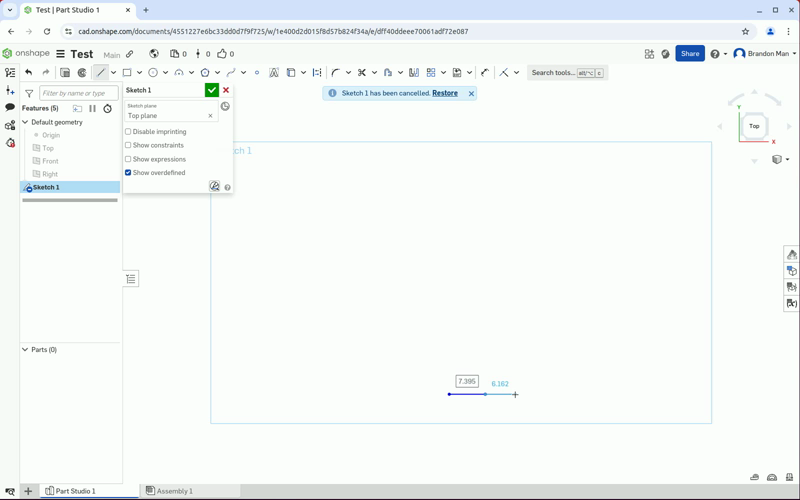
mouse_move(485, 391)
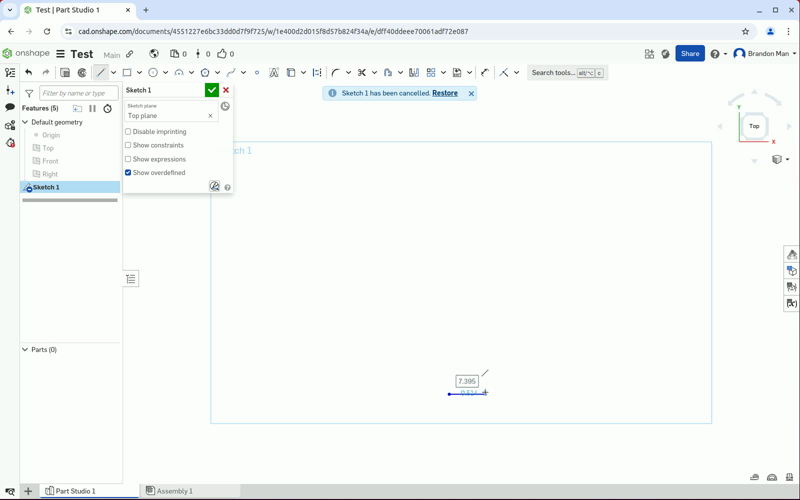
scroll(6)
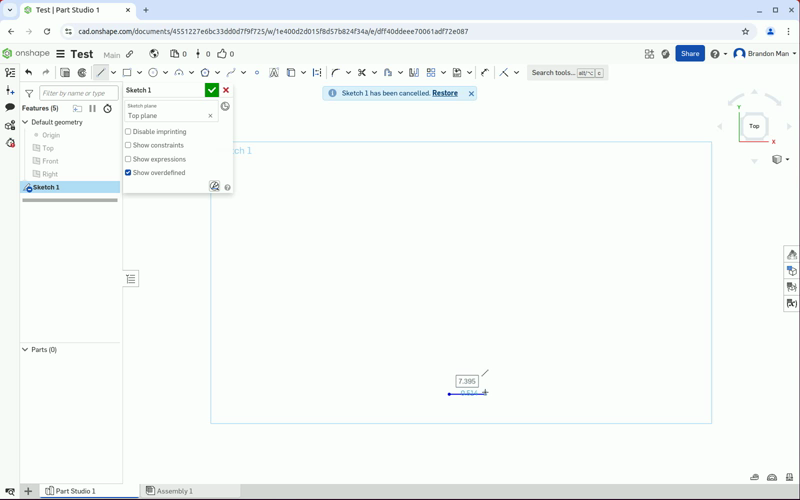
scroll(6)
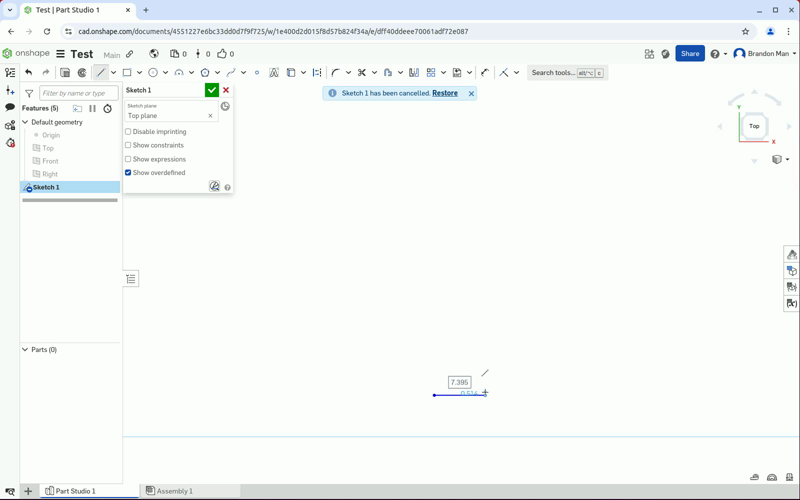
scroll(6)
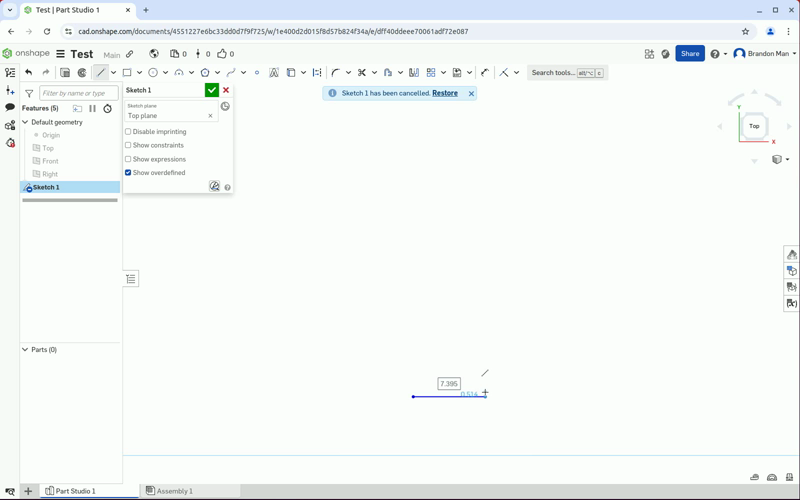
scroll(6)
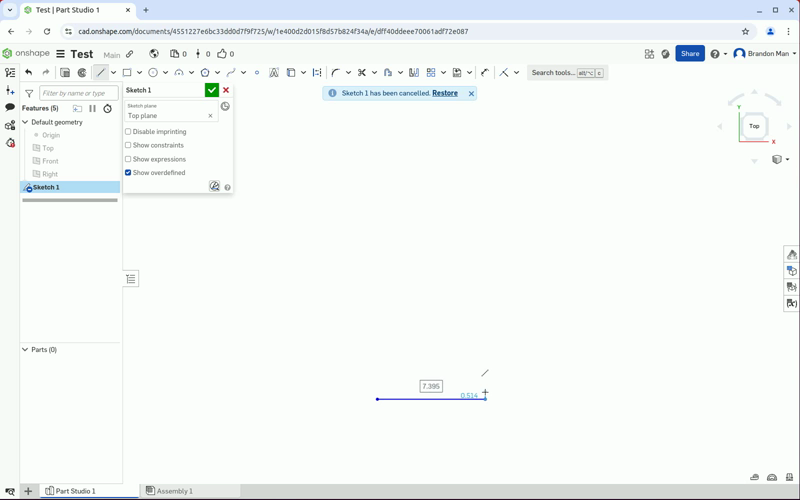
scroll(6)
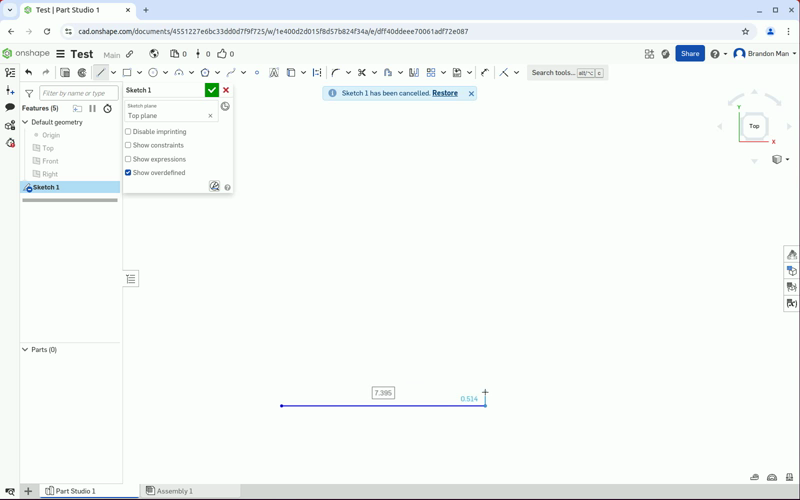
scroll(6)
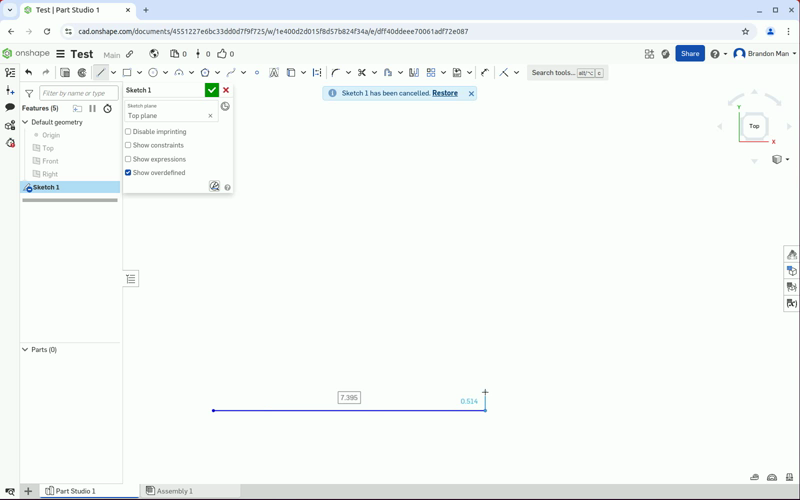
scroll(6)
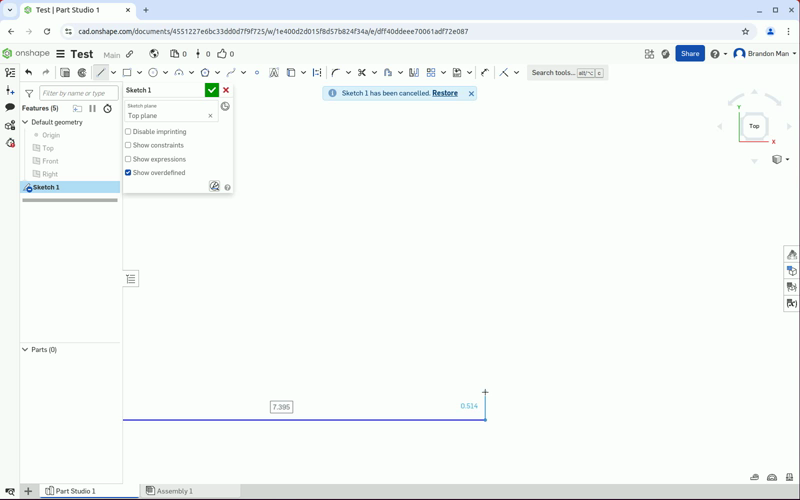
click(485, 391)
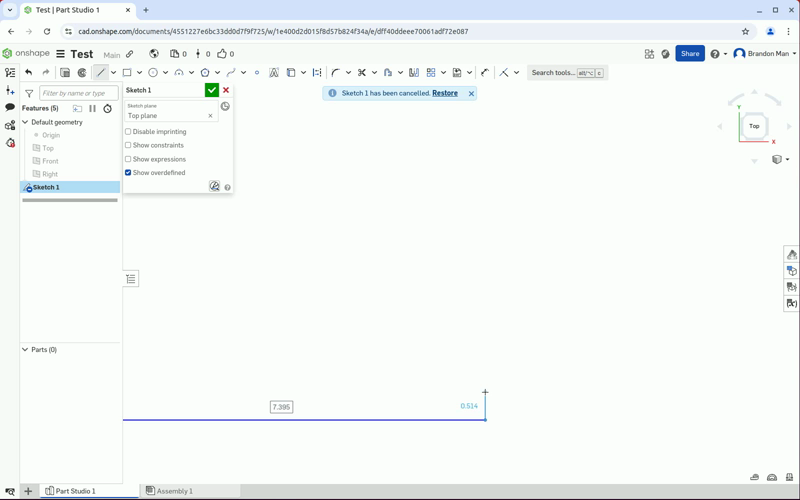
scroll(-6)
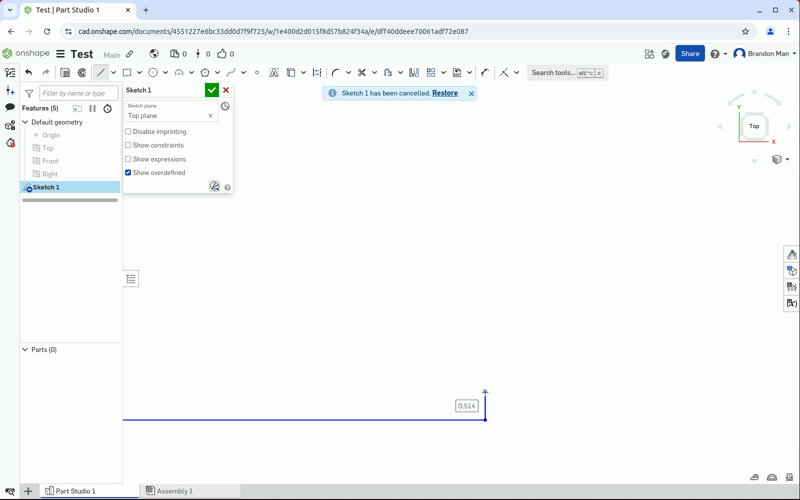
scroll(-6)
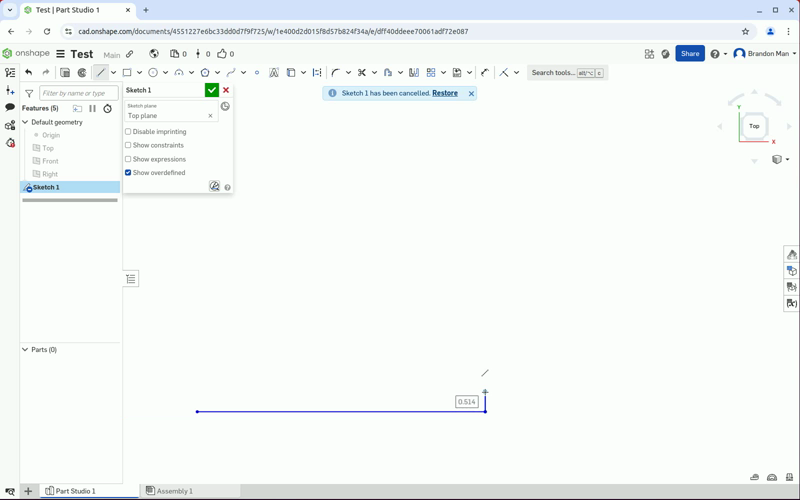
scroll(-6)
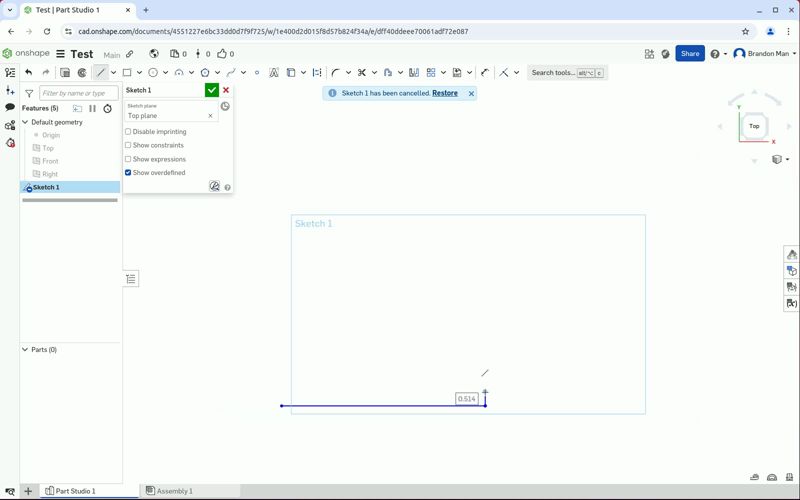
scroll(-6)
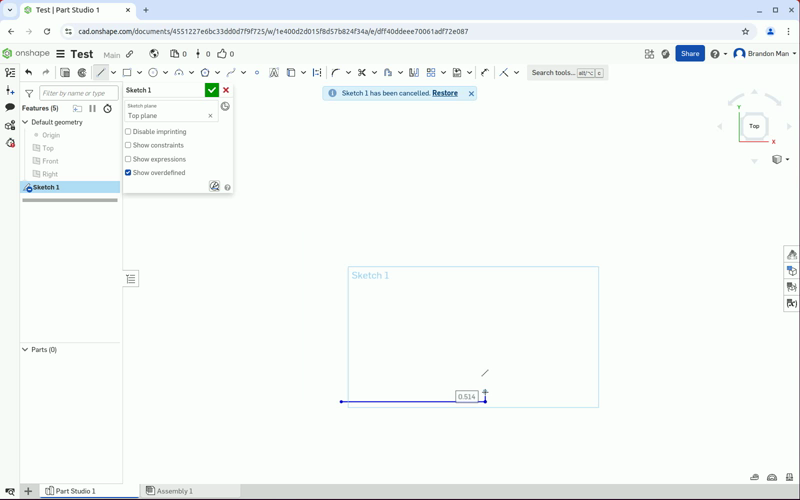
scroll(-6)
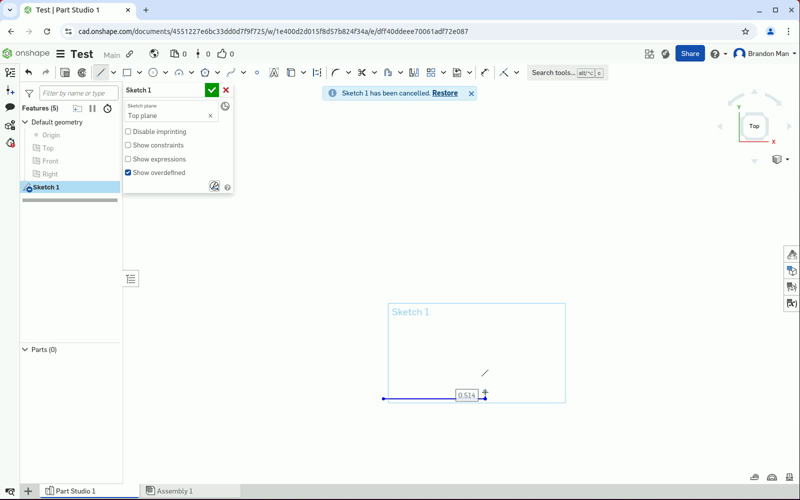
scroll(-6)
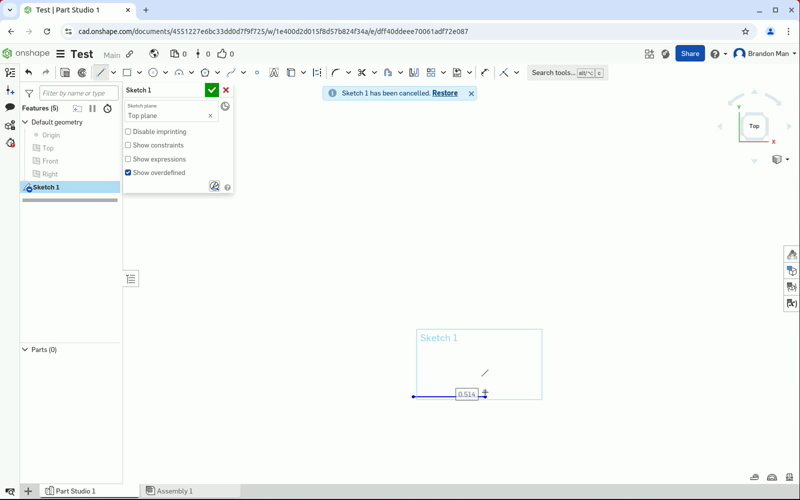
scroll(-6)
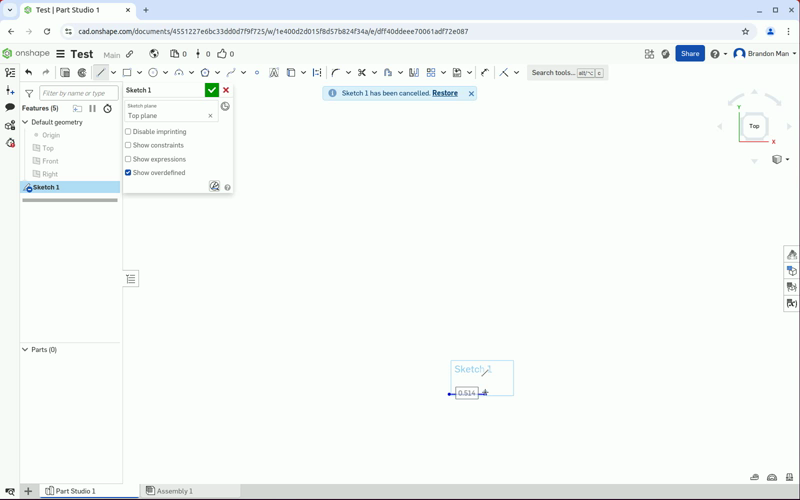
key_up(shift)
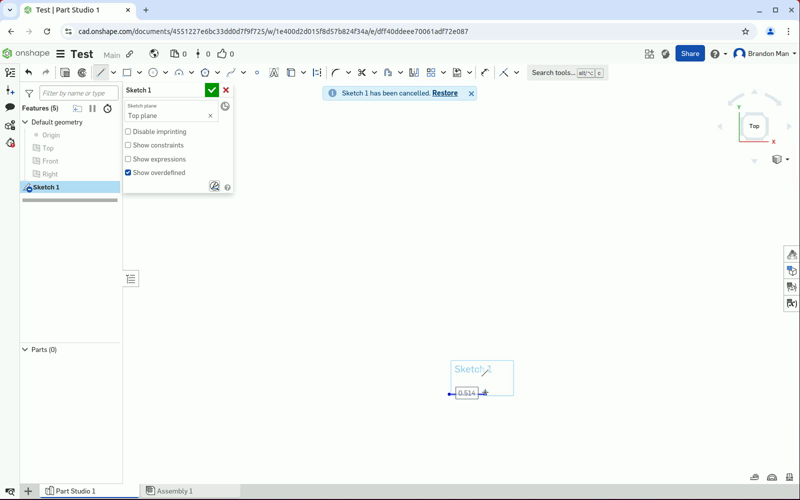
key_down(shift)
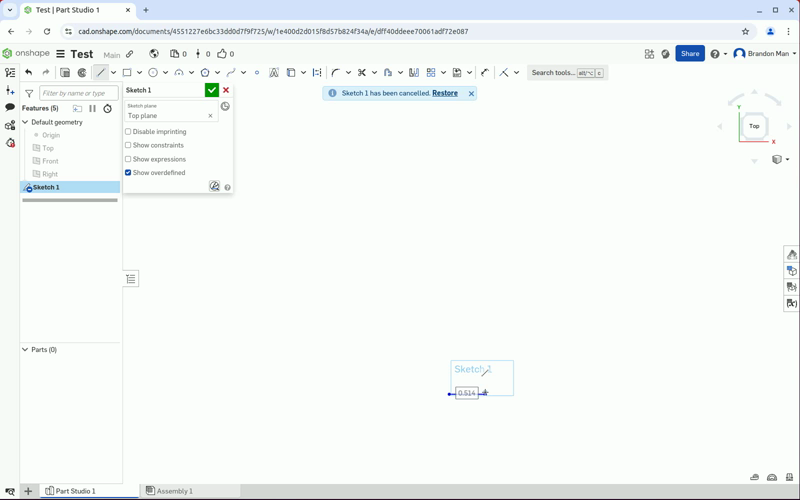
mouse_move(515, 391)
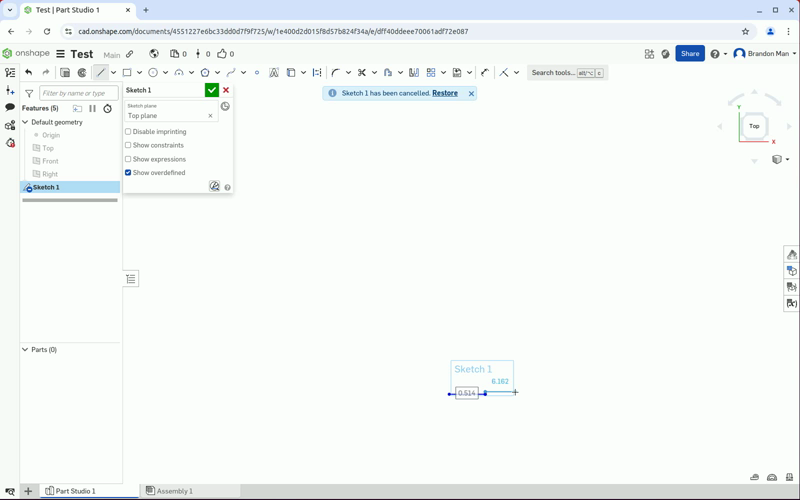
mouse_move(482, 388)
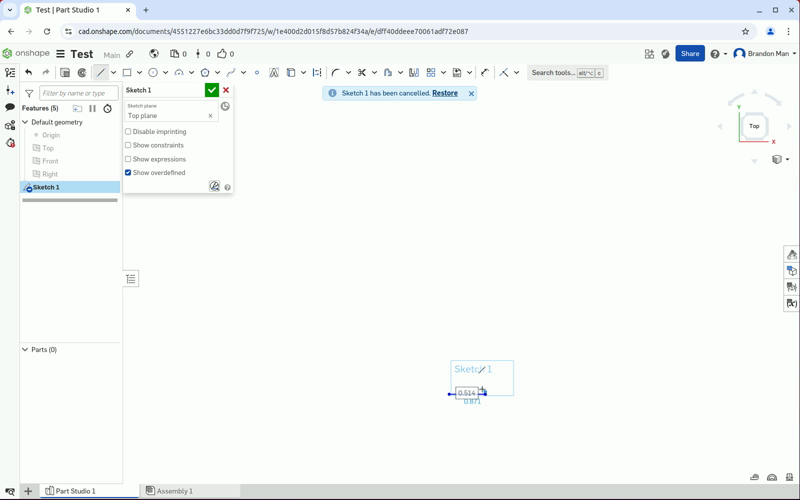
scroll(6)
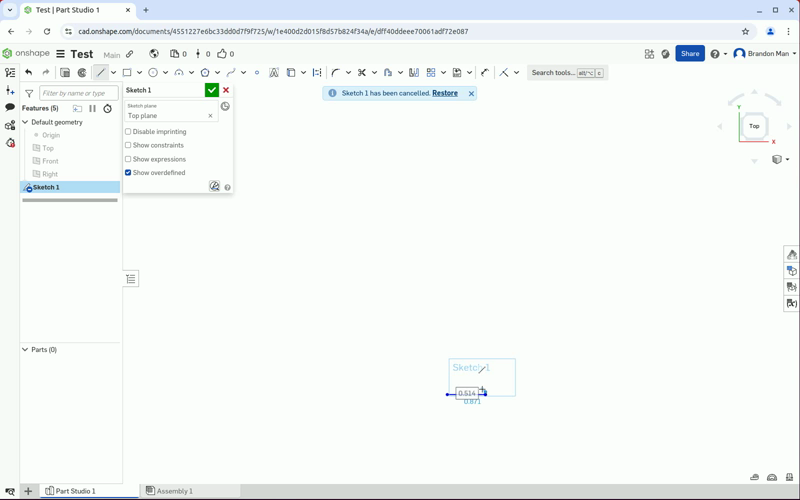
scroll(6)
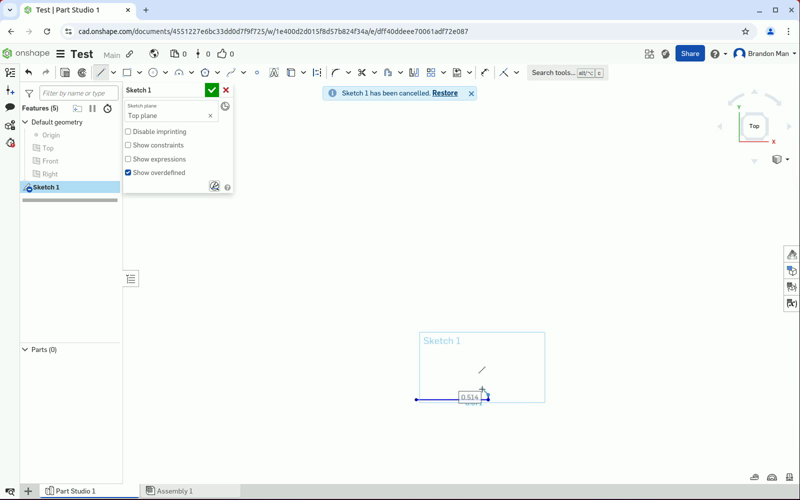
scroll(6)
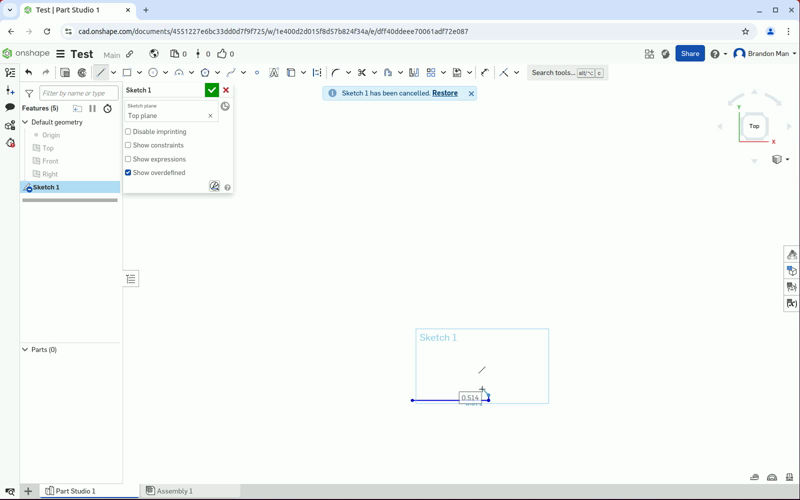
scroll(6)
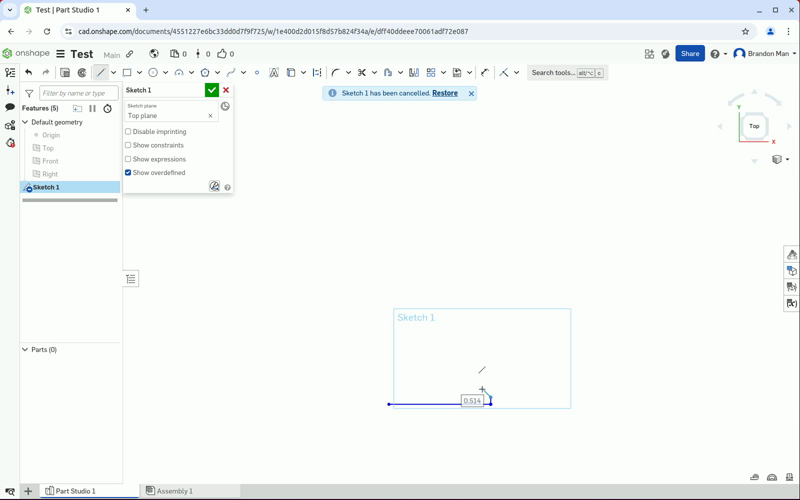
scroll(6)
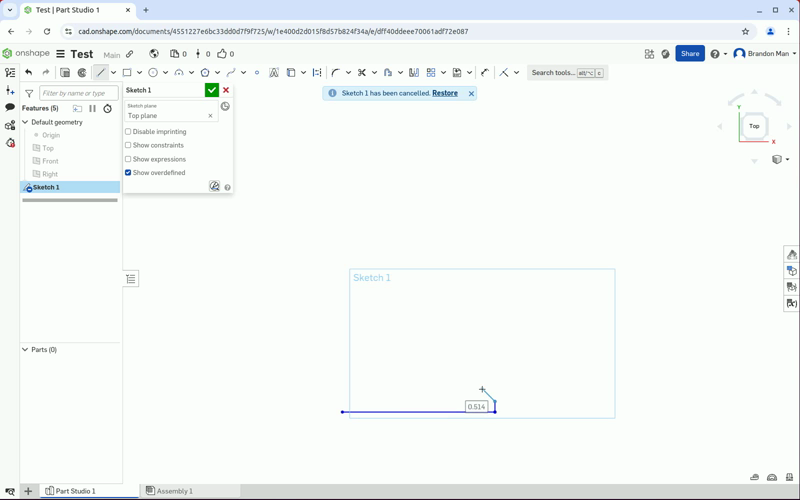
scroll(6)
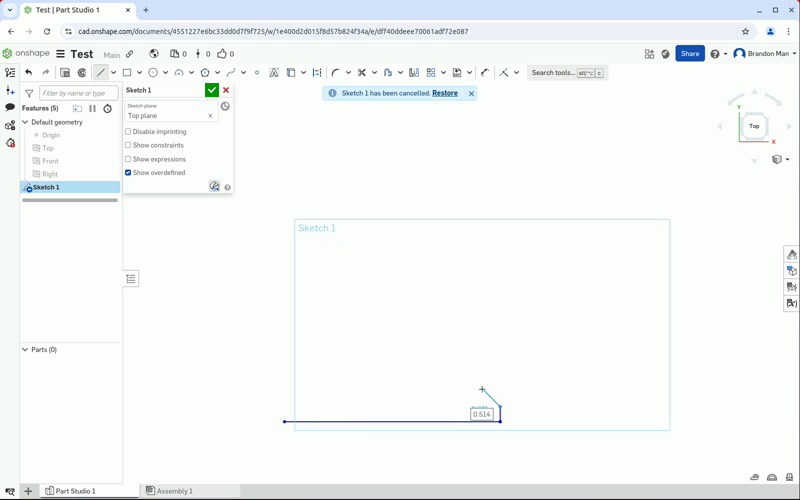
scroll(6)
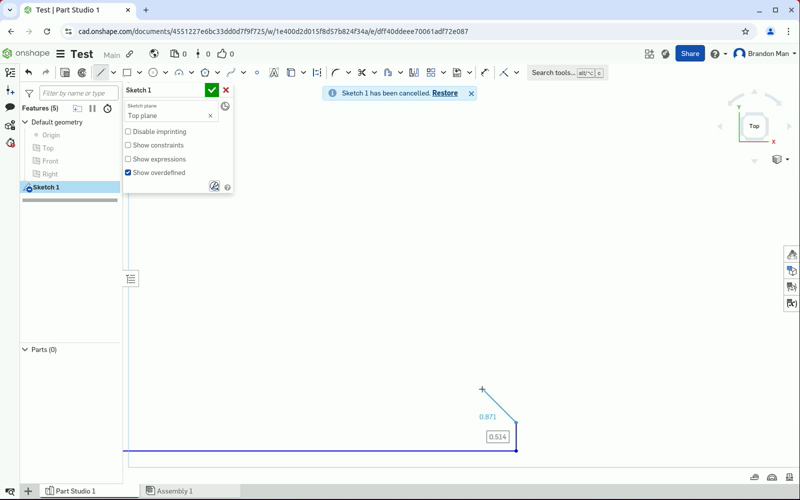
click(482, 388)
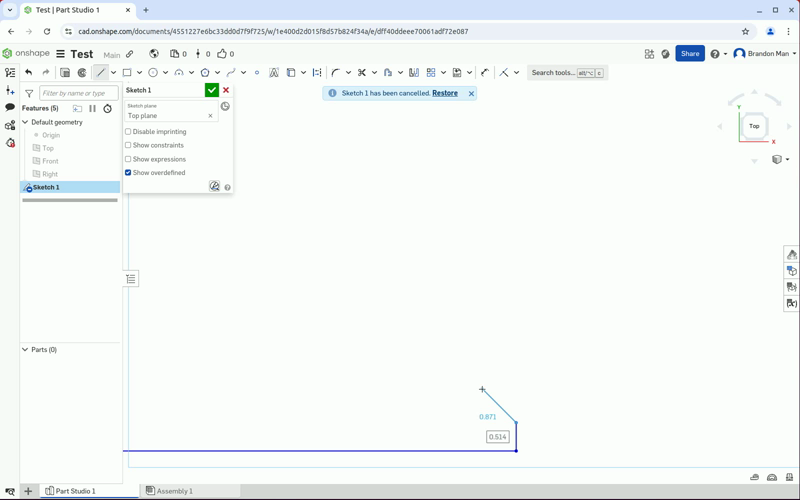
scroll(-6)
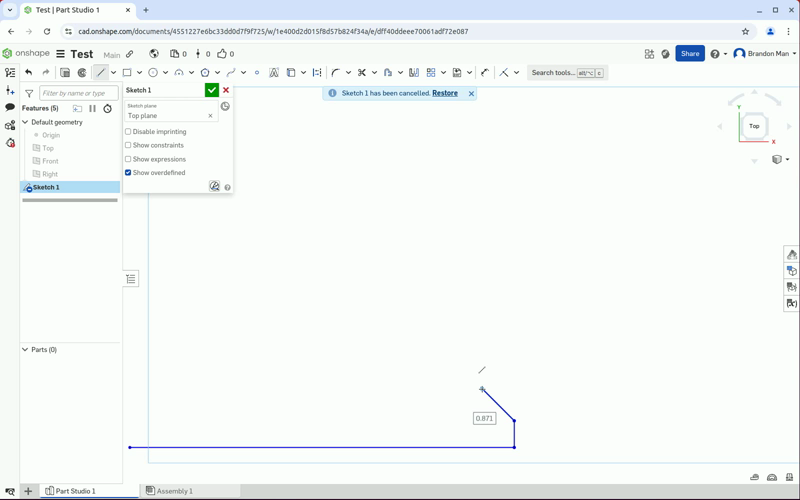
scroll(-6)
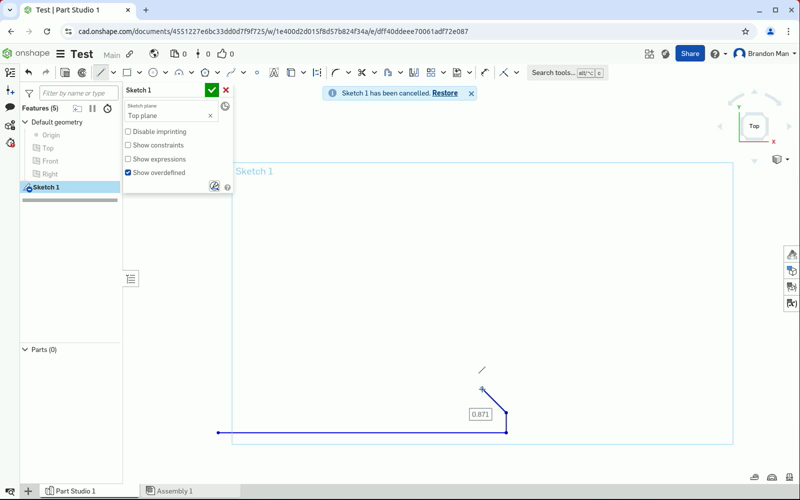
scroll(-6)
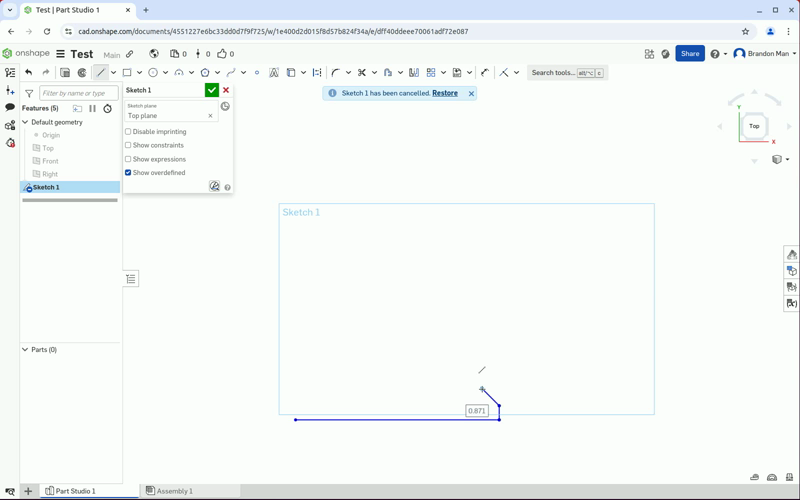
scroll(-6)
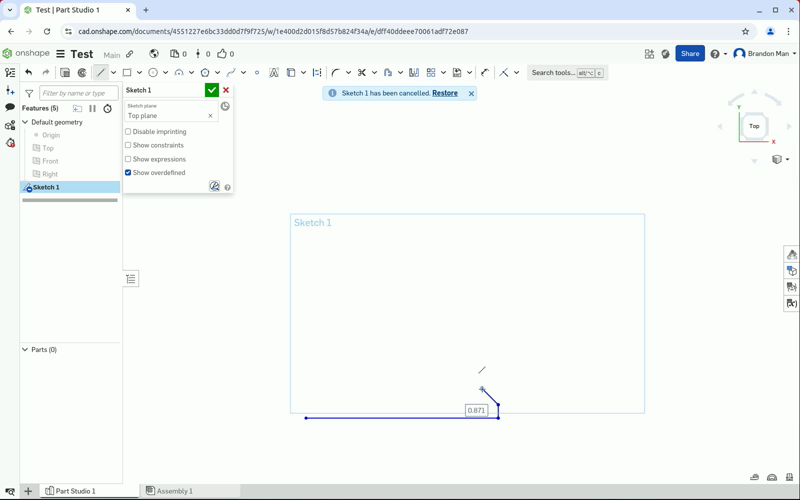
scroll(-6)
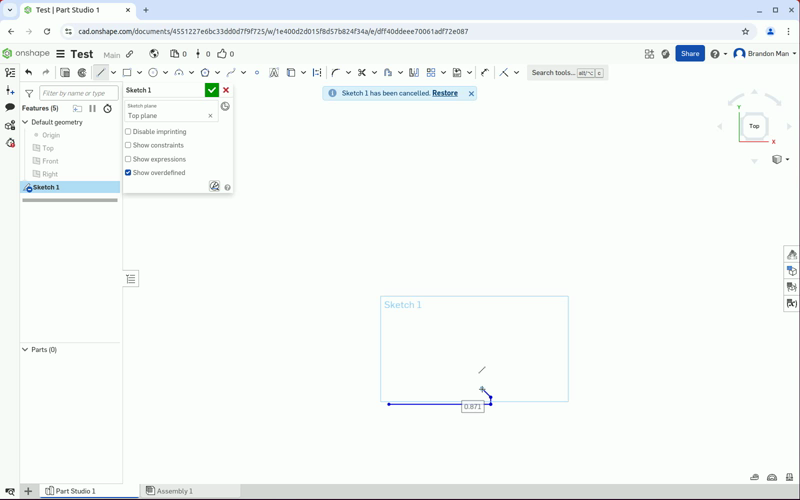
scroll(-6)
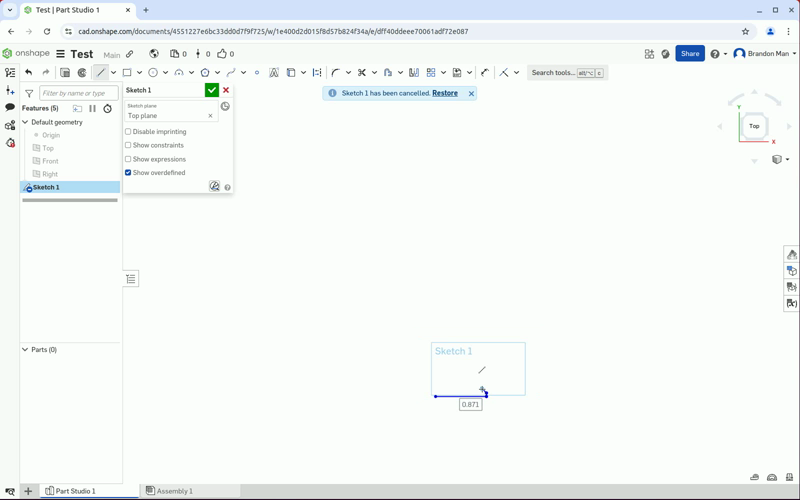
scroll(-6)
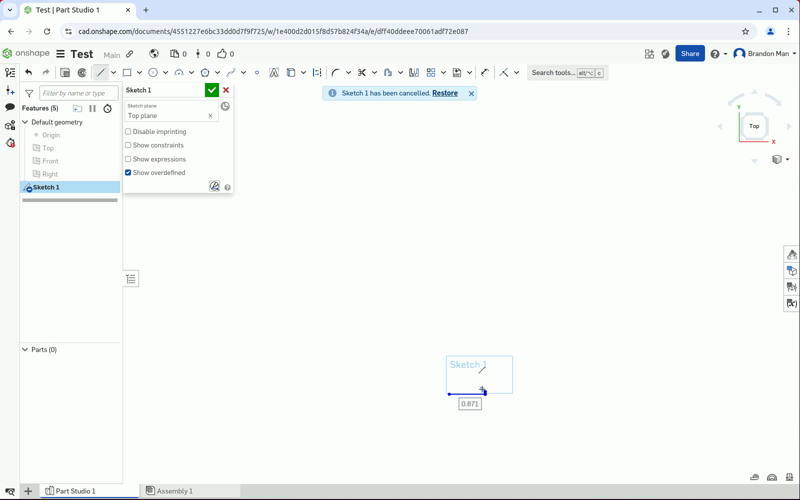
key_up(shift)
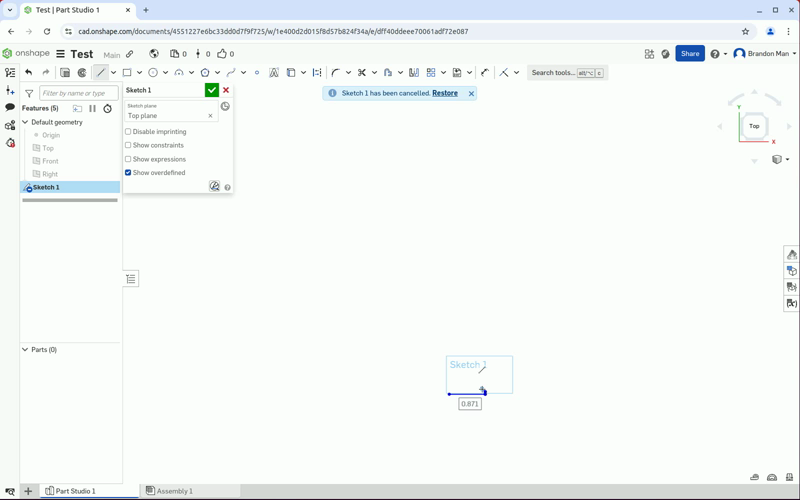
key_down(shift)
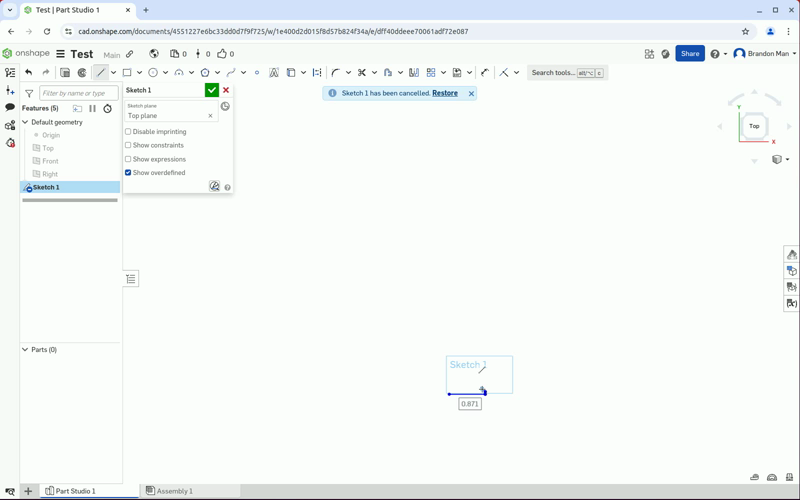
mouse_move(512, 388)
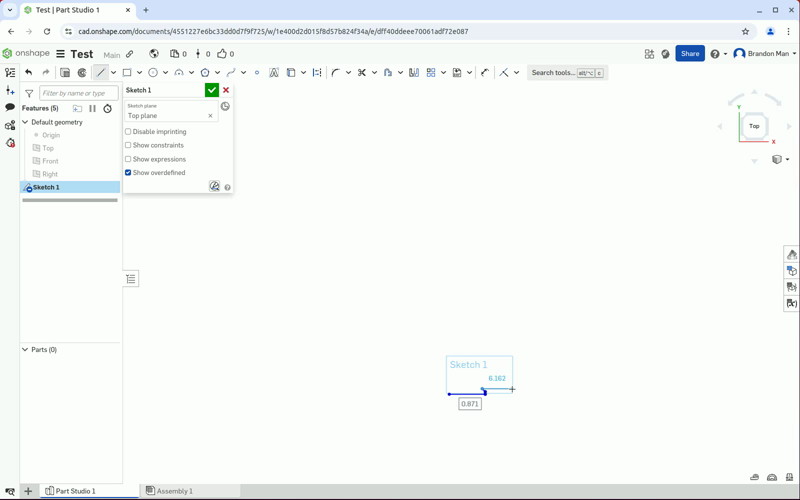
mouse_move(479, 388)
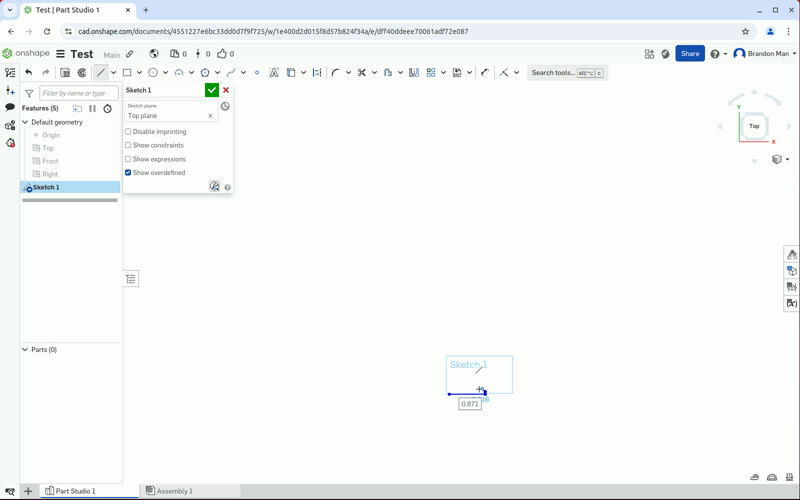
scroll(6)
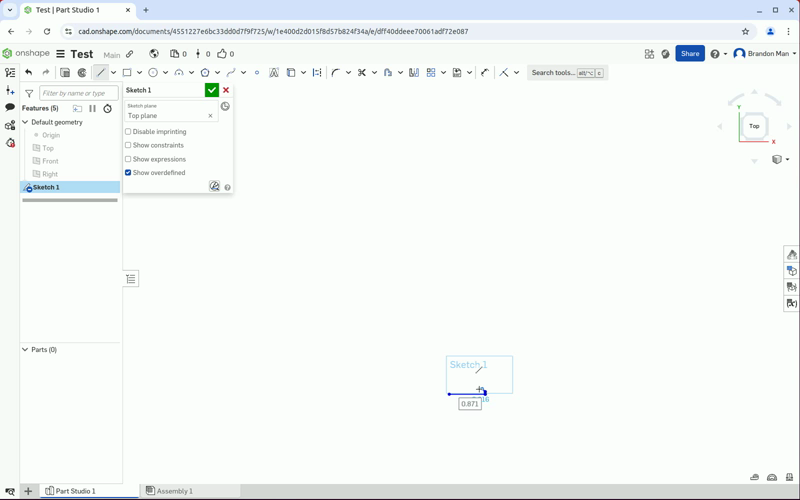
scroll(6)
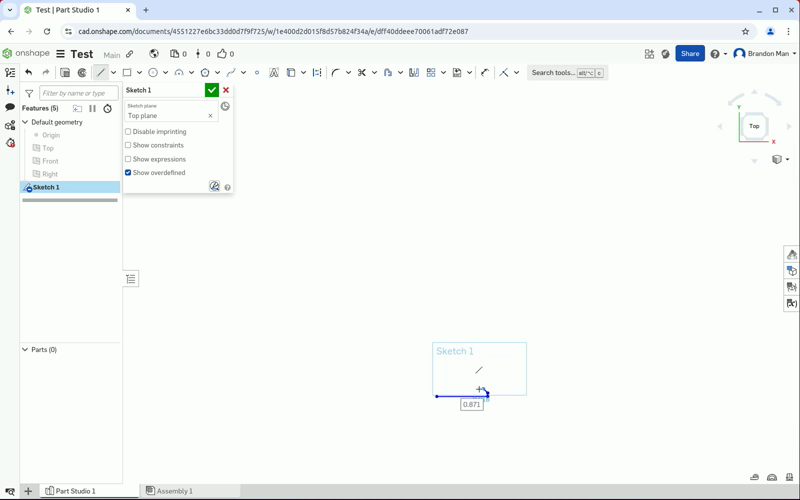
scroll(6)
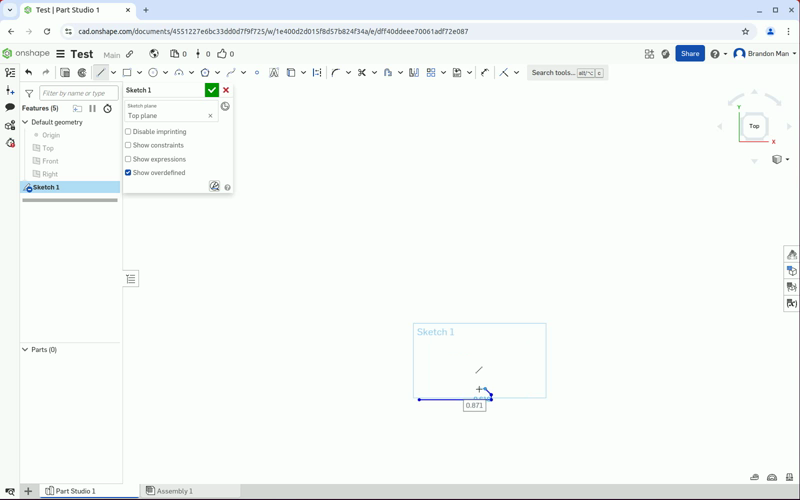
scroll(6)
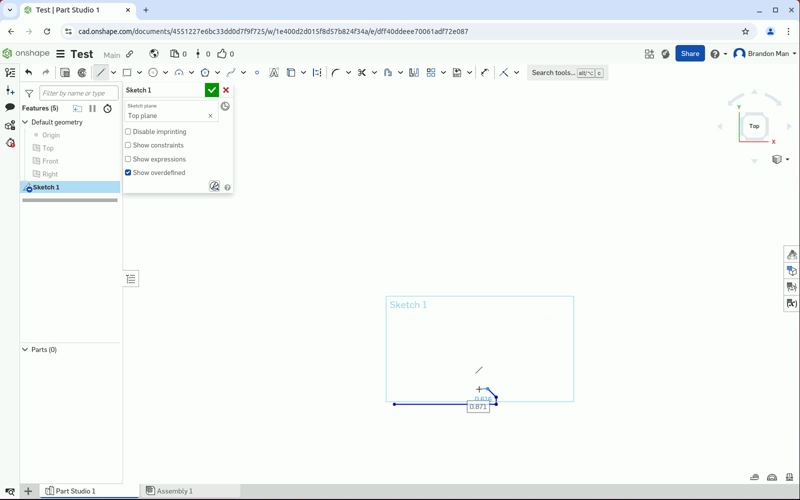
scroll(6)
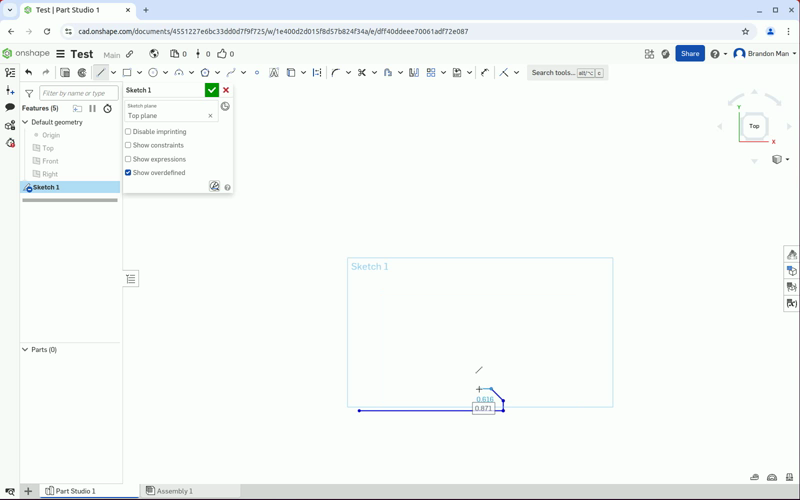
scroll(6)
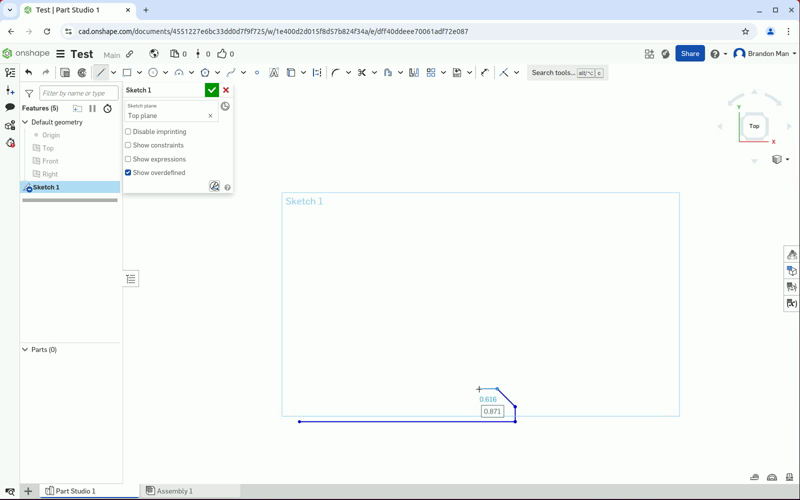
scroll(6)
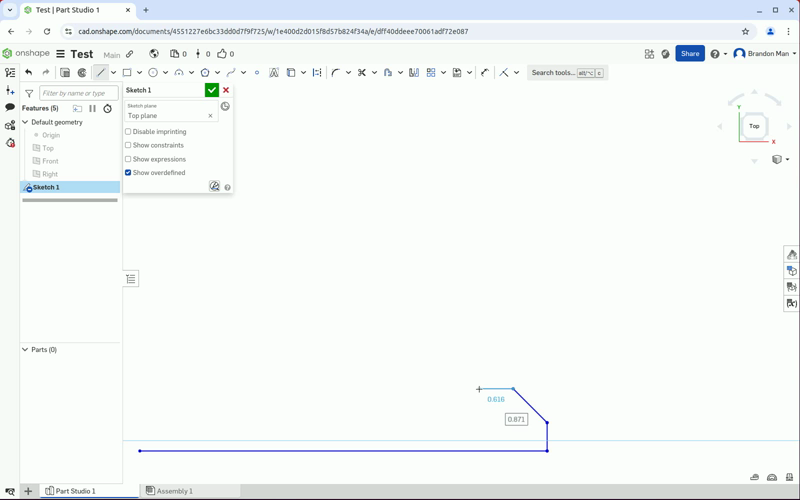
click(479, 388)
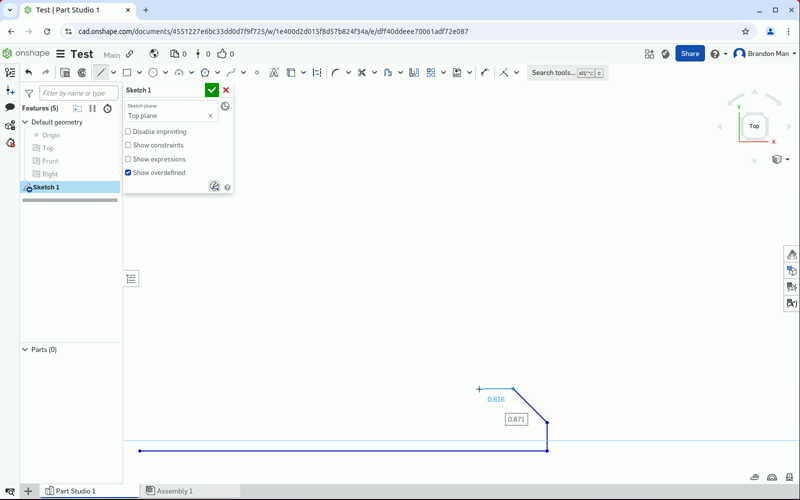
scroll(-6)
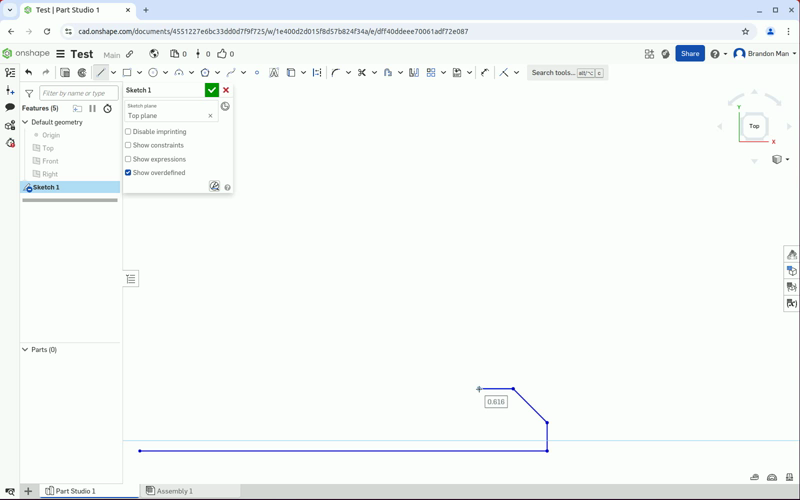
scroll(-6)
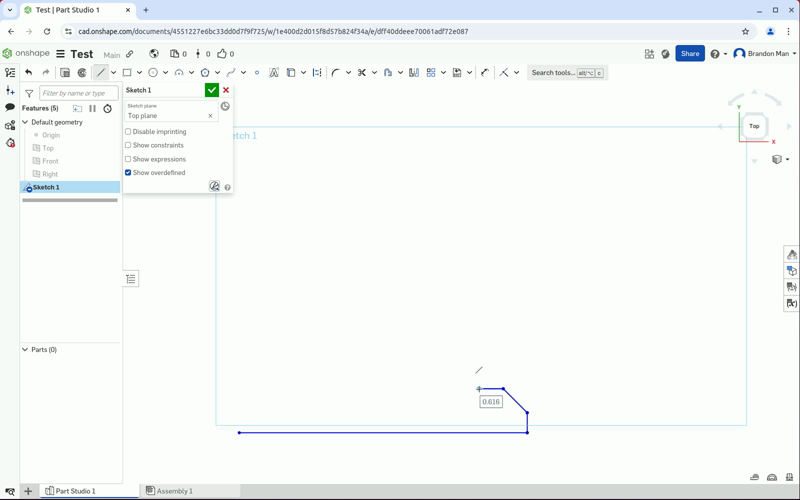
scroll(-6)
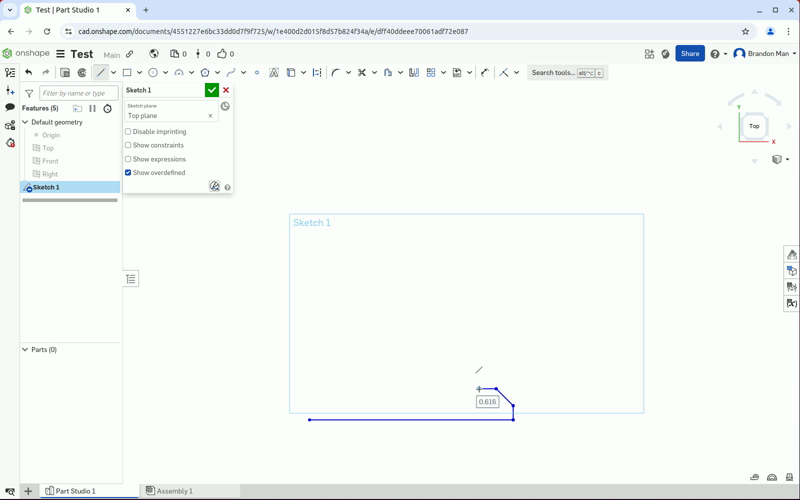
scroll(-6)
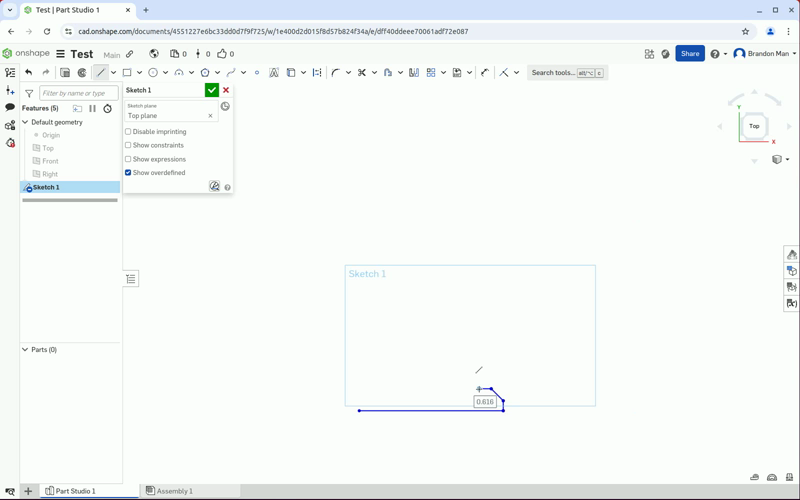
scroll(-6)
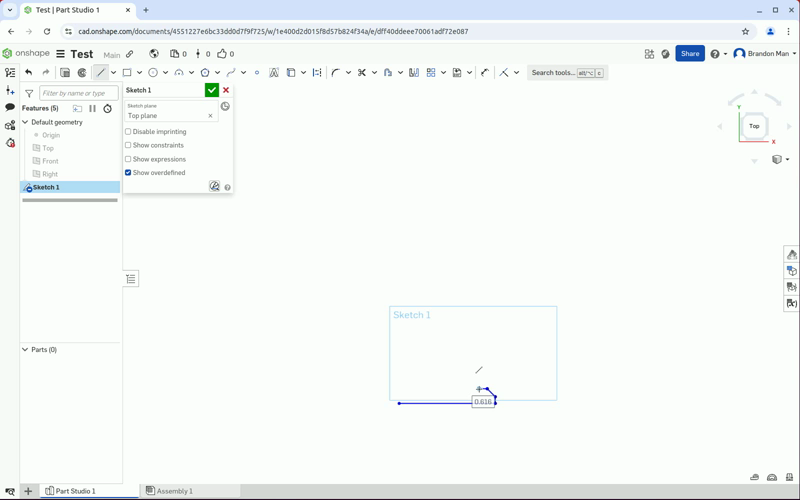
scroll(-6)
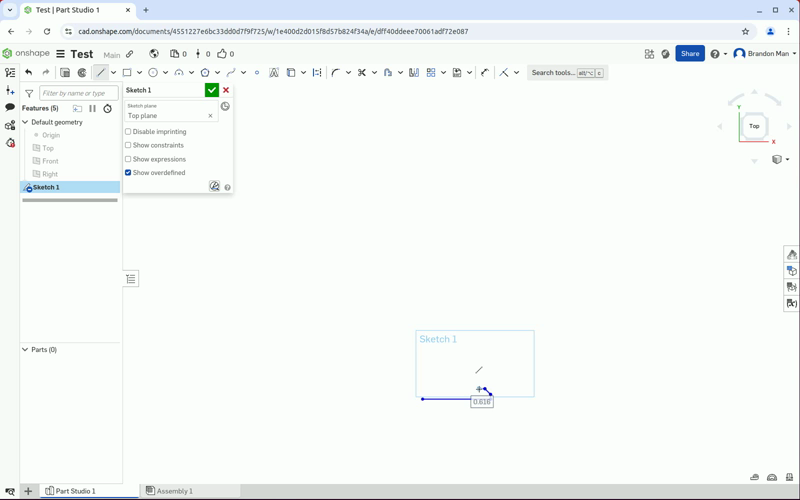
scroll(-6)
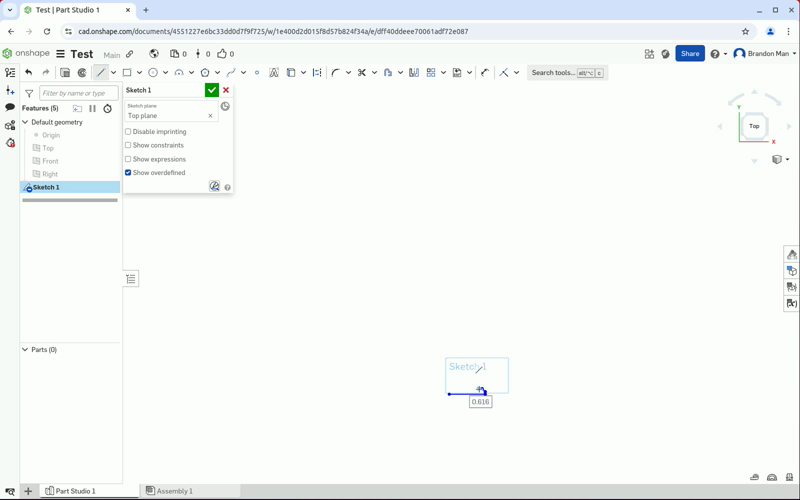
key_up(shift)
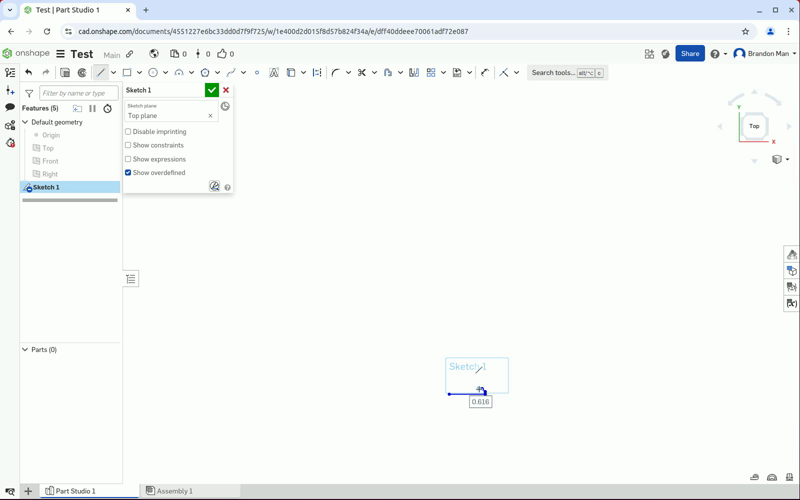
key_down(shift)
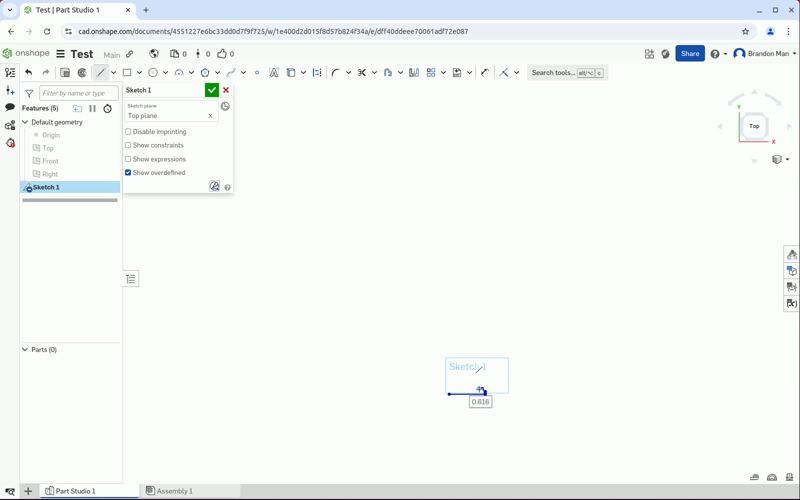
mouse_move(509, 388)
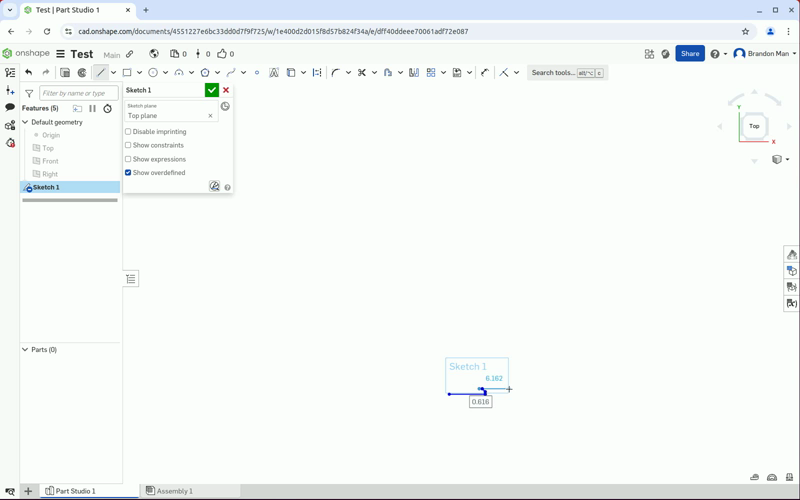
mouse_move(449, 388)
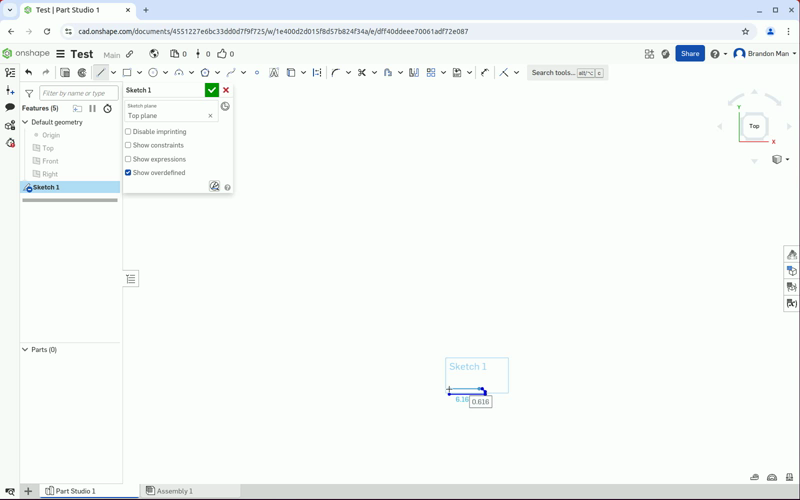
click(449, 388)
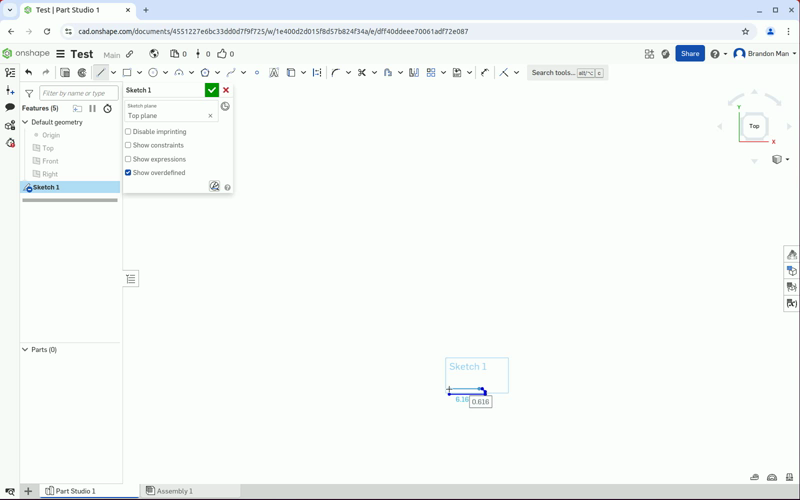
key_up(shift)
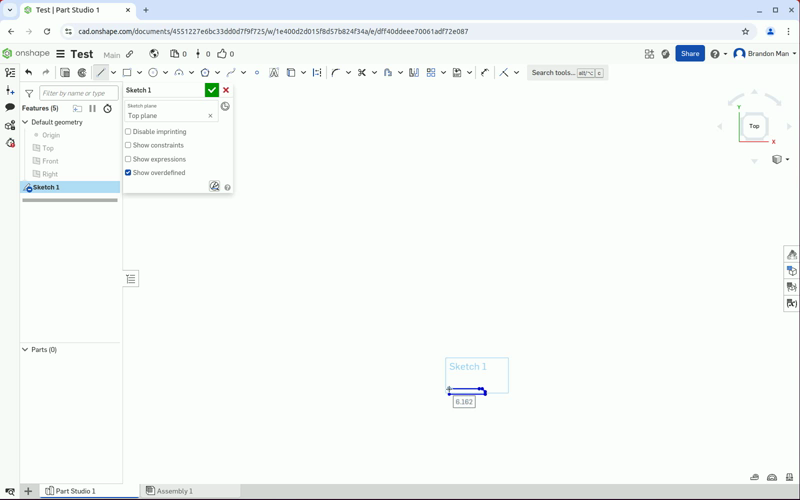
mouse_move(479, 388)
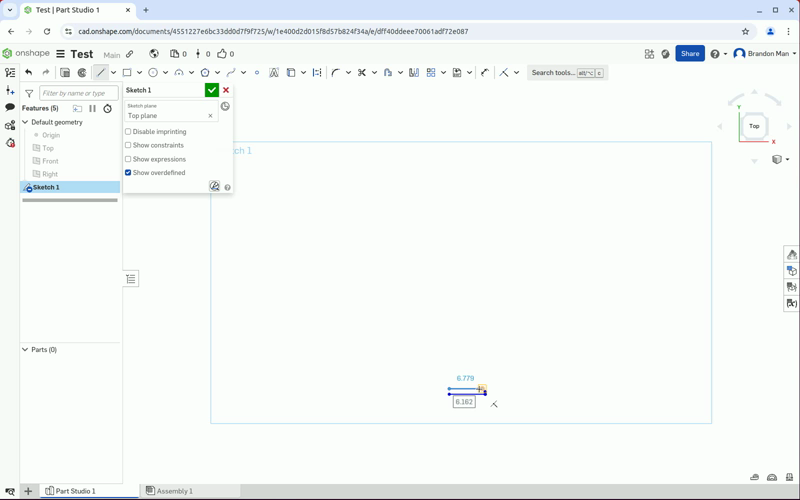
key_down(shift)
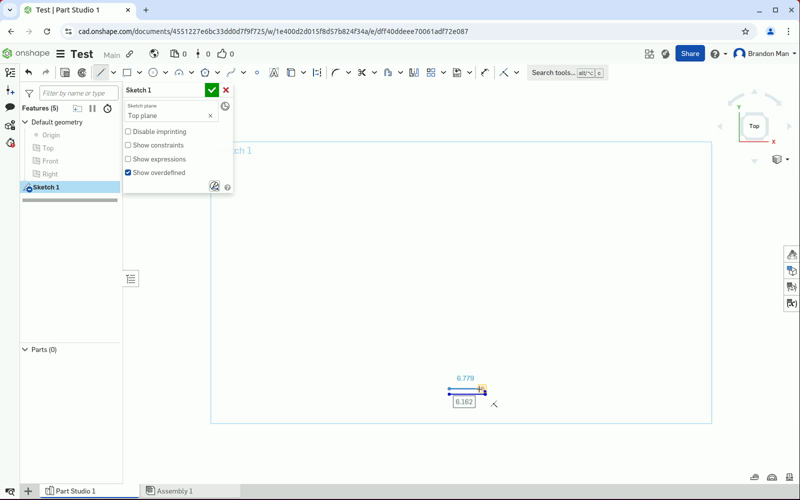
mouse_move(449, 394)
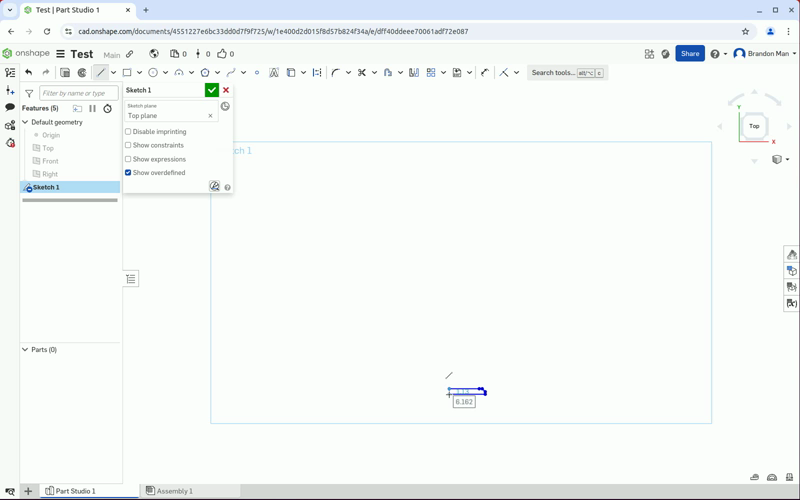
scroll(6)
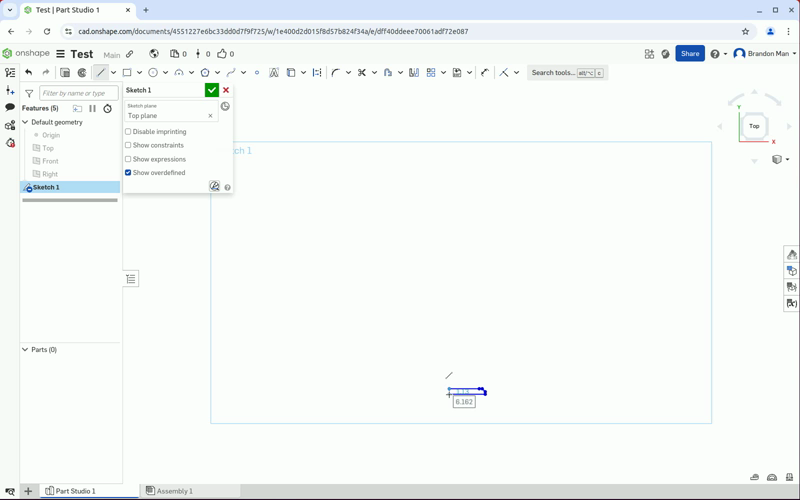
scroll(6)
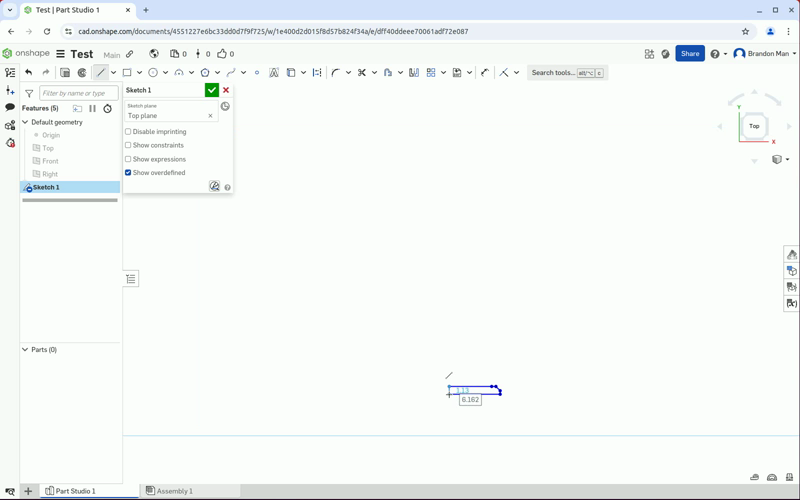
scroll(6)
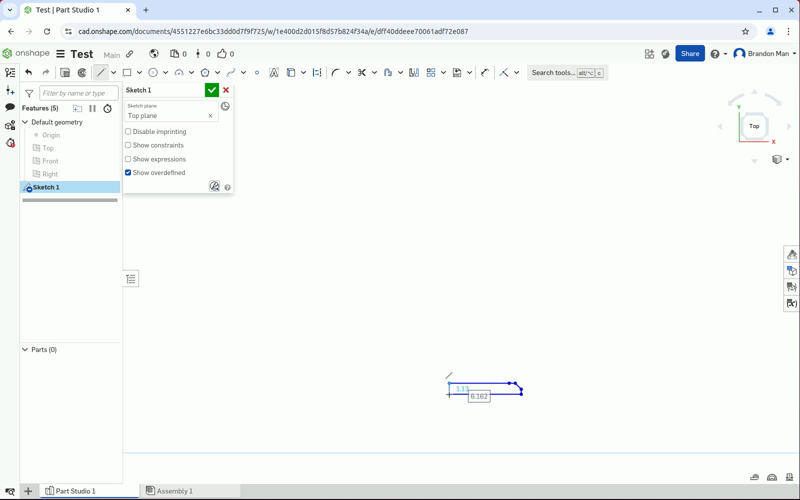
scroll(6)
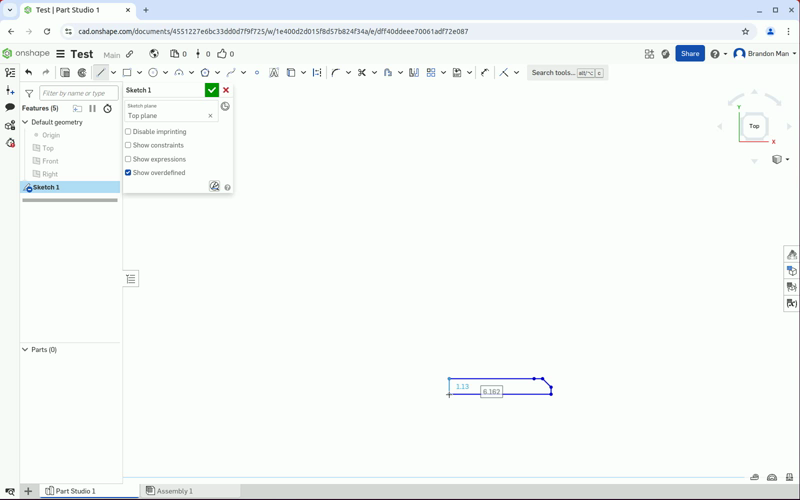
scroll(6)
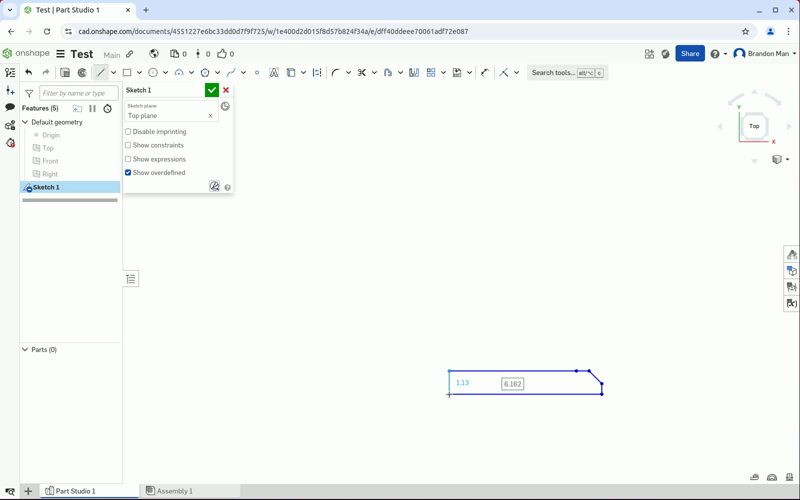
scroll(6)
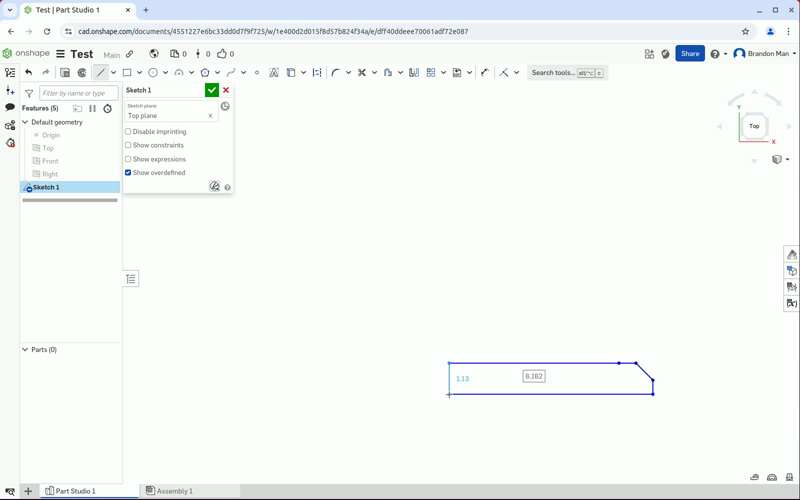
scroll(6)
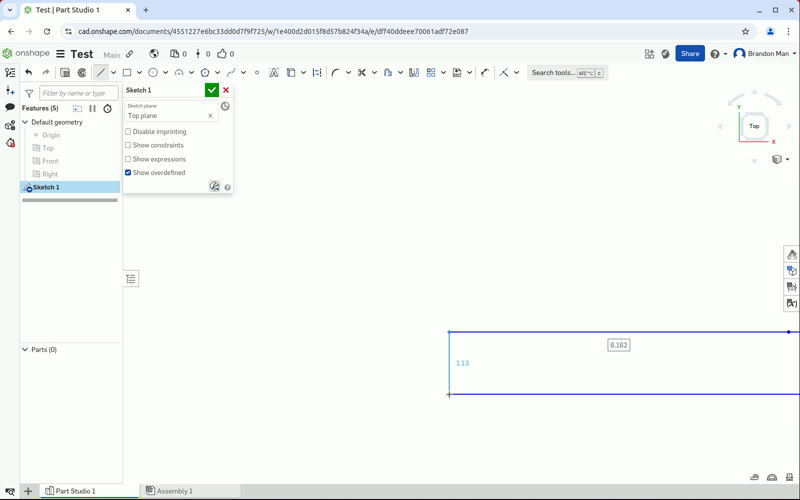
key_up(shift)
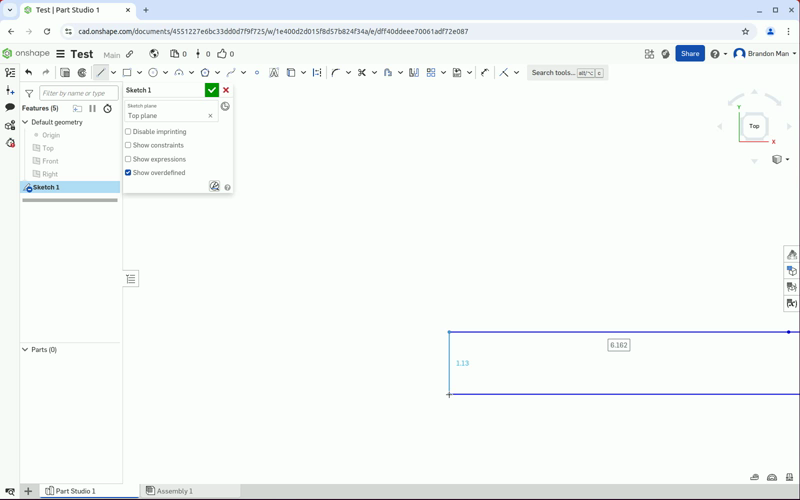
click(449, 394)
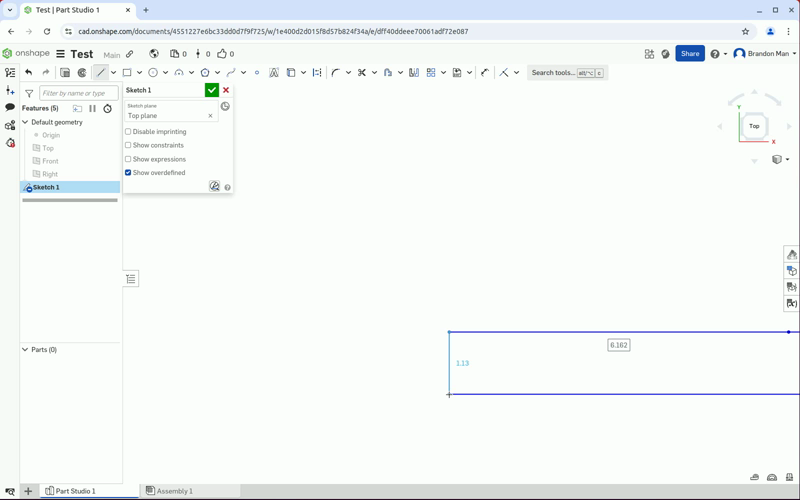
scroll(-6)
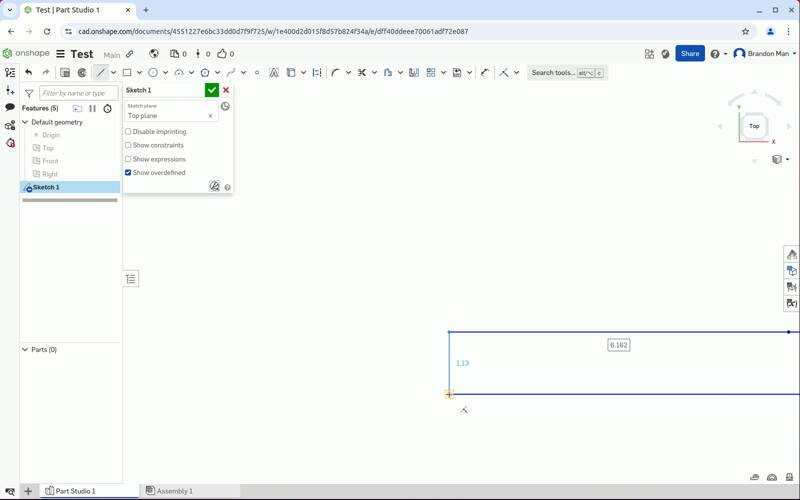
scroll(-6)
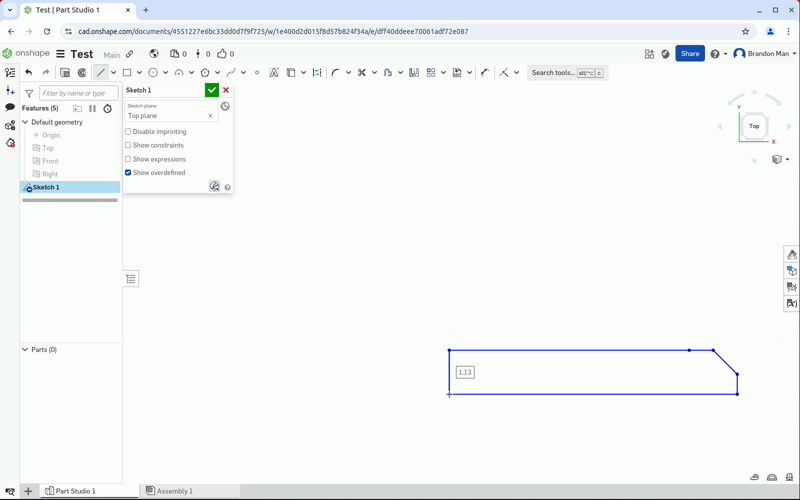
scroll(-6)
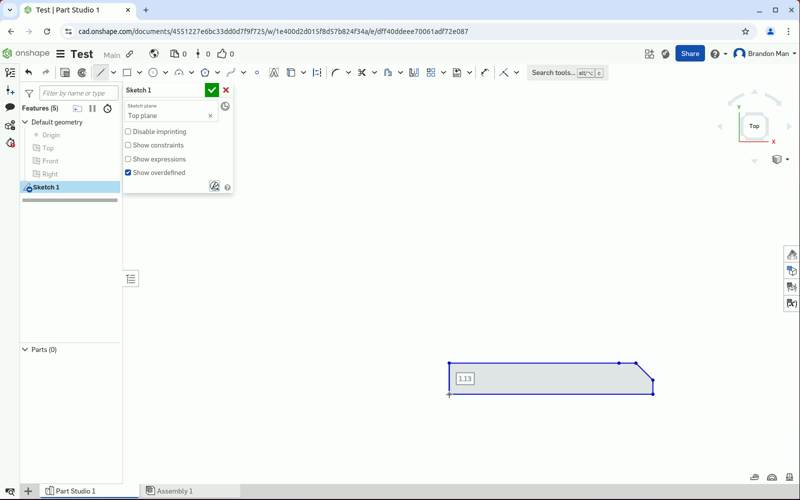
scroll(-6)
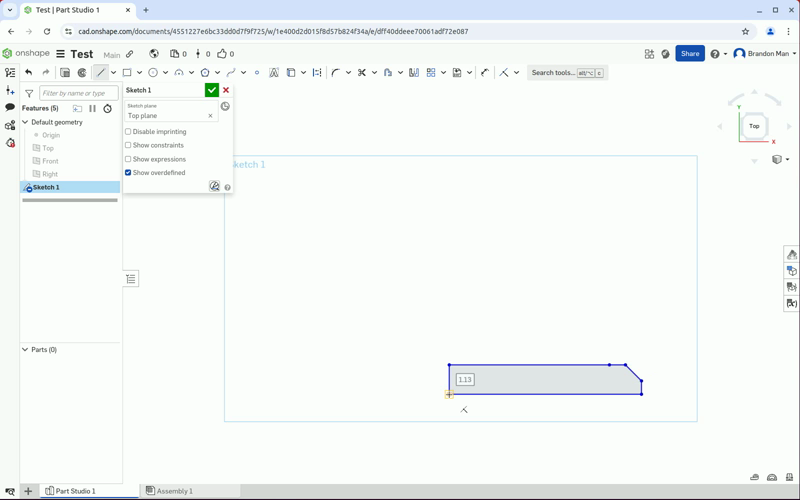
scroll(-6)
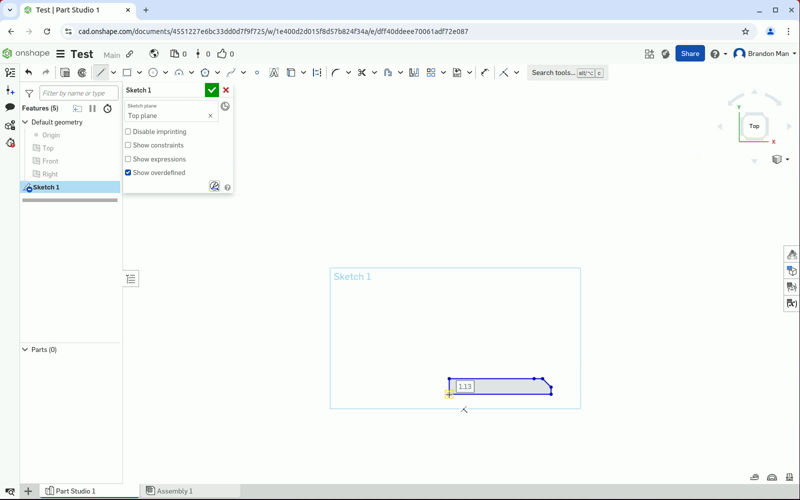
scroll(-6)
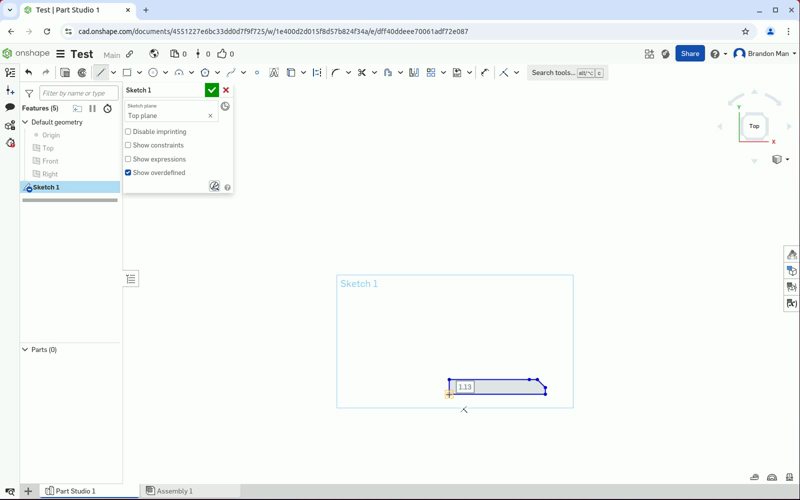
scroll(-6)
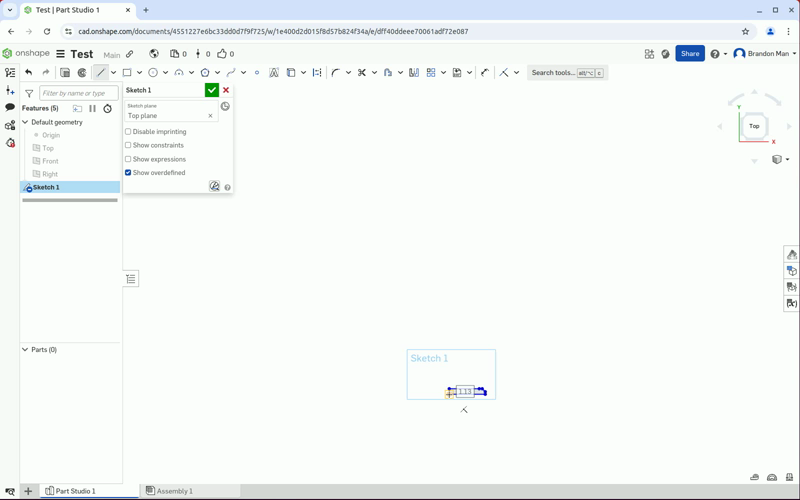
key(esc)
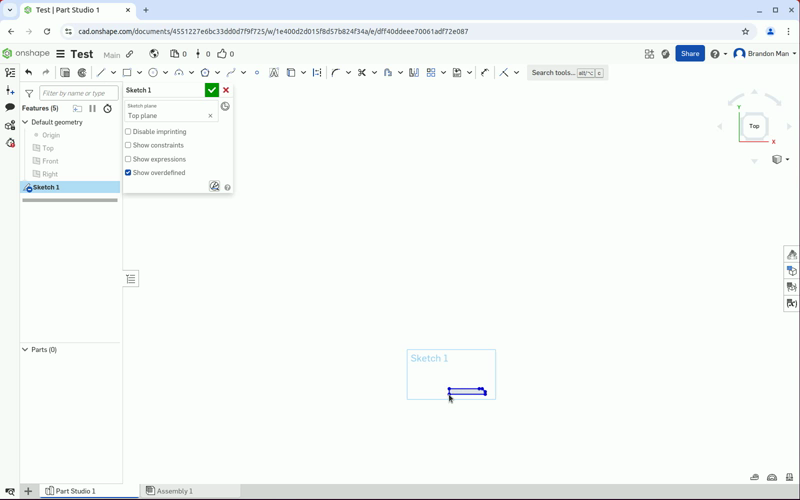
mouse_move(472, 393)
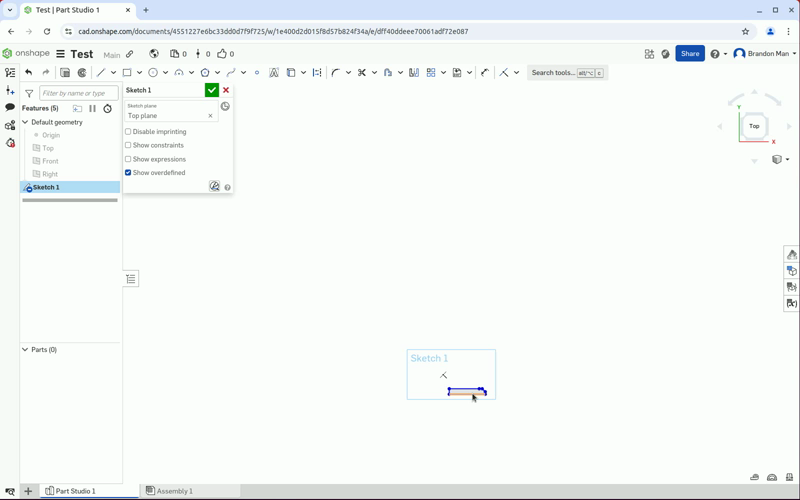
scroll(6)
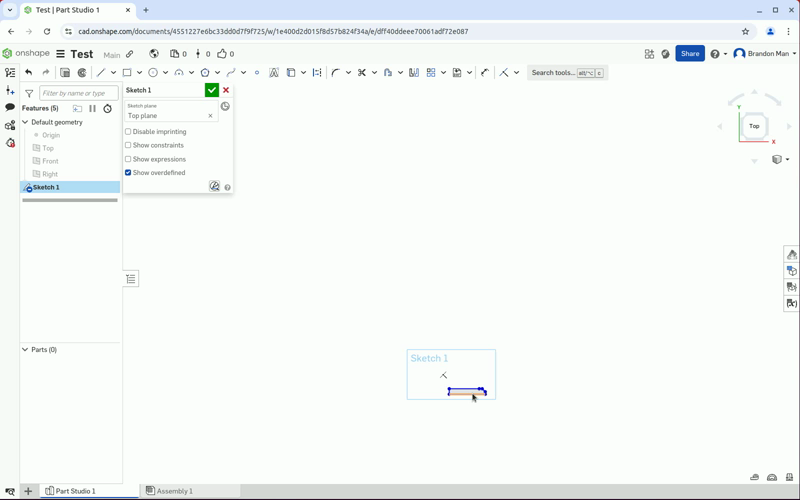
scroll(6)
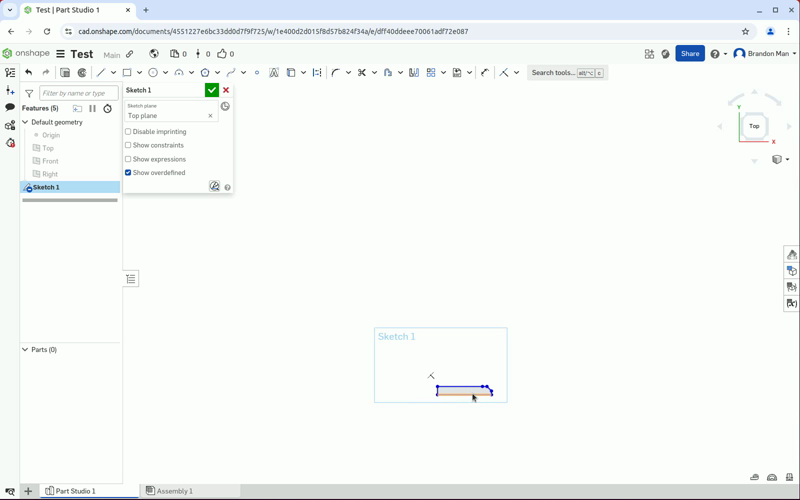
scroll(6)
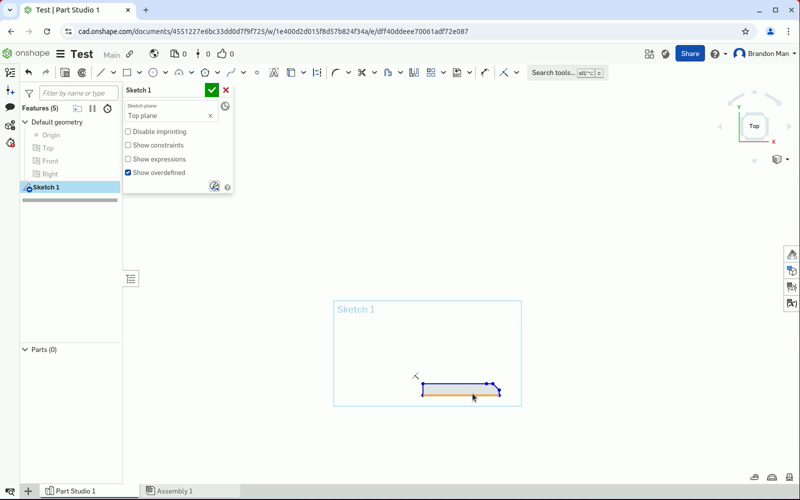
scroll(6)
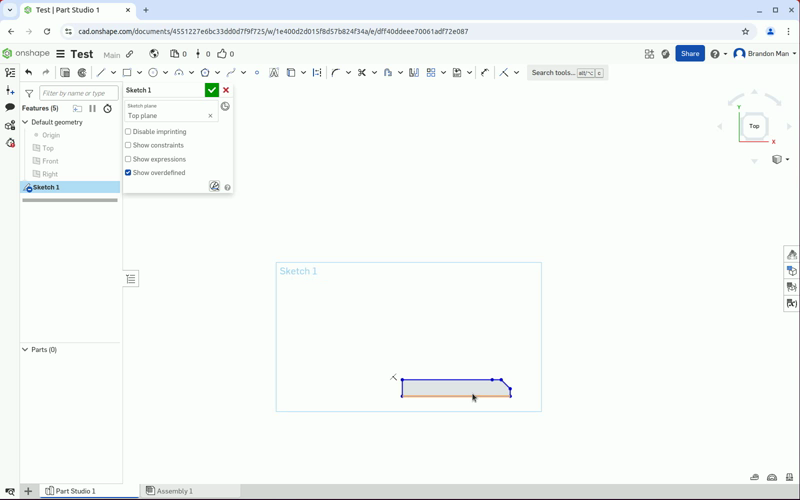
scroll(6)
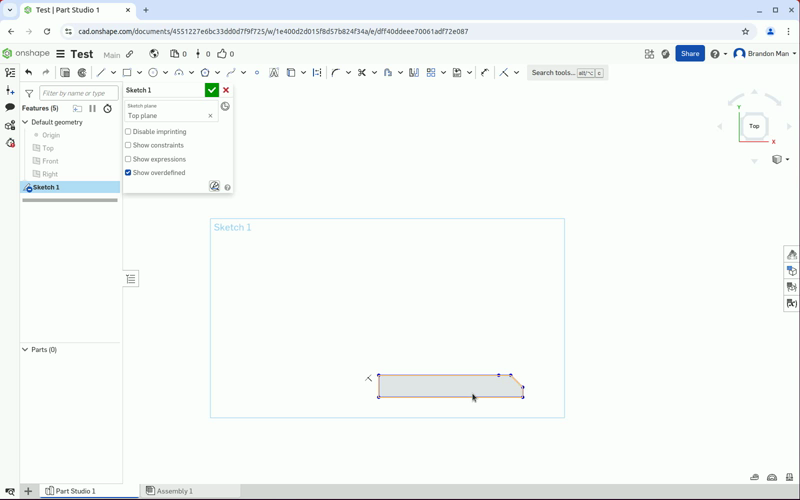
scroll(6)
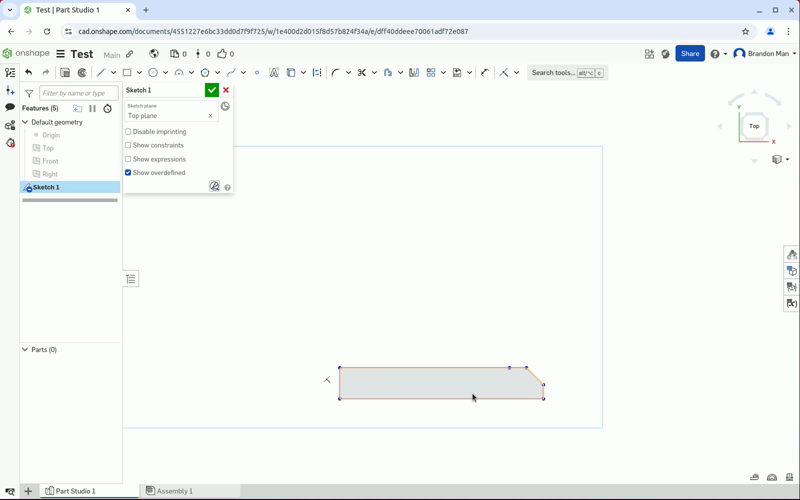
scroll(6)
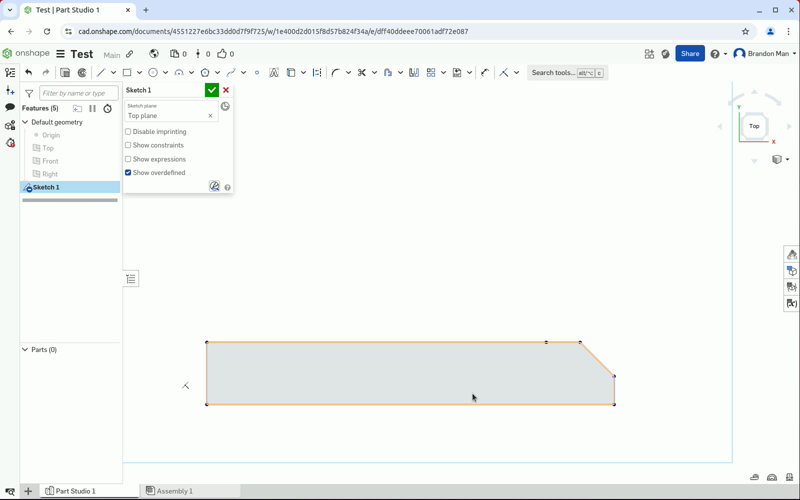
click(472, 393)
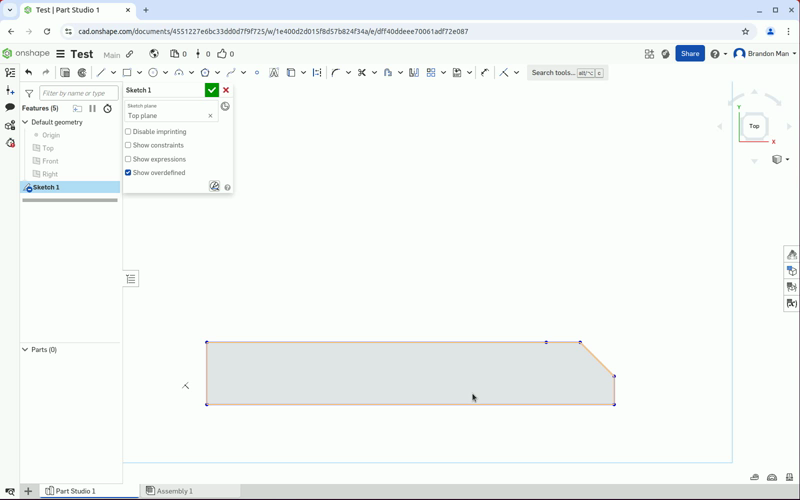
scroll(-6)
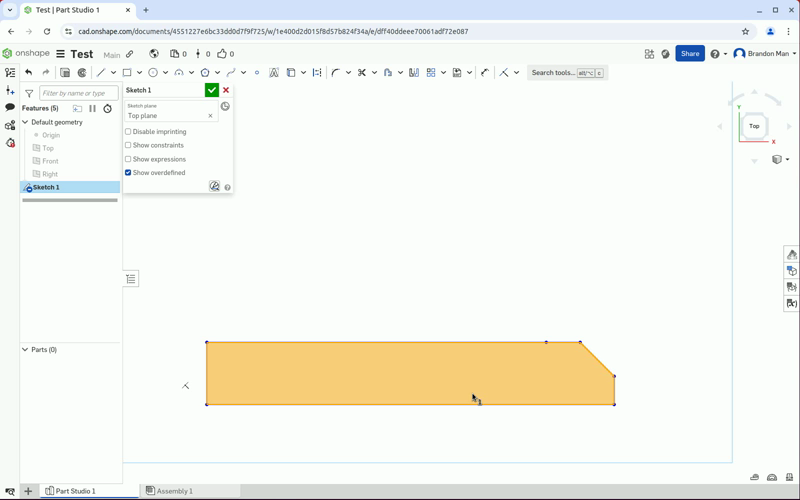
scroll(-6)
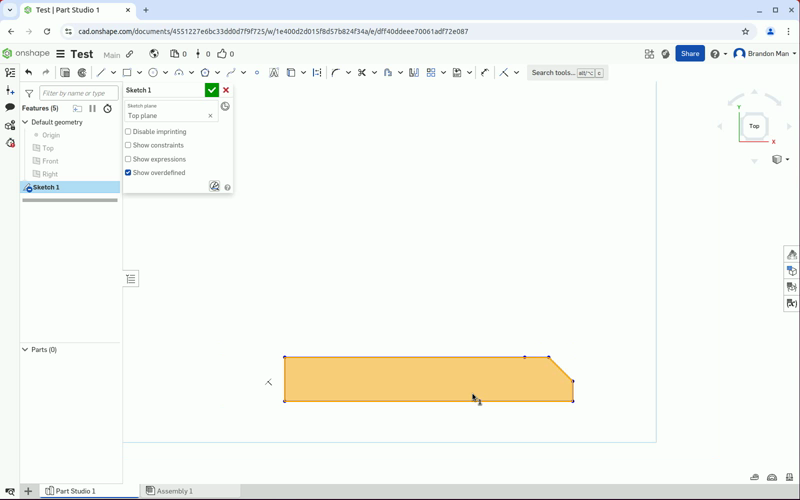
scroll(-6)
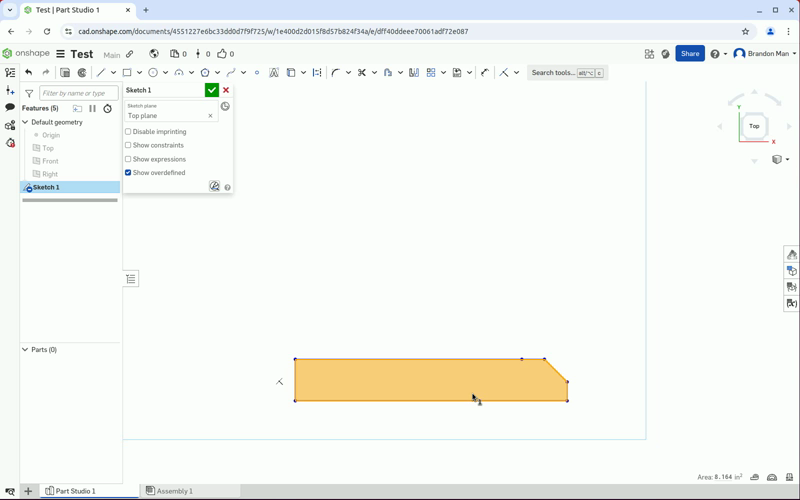
scroll(-6)
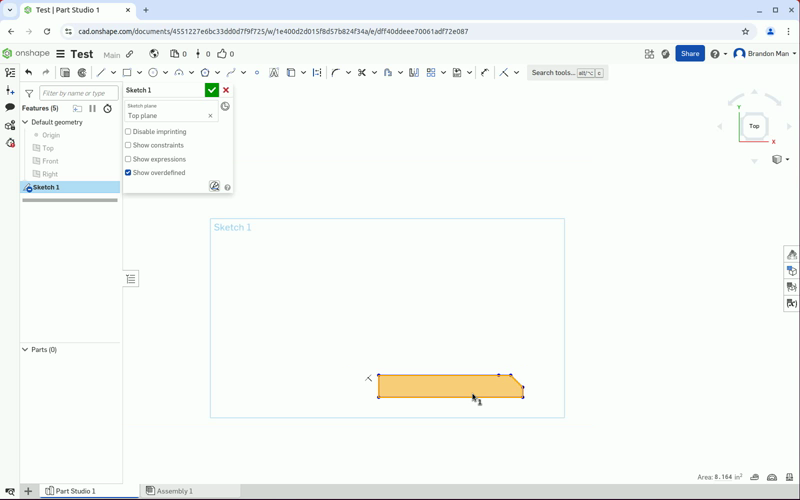
scroll(-6)
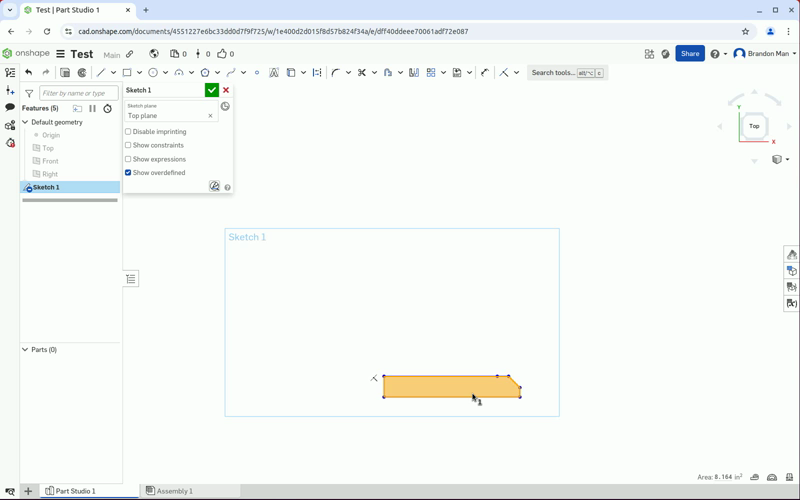
scroll(-6)
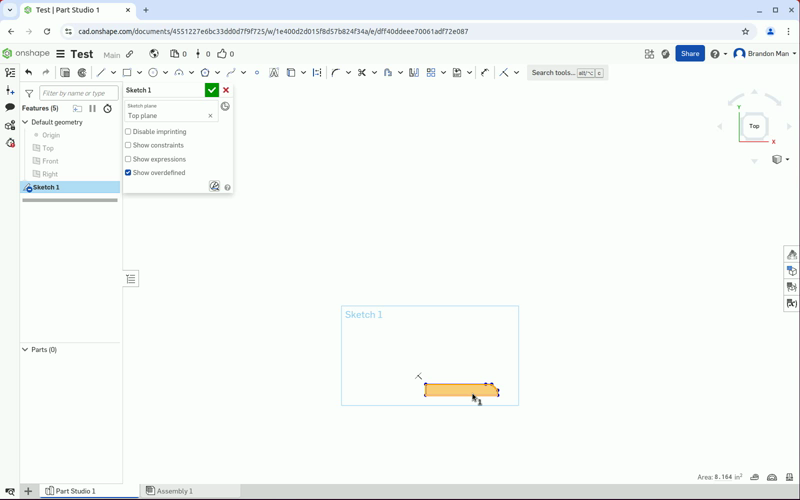
scroll(-6)
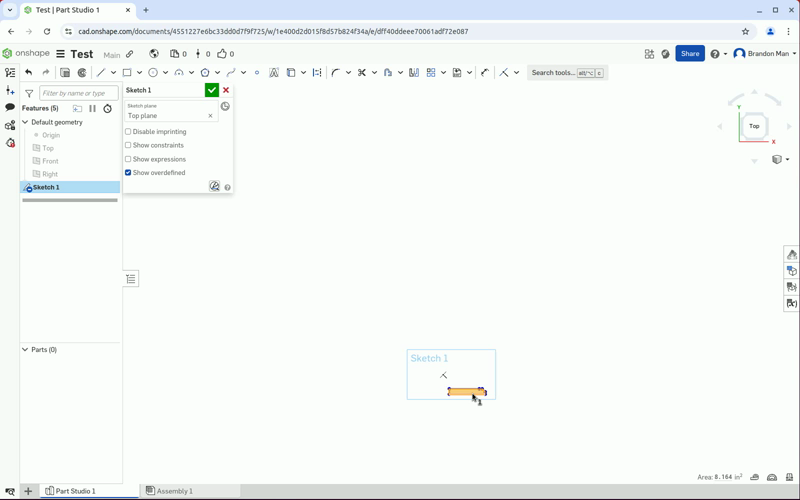
mouse_move(73, 352)
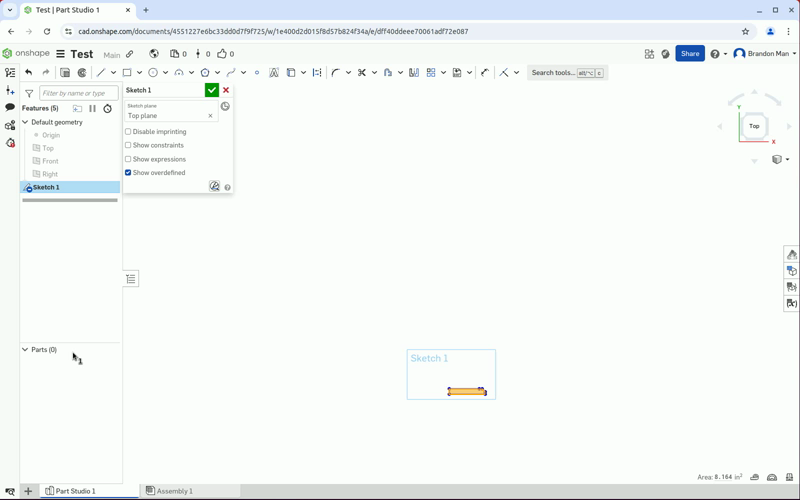
key(shift+y)
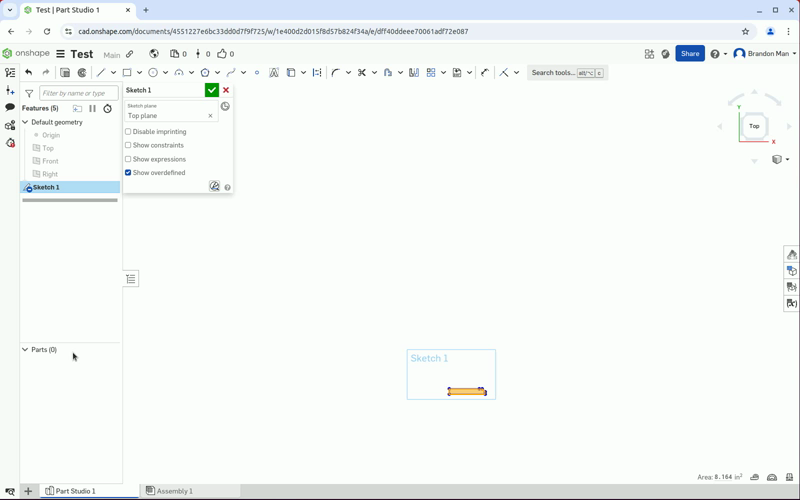
key(shift+e)
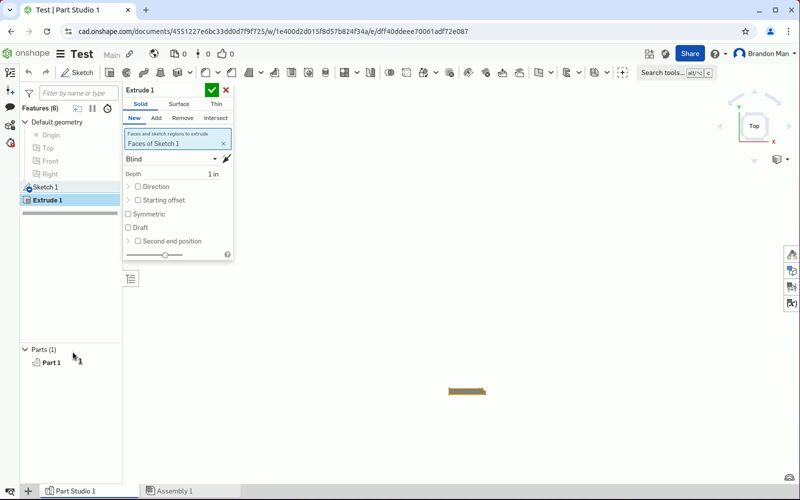
mouse_move(143, 106)
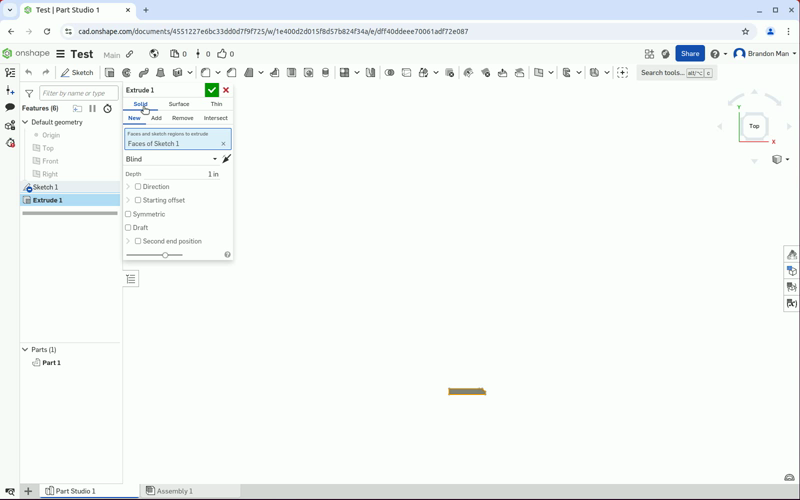
click(143, 106)
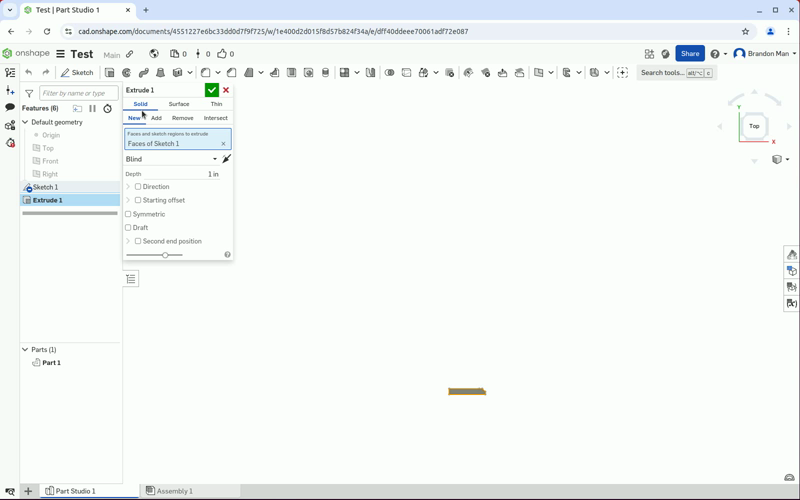
mouse_move(137, 120)
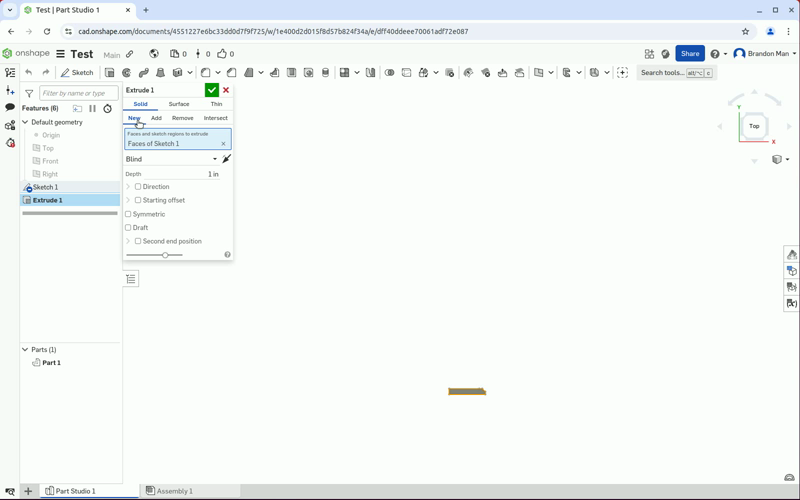
click(137, 120)
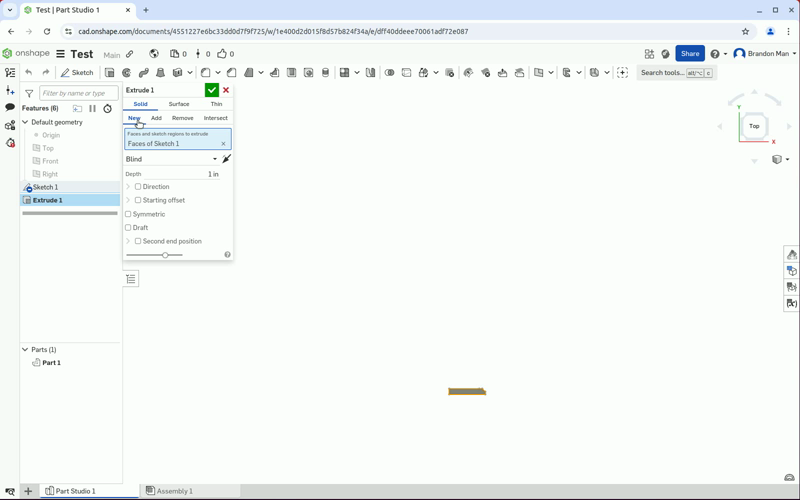
key(tab, 4)
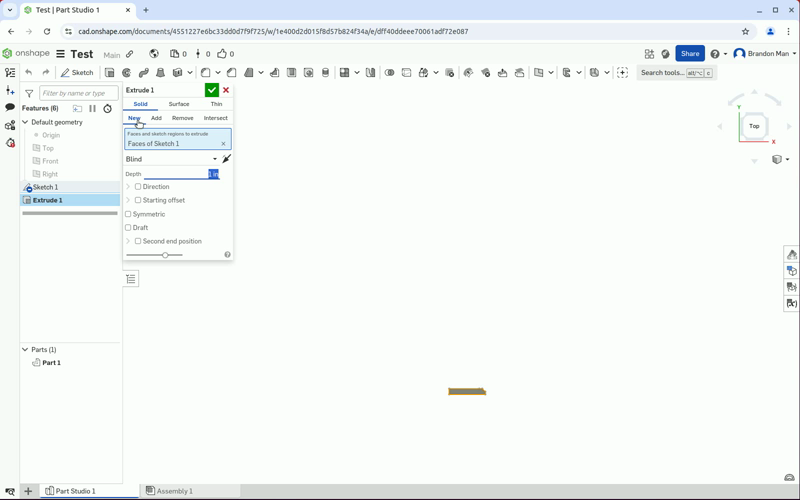
text(0.241)
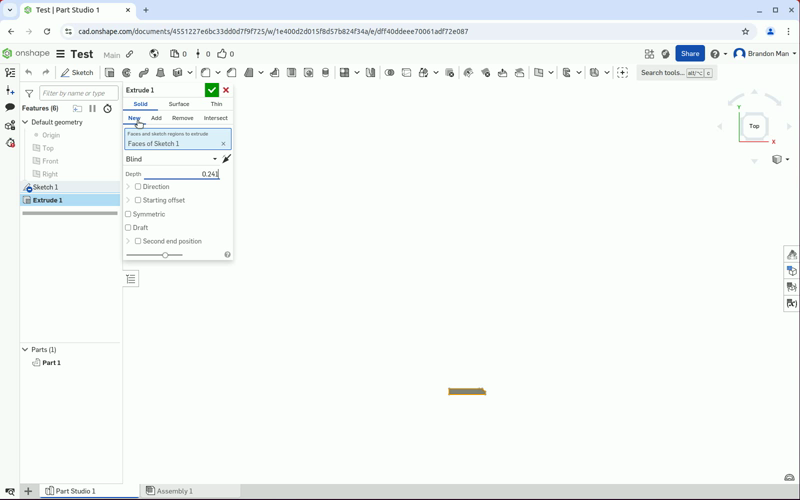
key(enter)
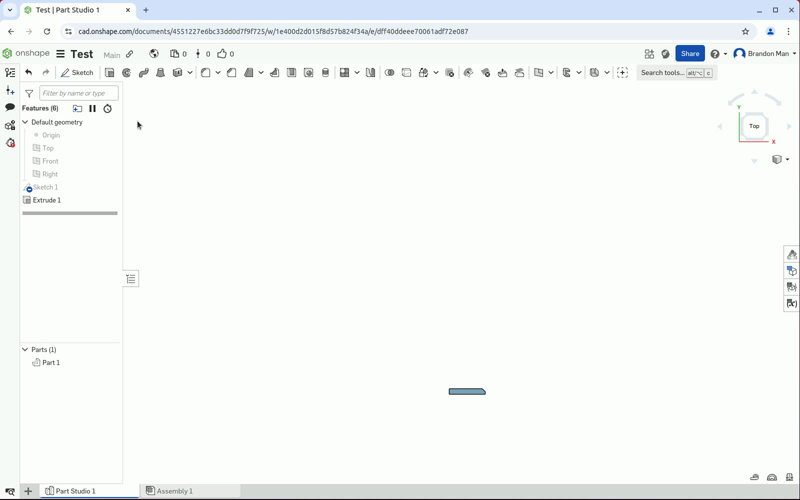
key(shift+h)
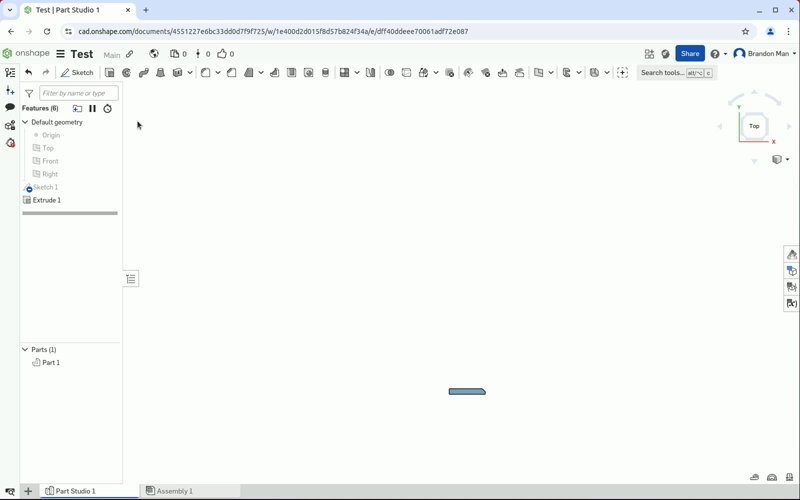
key(shift+h)
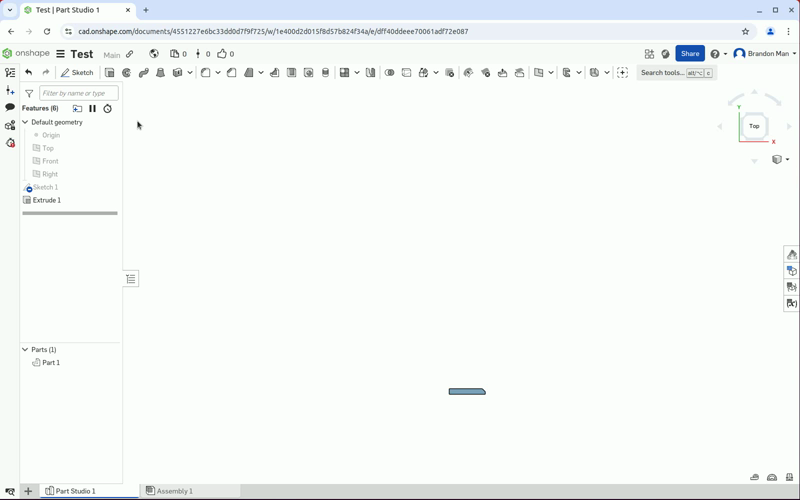
mouse_move(73, 189)
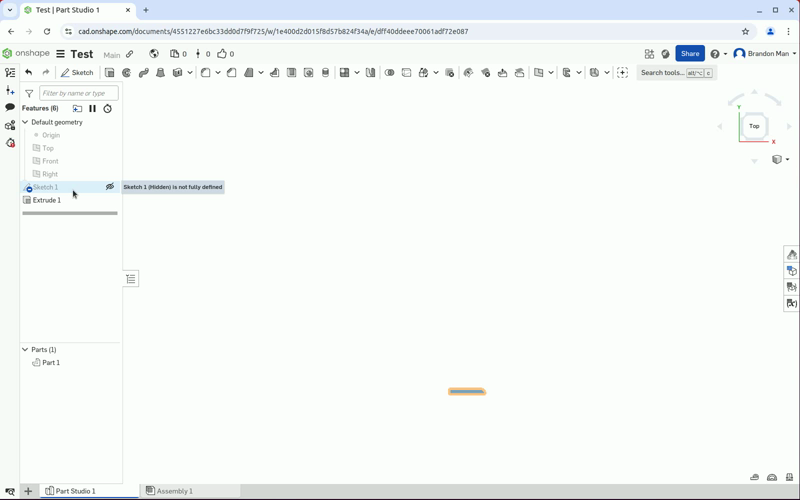
click(73, 189)
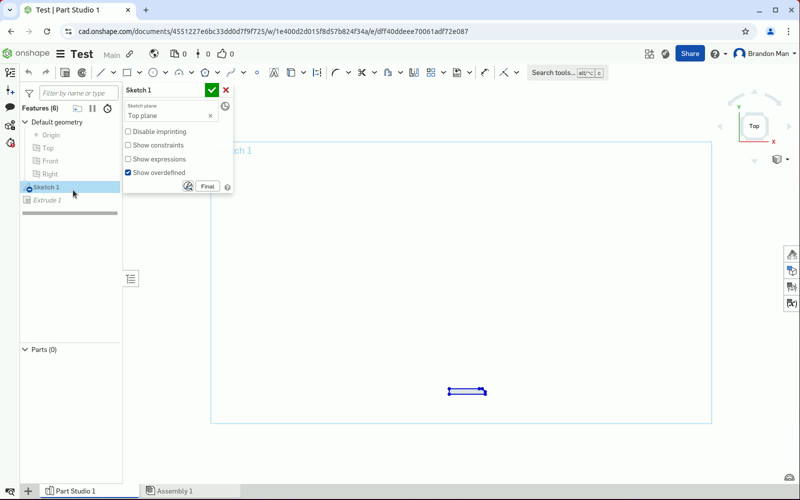
mouse_move(229, 92)
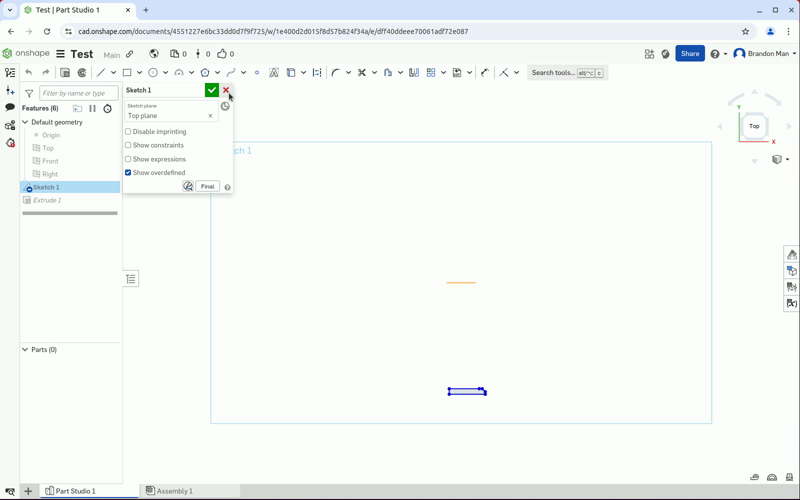
click(229, 92)
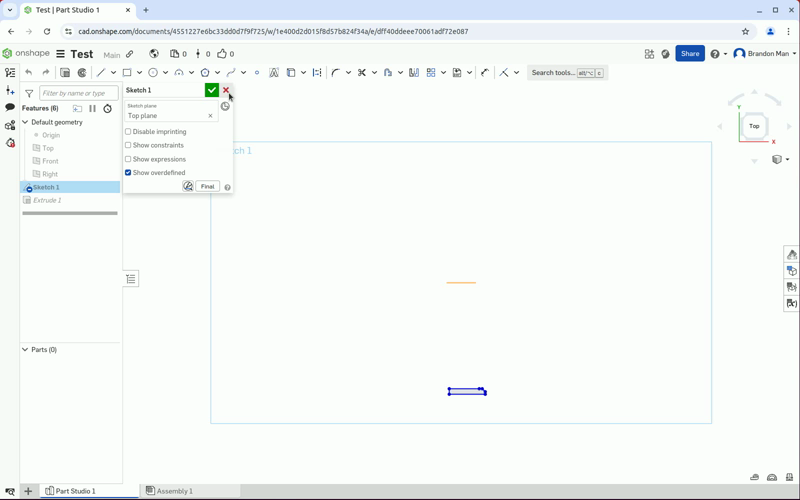
key(shift+s)
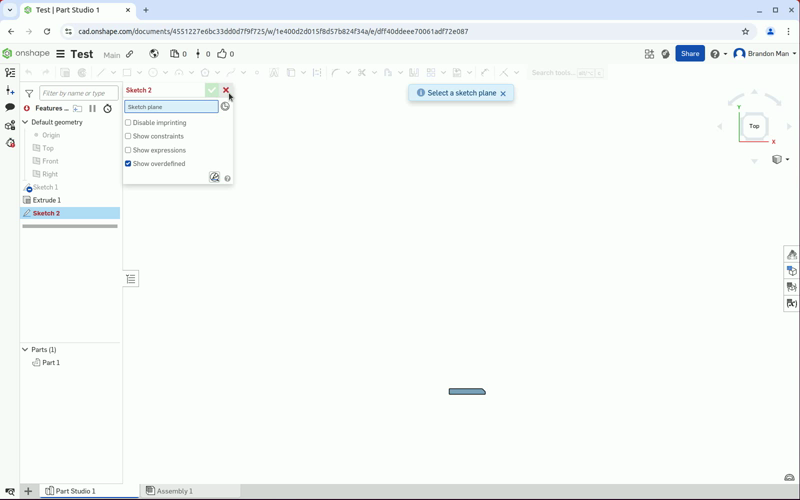
mouse_move(73, 150)
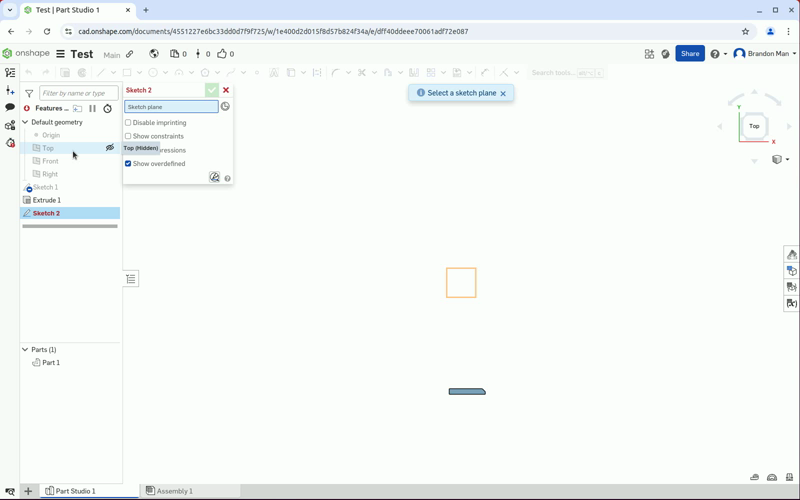
click(73, 150)
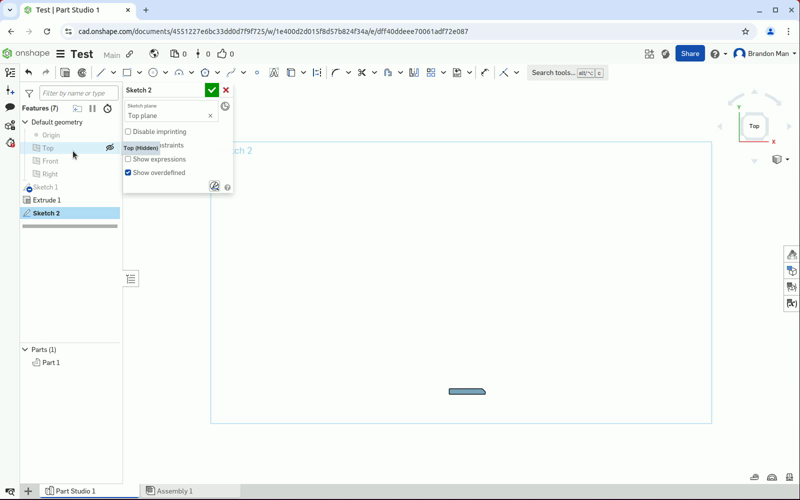
mouse_move(73, 352)
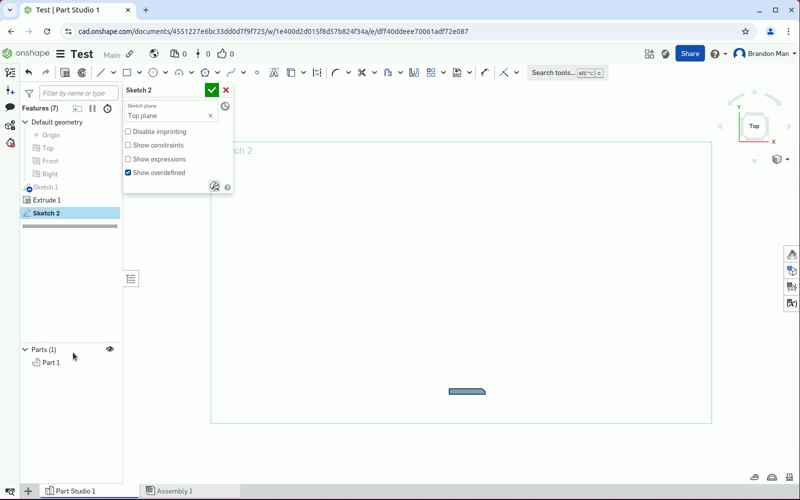
key(y)
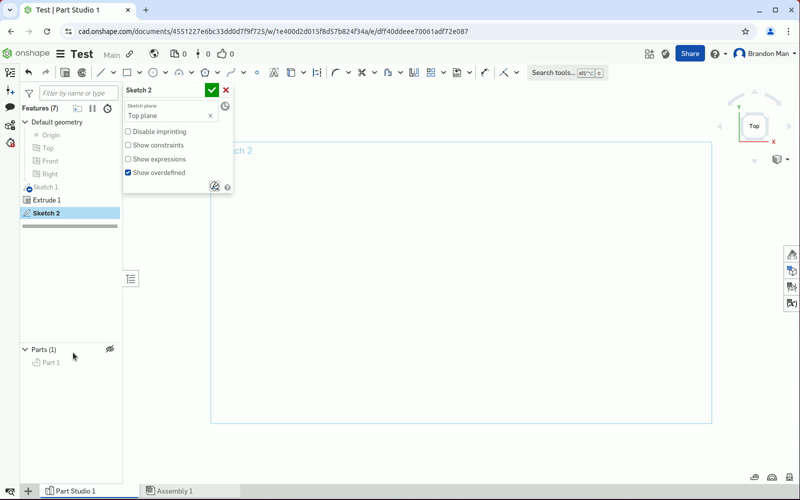
key(l)
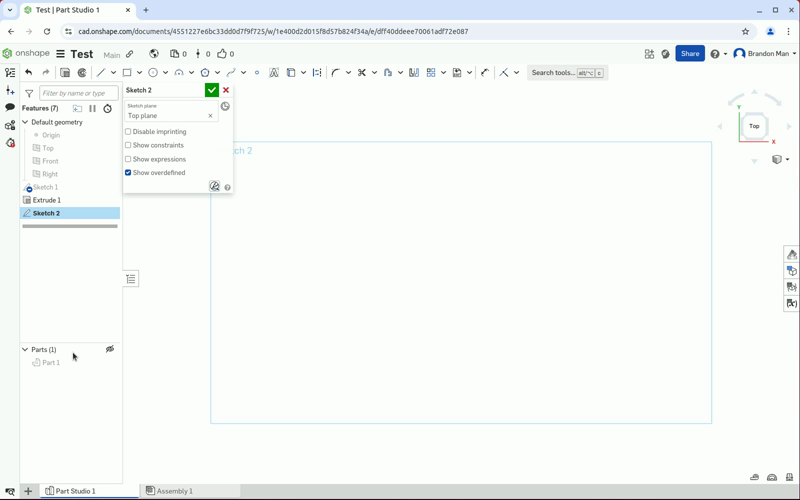
key_down(shift)
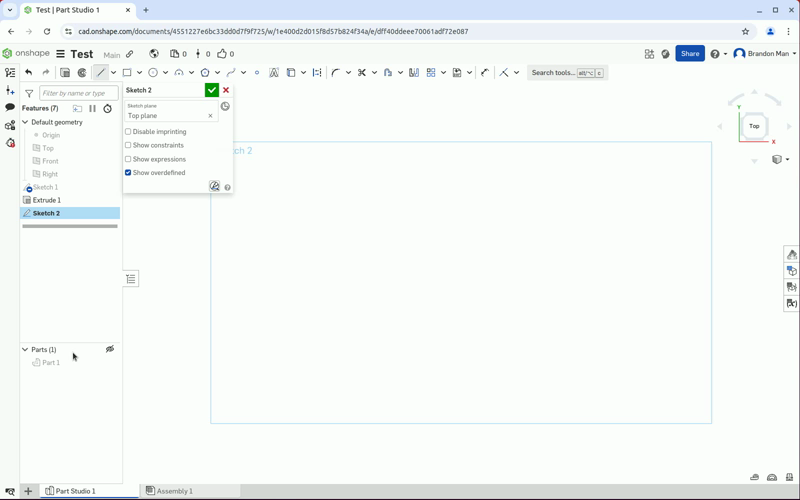
mouse_move(444, 383)
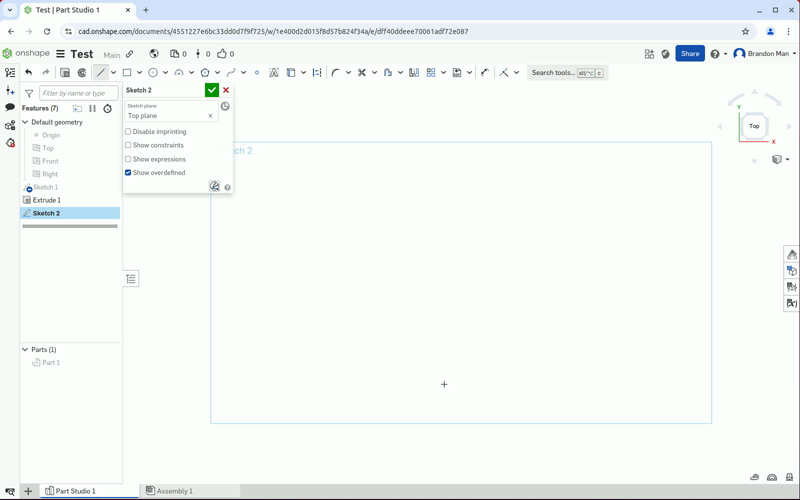
click(444, 383)
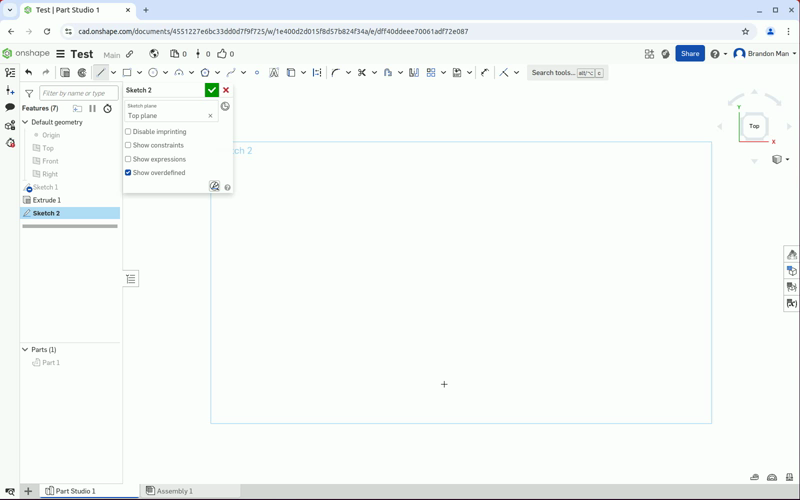
key_up(shift)
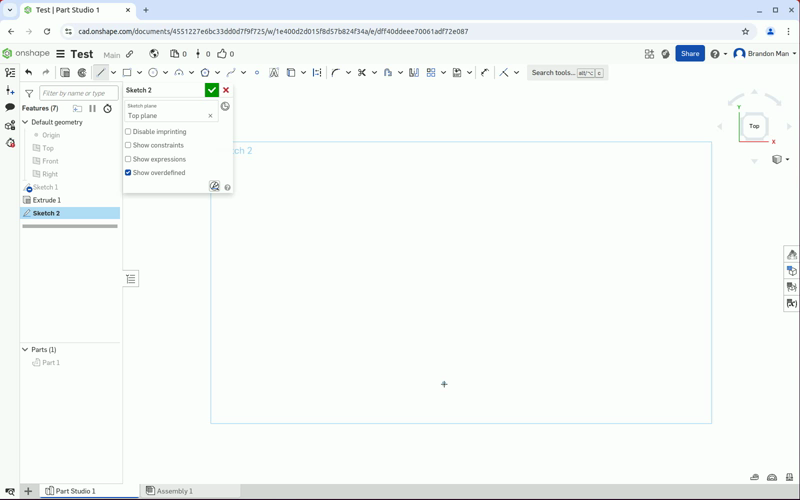
key_down(shift)
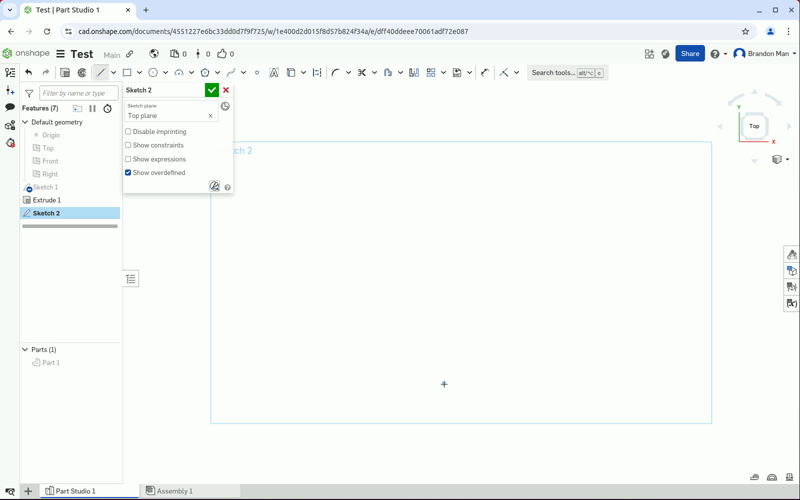
mouse_move(474, 383)
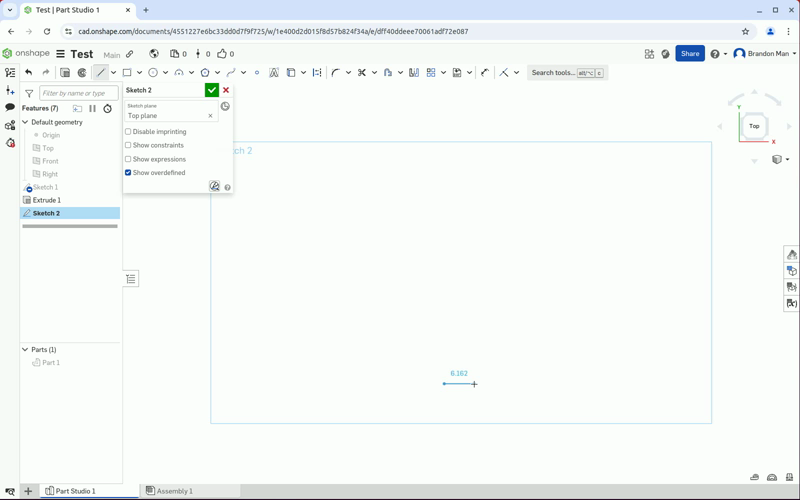
mouse_move(448, 387)
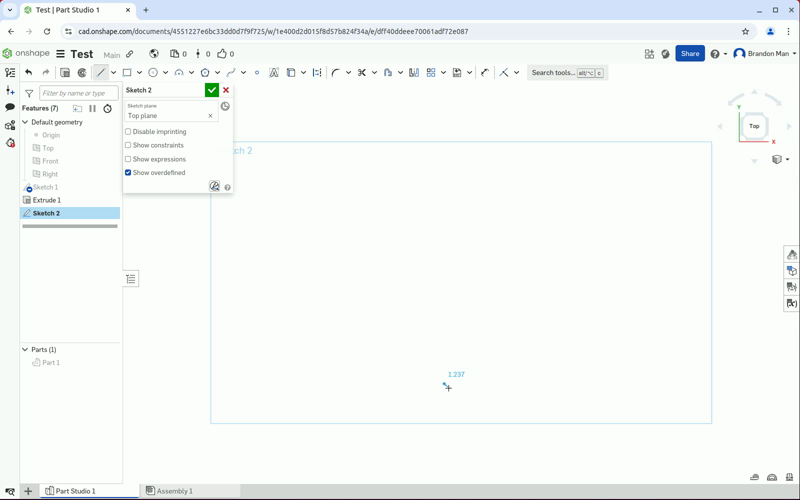
scroll(6)
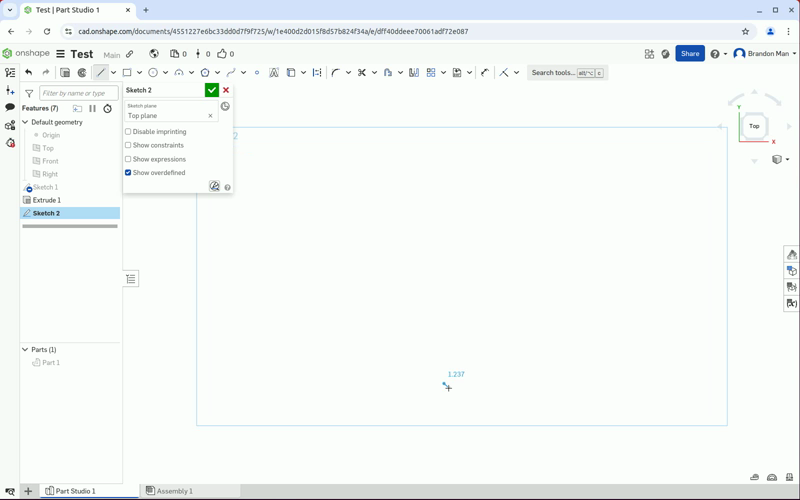
scroll(6)
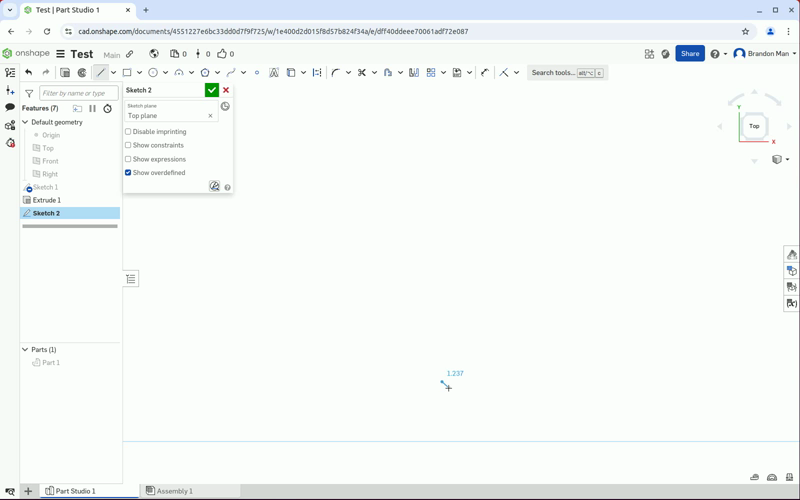
scroll(6)
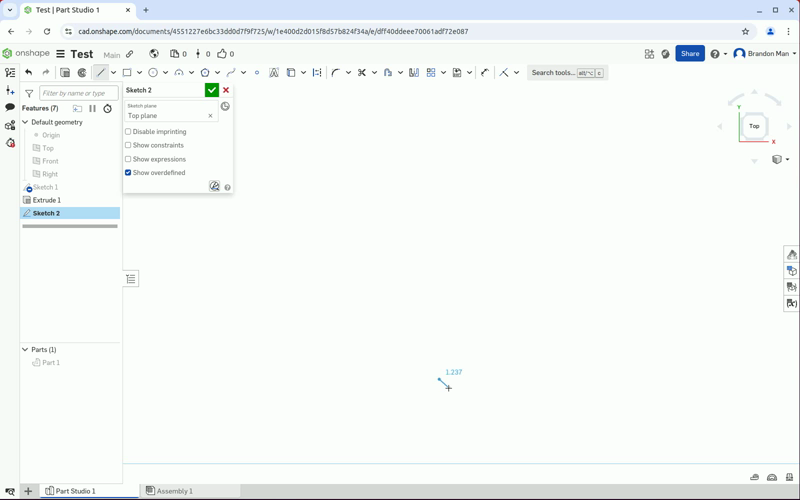
scroll(6)
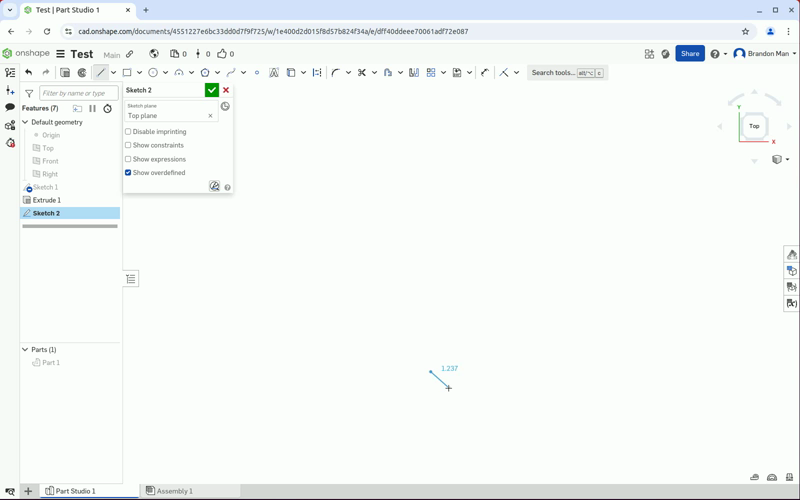
scroll(6)
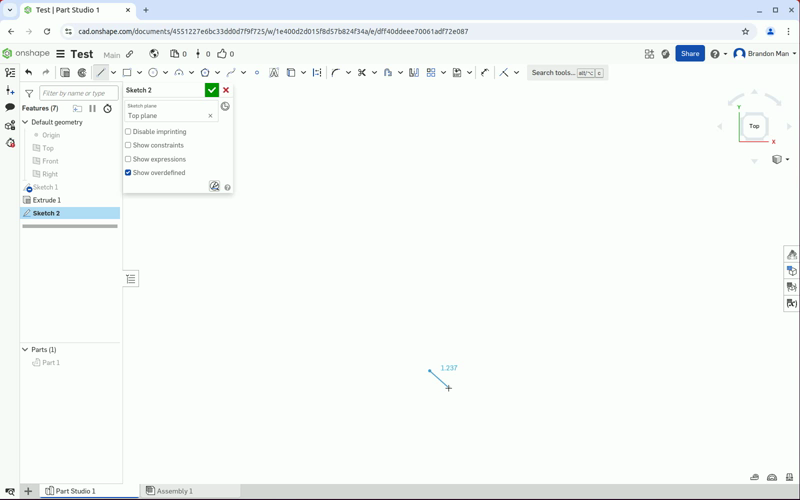
scroll(6)
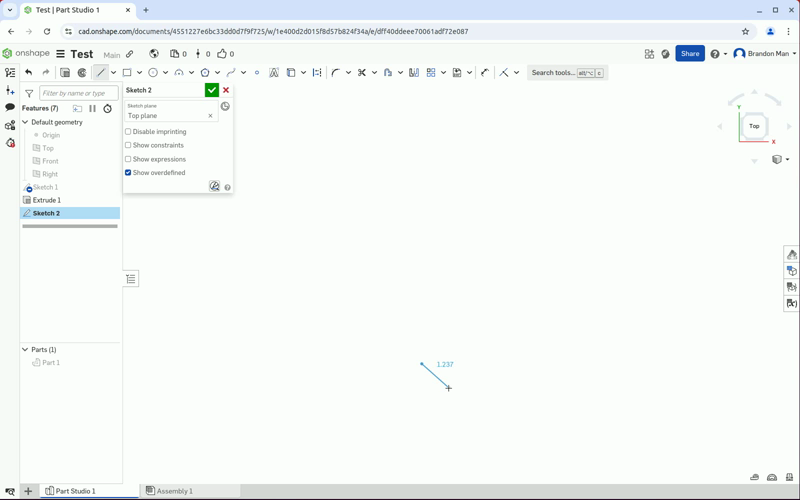
scroll(6)
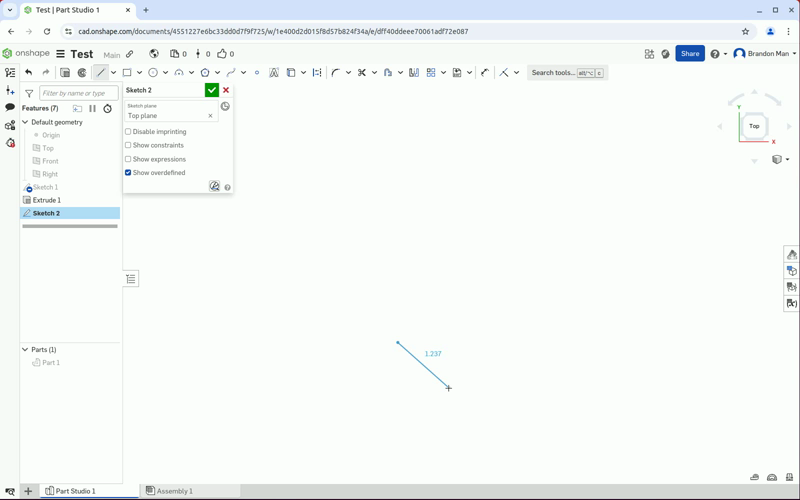
click(448, 387)
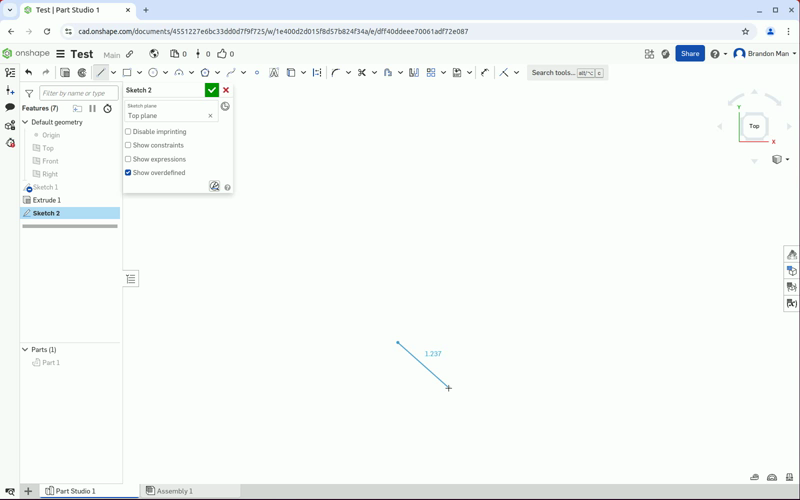
scroll(-6)
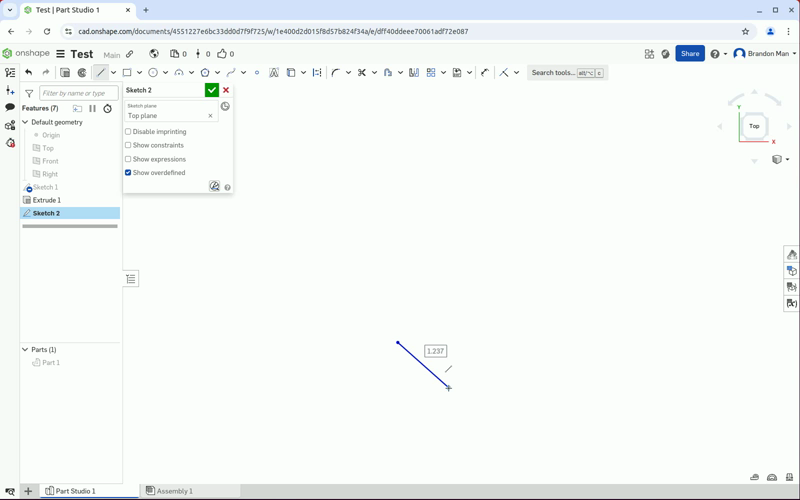
scroll(-6)
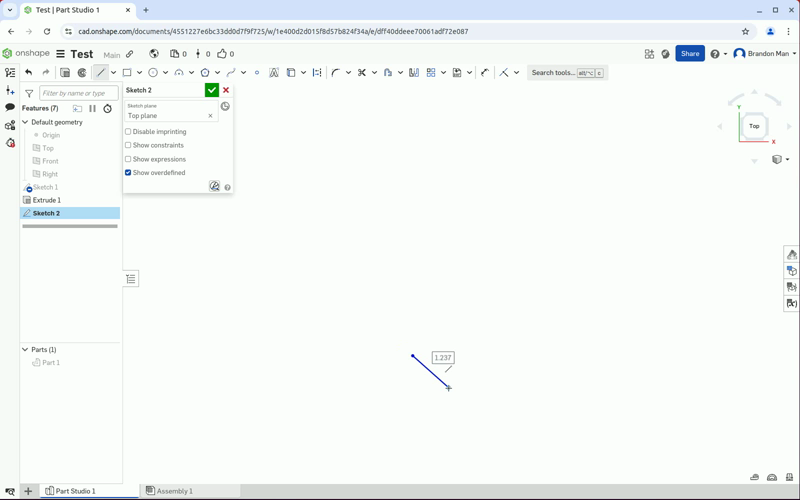
scroll(-6)
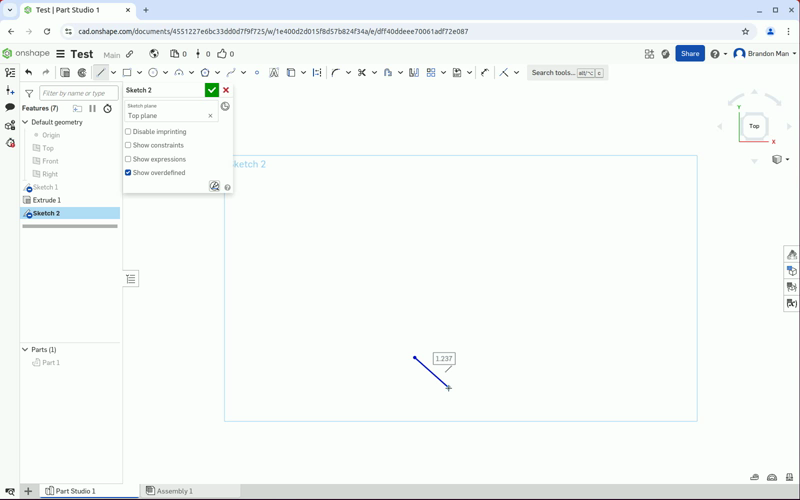
scroll(-6)
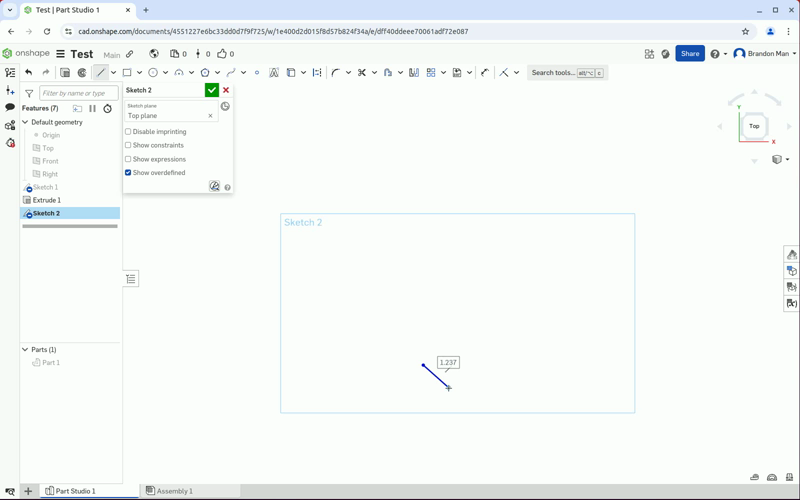
scroll(-6)
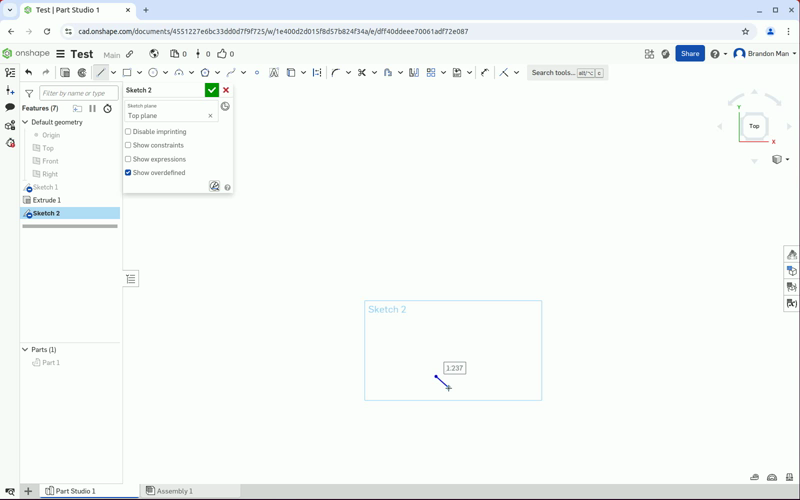
scroll(-6)
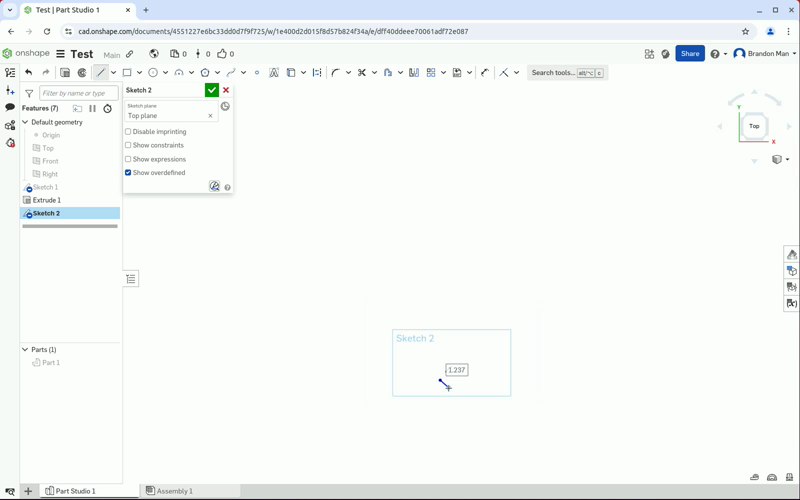
scroll(-6)
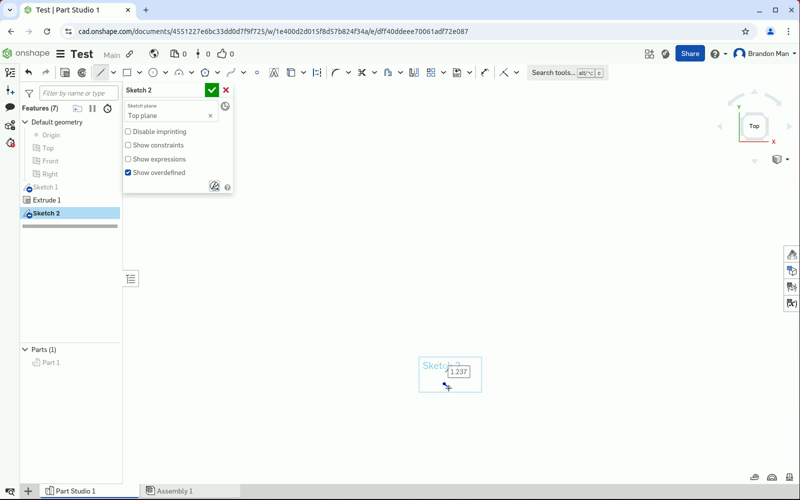
key_up(shift)
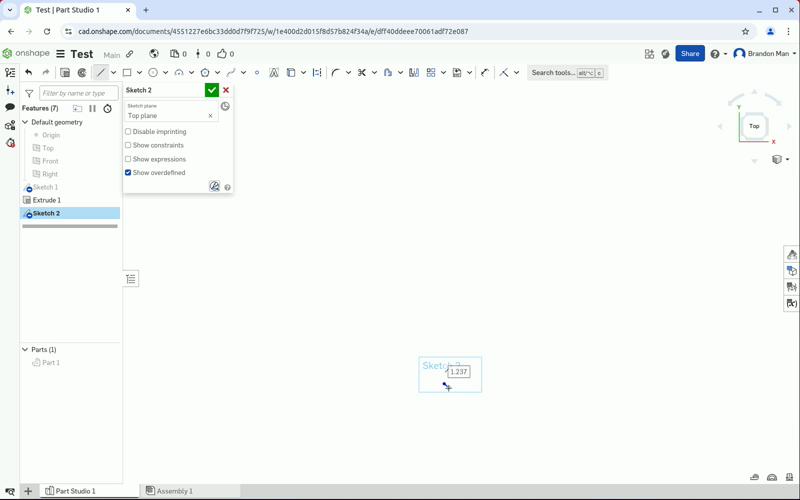
key_down(shift)
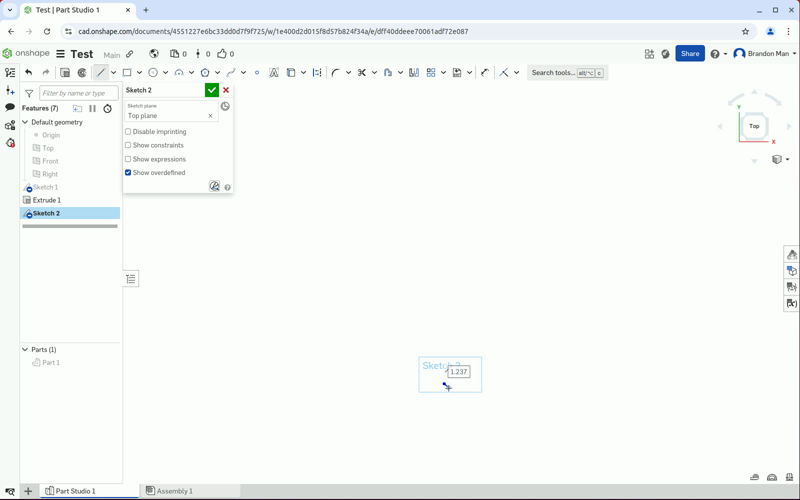
mouse_move(478, 387)
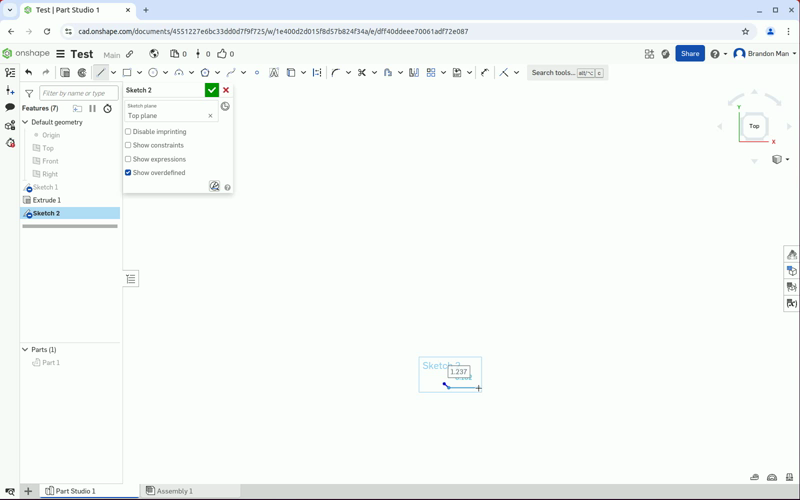
mouse_move(477, 387)
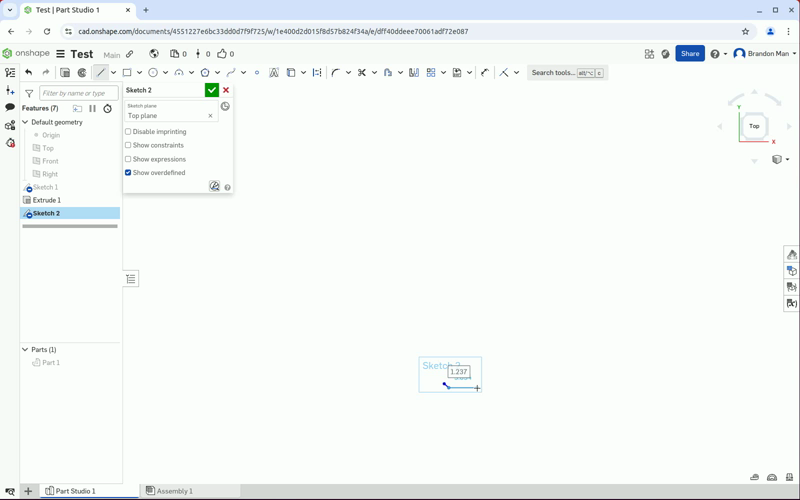
click(477, 387)
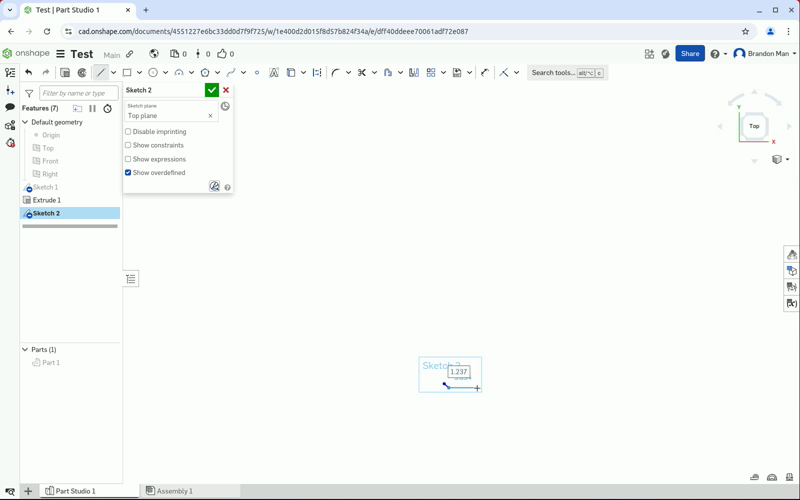
key_up(shift)
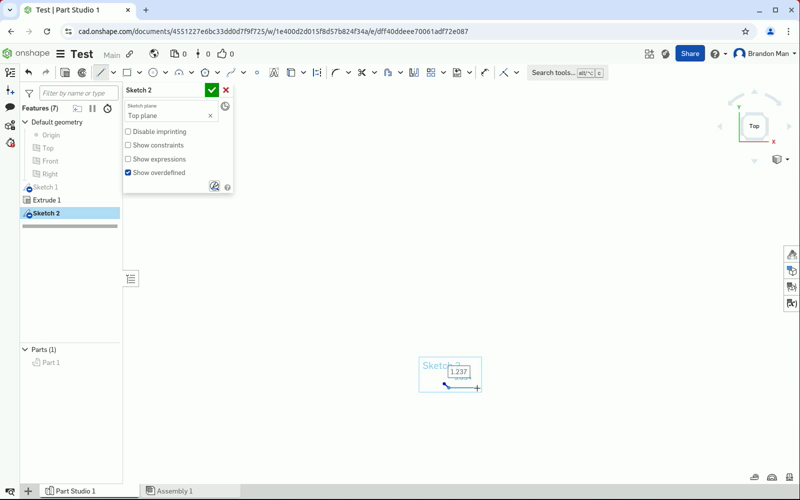
key_down(shift)
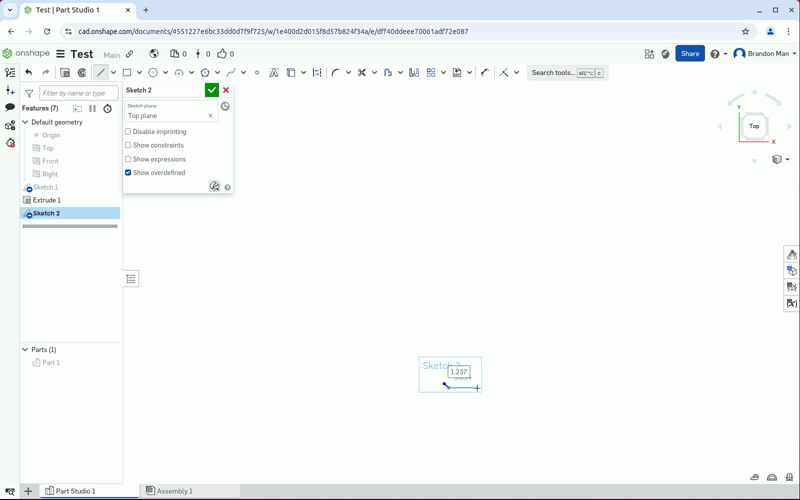
mouse_move(477, 200)
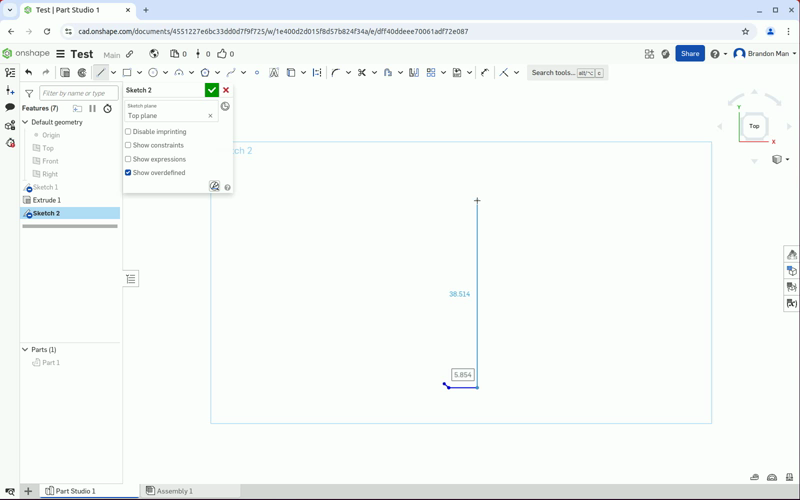
click(477, 200)
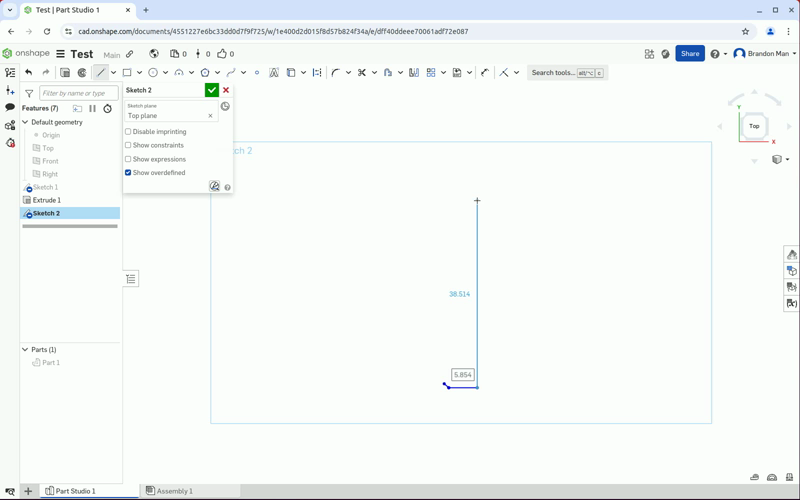
key_up(shift)
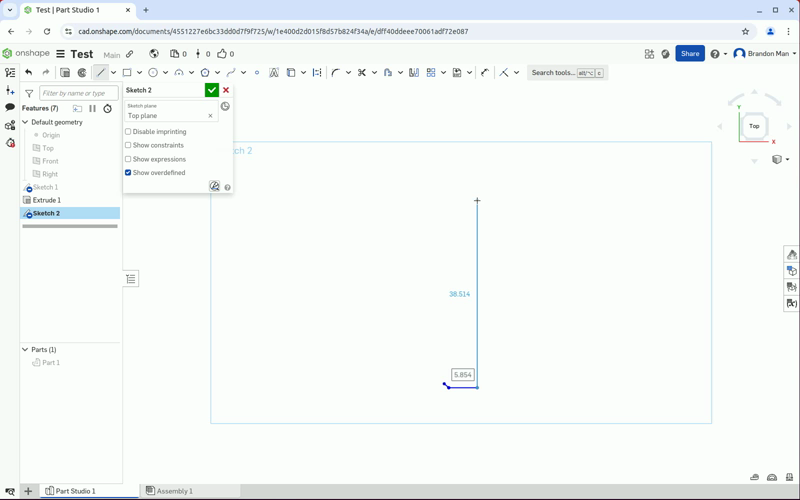
key_down(shift)
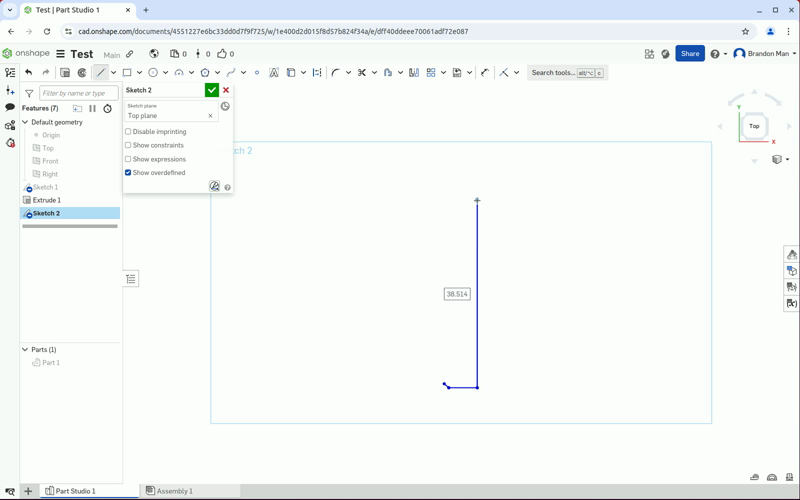
mouse_move(507, 200)
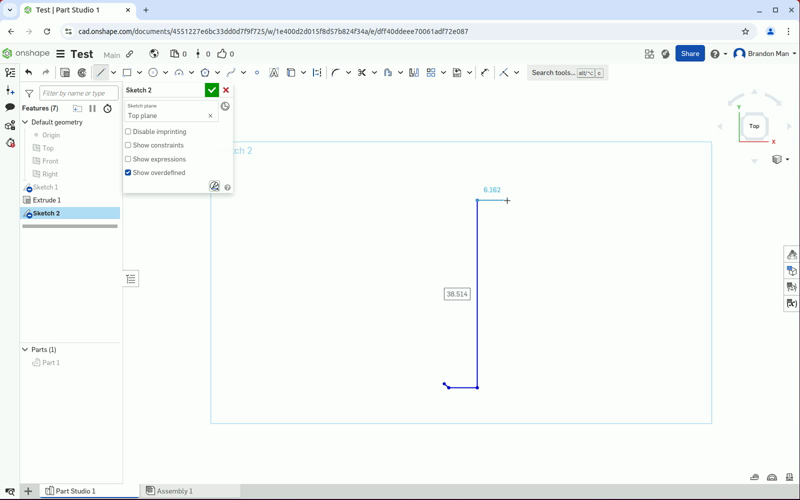
mouse_move(470, 191)
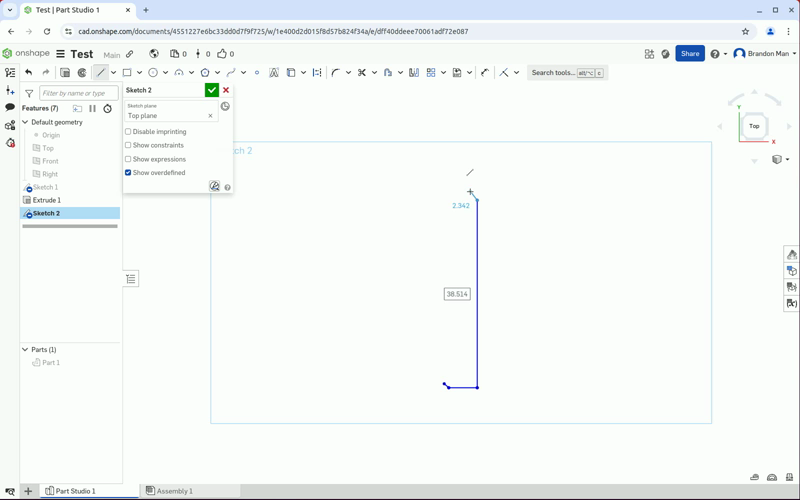
click(470, 191)
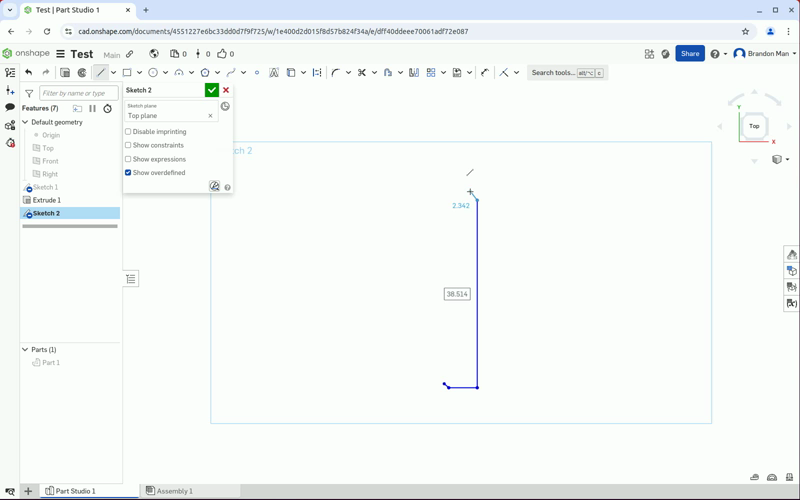
key_up(shift)
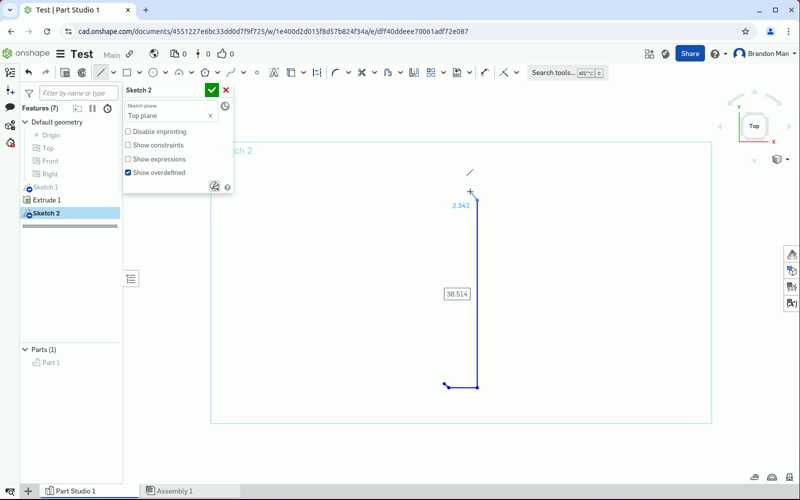
key_down(shift)
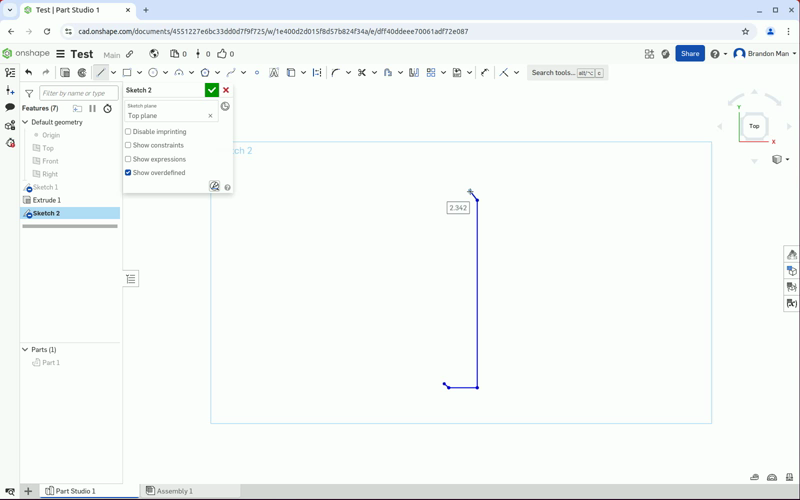
mouse_move(500, 191)
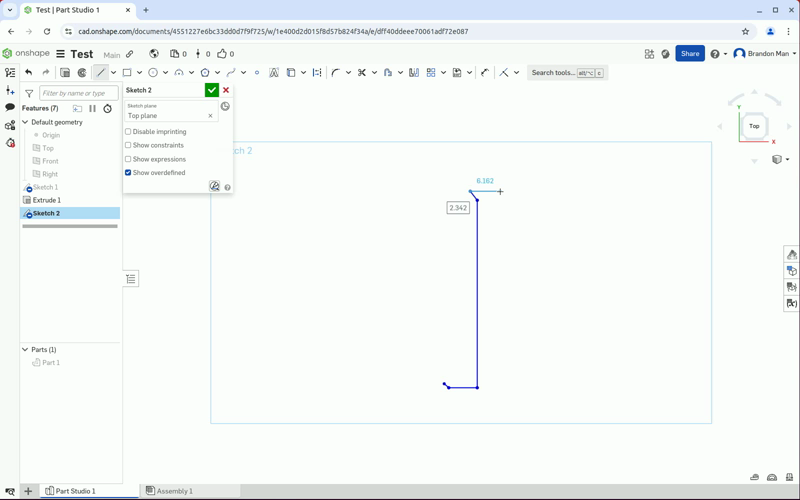
mouse_move(470, 182)
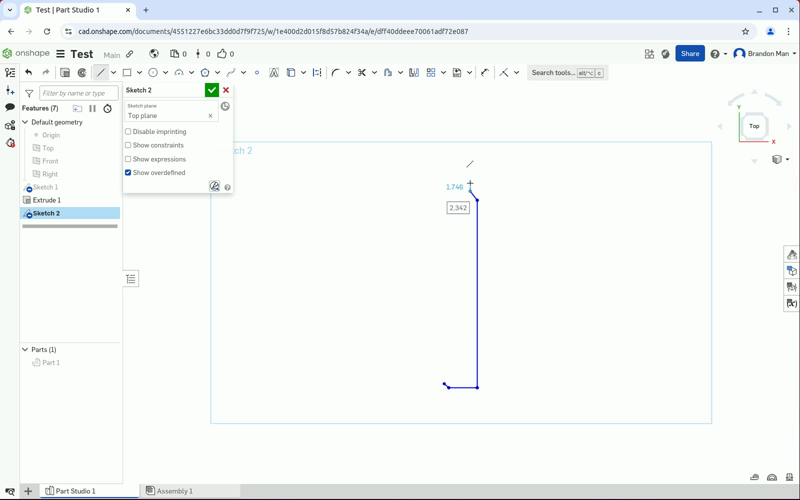
click(470, 182)
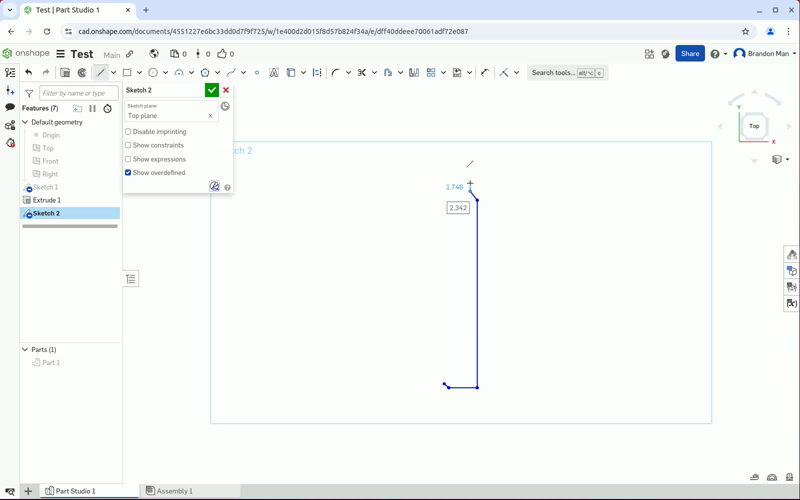
key_up(shift)
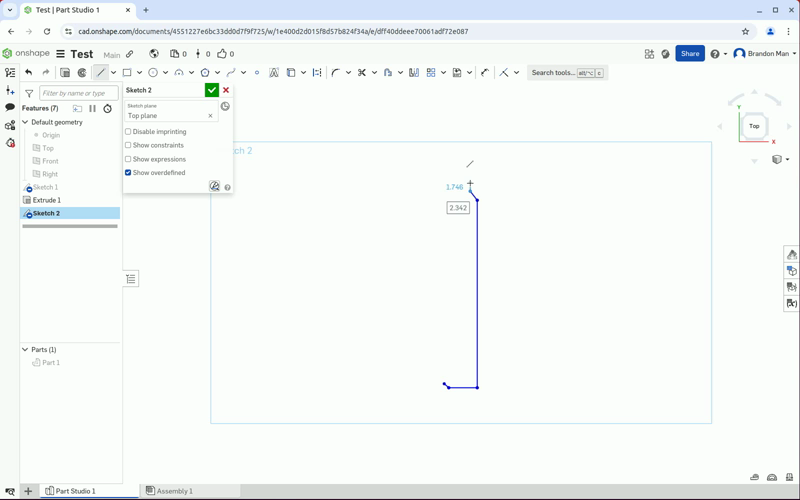
key(esc)
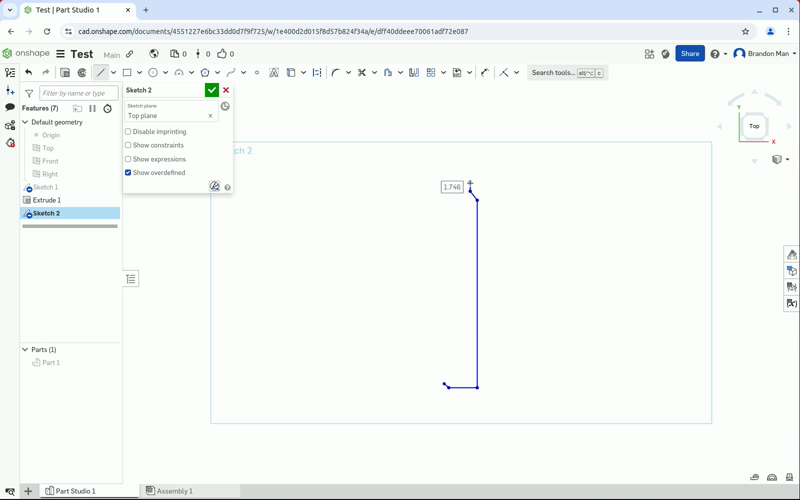
key(a)
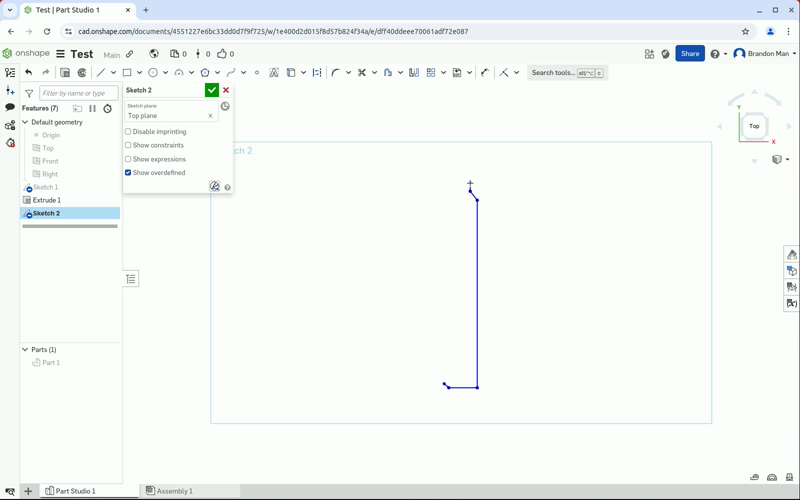
mouse_move(470, 182)
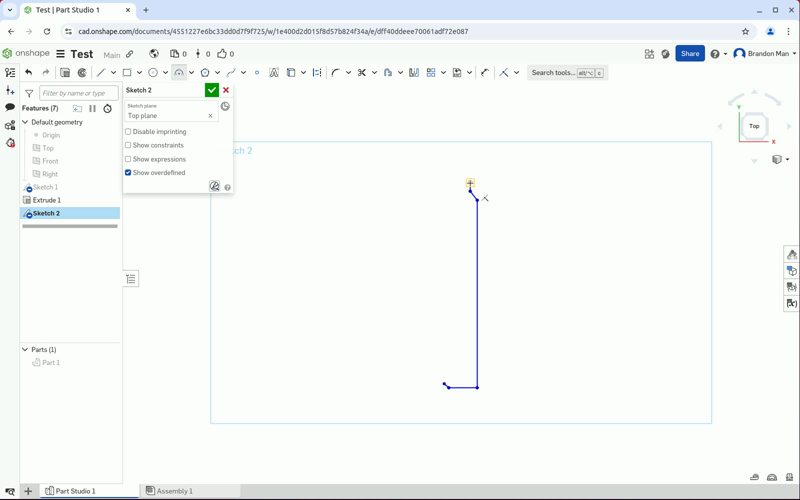
click(470, 182)
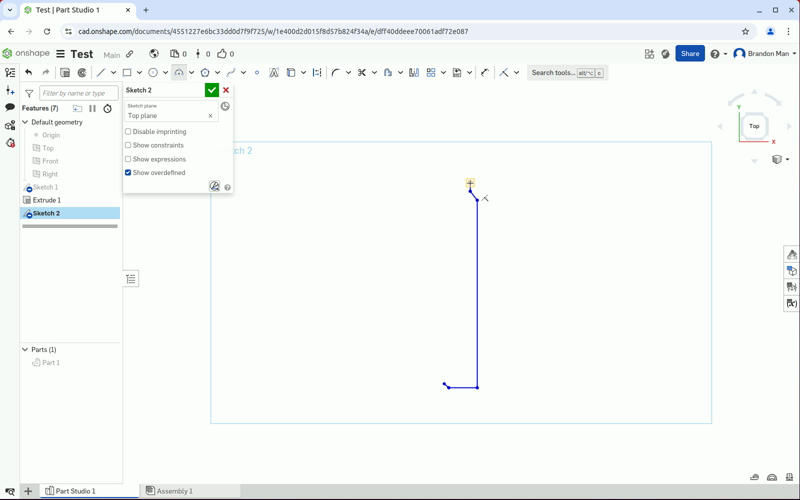
key_down(shift)
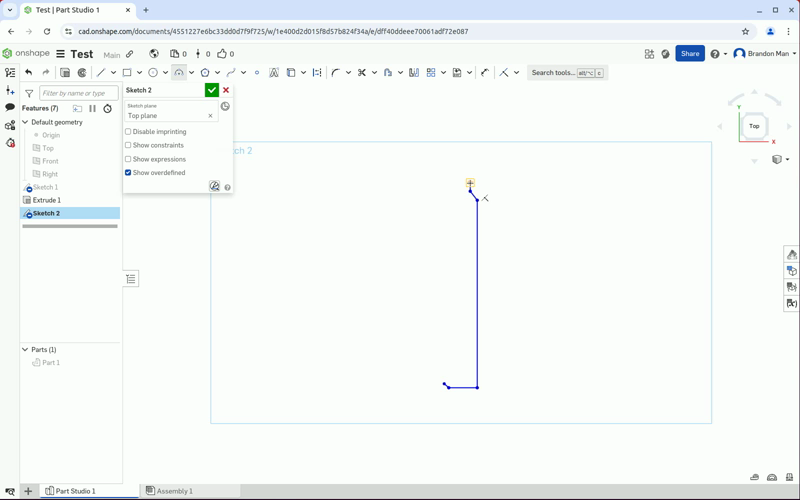
mouse_move(466, 178)
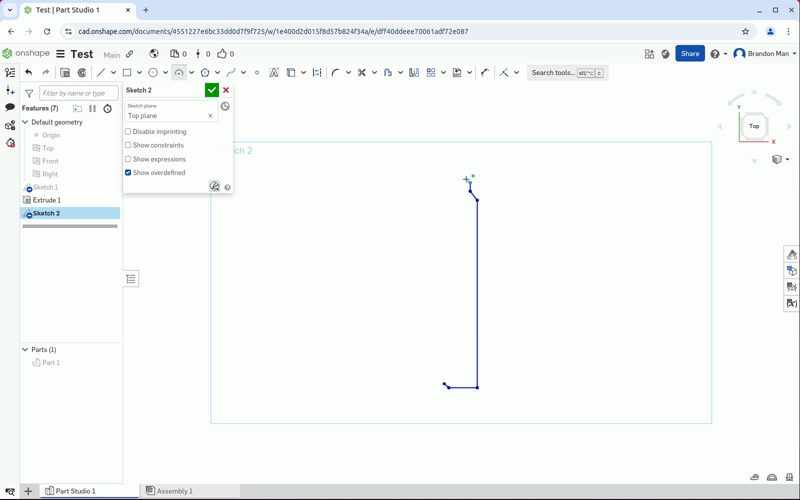
scroll(6)
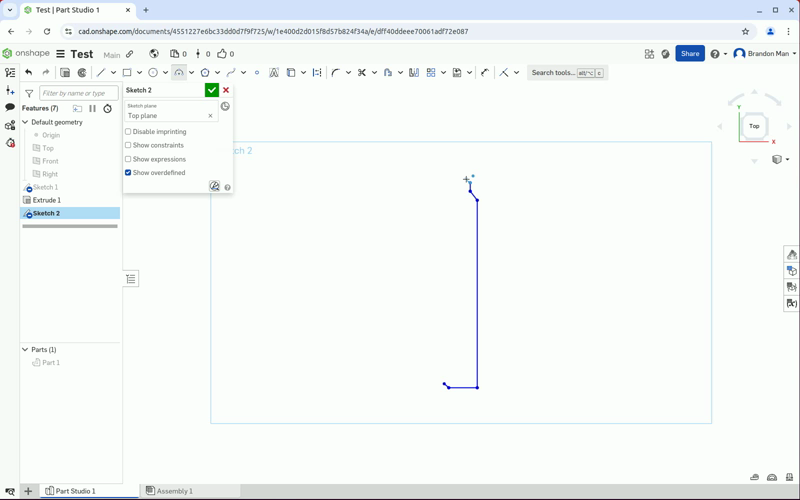
scroll(6)
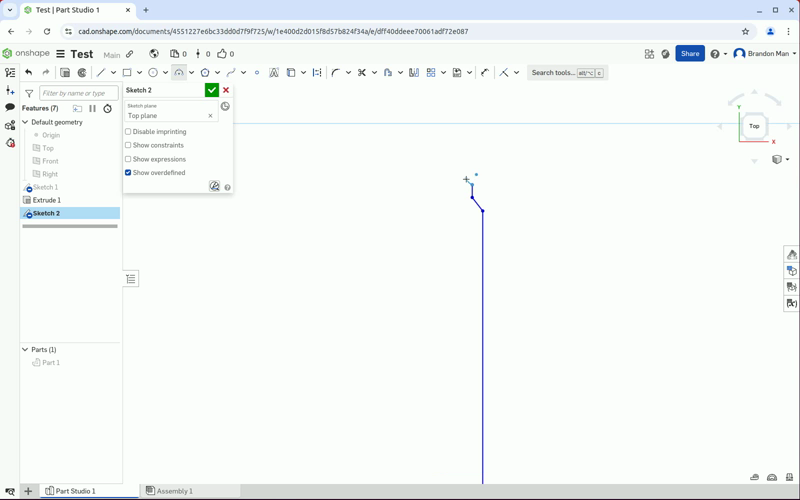
scroll(6)
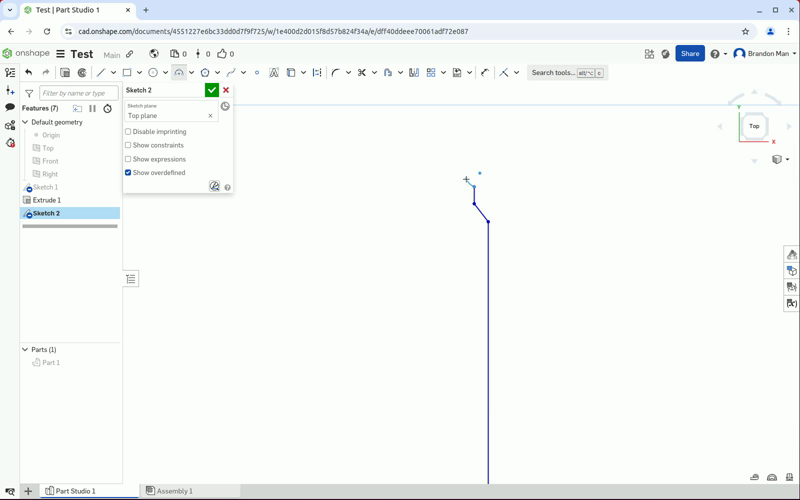
scroll(6)
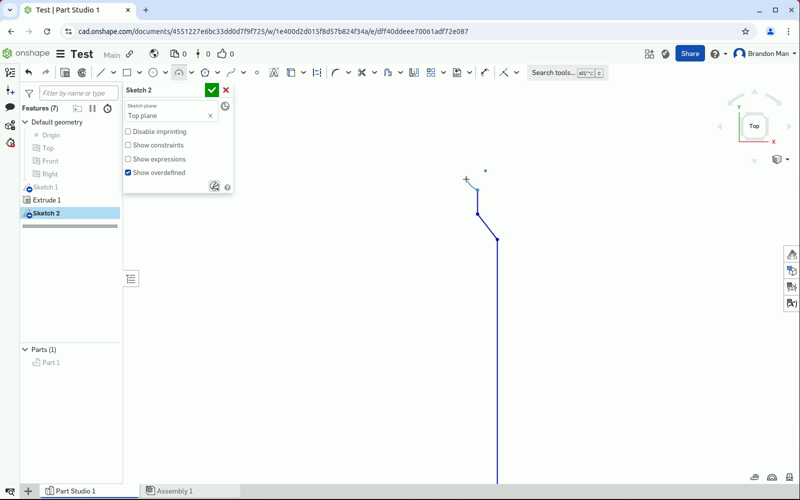
scroll(6)
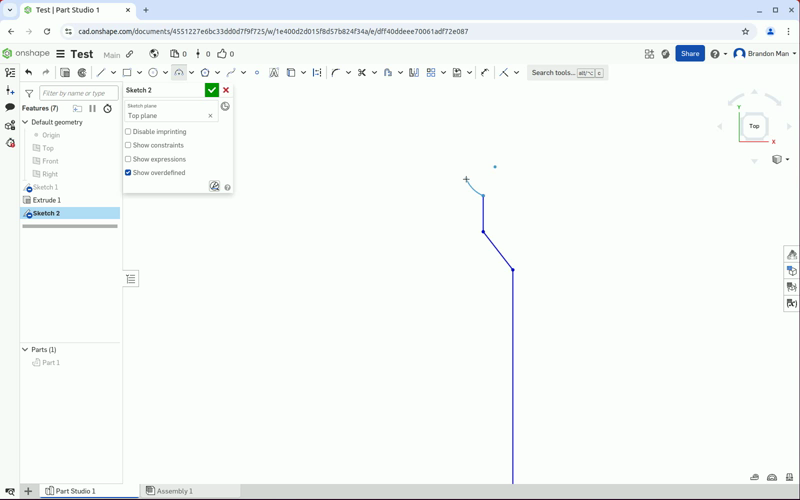
scroll(6)
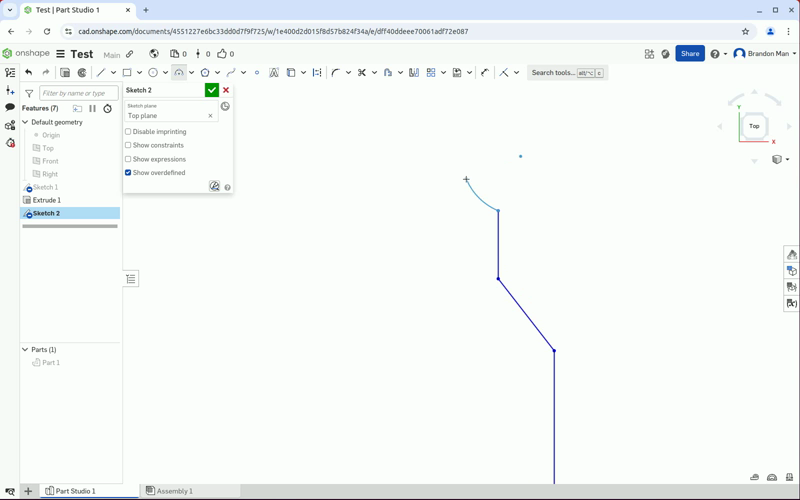
scroll(6)
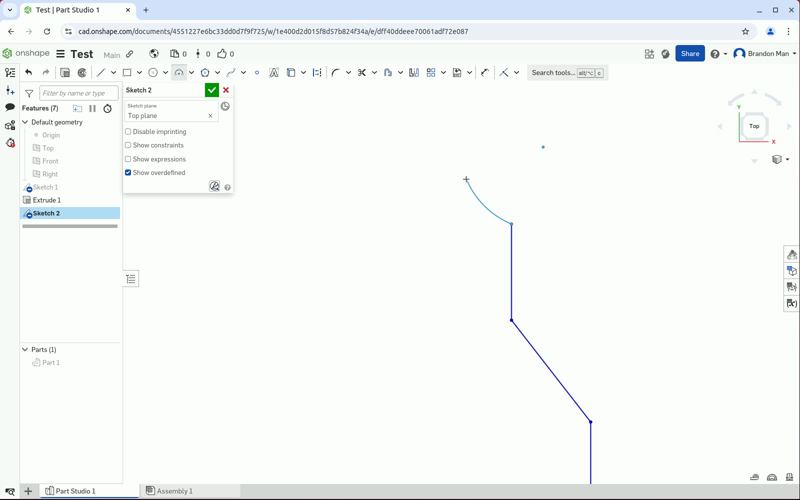
click(466, 178)
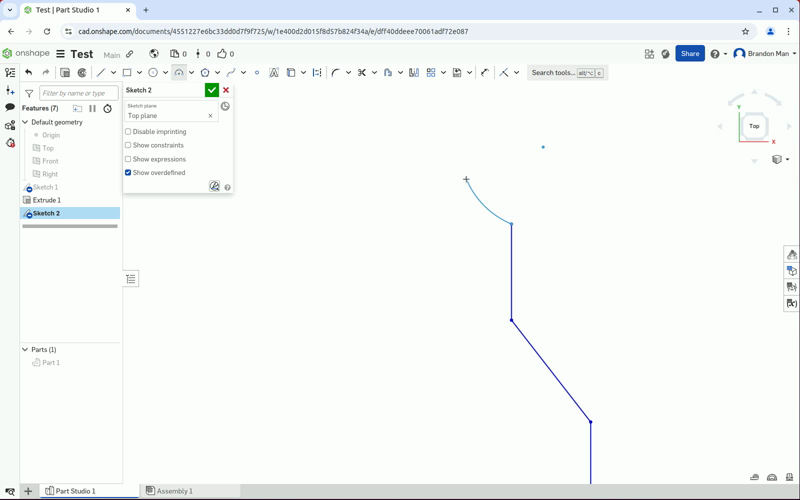
scroll(-6)
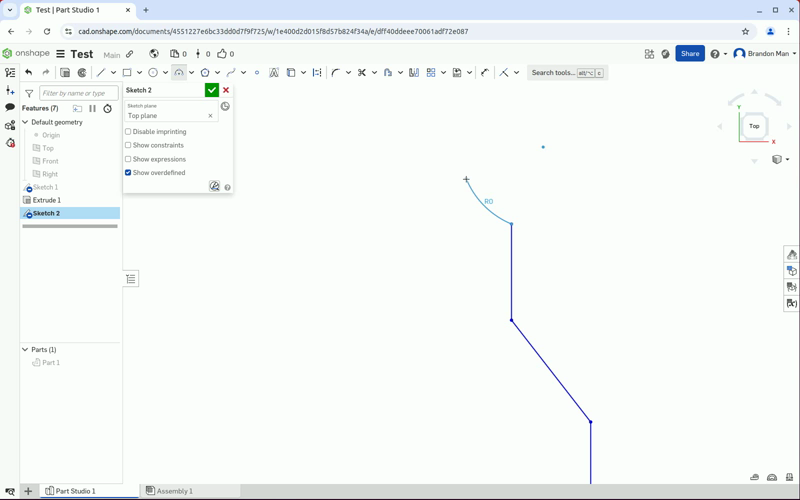
scroll(-6)
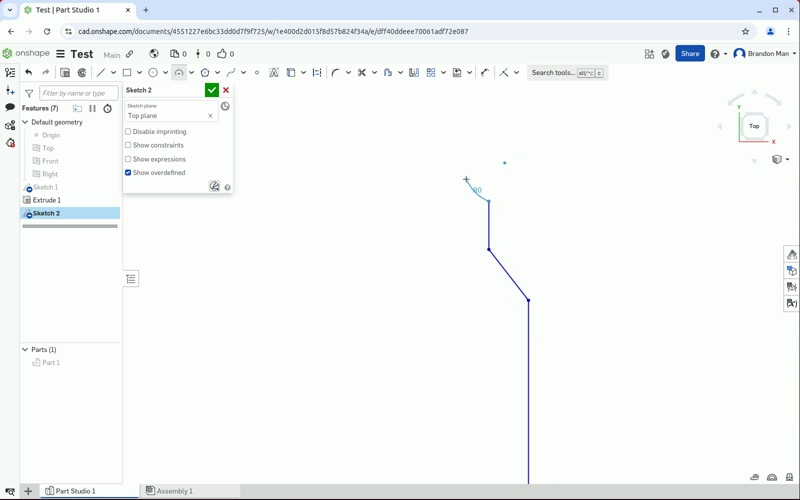
scroll(-6)
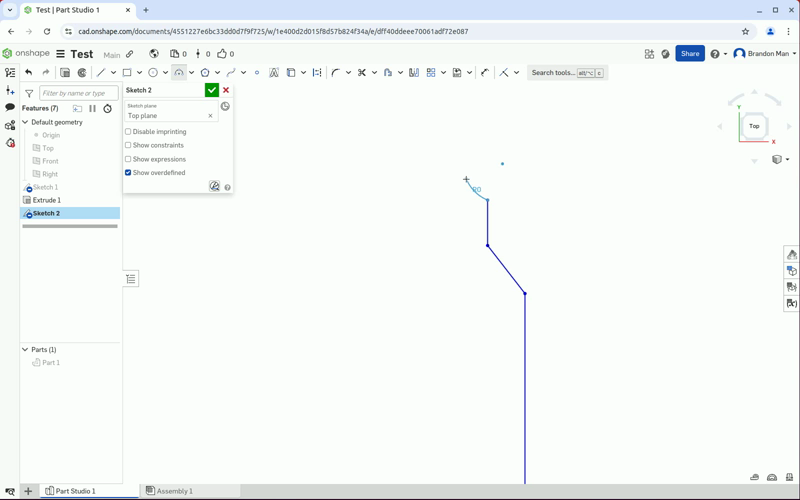
scroll(-6)
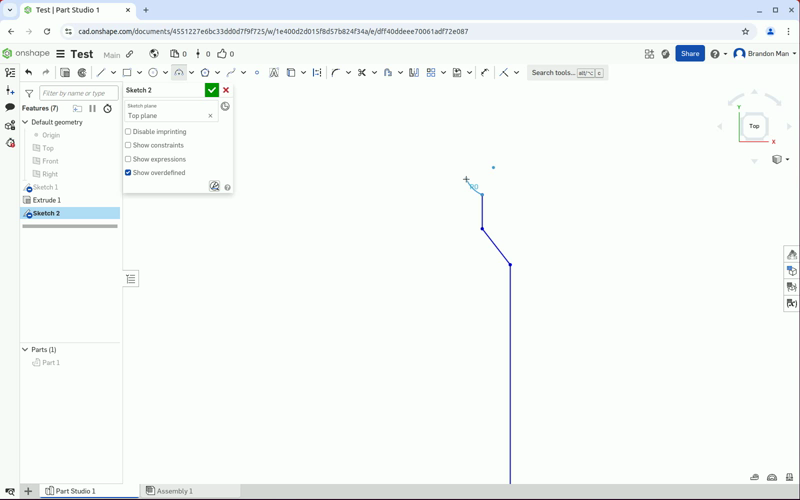
scroll(-6)
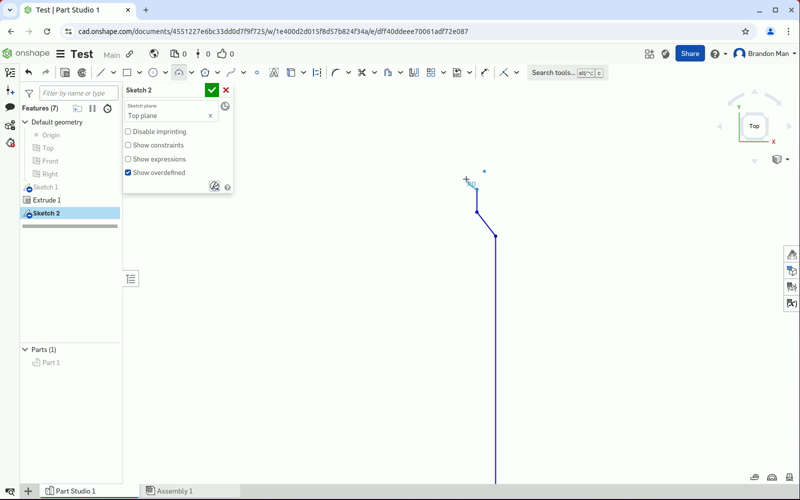
scroll(-6)
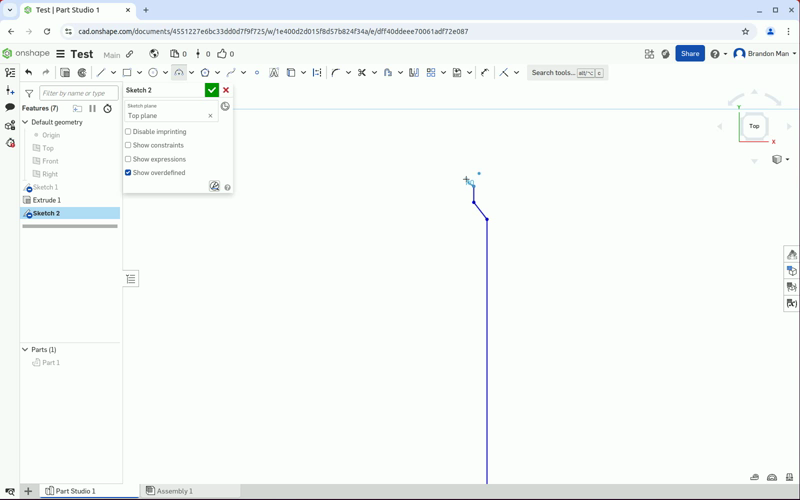
scroll(-6)
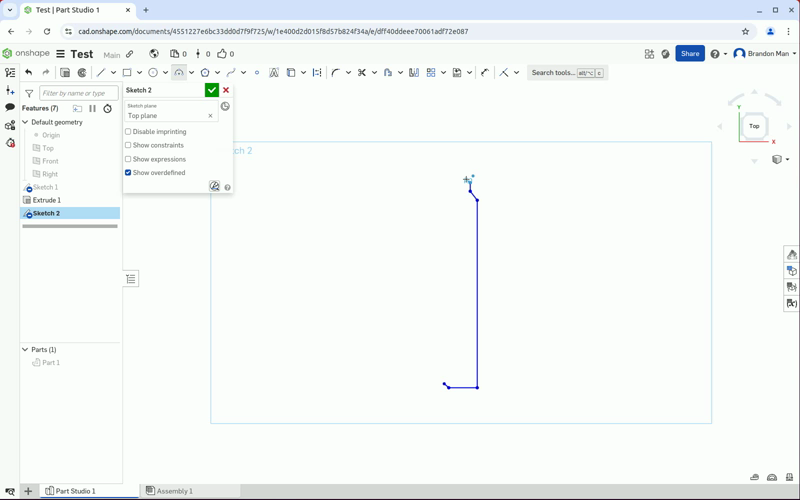
mouse_move(469, 179)
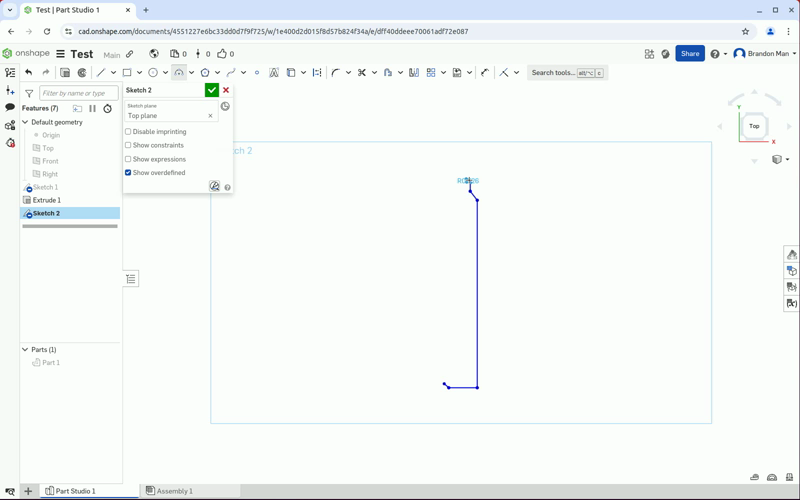
scroll(6)
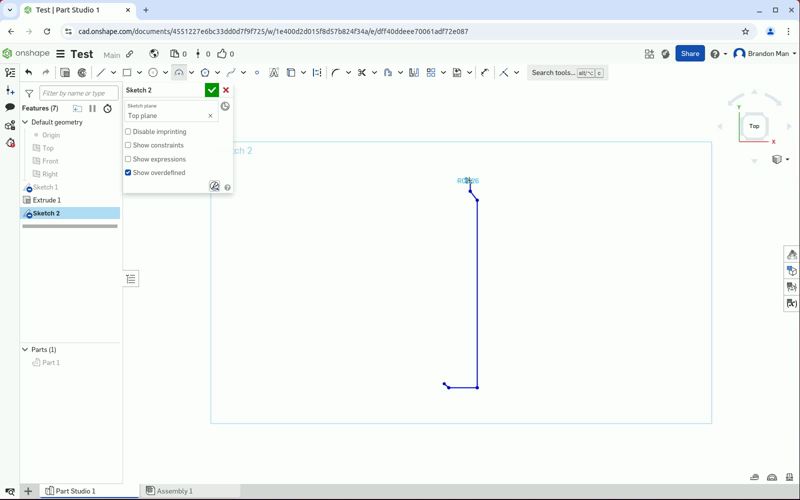
scroll(6)
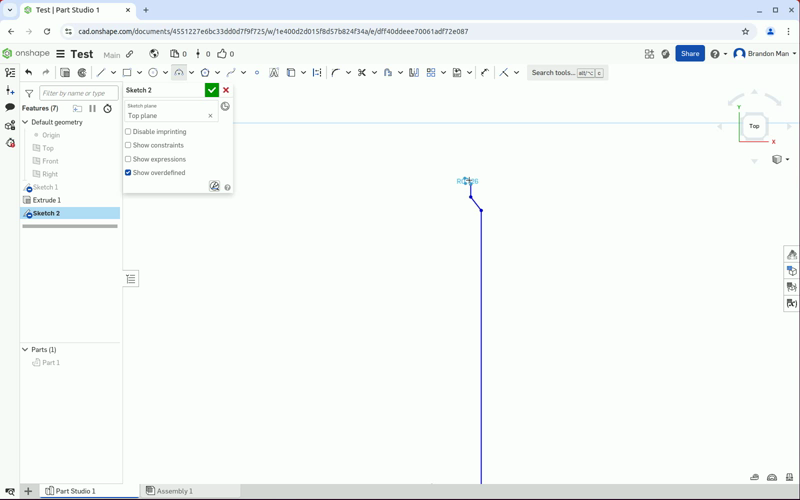
scroll(6)
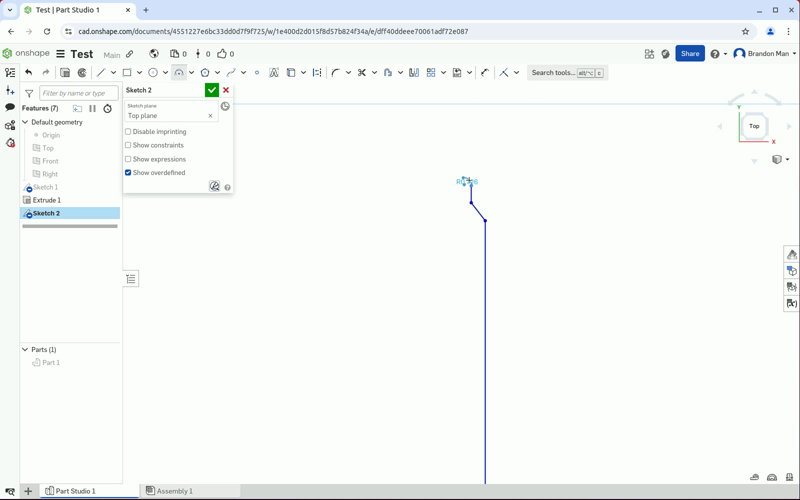
scroll(6)
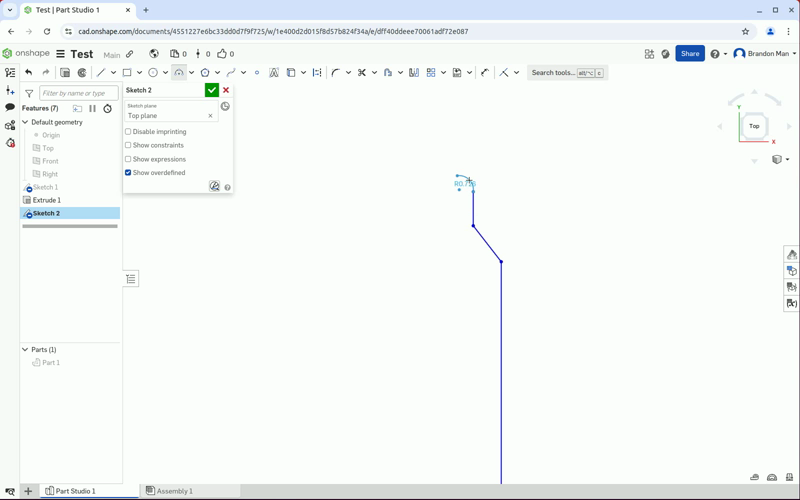
scroll(6)
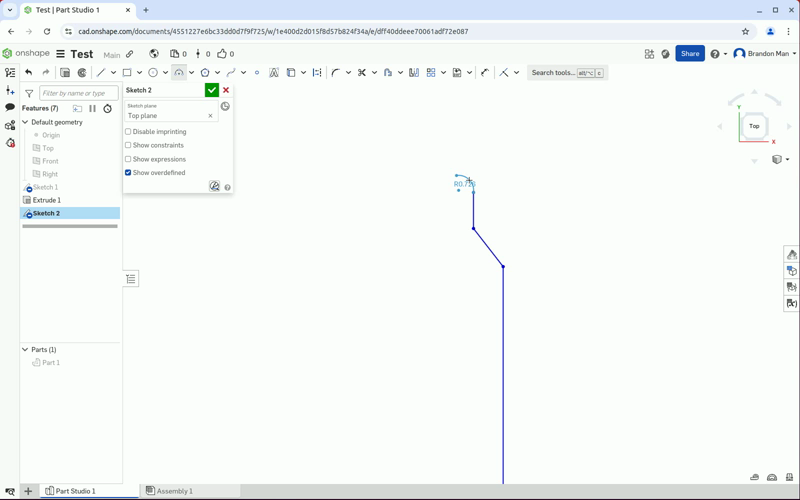
scroll(6)
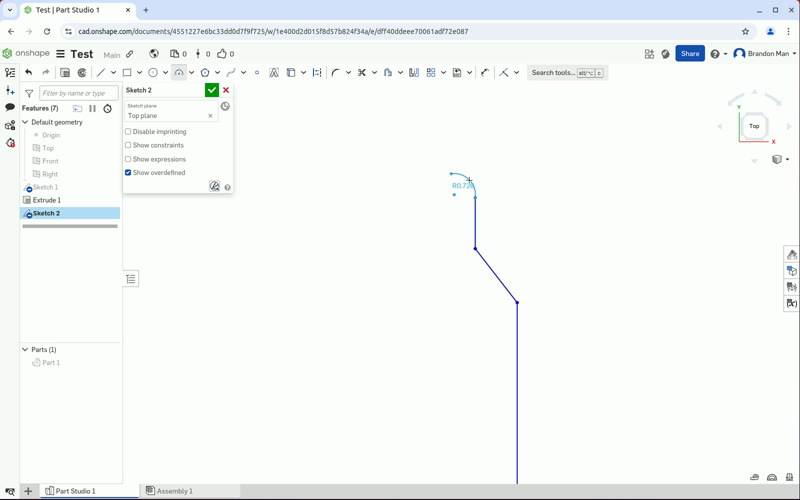
scroll(6)
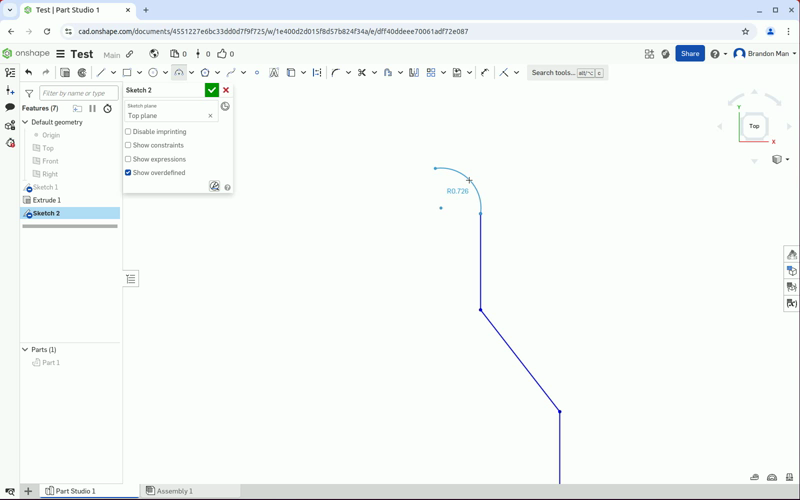
click(469, 179)
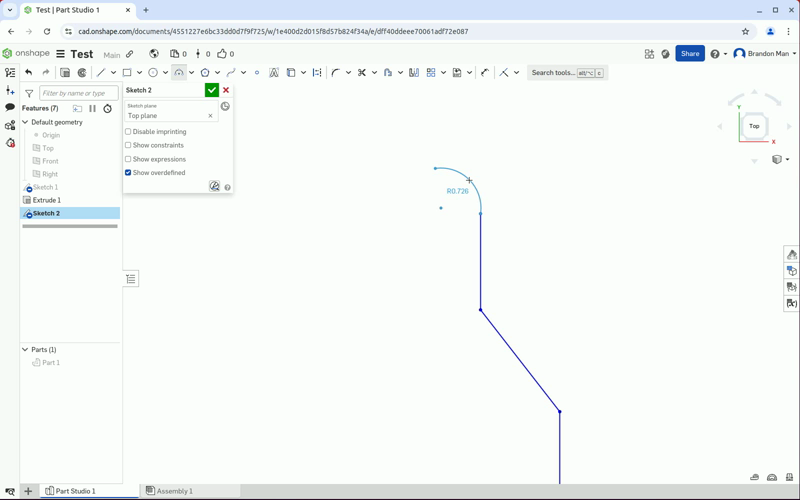
scroll(-6)
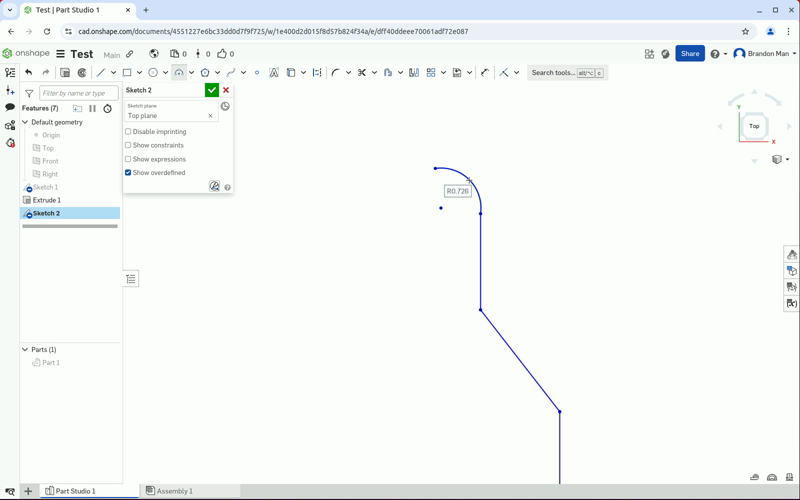
scroll(-6)
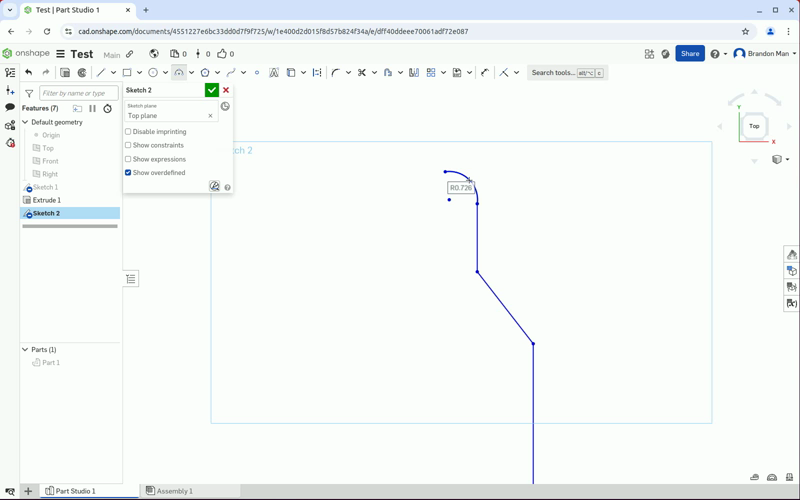
scroll(-6)
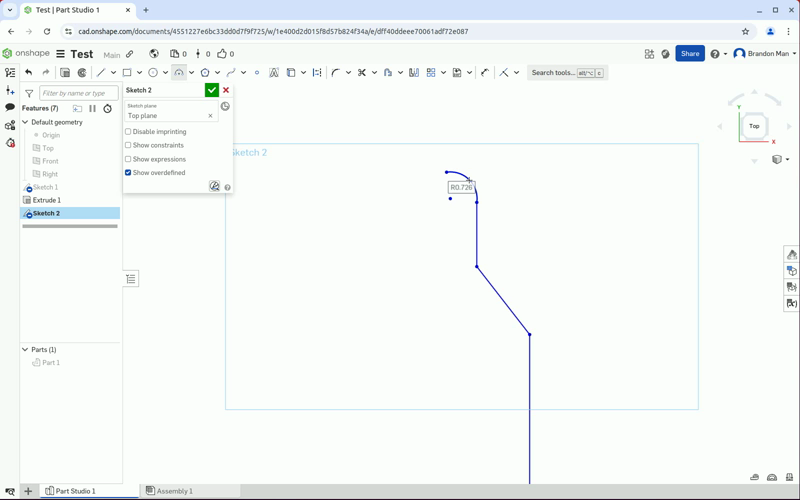
scroll(-6)
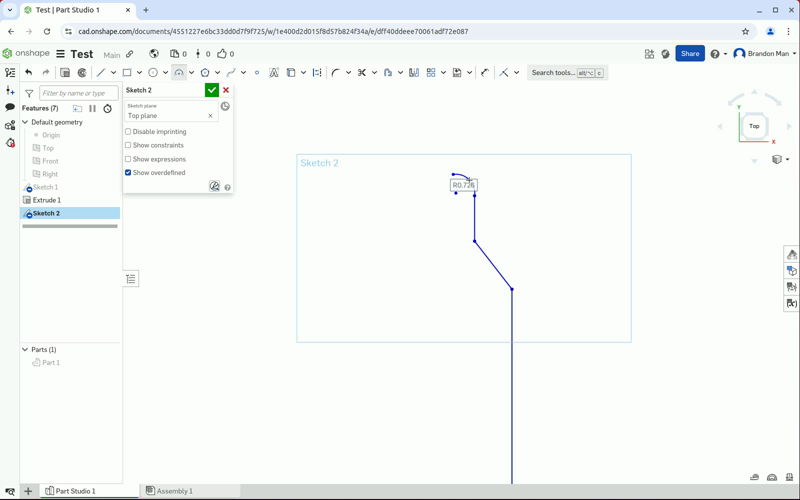
scroll(-6)
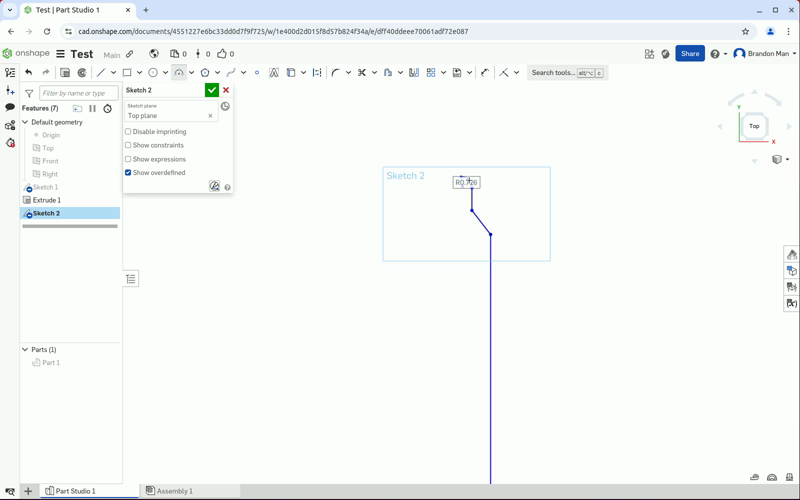
scroll(-6)
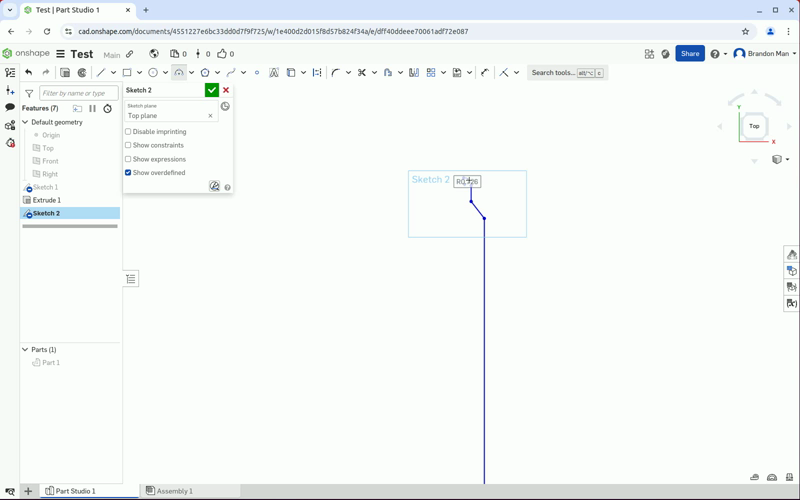
scroll(-6)
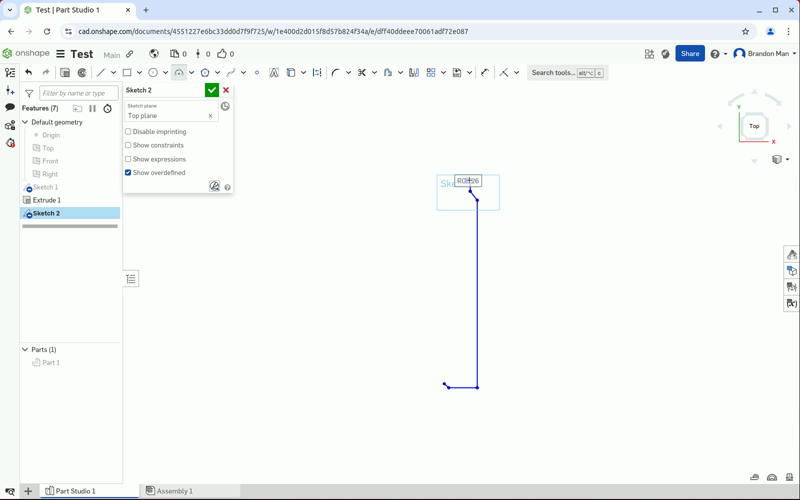
key_up(shift)
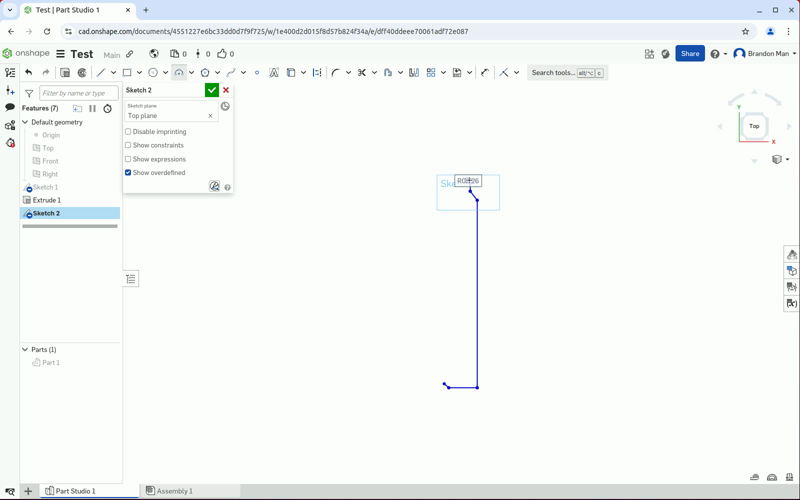
key(esc)
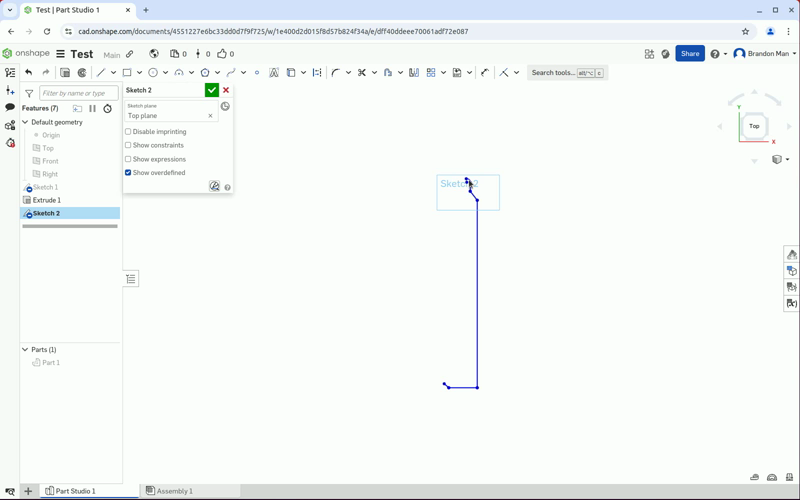
key(l)
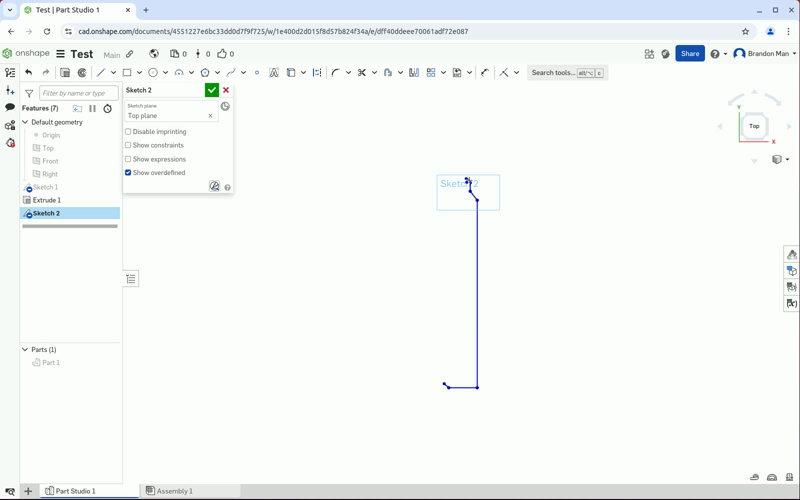
mouse_move(466, 178)
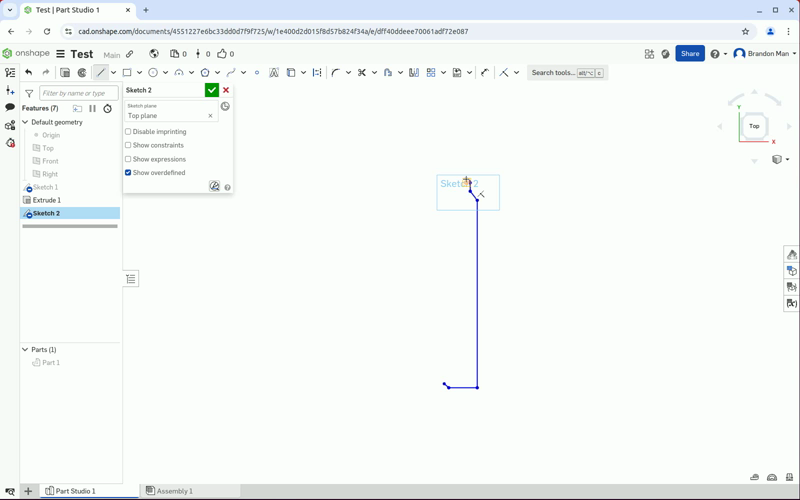
scroll(6)
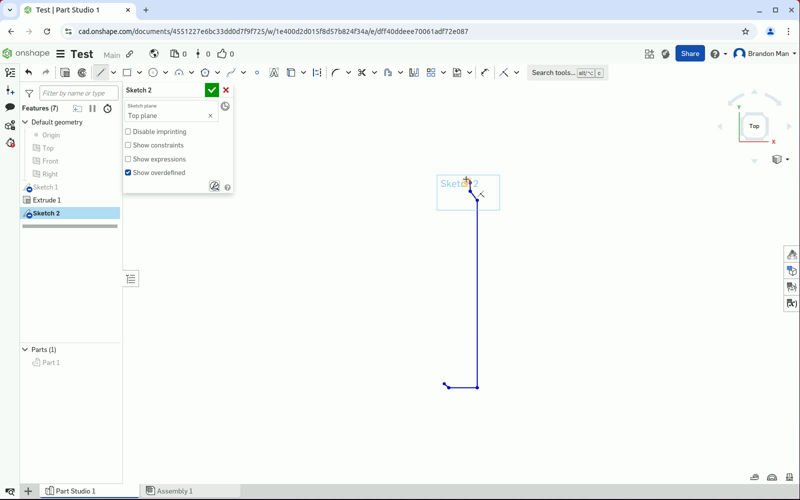
scroll(6)
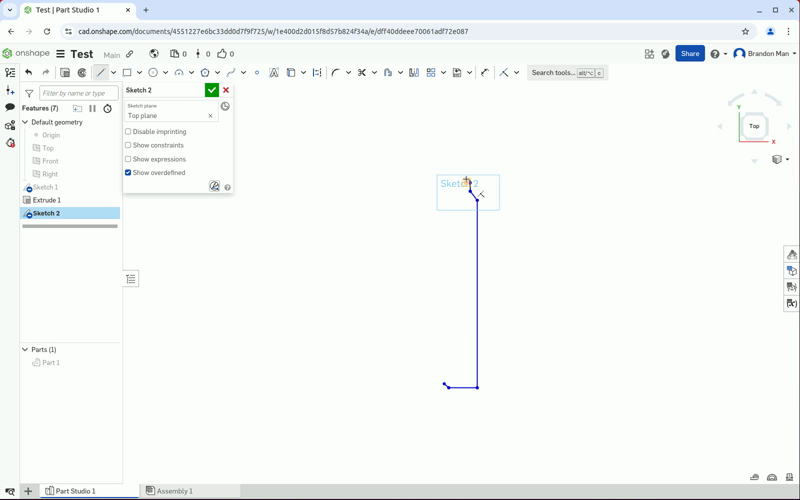
scroll(6)
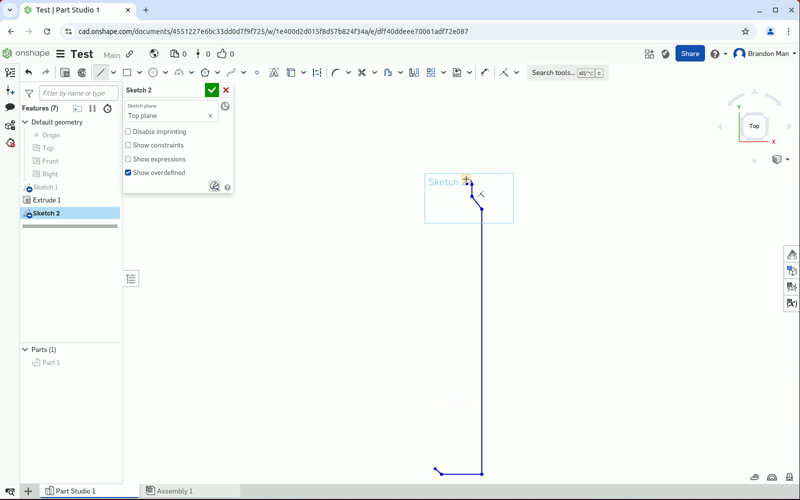
scroll(6)
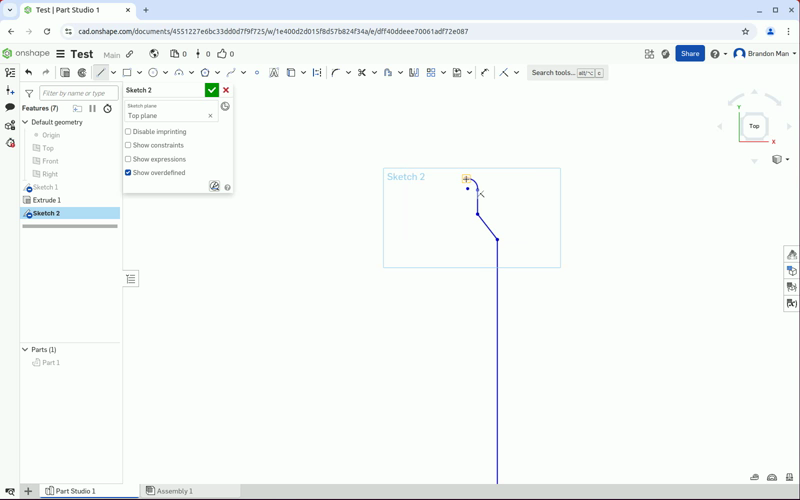
scroll(6)
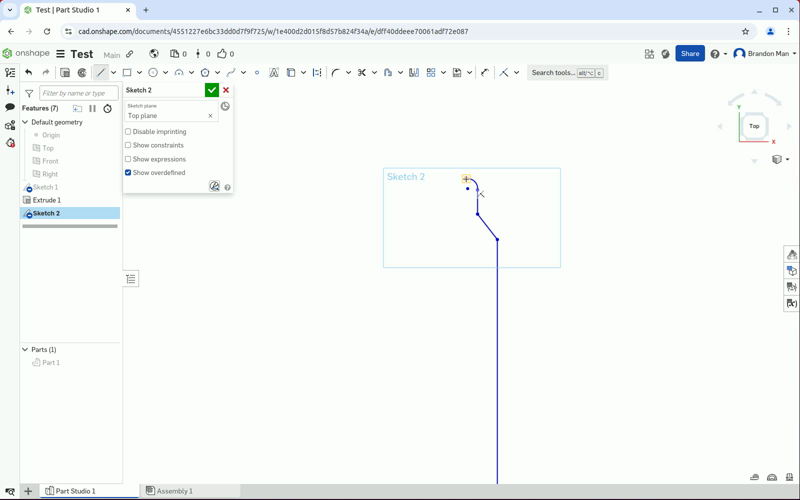
scroll(6)
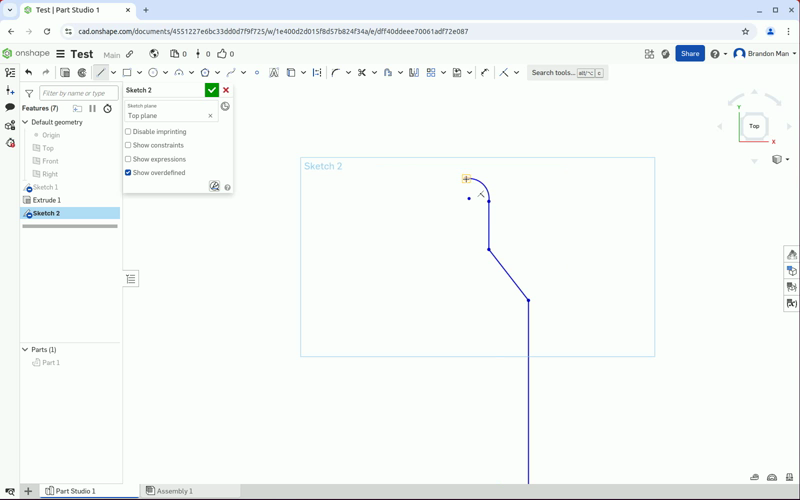
scroll(6)
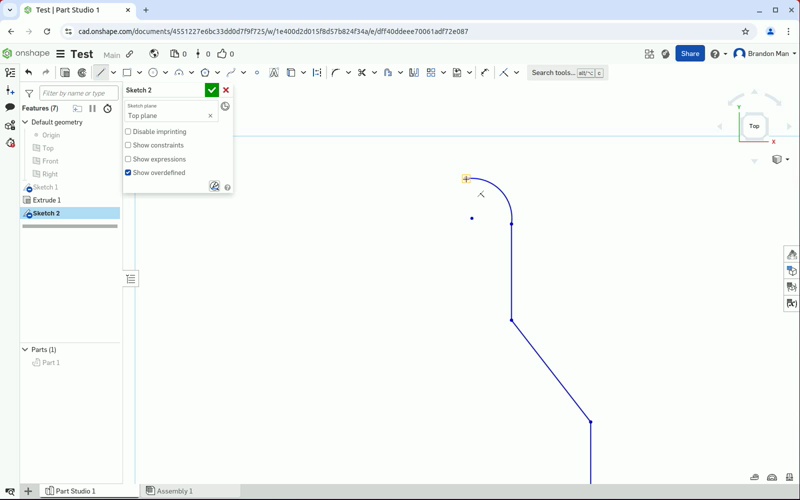
click(466, 178)
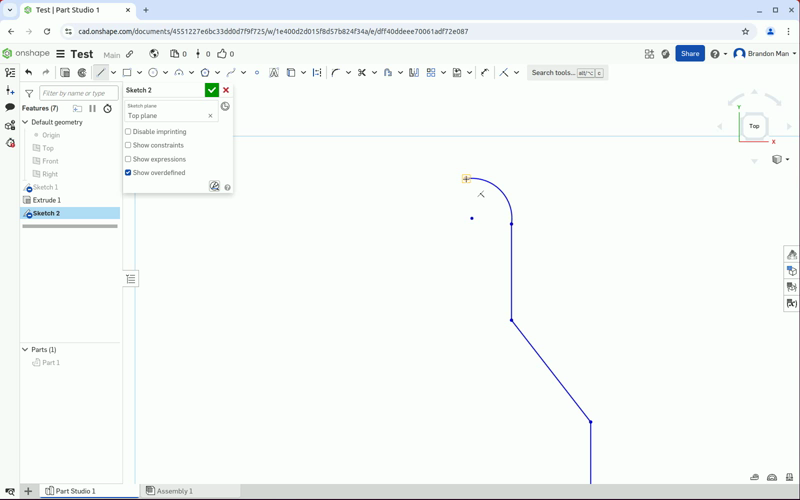
scroll(-6)
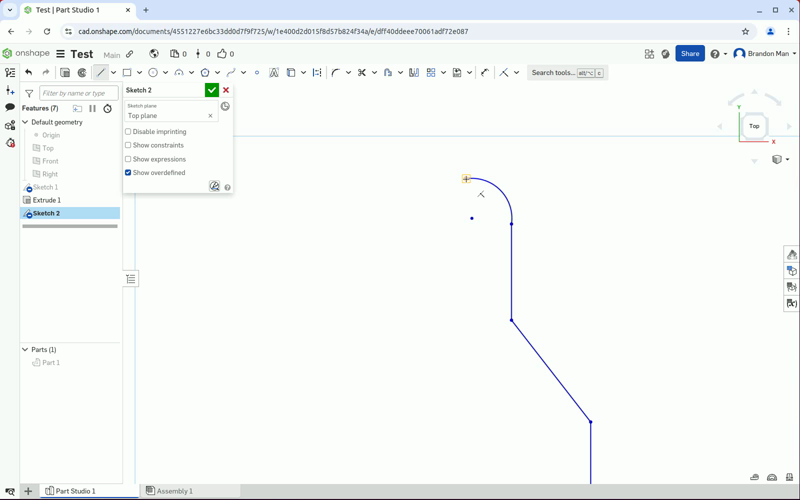
scroll(-6)
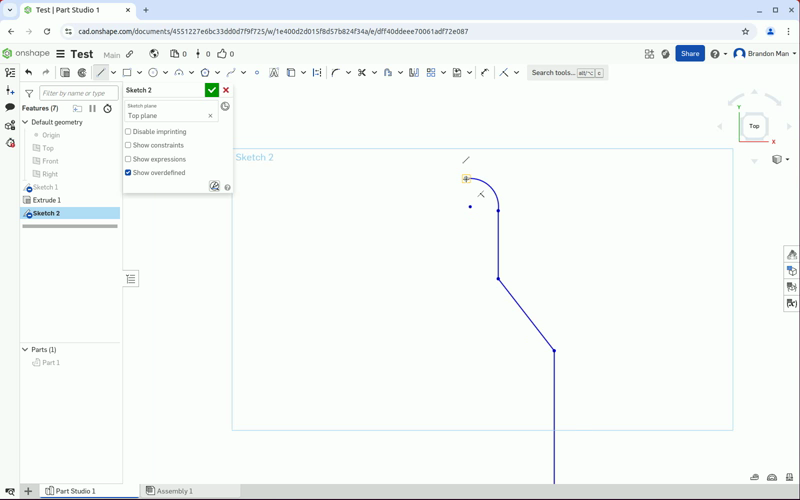
scroll(-6)
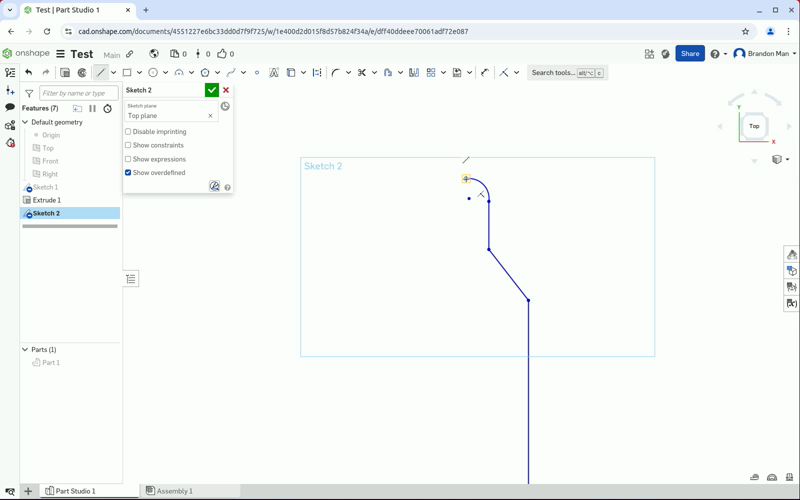
scroll(-6)
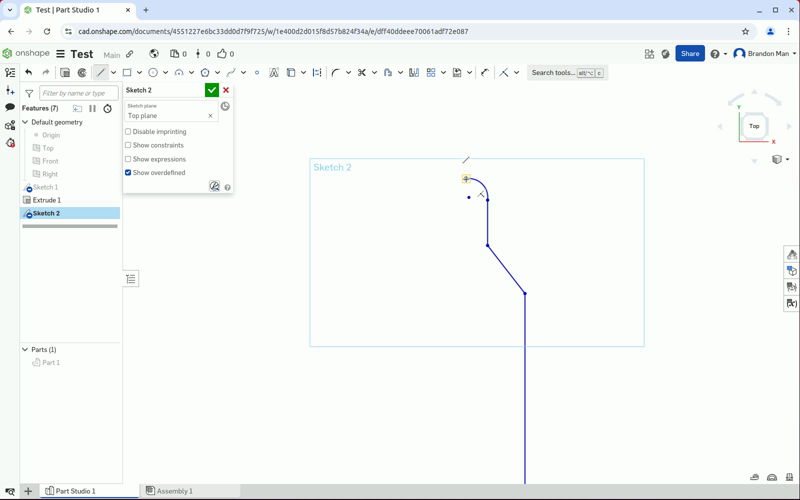
scroll(-6)
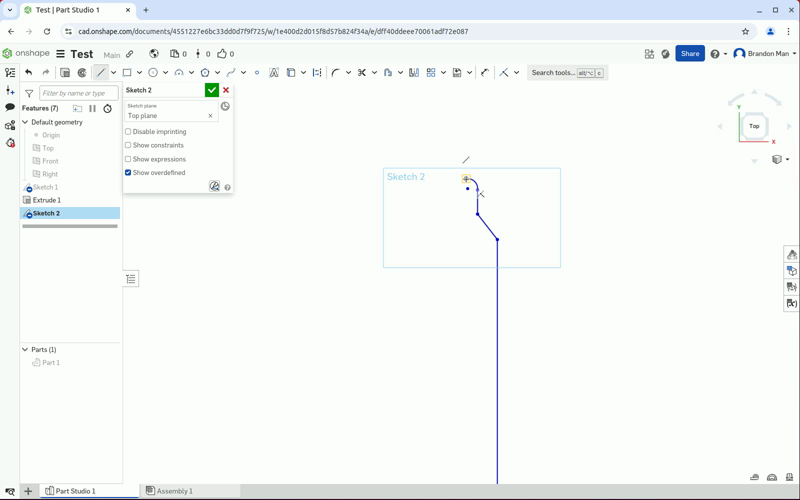
scroll(-6)
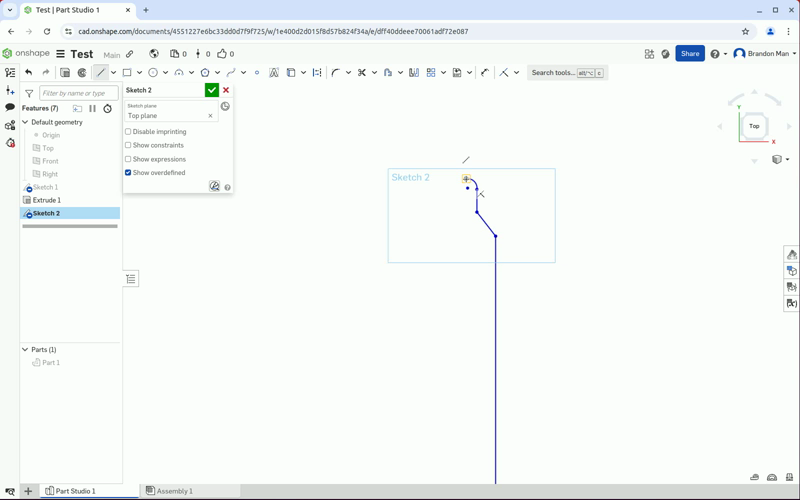
scroll(-6)
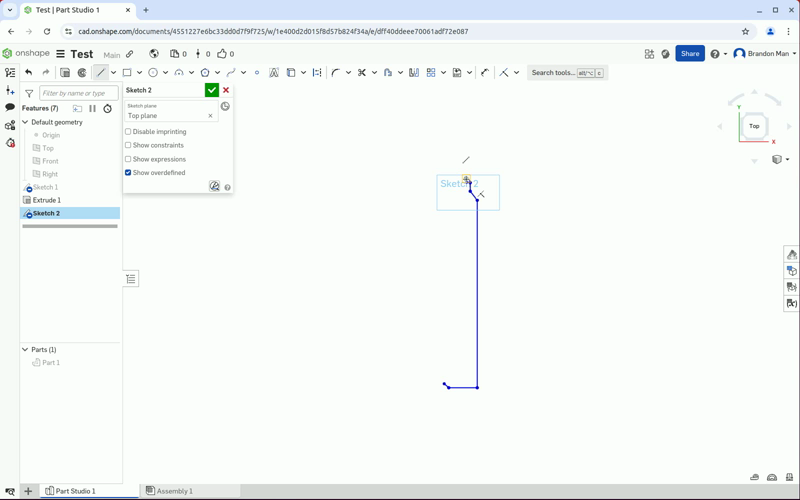
key_down(shift)
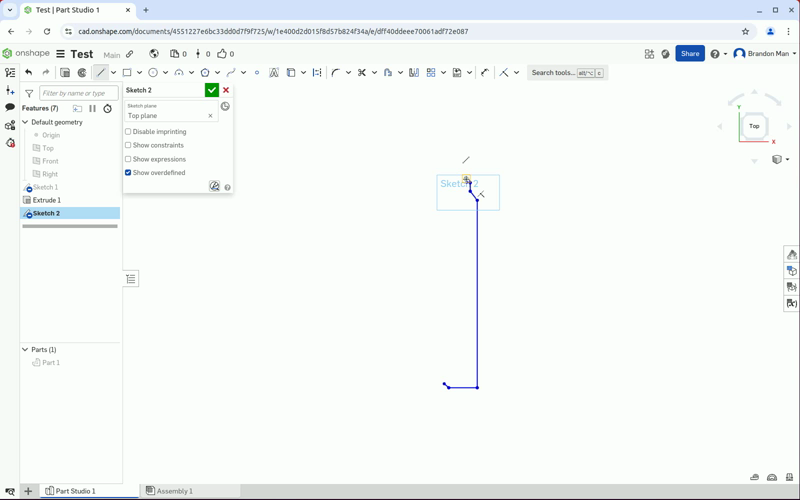
mouse_move(496, 178)
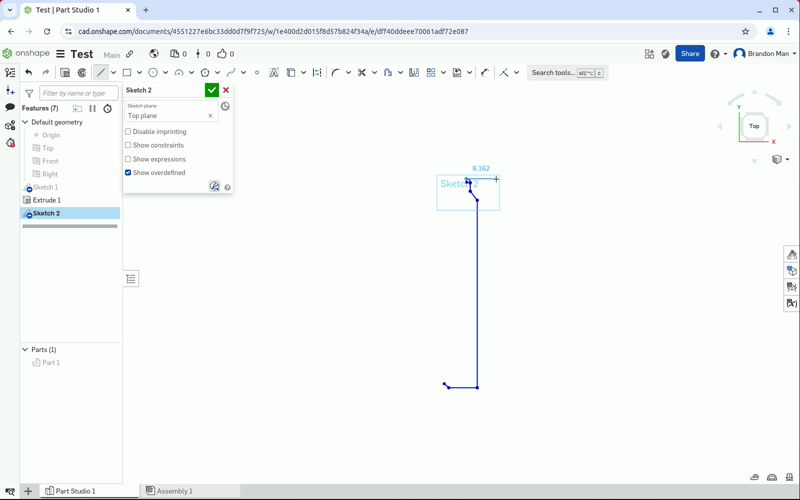
mouse_move(461, 178)
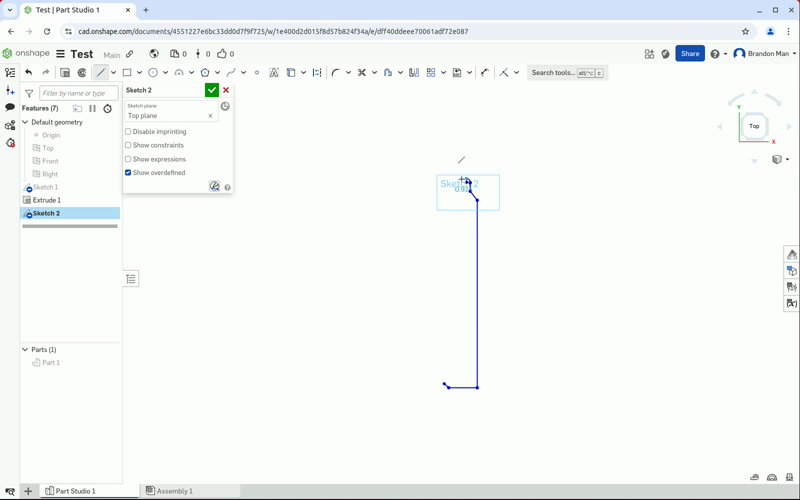
scroll(6)
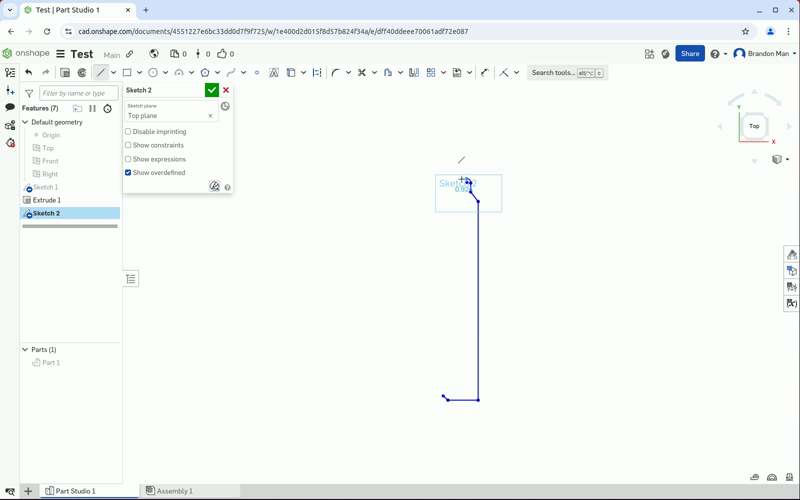
scroll(6)
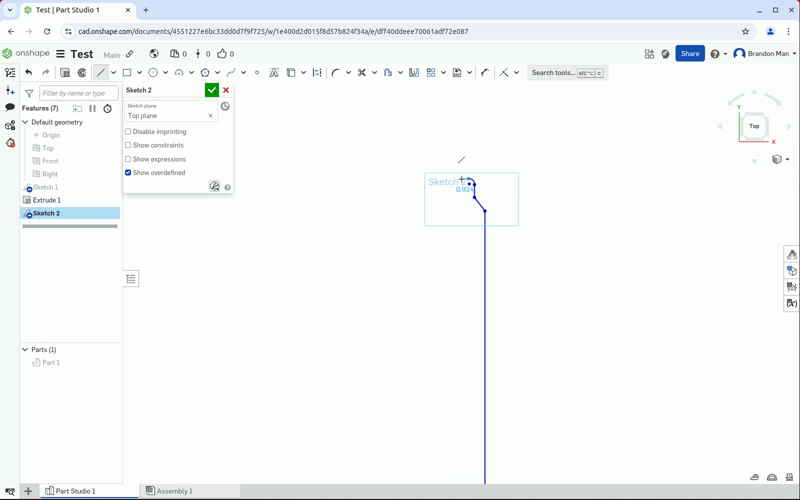
scroll(6)
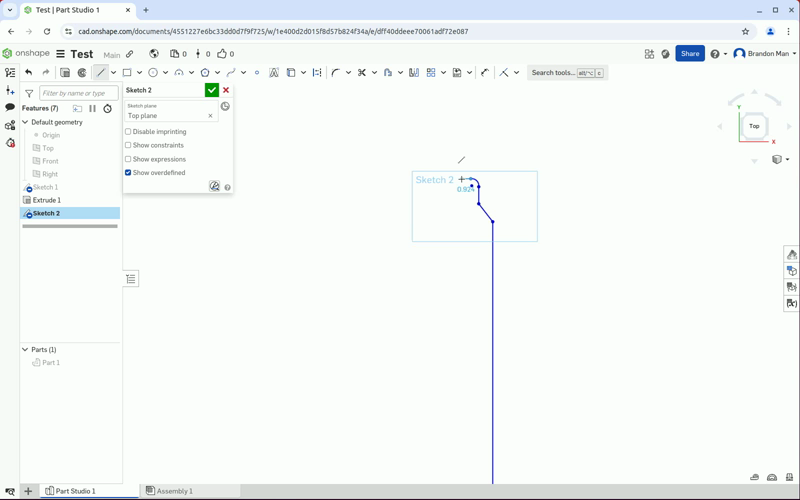
scroll(6)
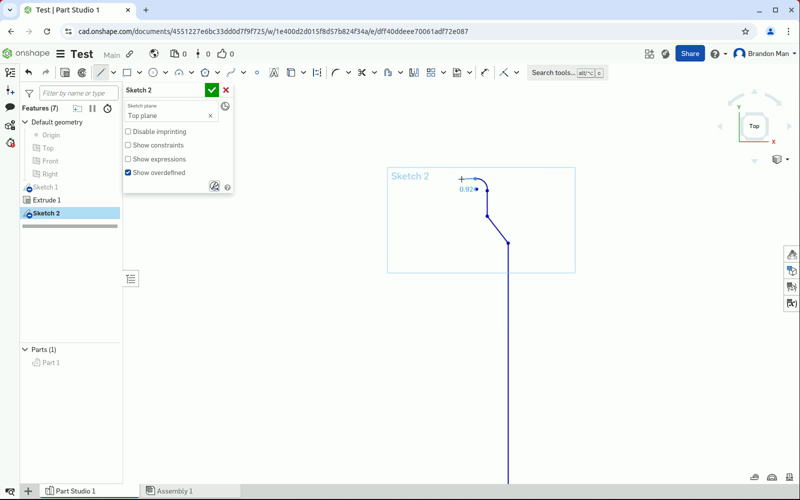
scroll(6)
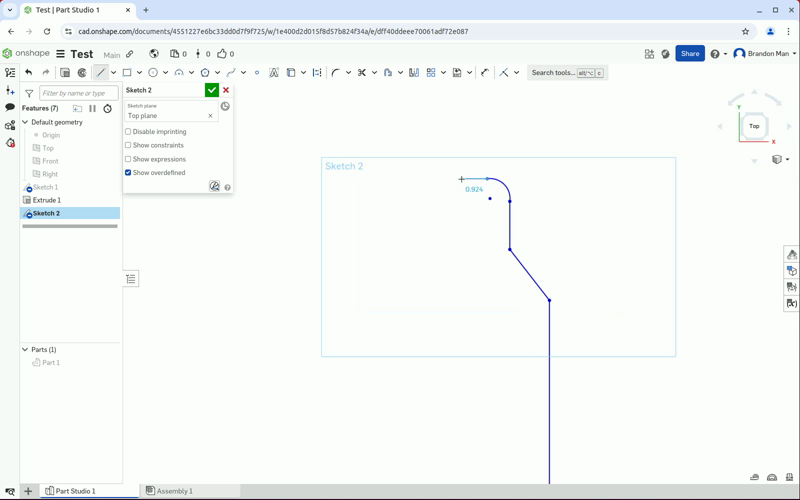
scroll(6)
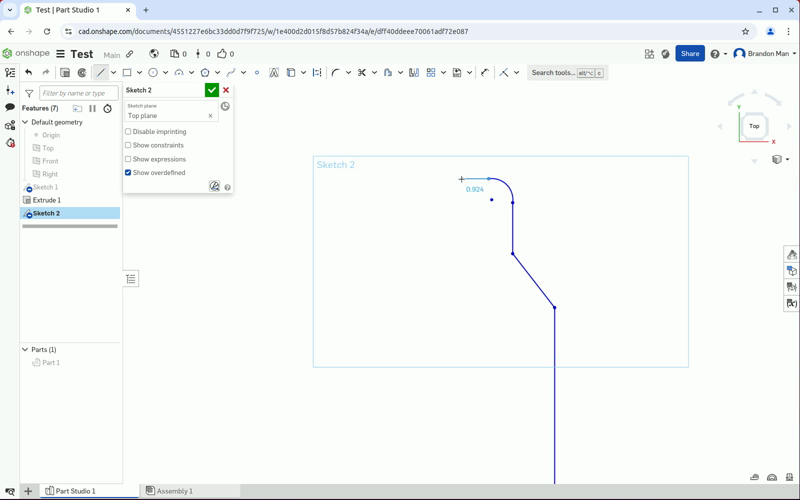
scroll(6)
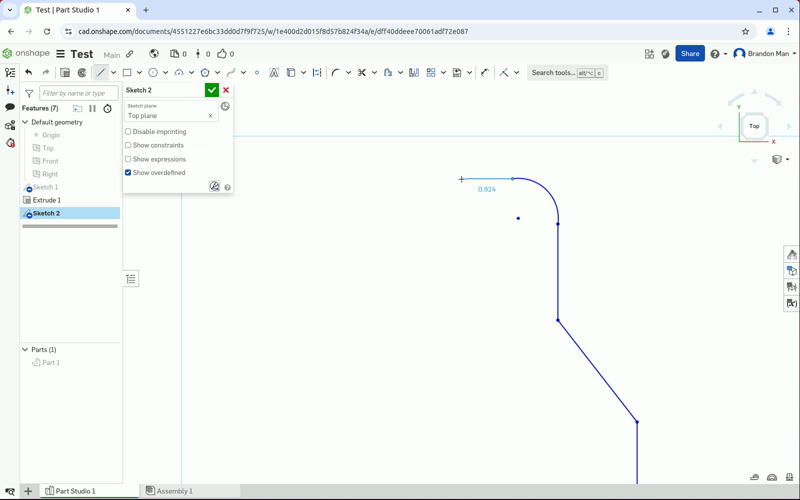
click(461, 178)
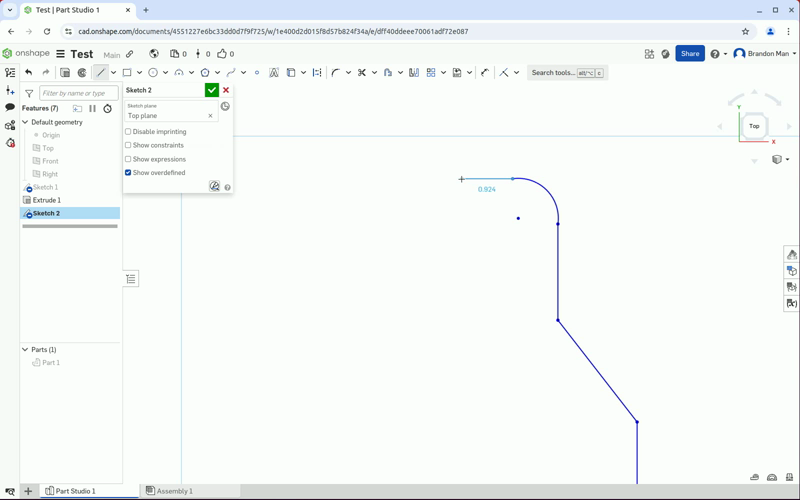
scroll(-6)
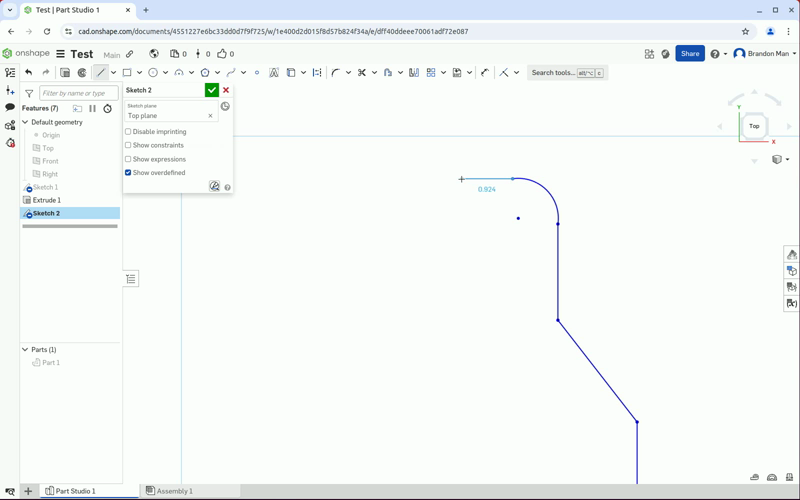
scroll(-6)
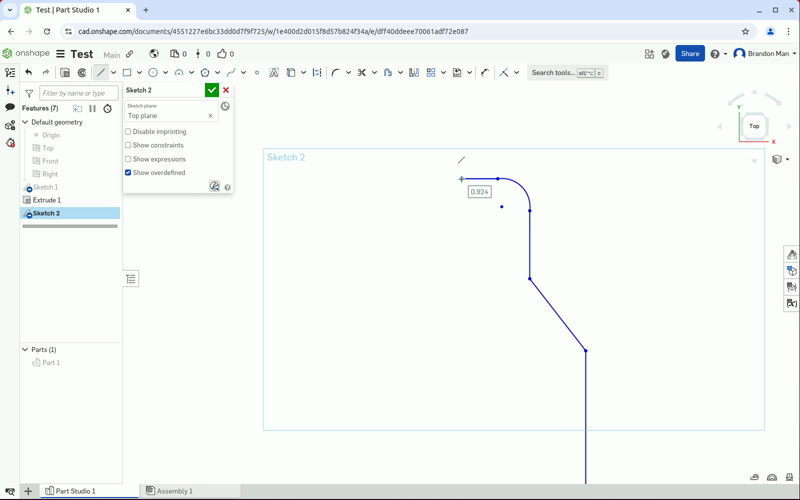
scroll(-6)
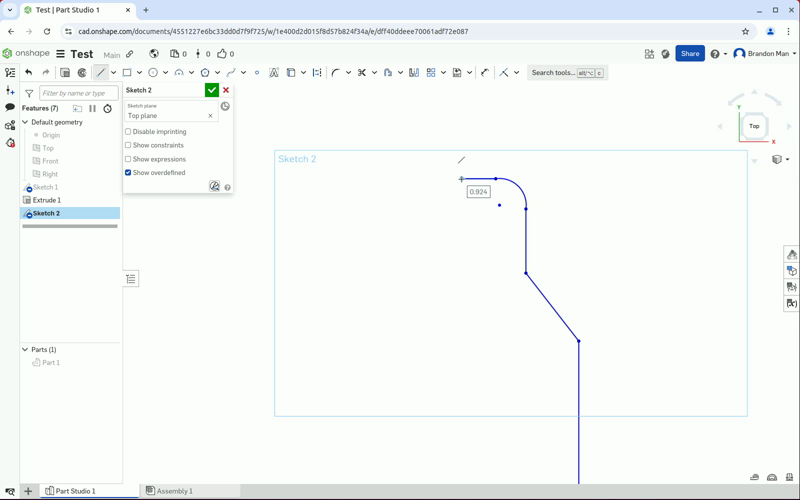
scroll(-6)
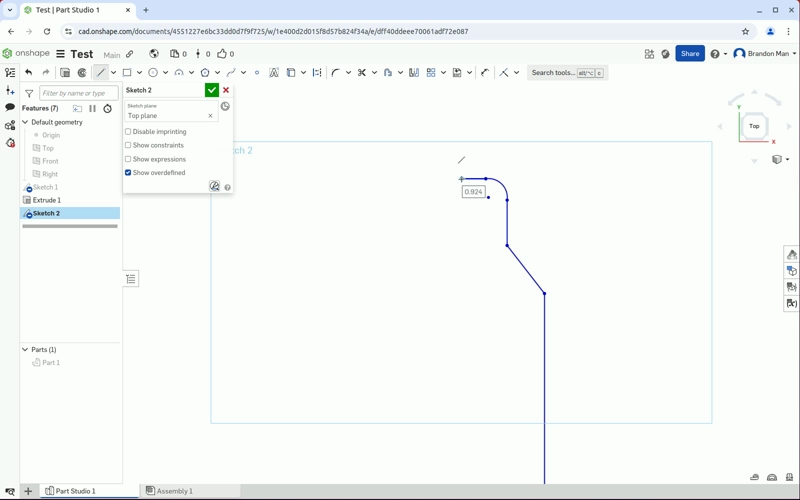
scroll(-6)
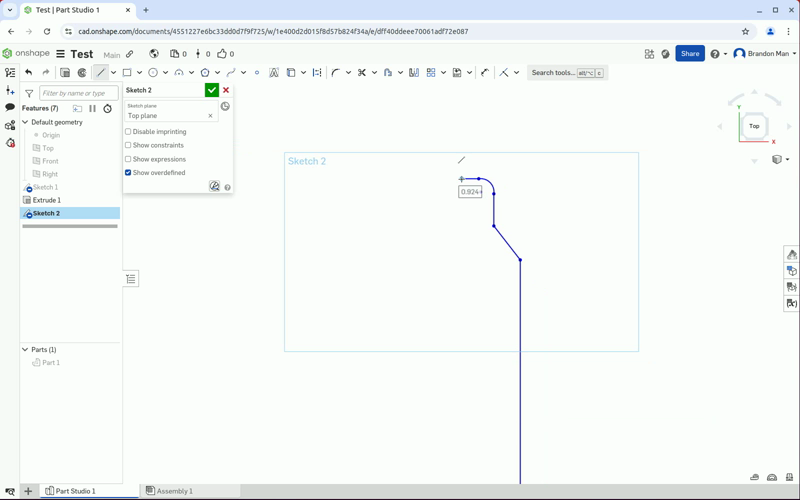
scroll(-6)
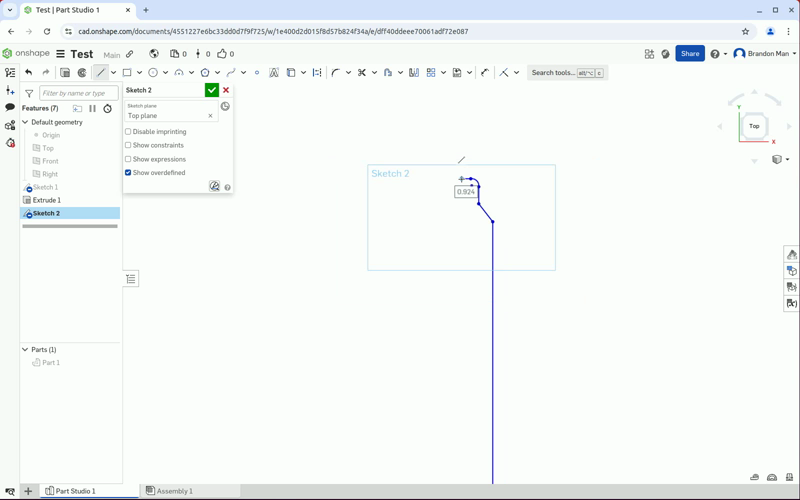
scroll(-6)
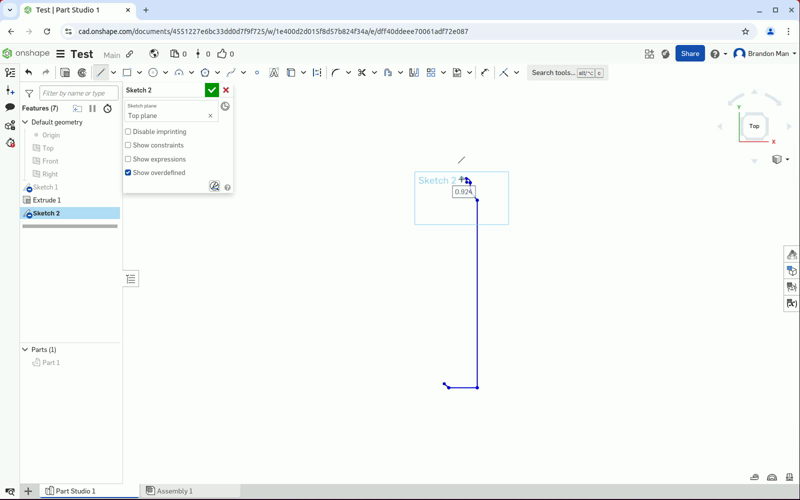
key_up(shift)
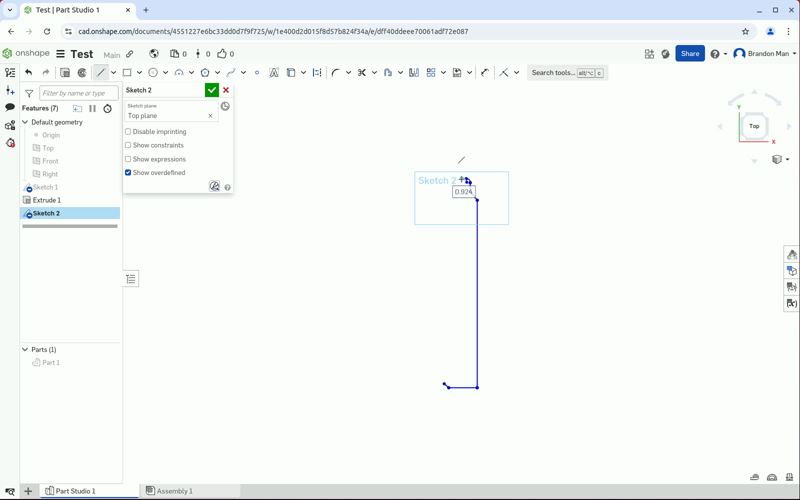
key_down(shift)
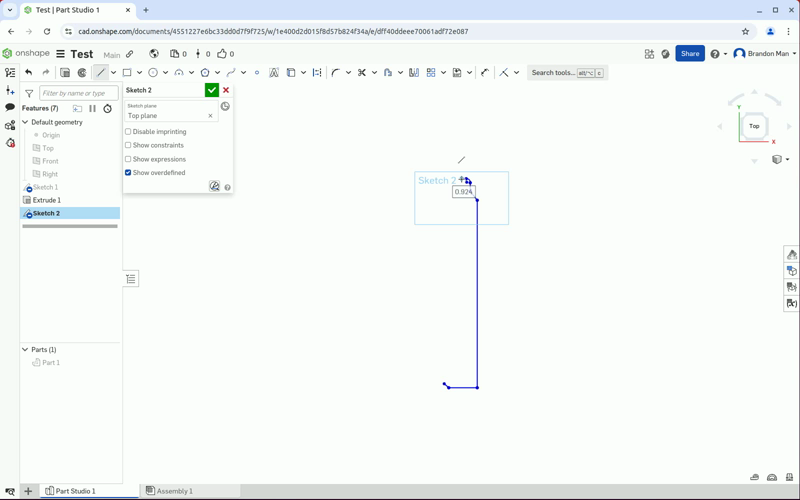
mouse_move(491, 178)
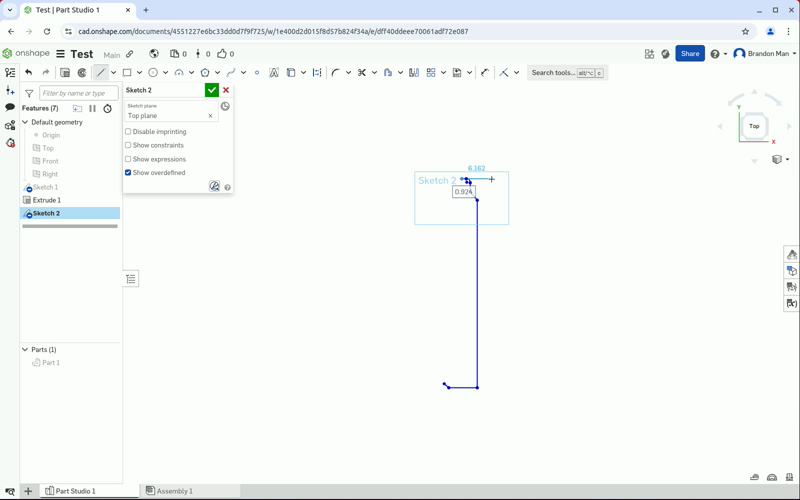
mouse_move(455, 178)
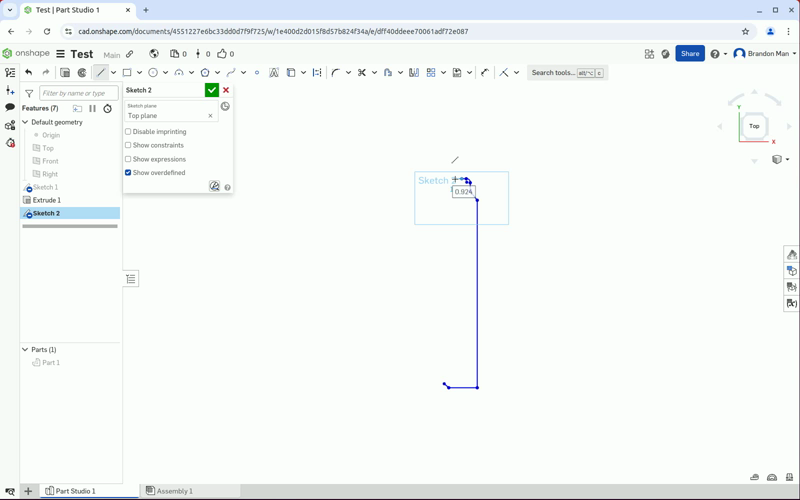
scroll(6)
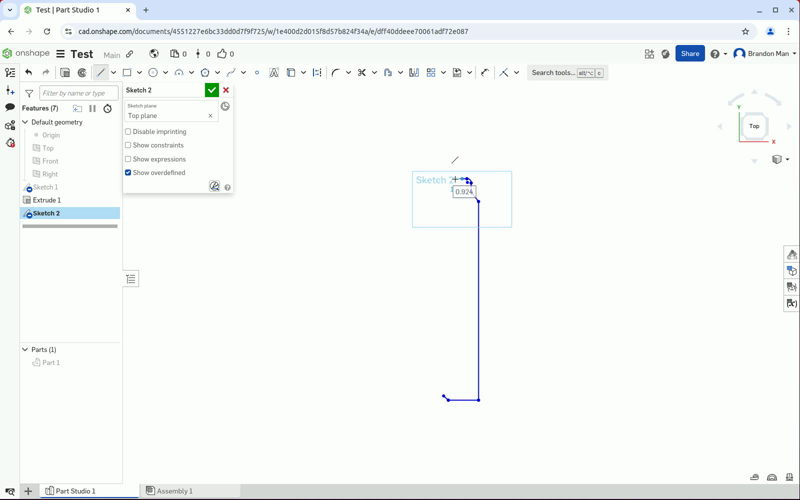
scroll(6)
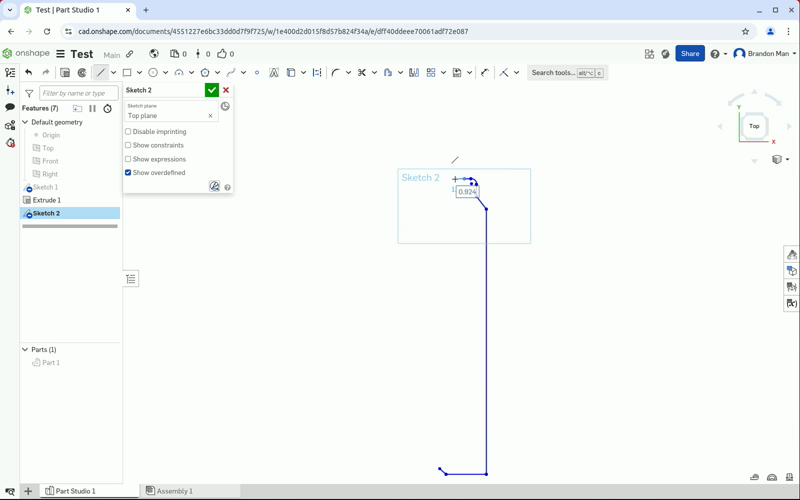
scroll(6)
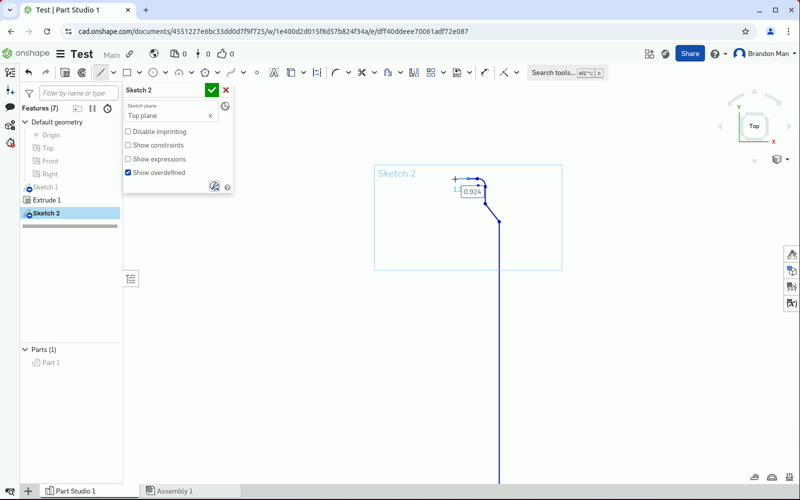
scroll(6)
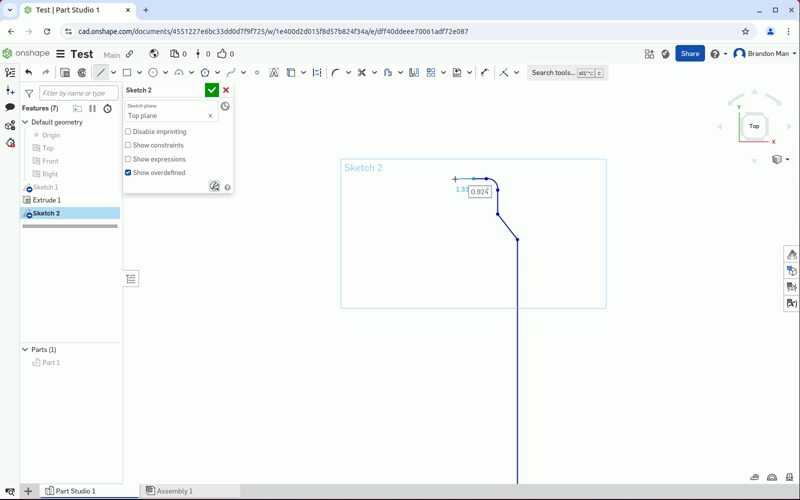
scroll(6)
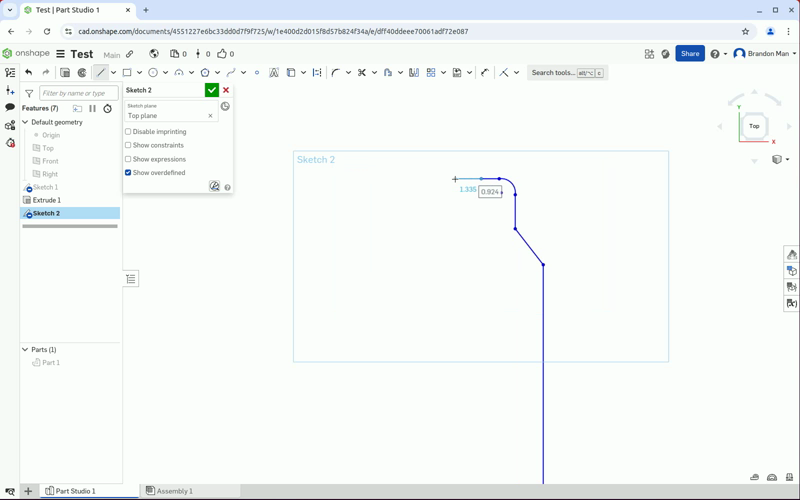
scroll(6)
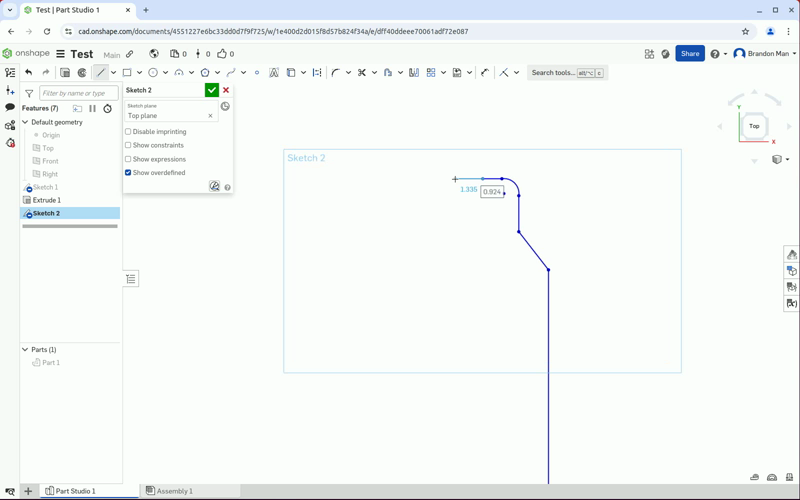
scroll(6)
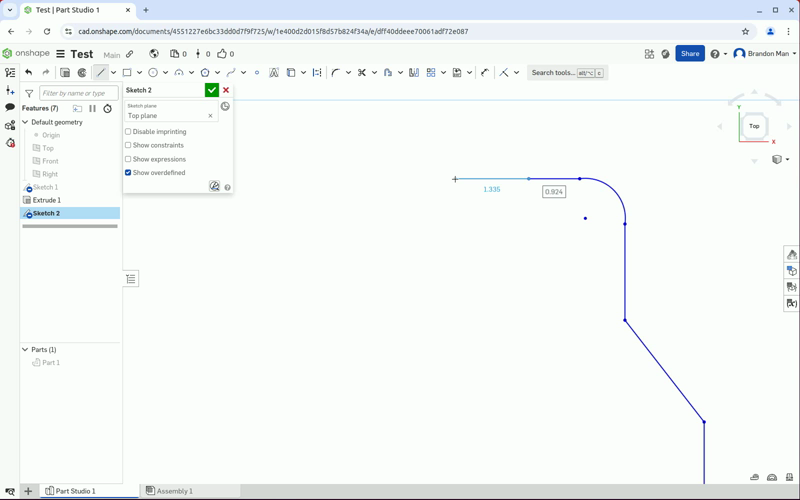
click(455, 178)
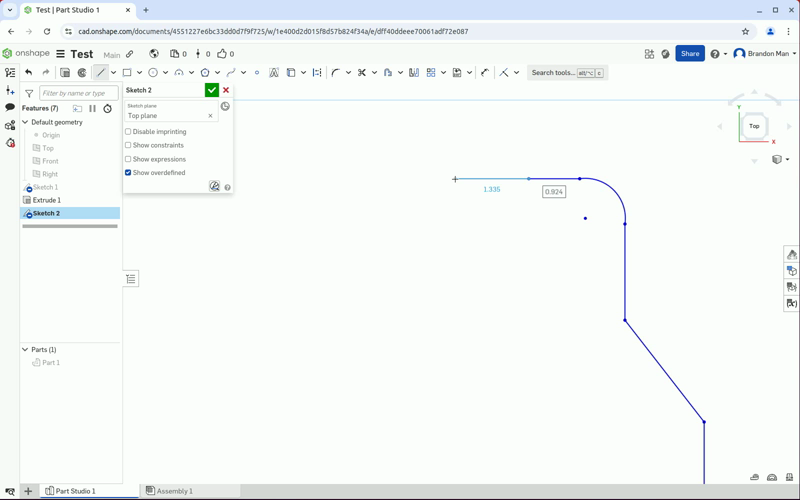
scroll(-6)
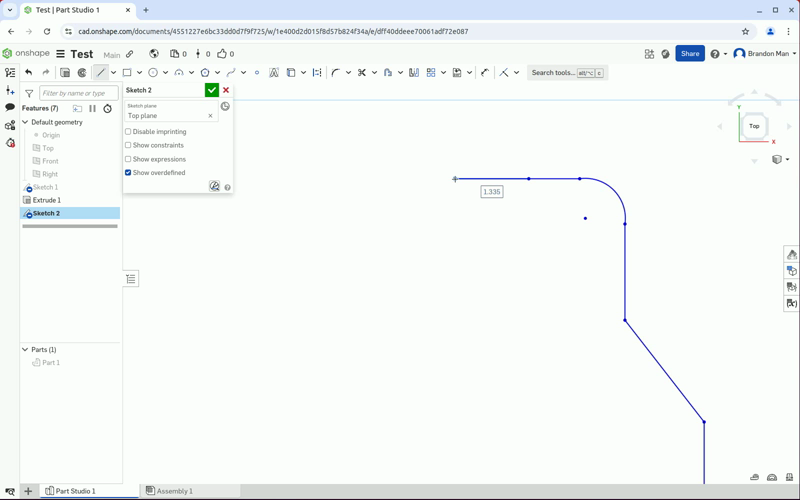
scroll(-6)
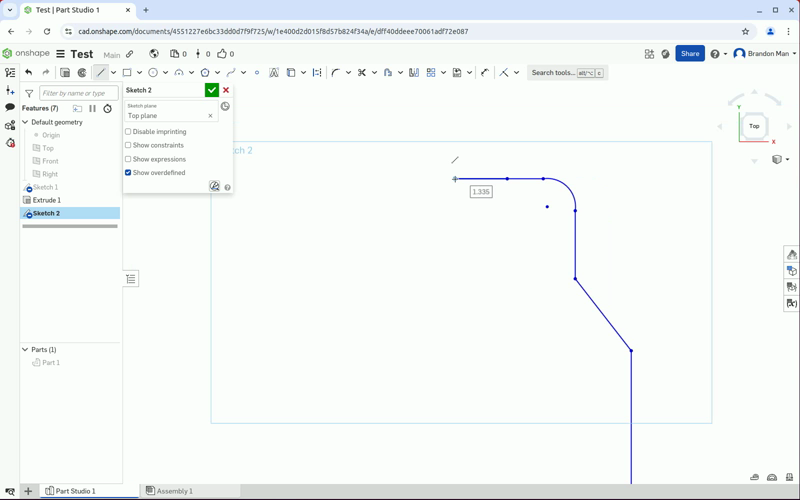
scroll(-6)
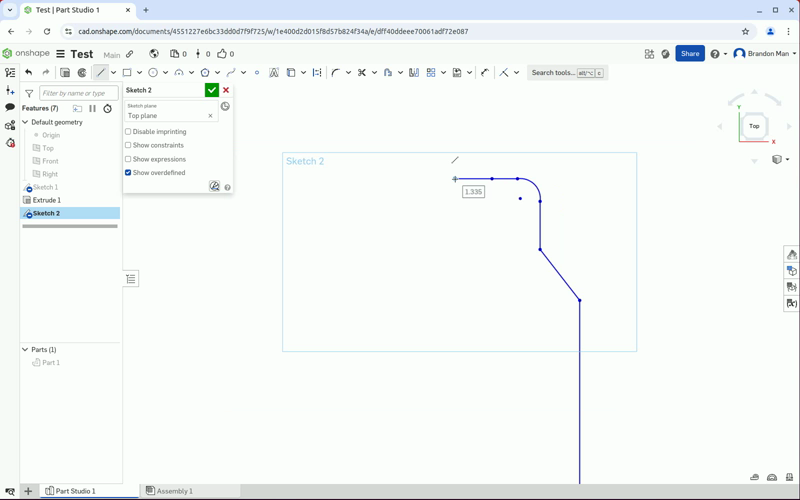
scroll(-6)
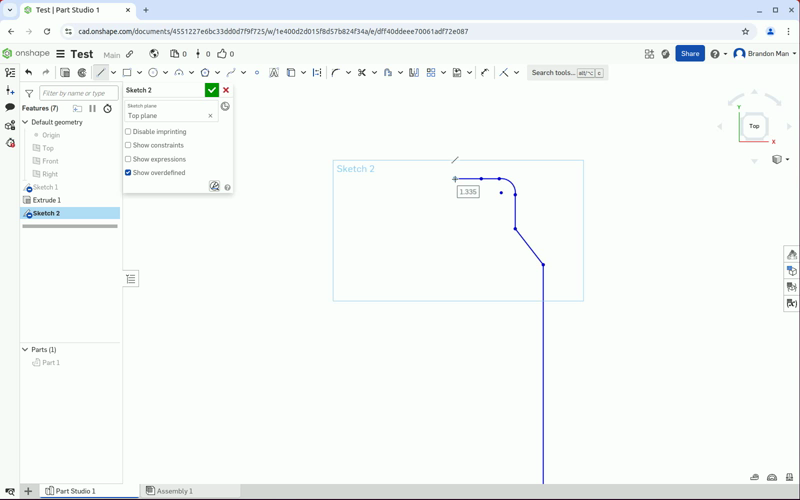
scroll(-6)
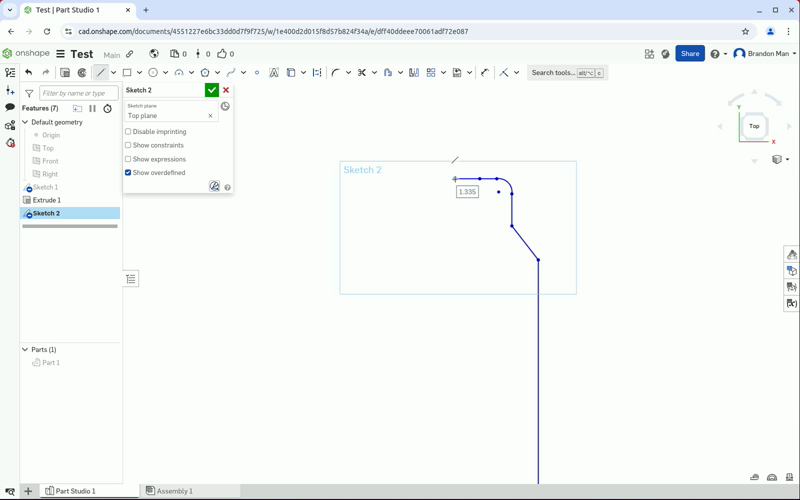
scroll(-6)
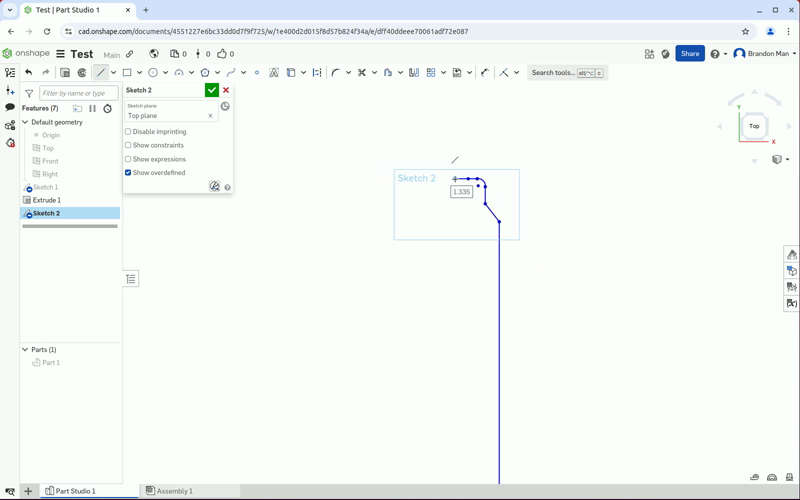
scroll(-6)
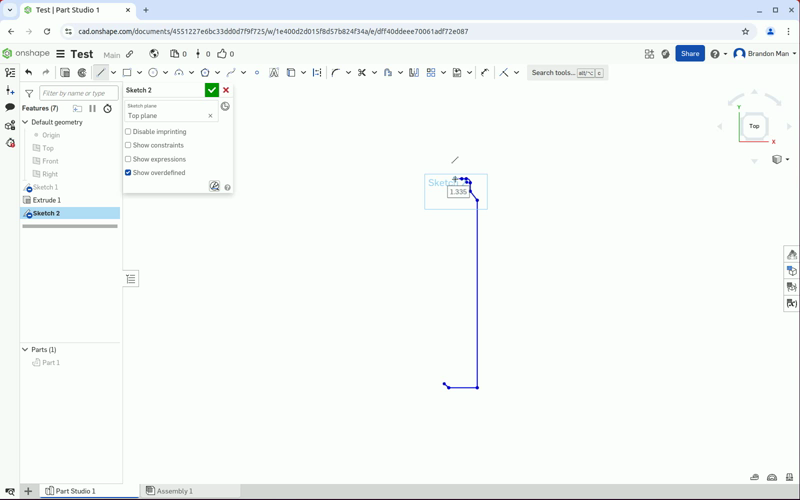
key_up(shift)
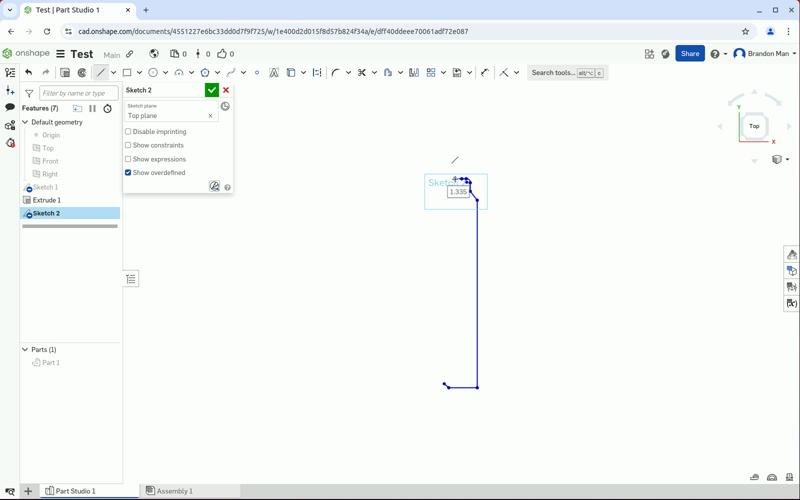
key(esc)
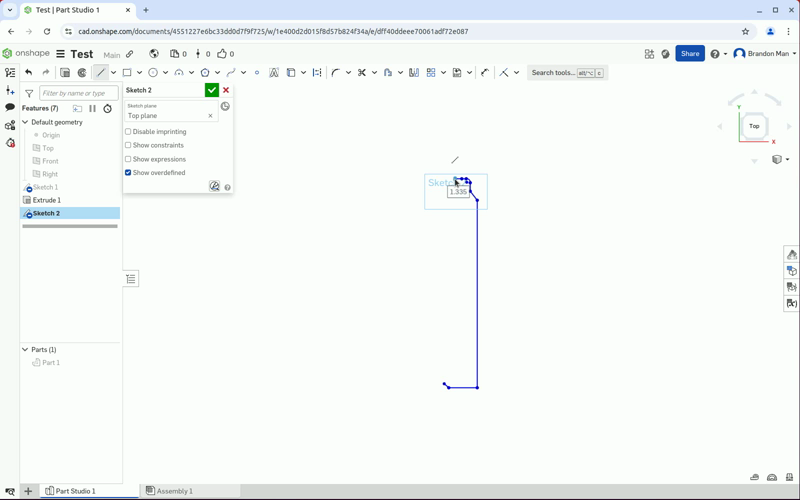
key(a)
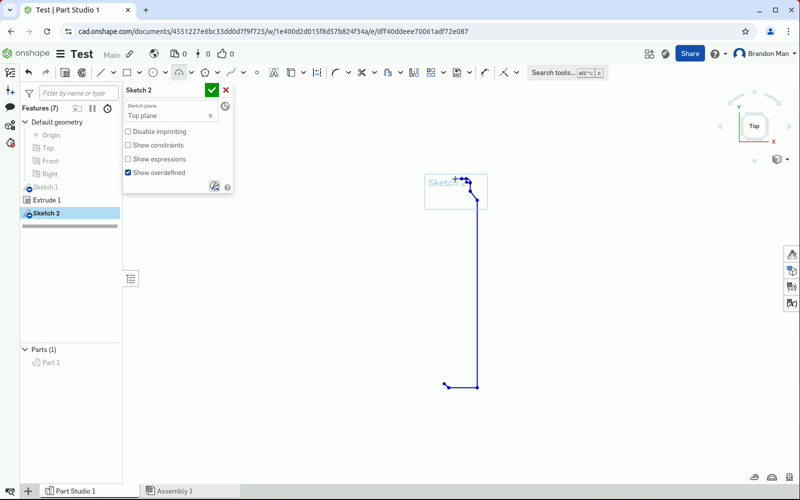
mouse_move(455, 178)
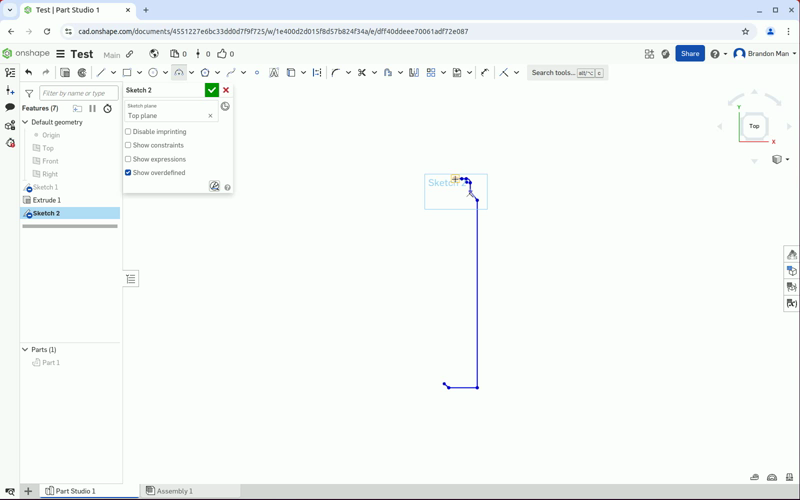
click(455, 178)
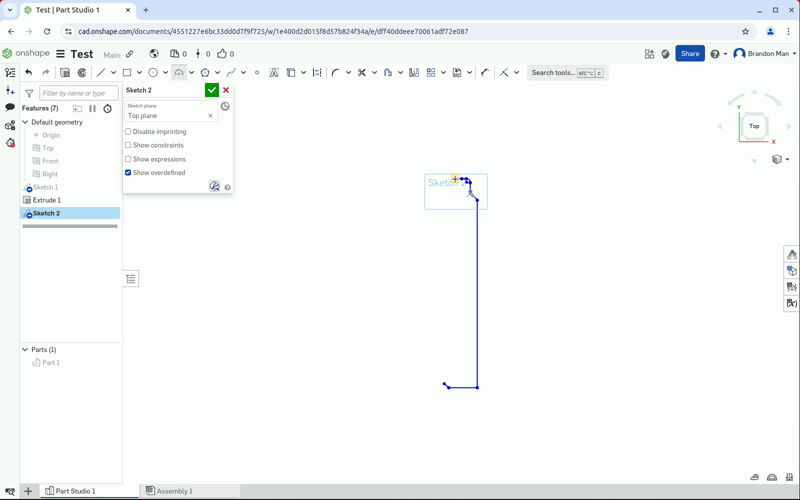
key_down(shift)
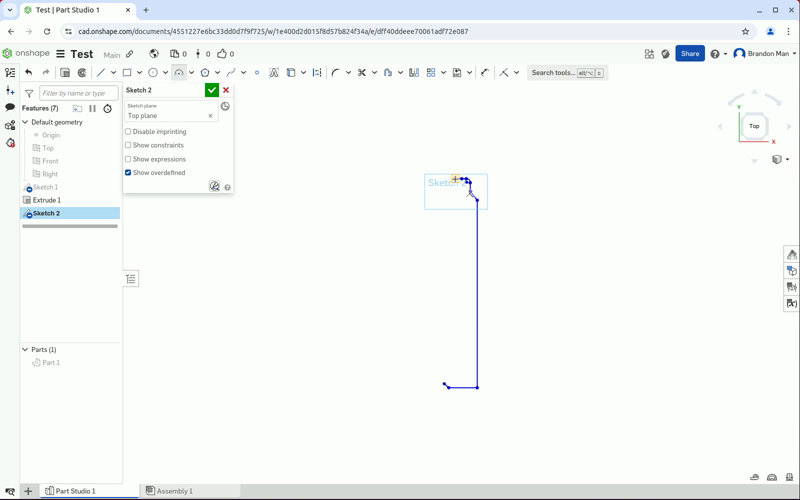
mouse_move(450, 182)
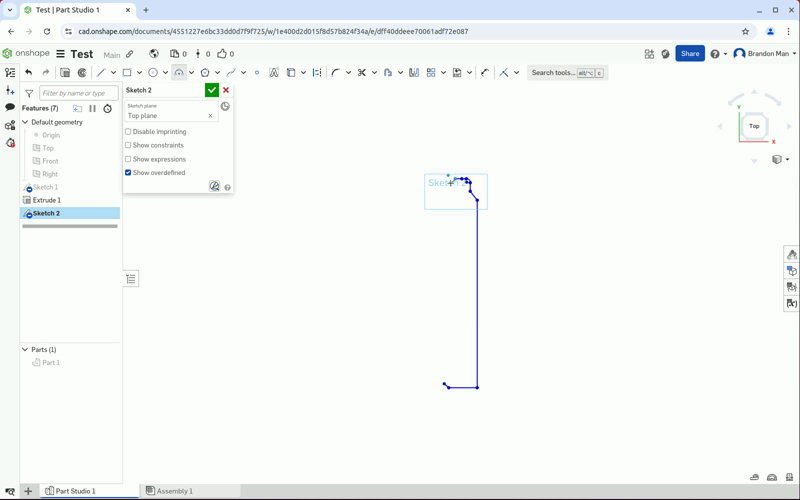
scroll(6)
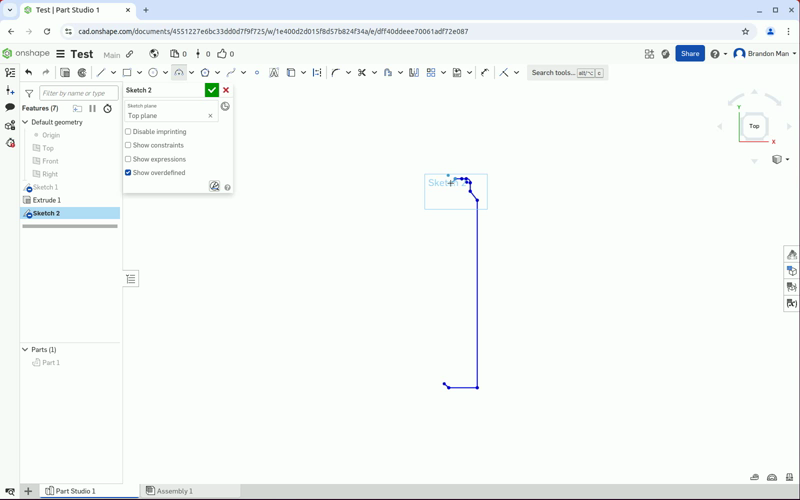
scroll(6)
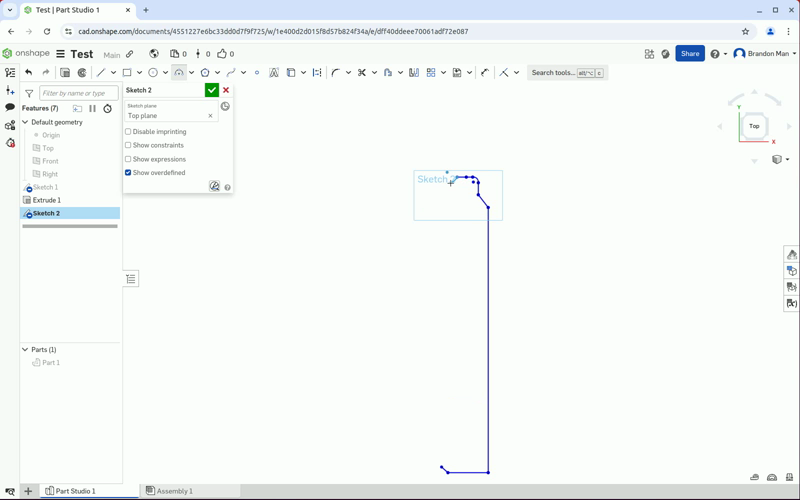
scroll(6)
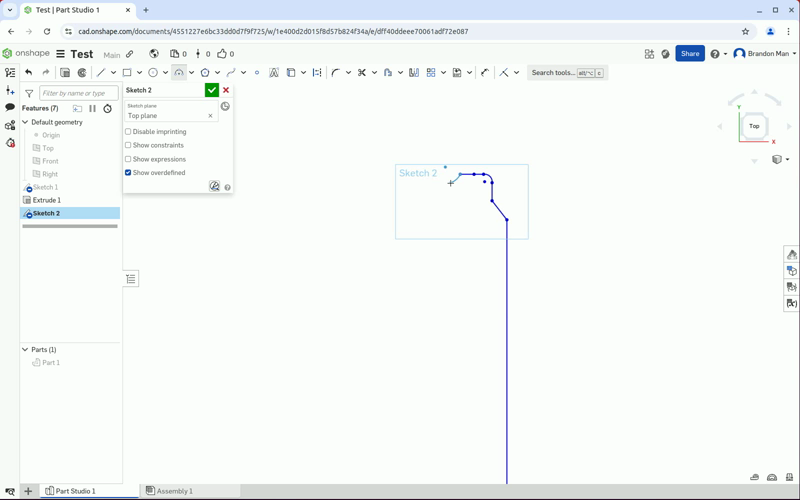
scroll(6)
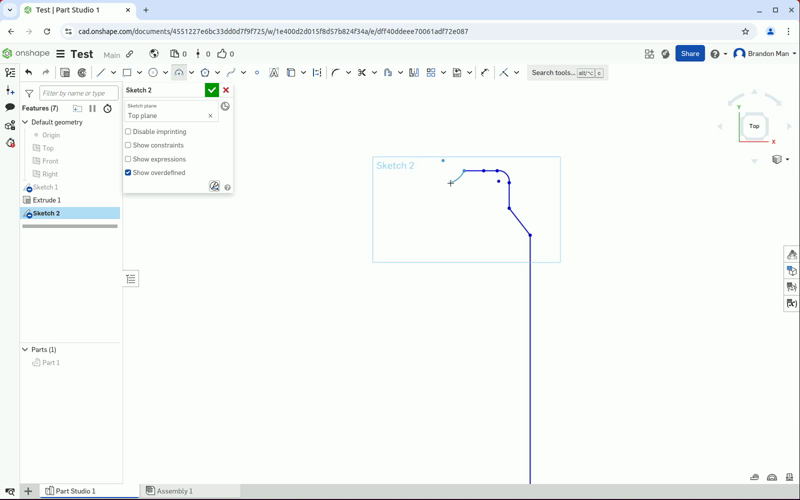
scroll(6)
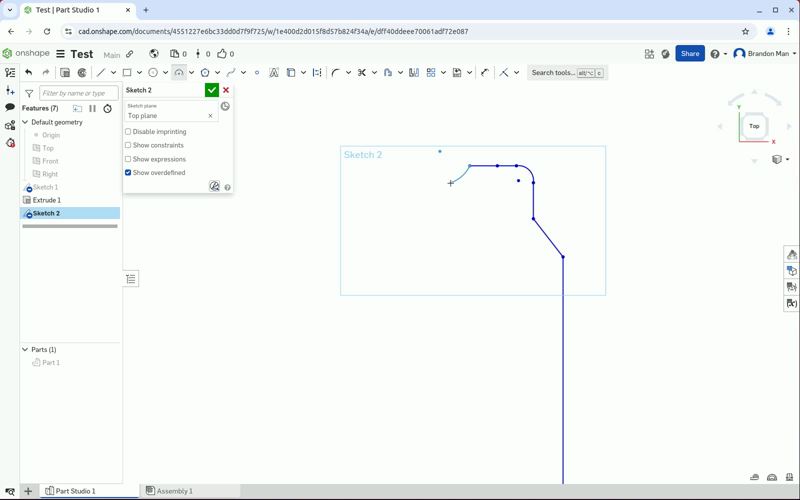
scroll(6)
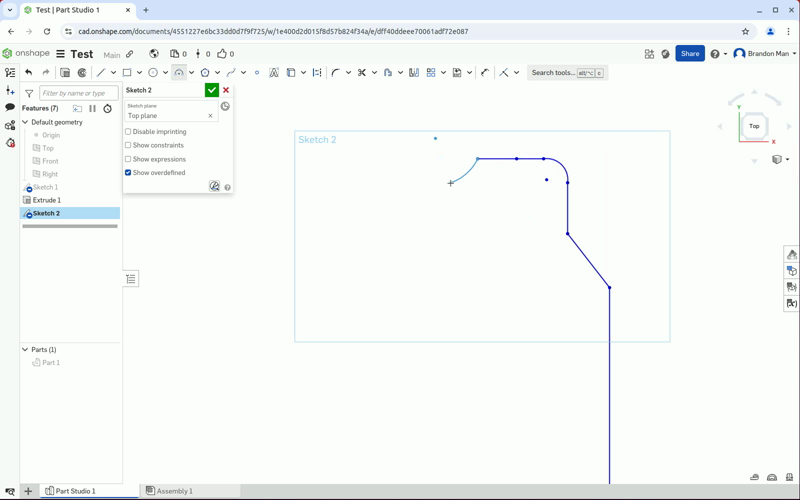
scroll(6)
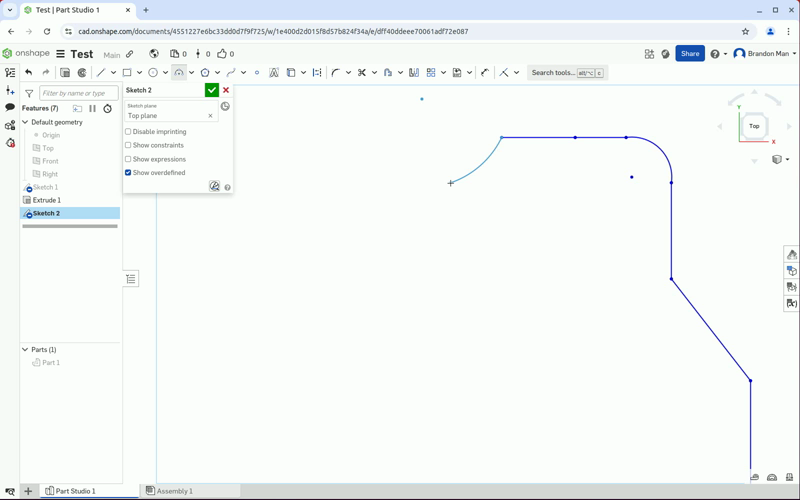
click(450, 182)
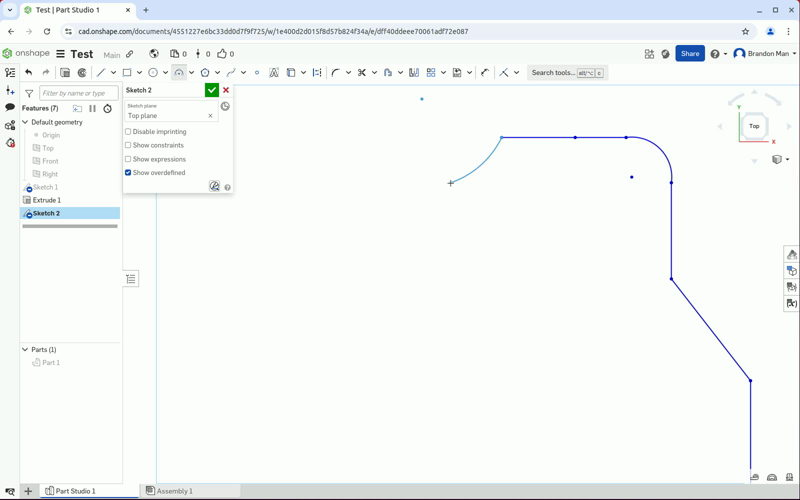
scroll(-6)
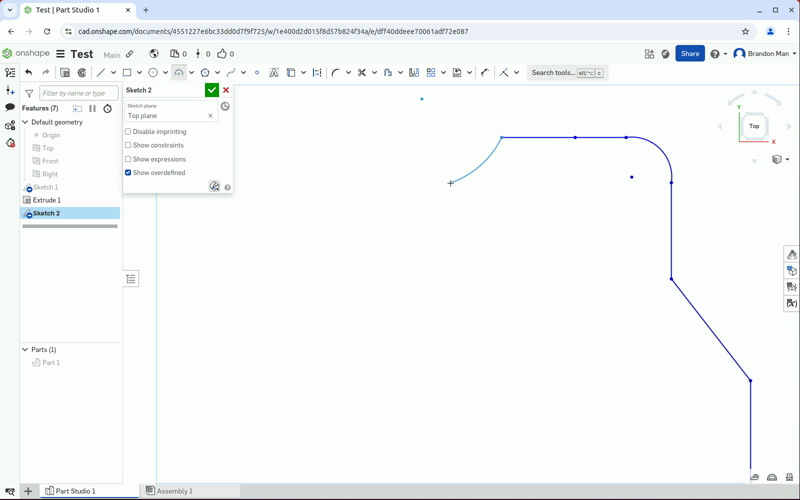
scroll(-6)
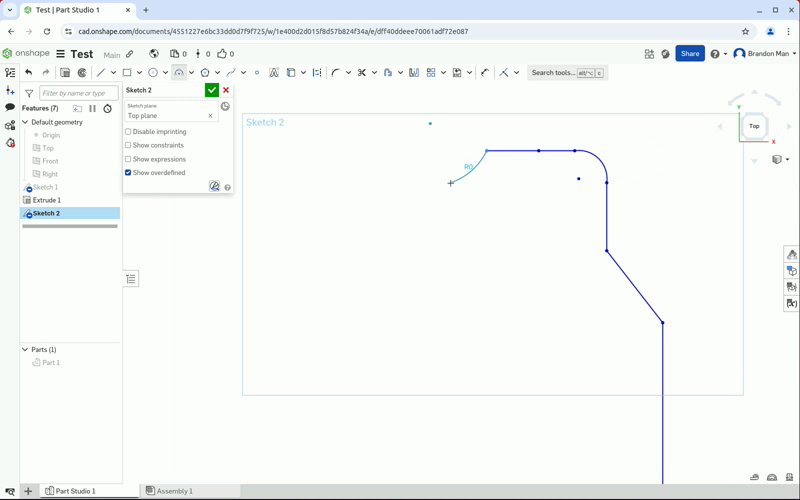
scroll(-6)
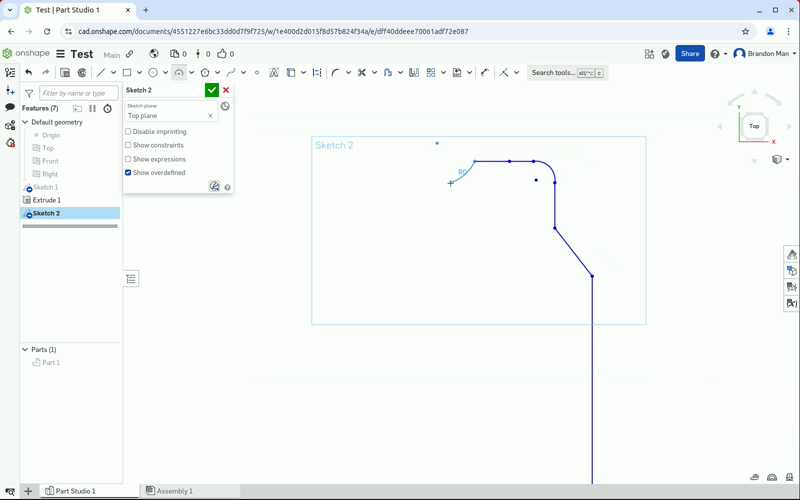
scroll(-6)
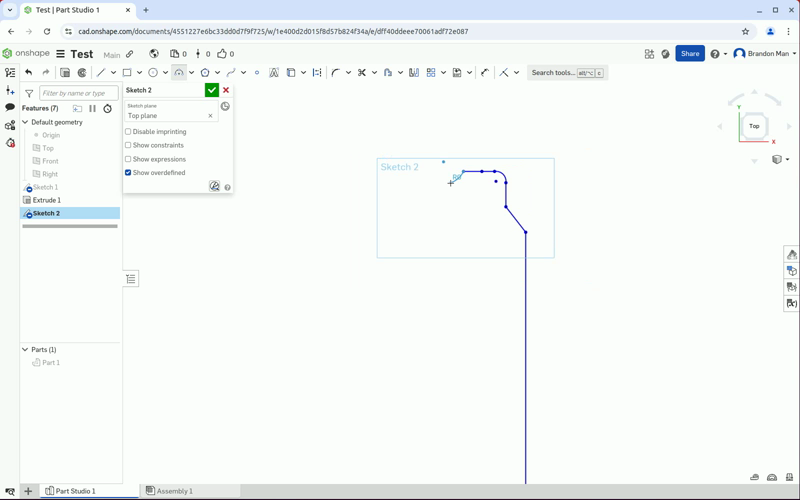
scroll(-6)
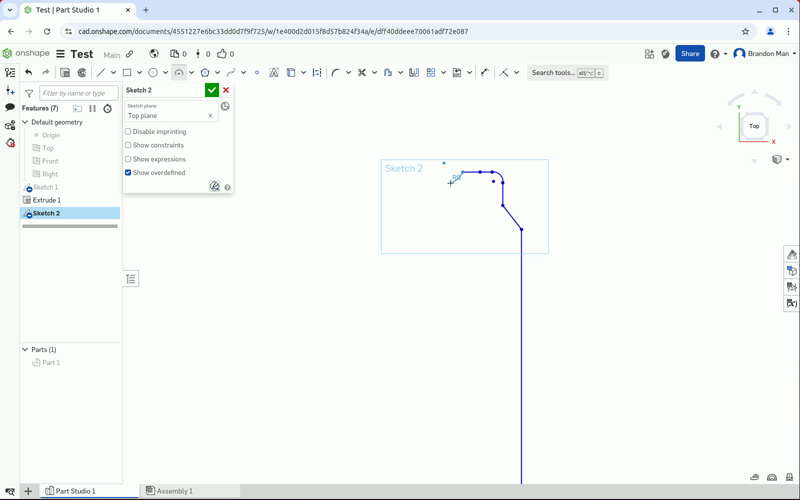
scroll(-6)
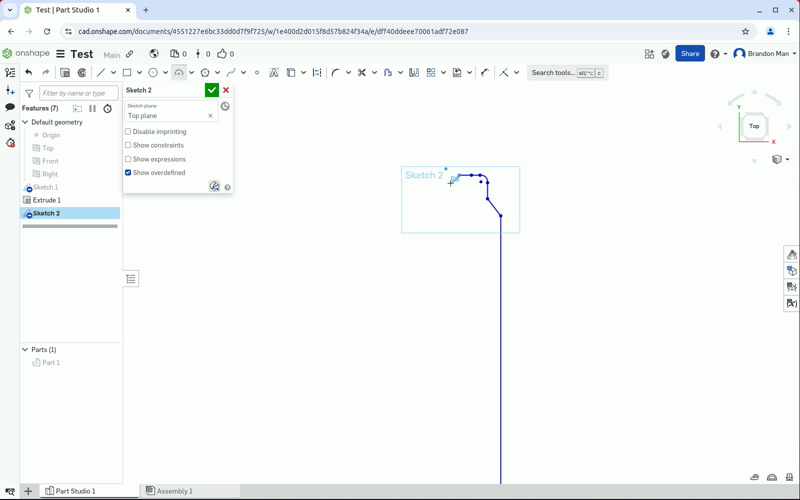
scroll(-6)
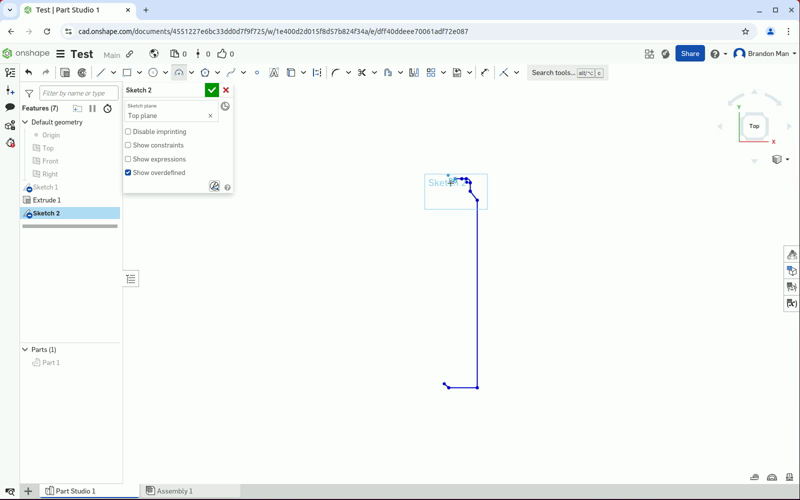
mouse_move(452, 179)
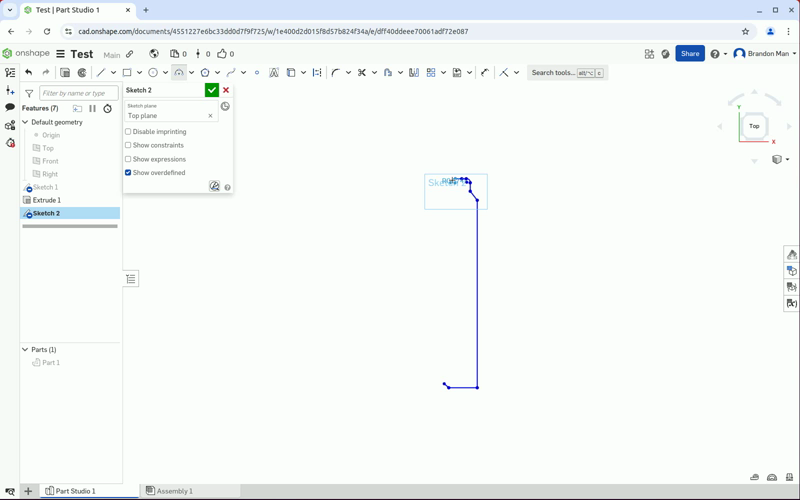
scroll(6)
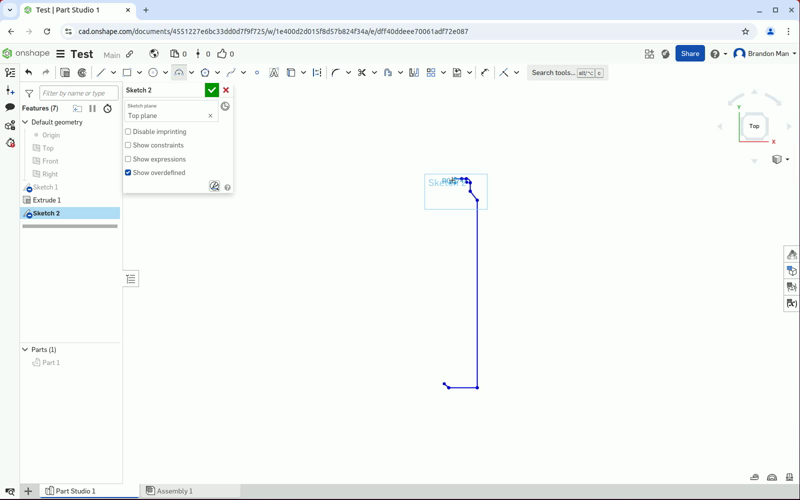
scroll(6)
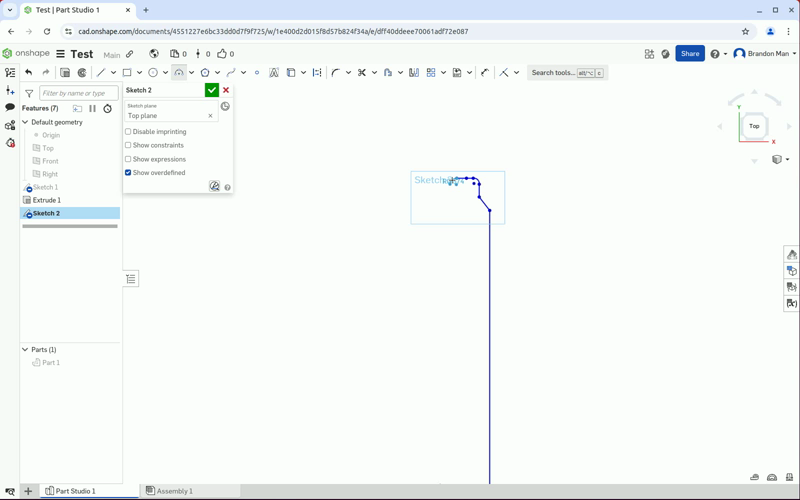
scroll(6)
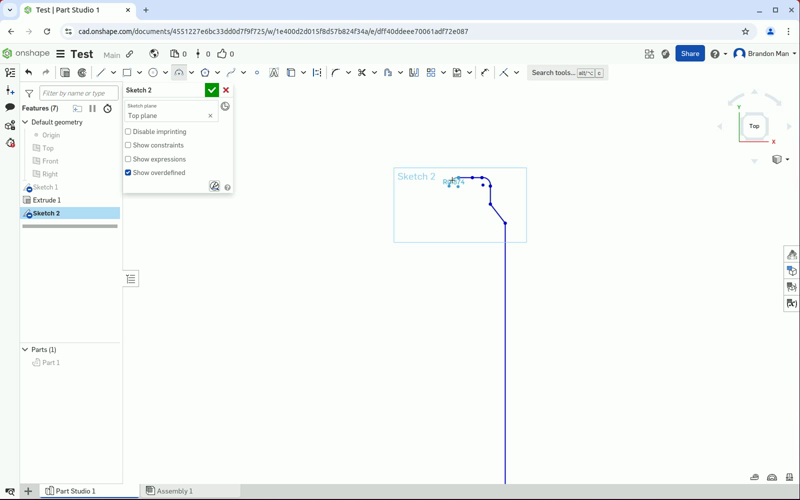
scroll(6)
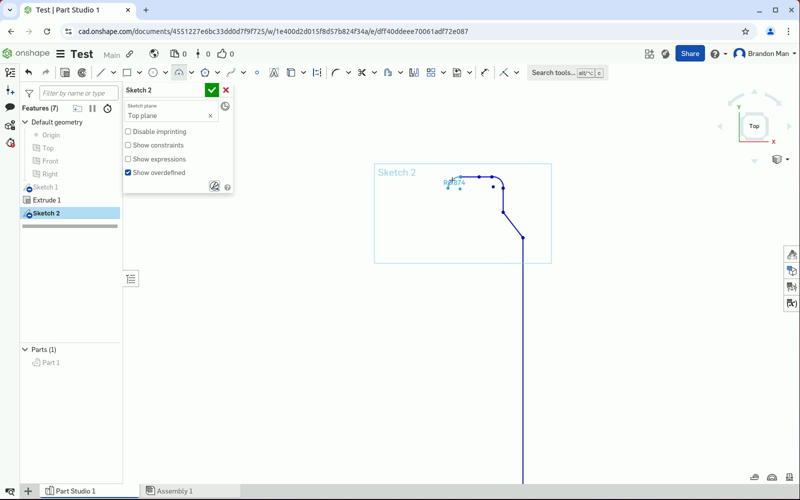
scroll(6)
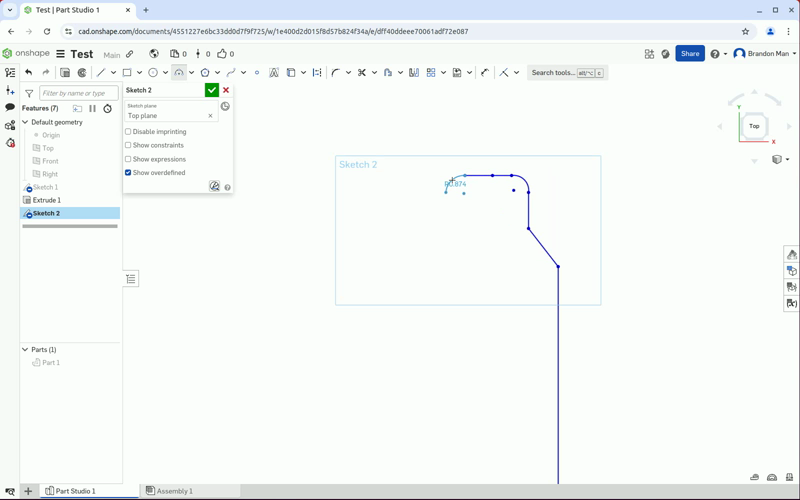
scroll(6)
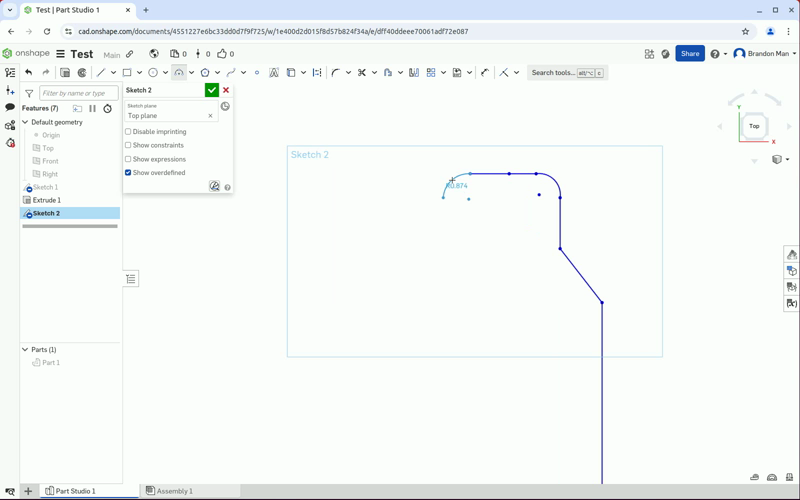
scroll(6)
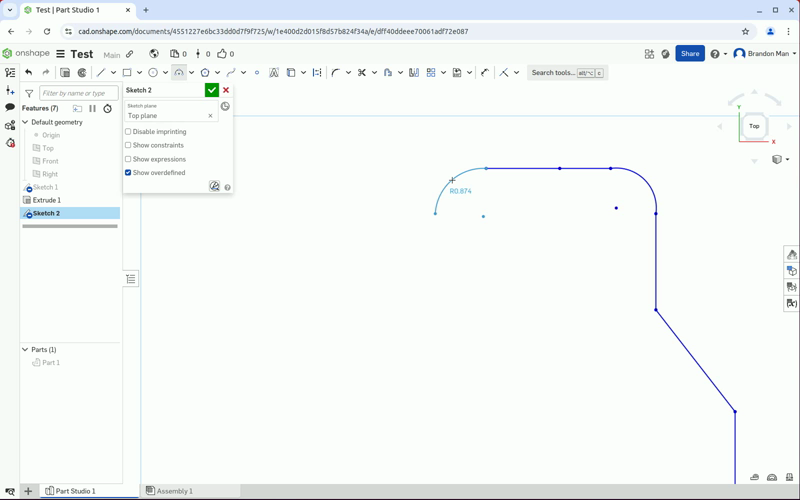
click(452, 179)
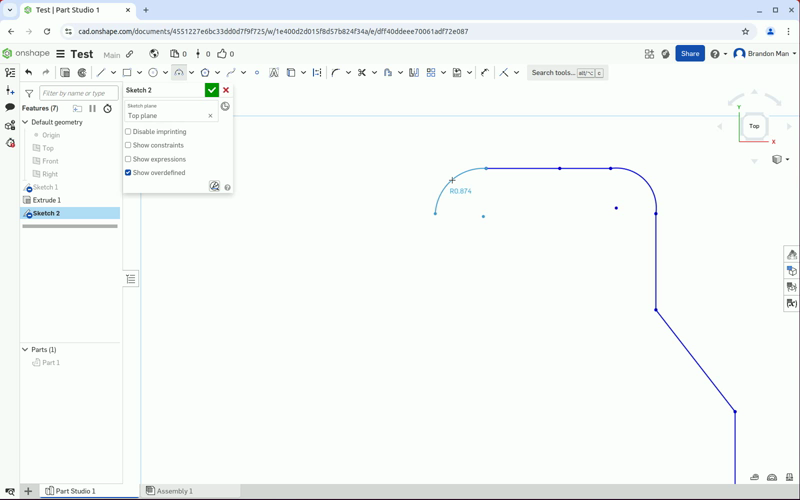
scroll(-6)
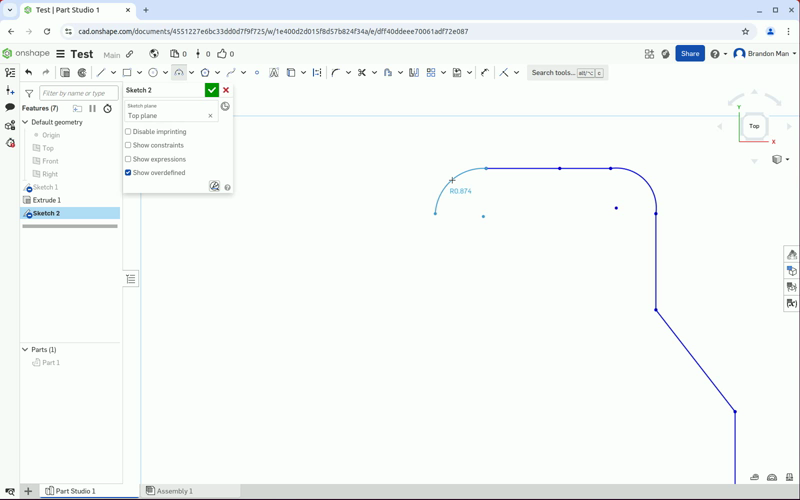
scroll(-6)
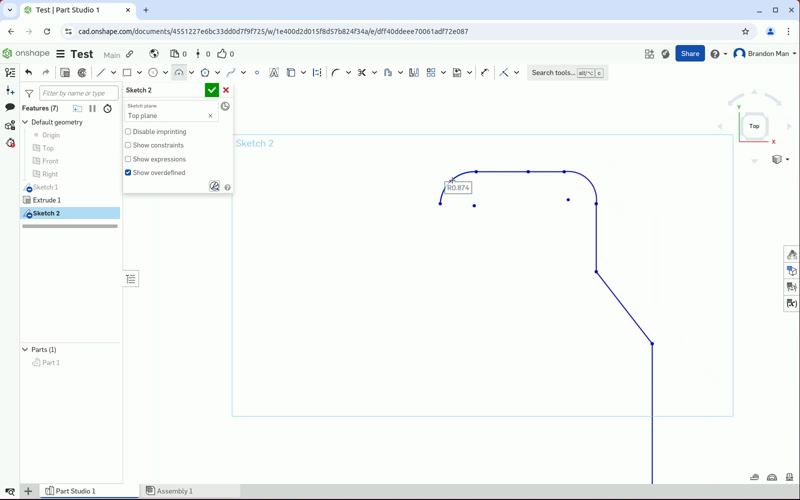
scroll(-6)
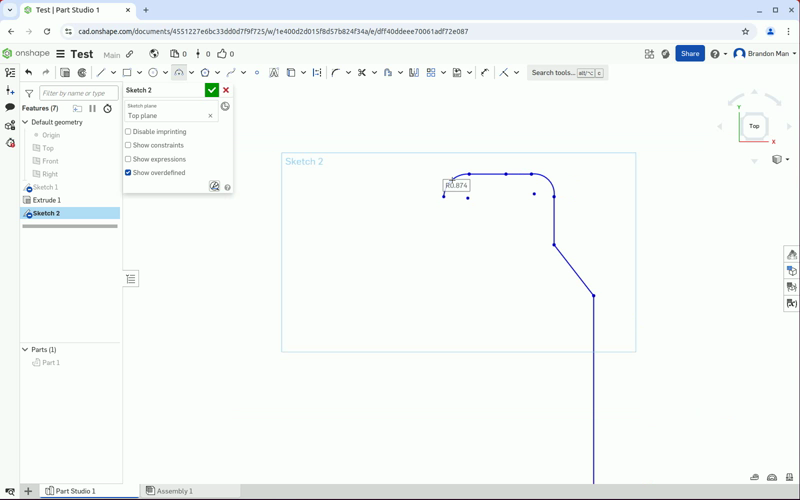
scroll(-6)
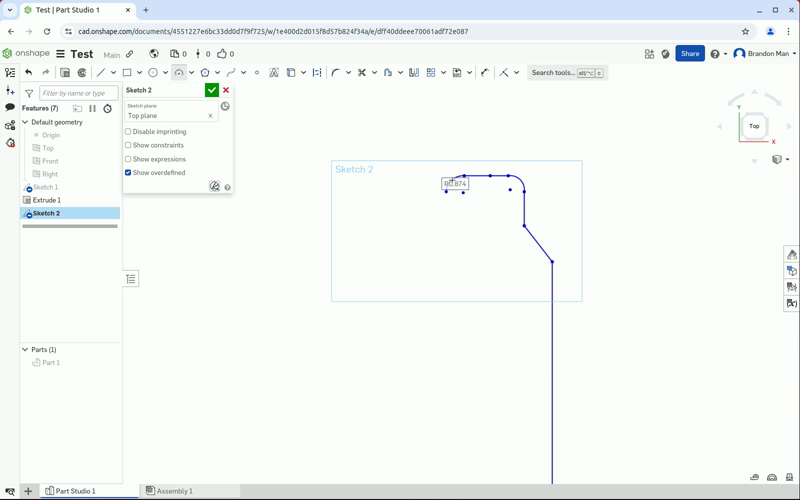
scroll(-6)
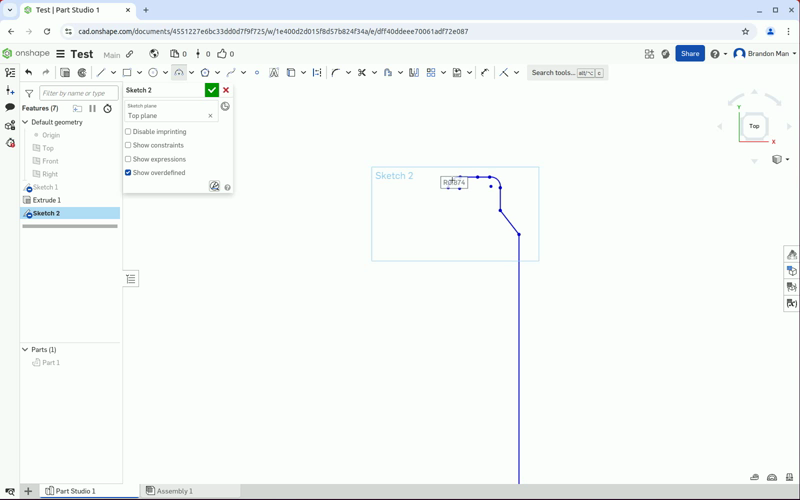
scroll(-6)
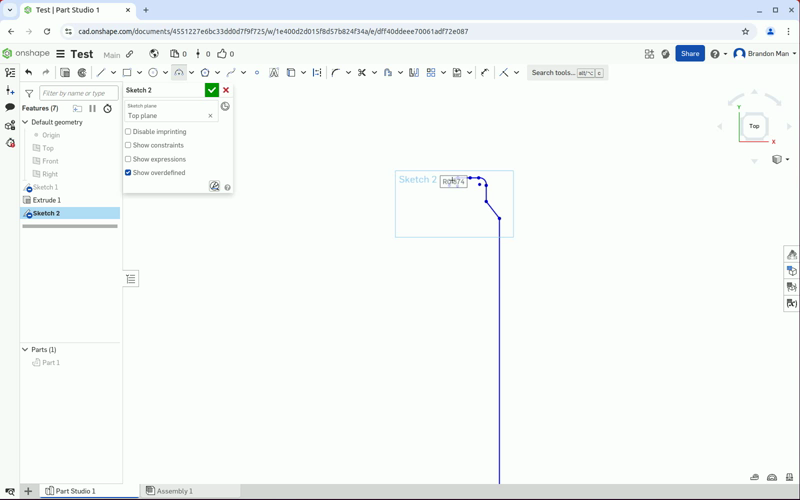
scroll(-6)
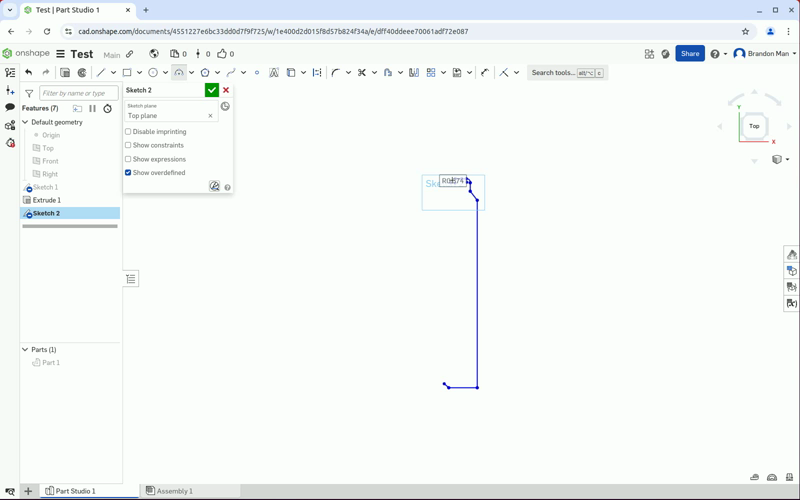
key_up(shift)
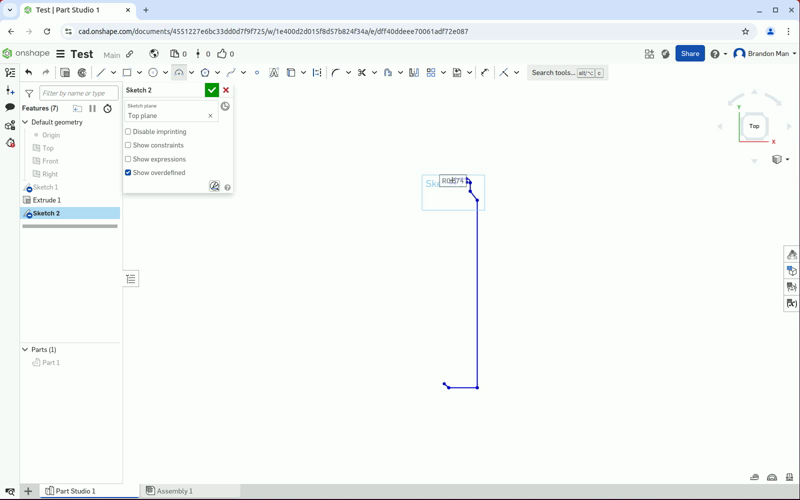
key(esc)
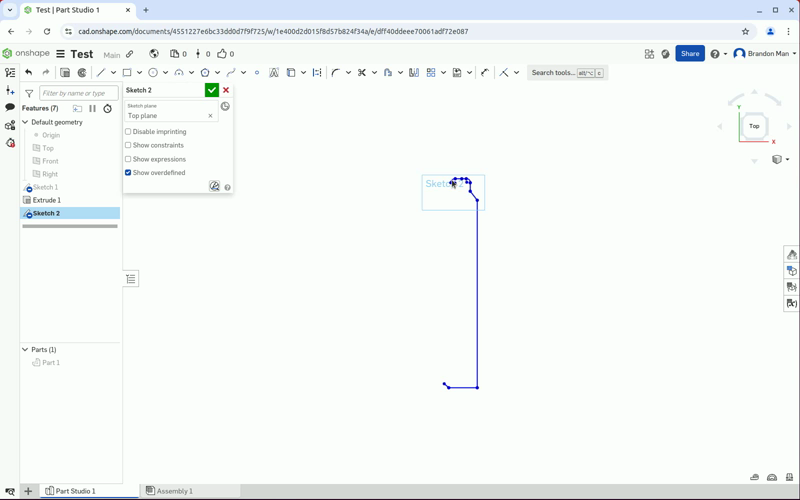
key(l)
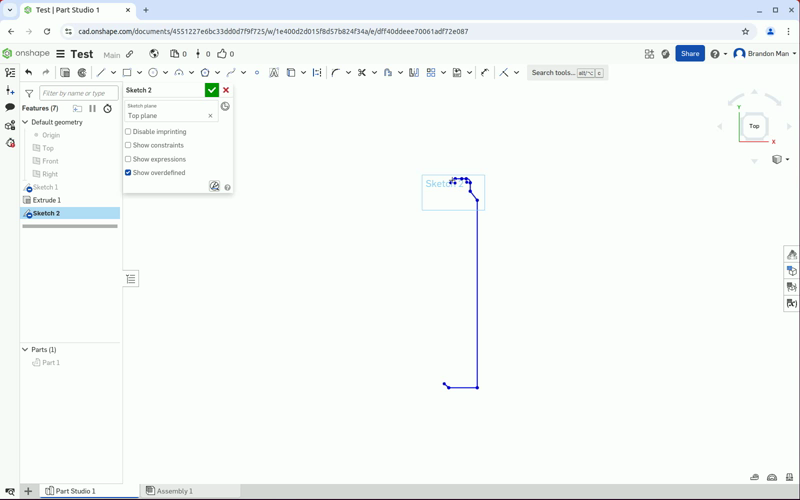
mouse_move(450, 182)
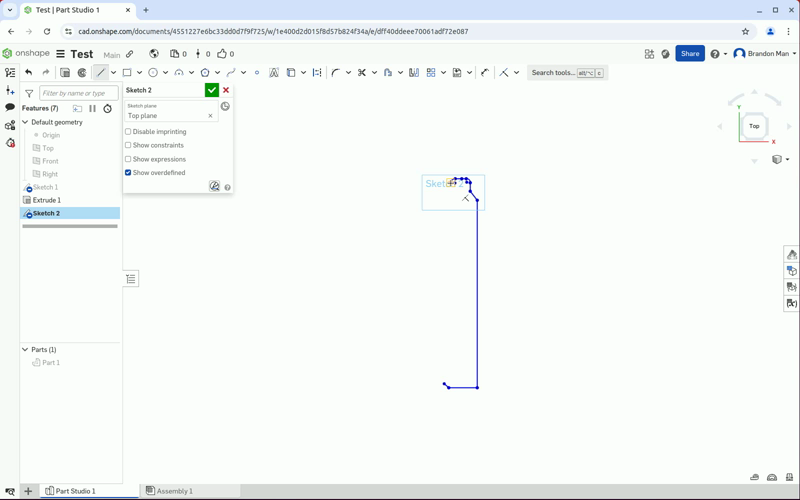
scroll(6)
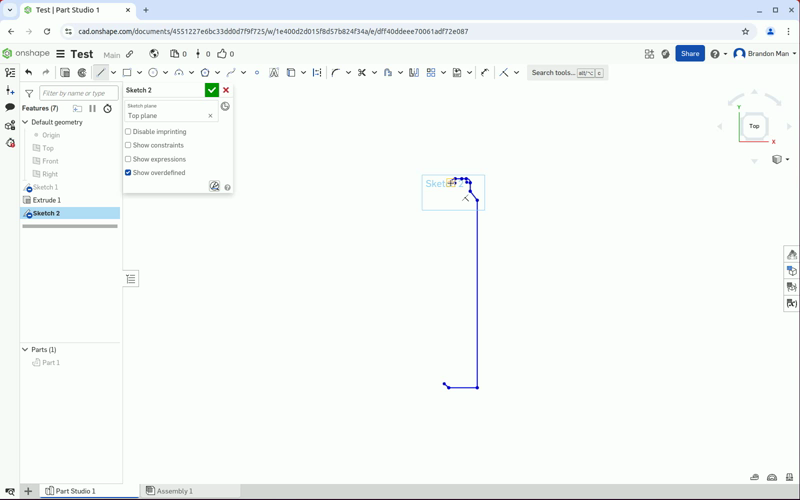
scroll(6)
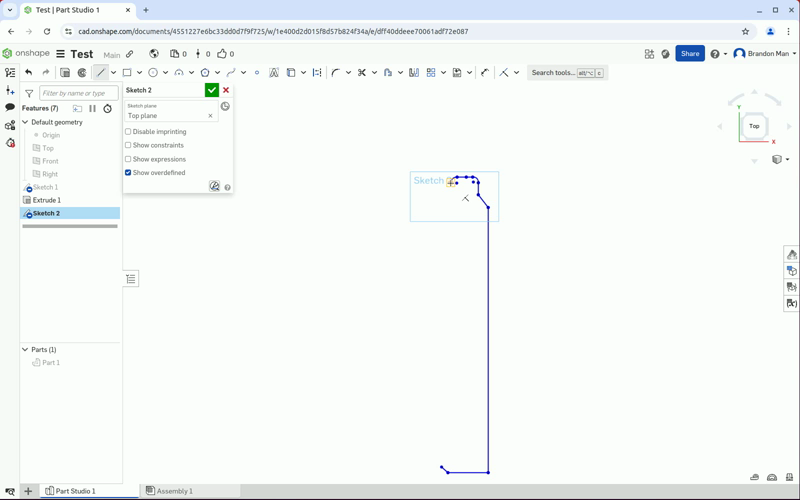
scroll(6)
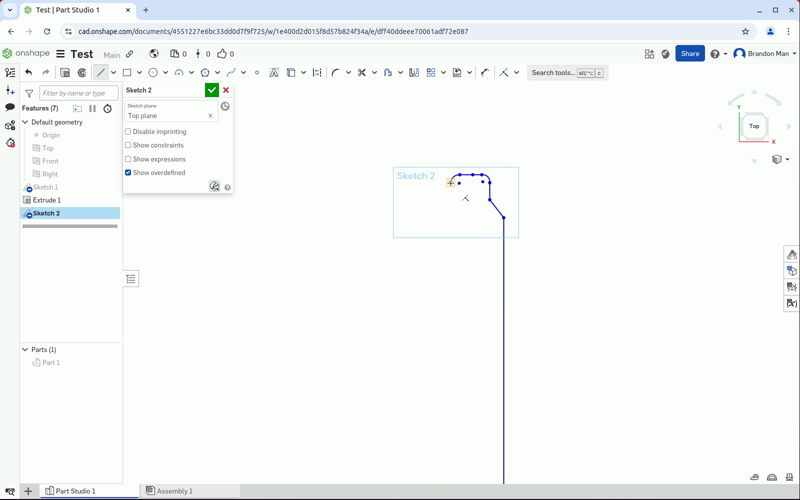
scroll(6)
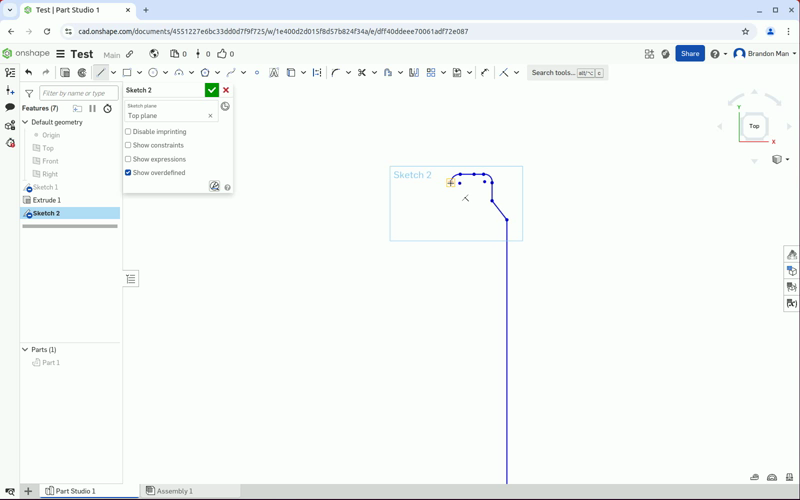
scroll(6)
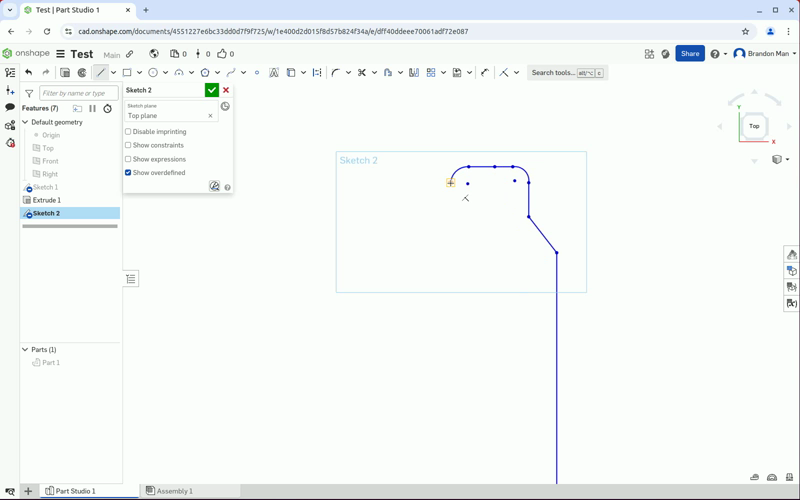
scroll(6)
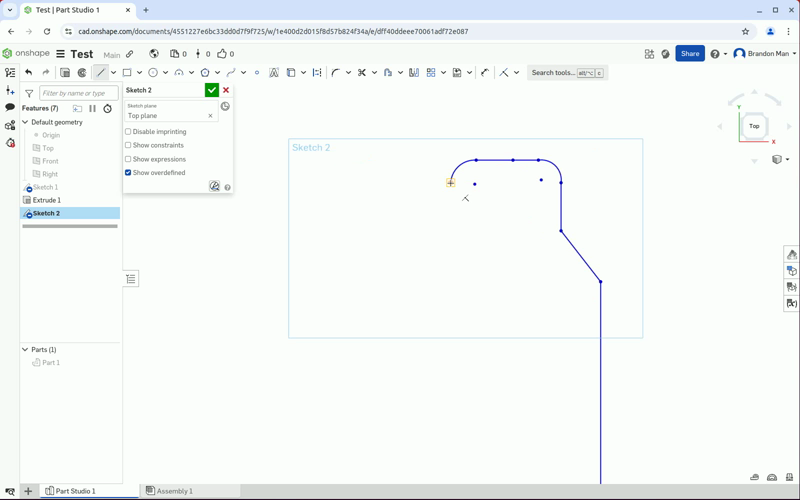
scroll(6)
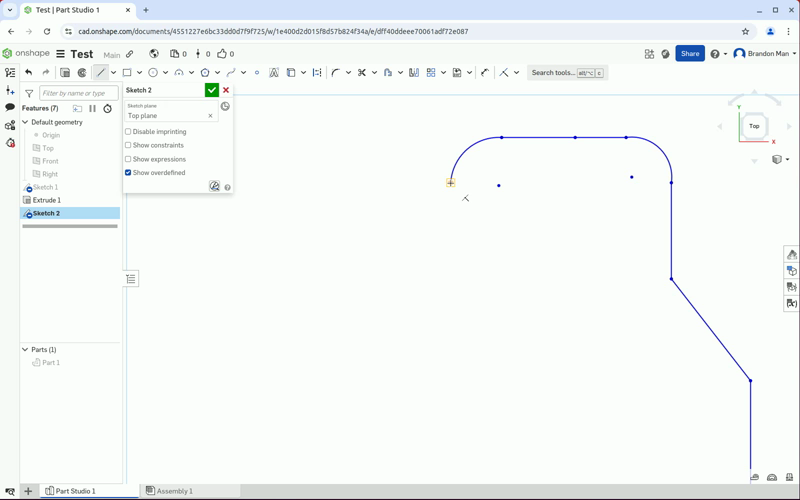
click(450, 182)
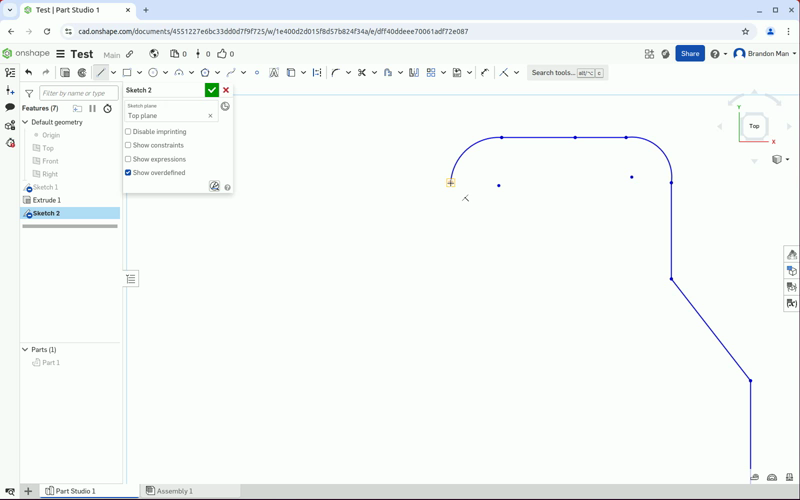
scroll(-6)
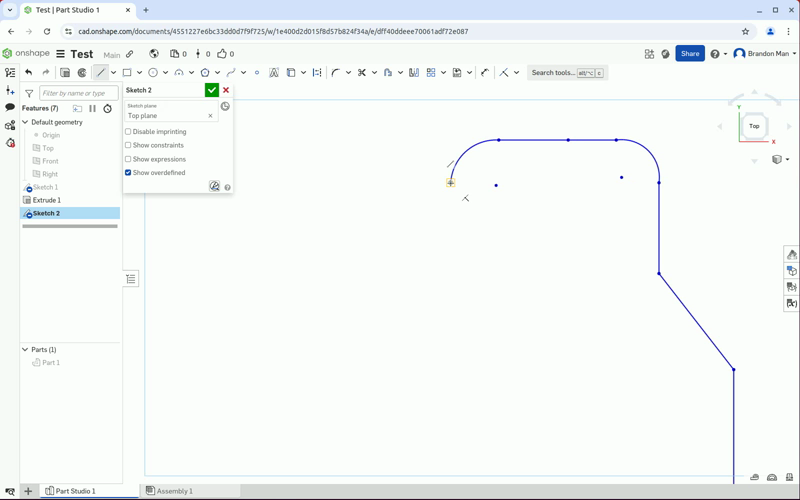
scroll(-6)
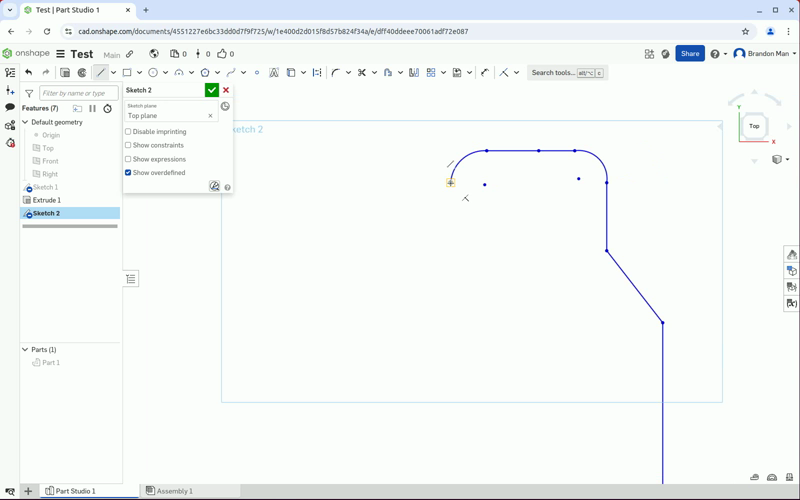
scroll(-6)
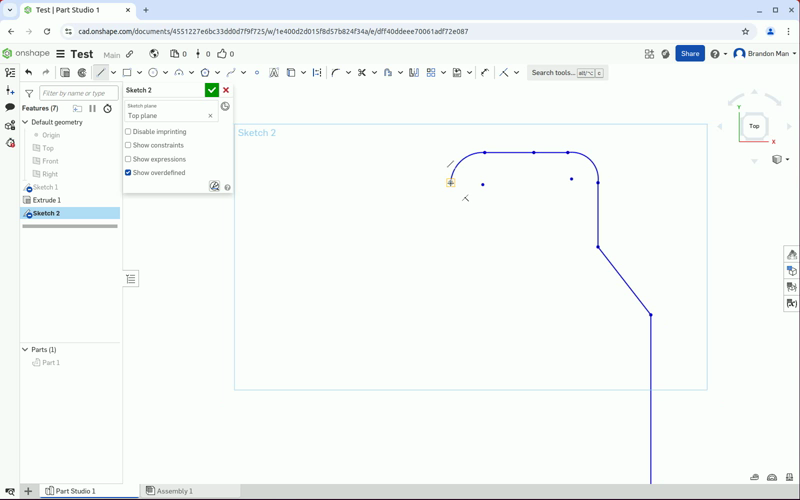
scroll(-6)
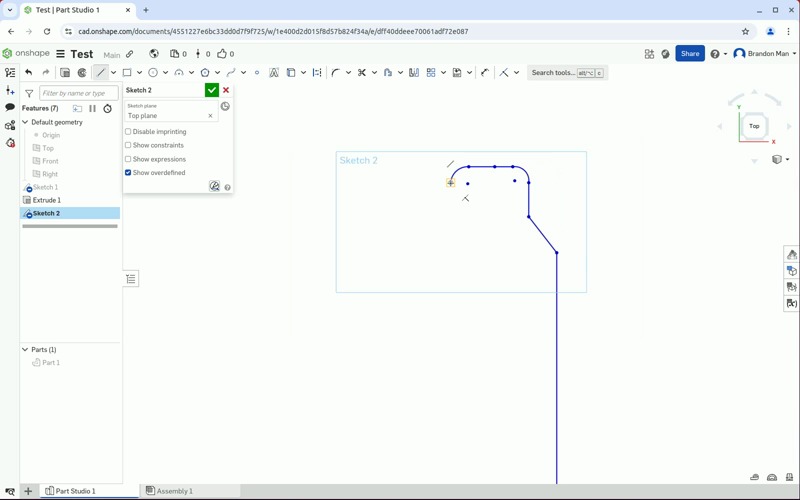
scroll(-6)
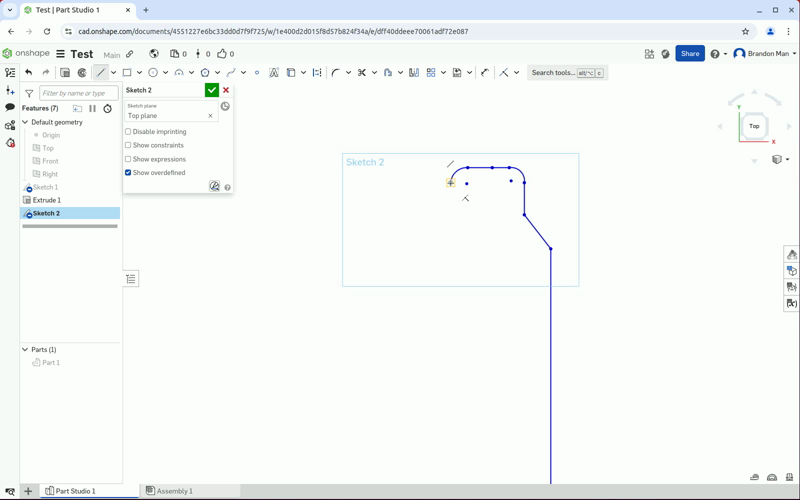
scroll(-6)
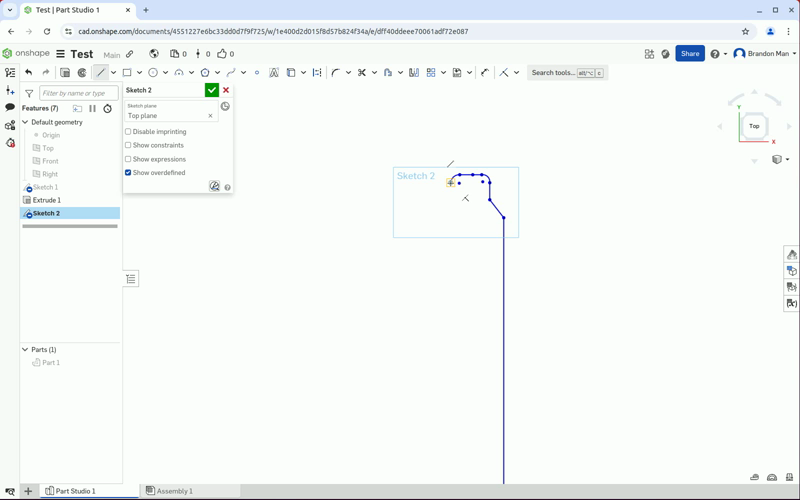
scroll(-6)
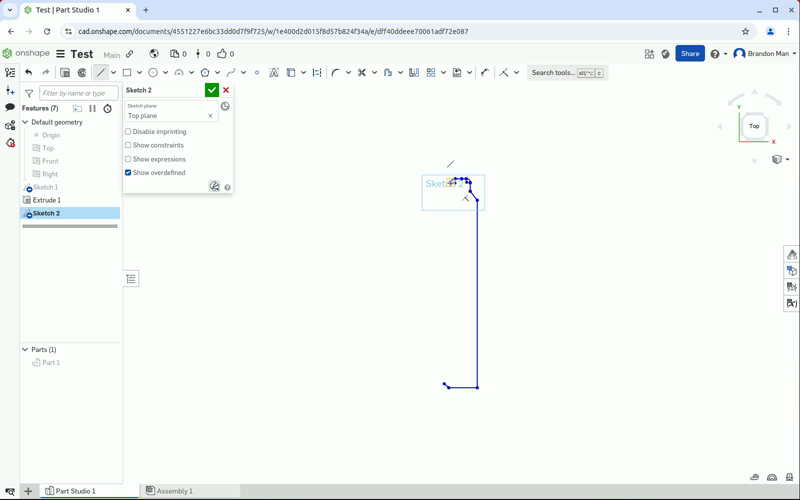
key_down(shift)
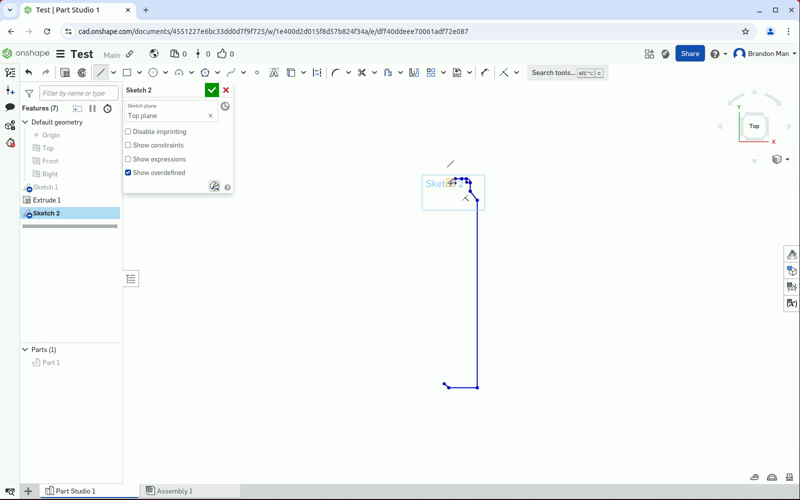
mouse_move(480, 182)
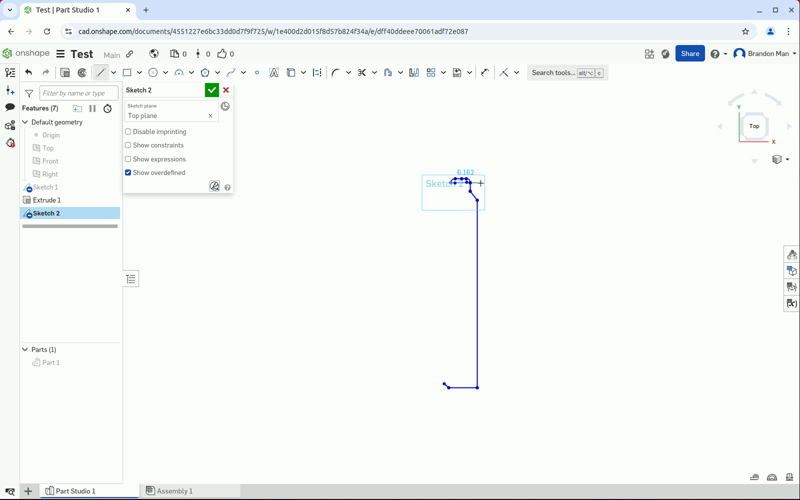
mouse_move(450, 191)
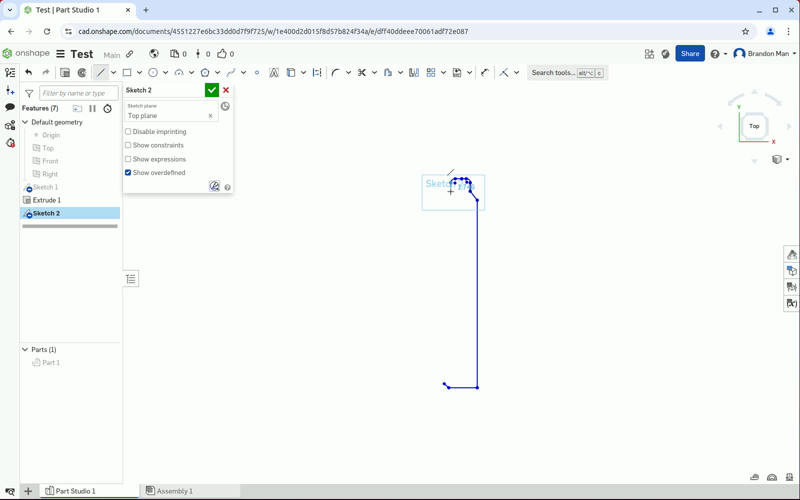
click(450, 191)
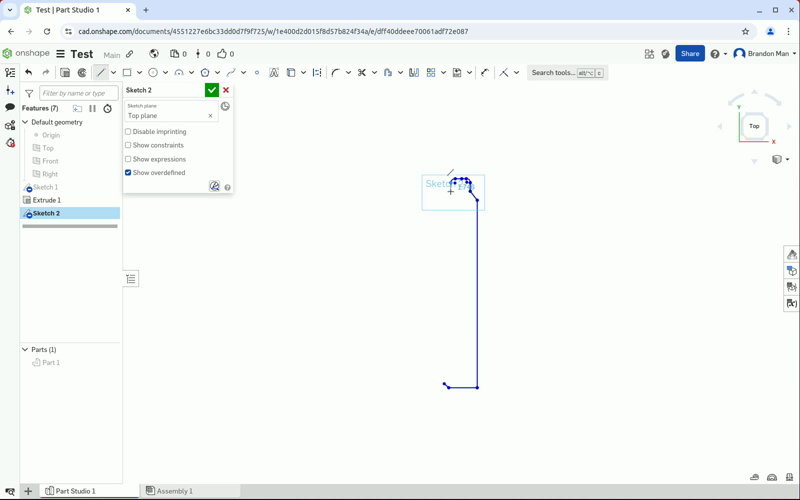
key_up(shift)
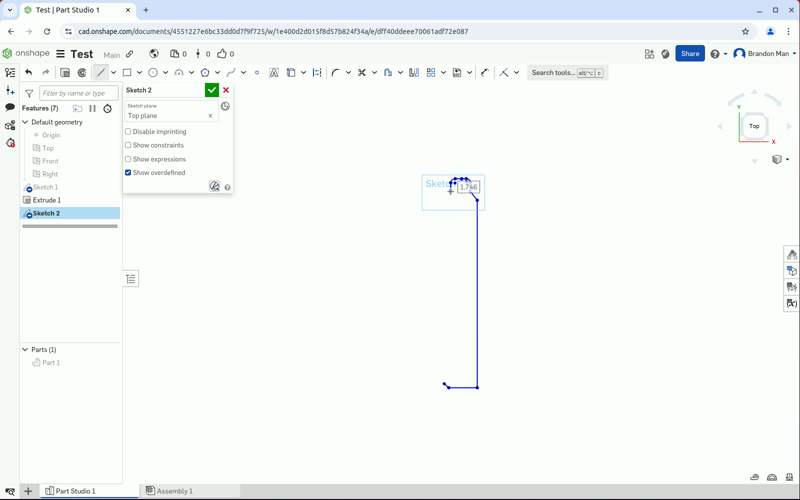
key_down(shift)
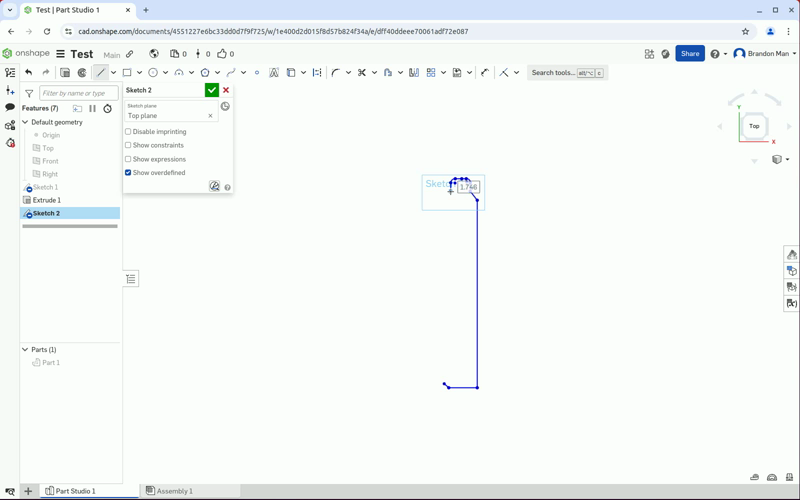
mouse_move(480, 191)
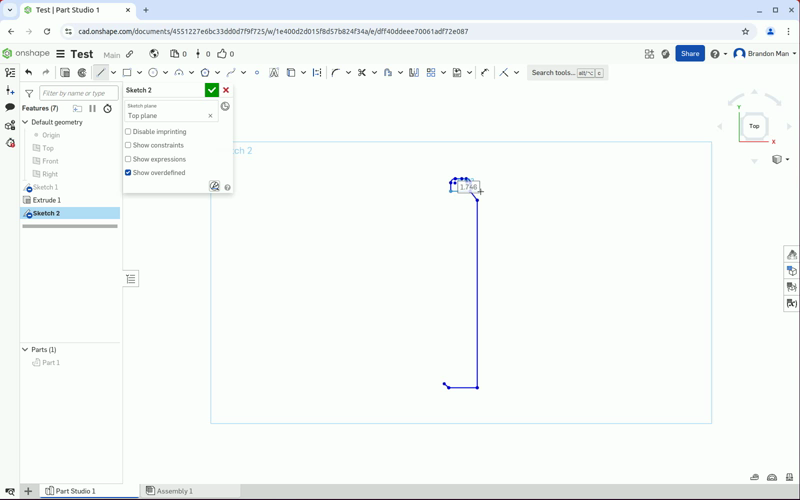
mouse_move(444, 200)
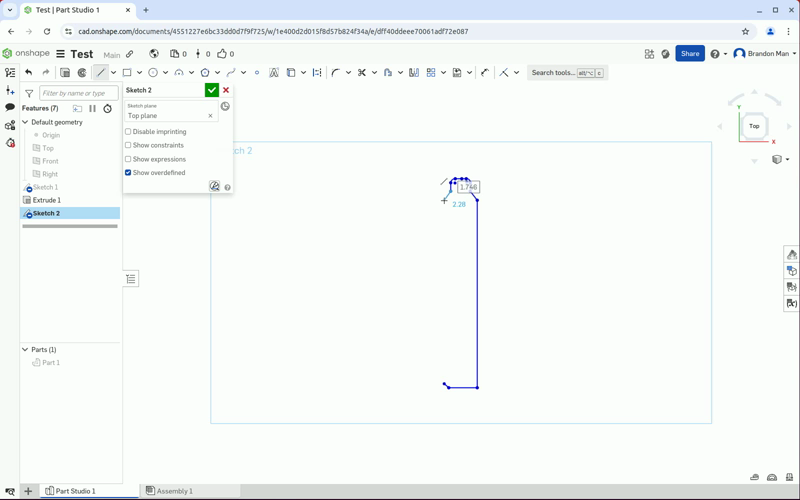
click(444, 200)
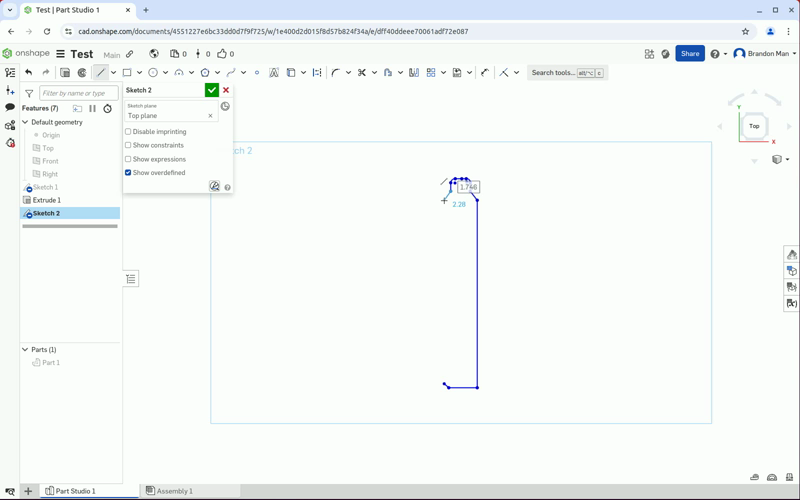
key_up(shift)
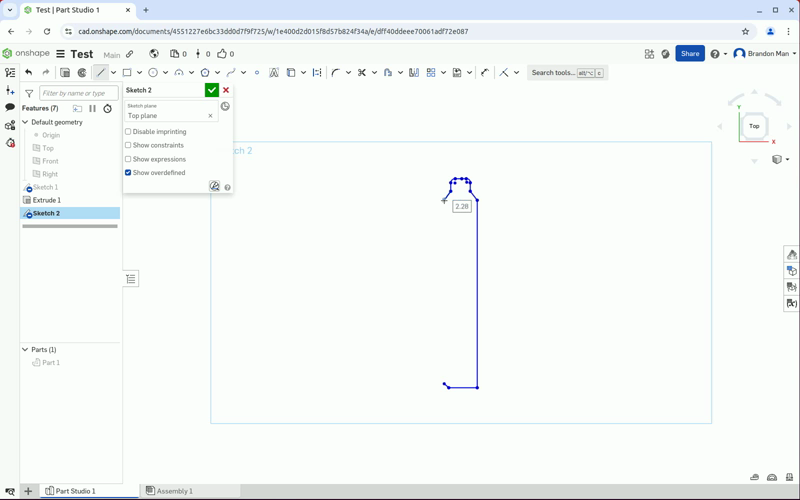
key_down(shift)
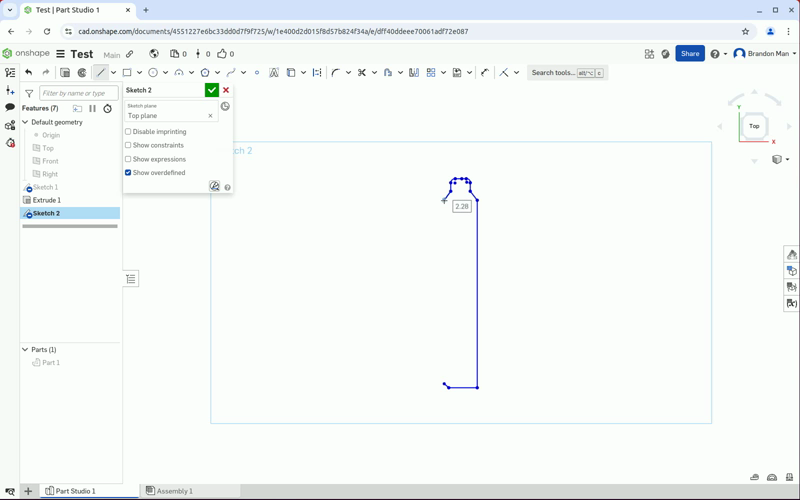
mouse_move(444, 383)
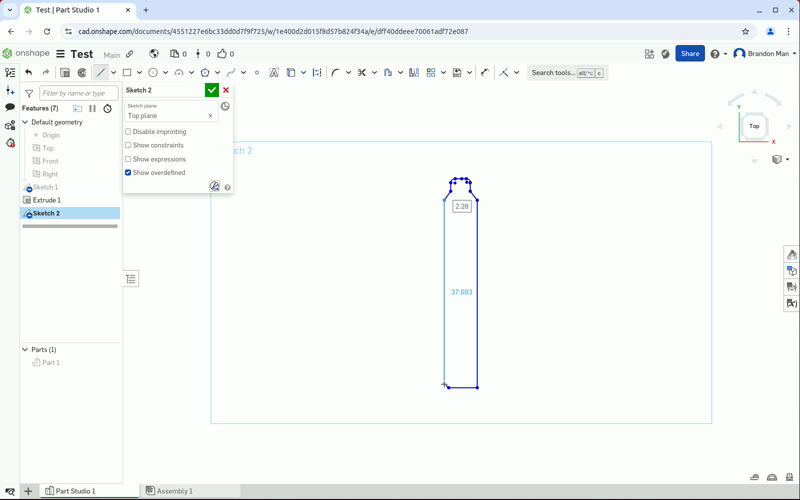
key_up(shift)
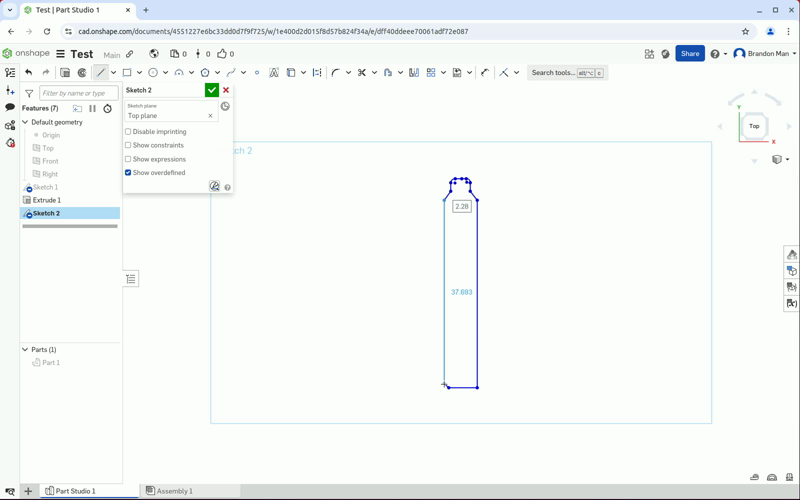
click(444, 383)
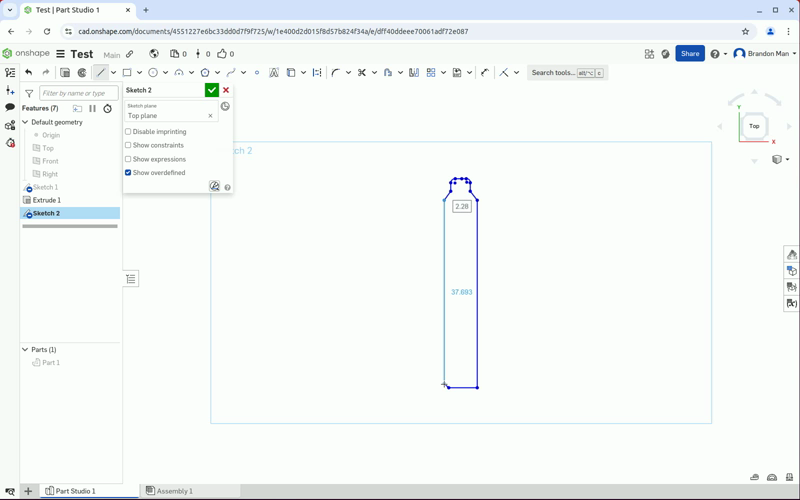
key(esc)
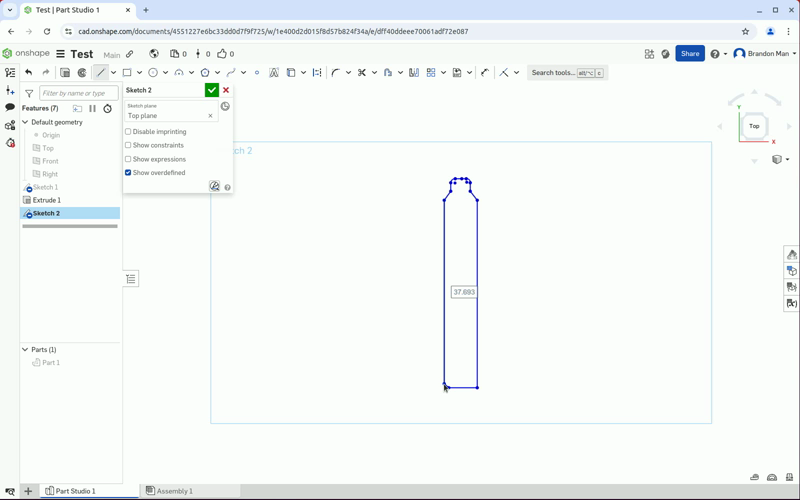
mouse_move(471, 287)
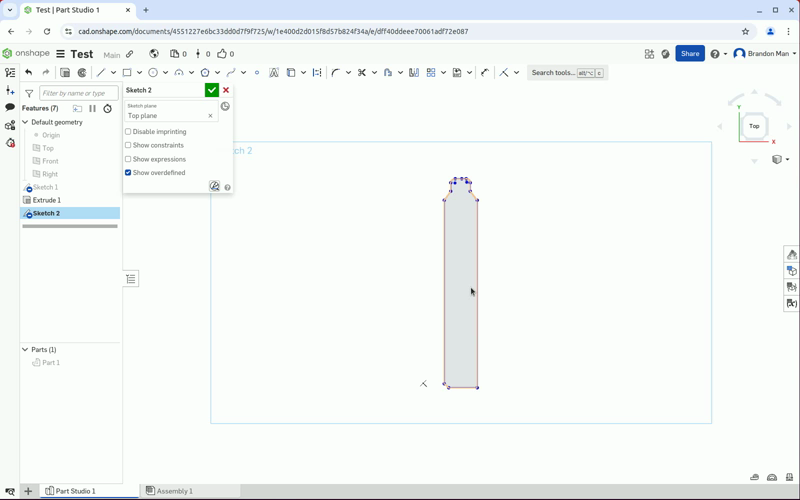
click(471, 287)
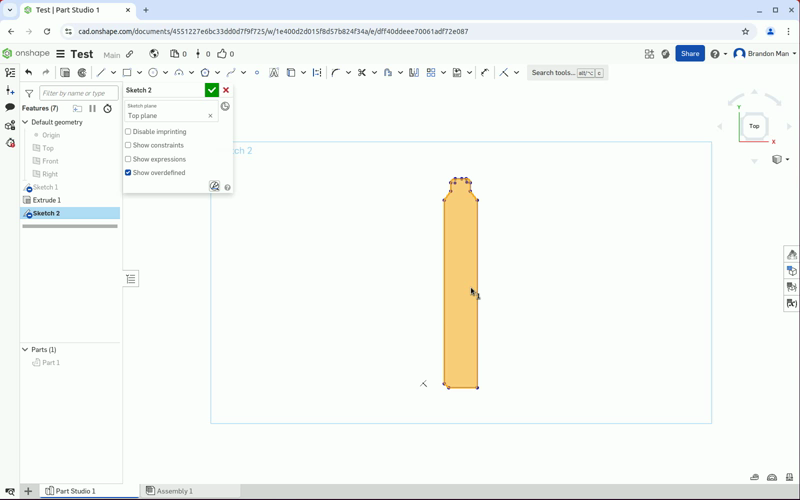
mouse_move(73, 352)
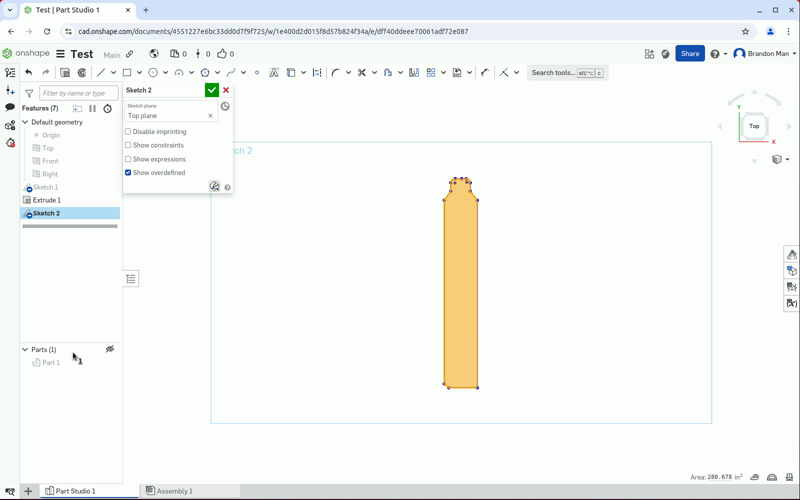
key(shift+y)
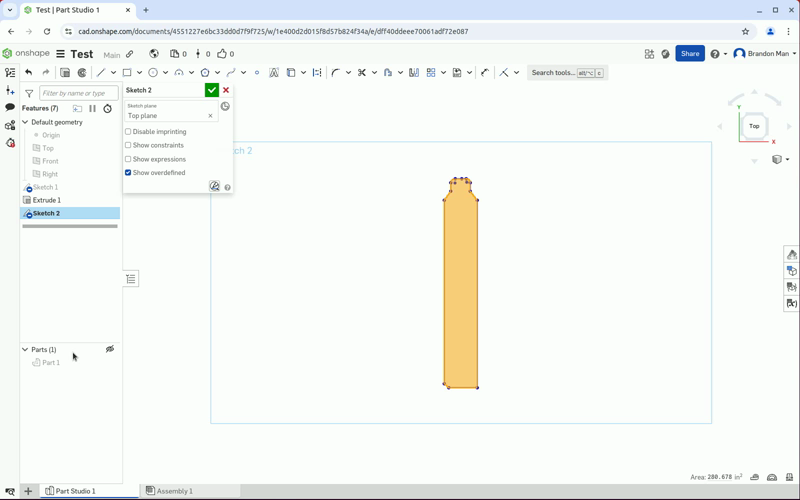
key(shift+e)
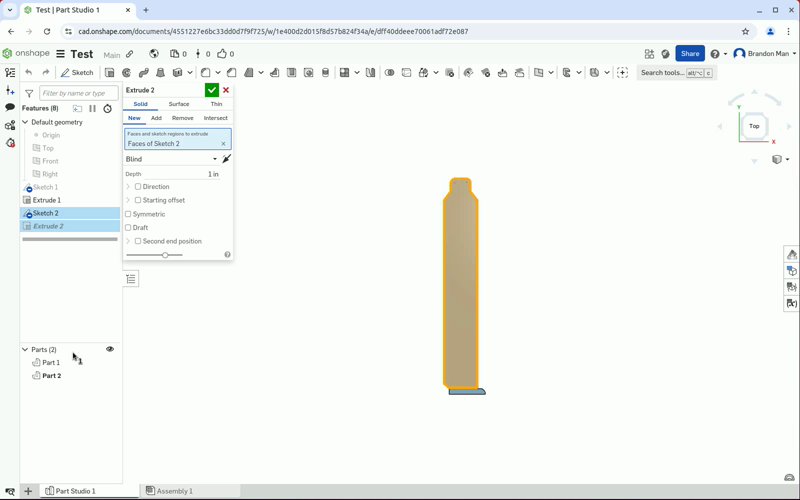
mouse_move(143, 106)
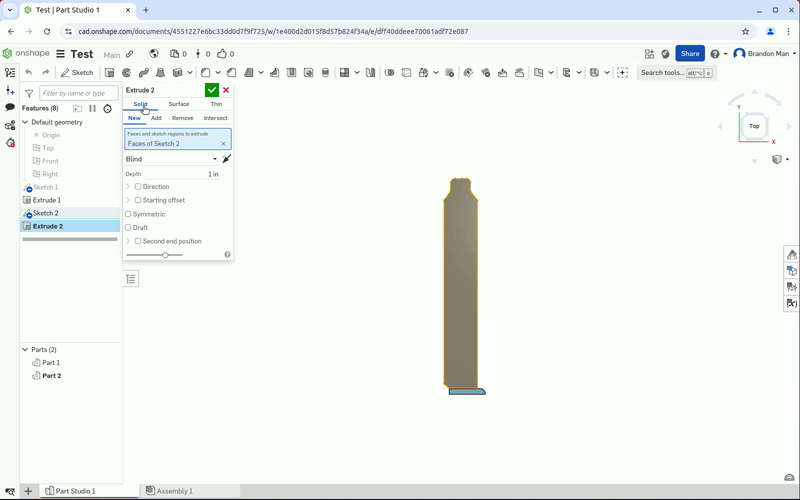
click(143, 106)
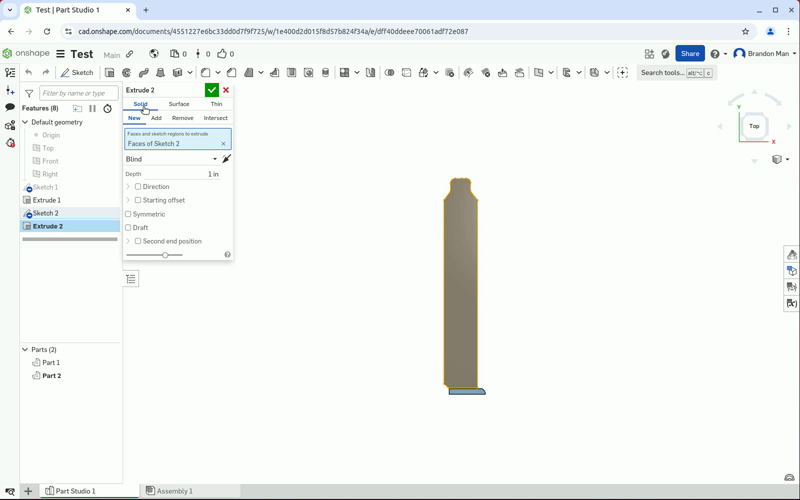
mouse_move(137, 120)
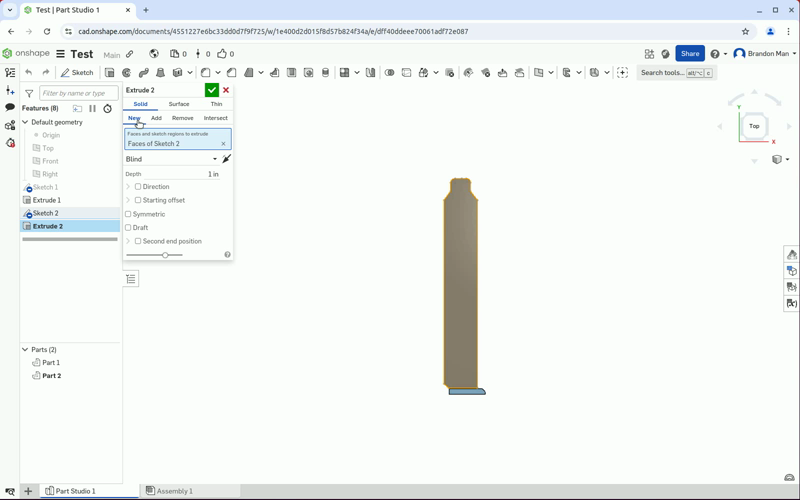
click(137, 120)
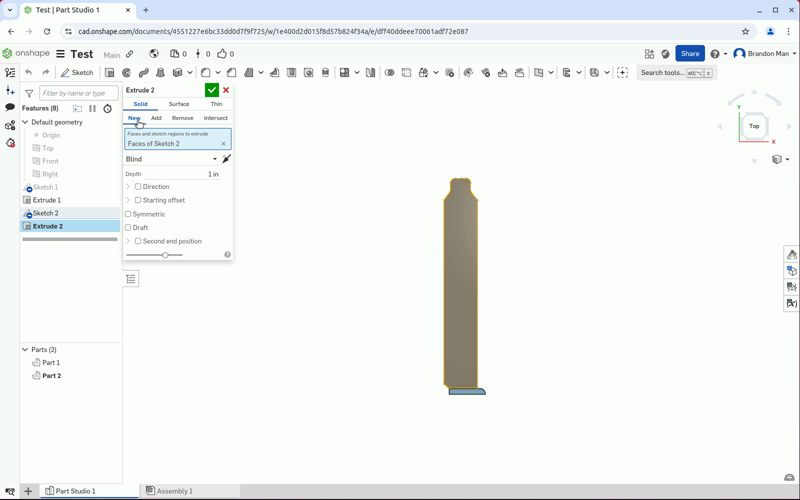
key(tab, 4)
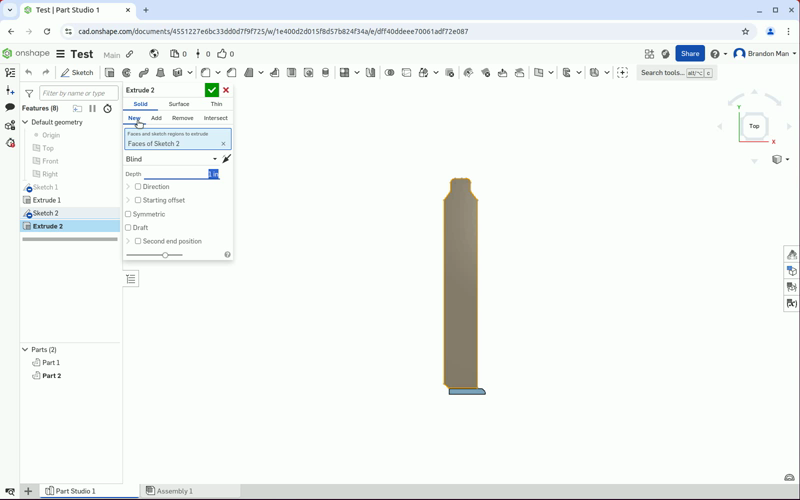
text(0.241)
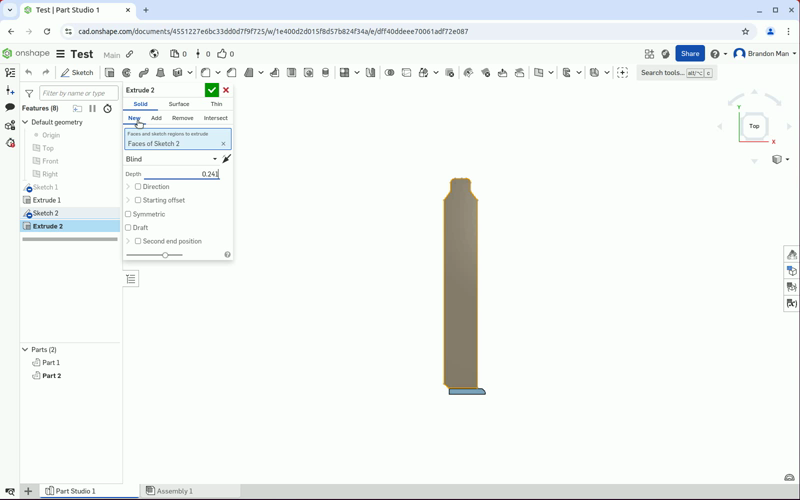
key(enter)
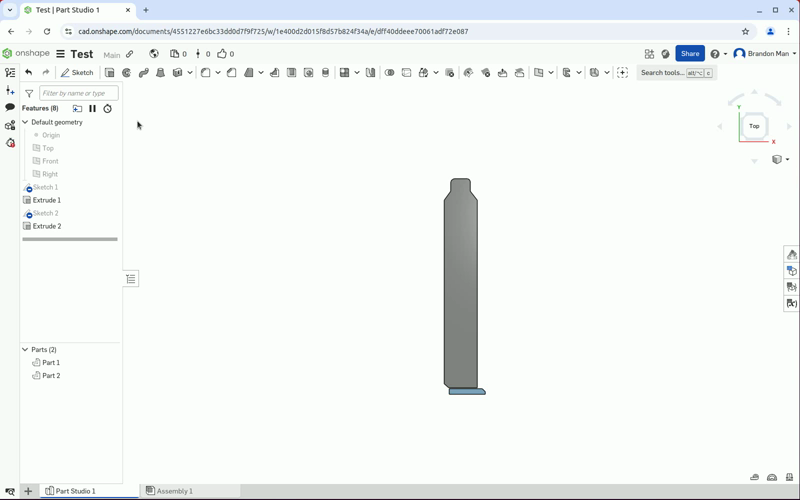
key(shift+h)
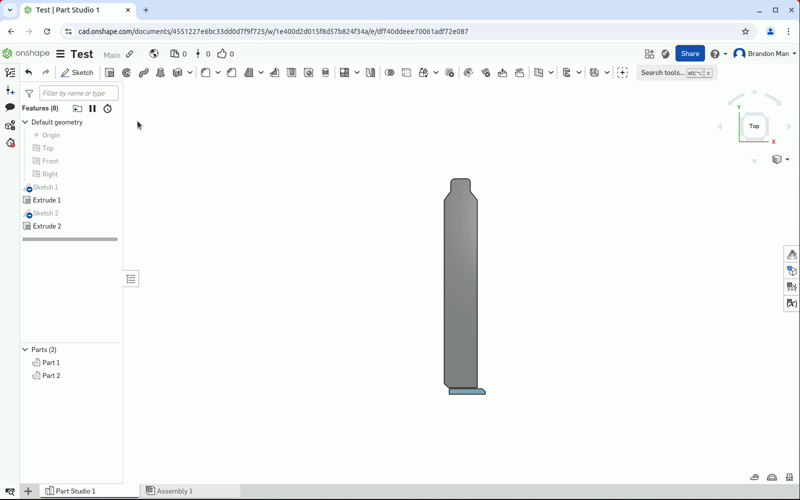
key(shift+h)
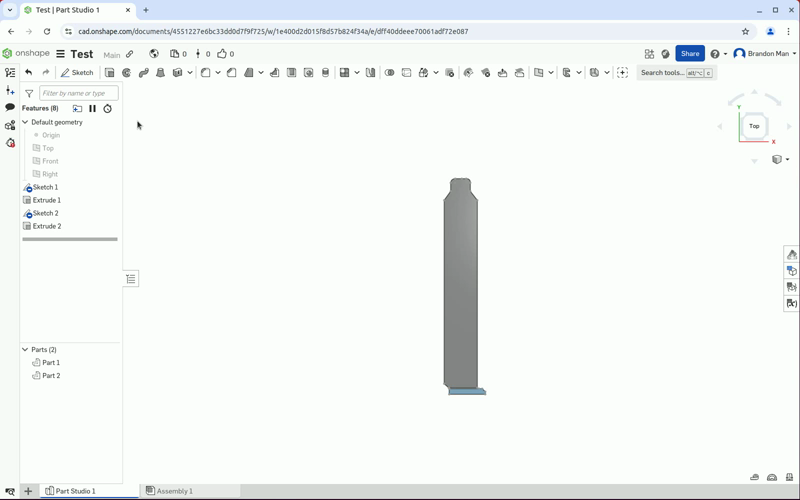
key(shift+7)
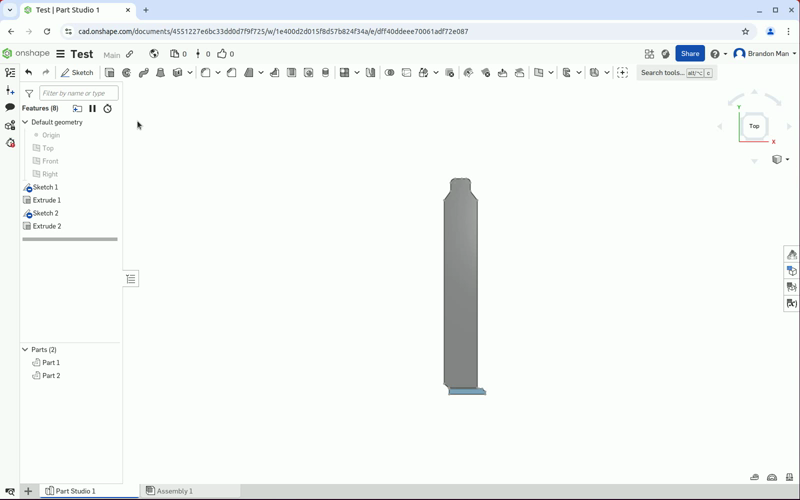
key(up, 3)
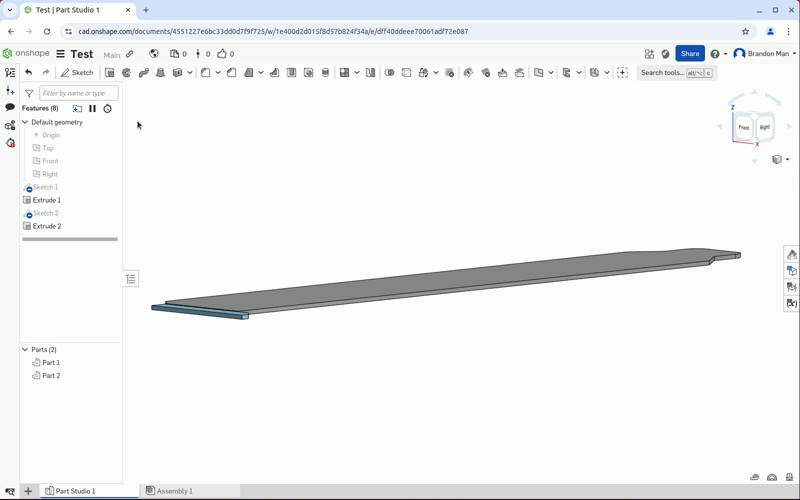
key(left, 3)
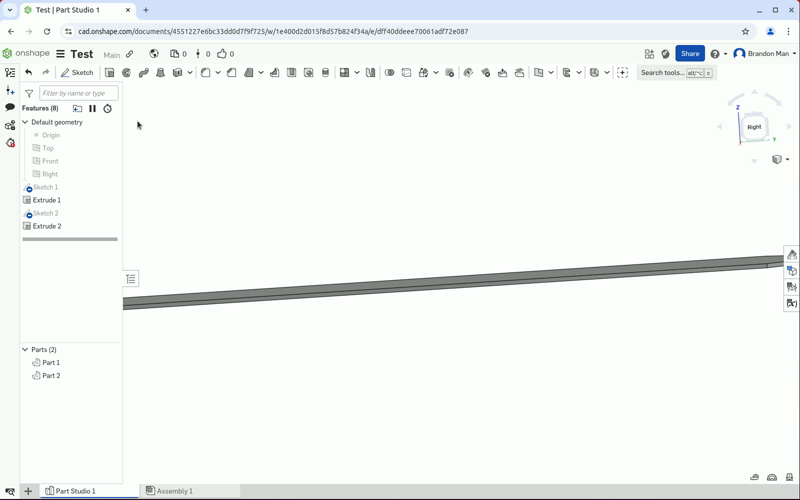
key(right, 3)
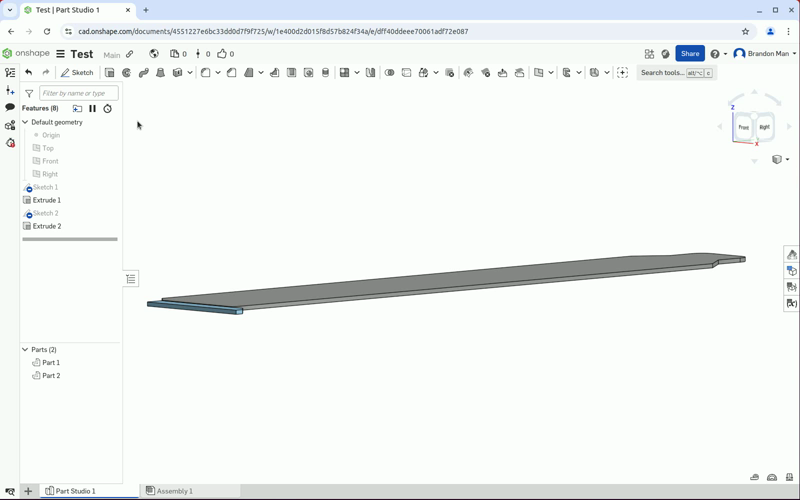
key(down, 3)
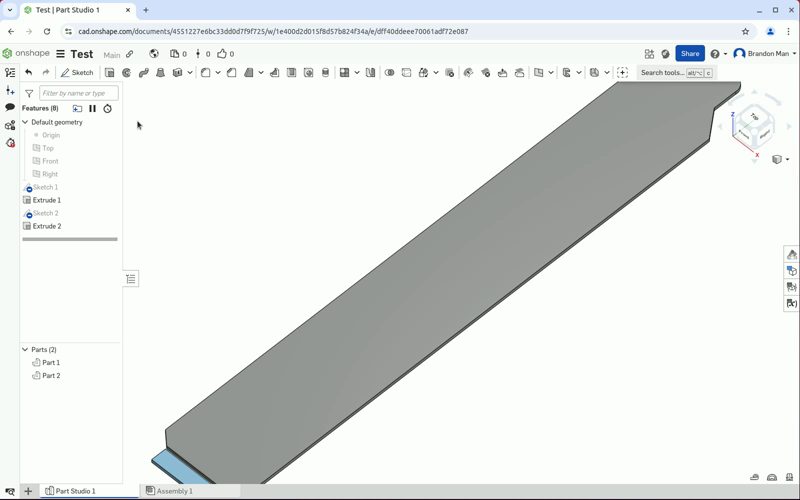
mouse_move(73, 189)
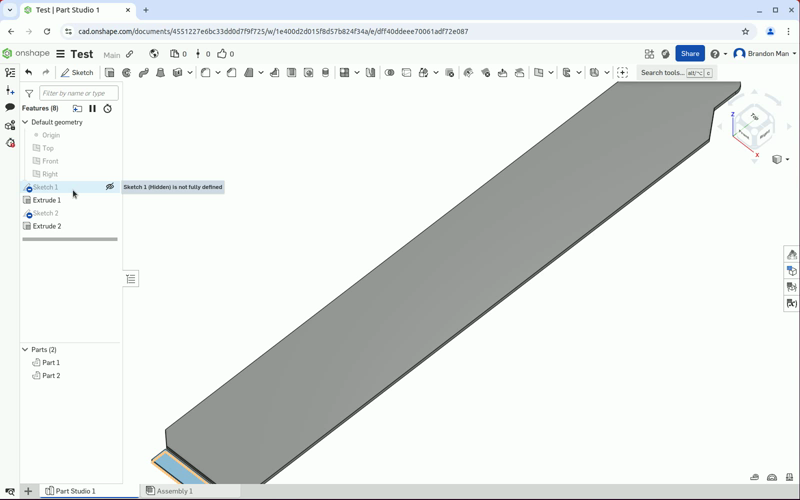
click(73, 189)